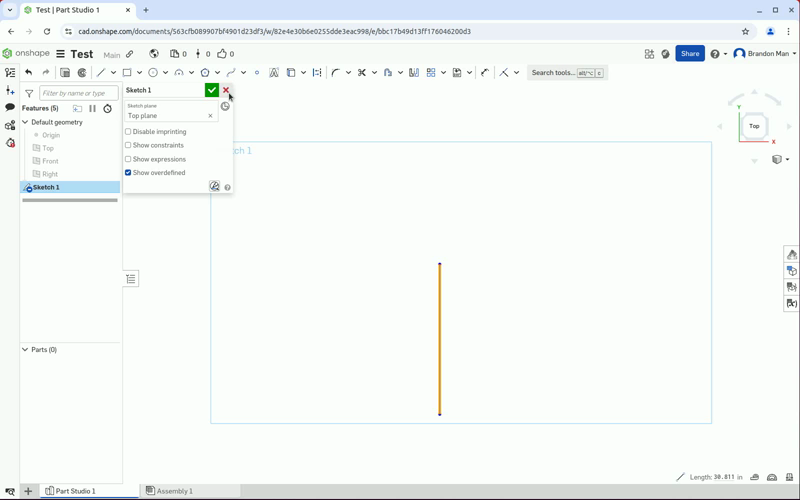
key(shift+h)
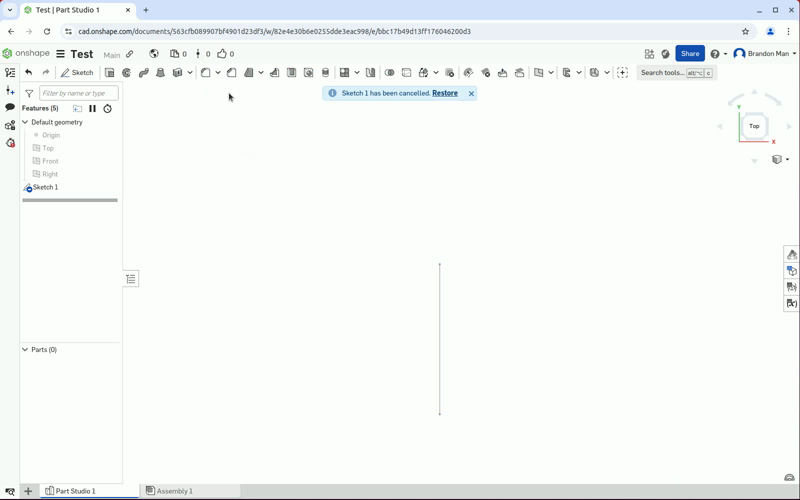
key(shift+s)
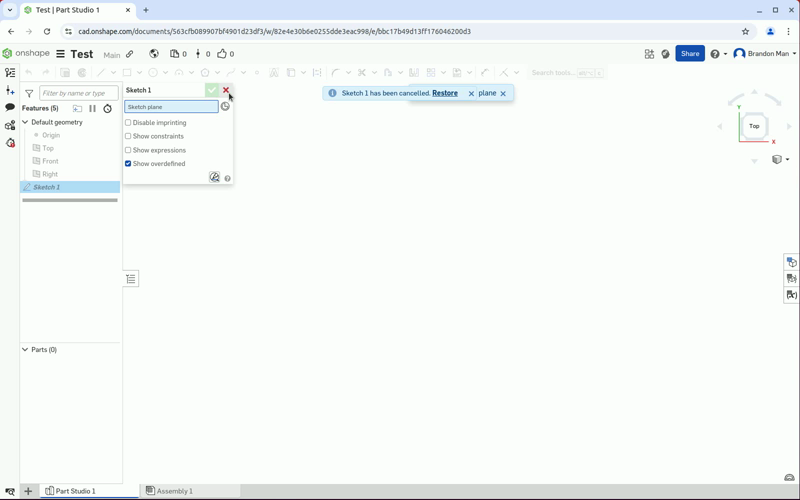
mouse_move(73, 150)
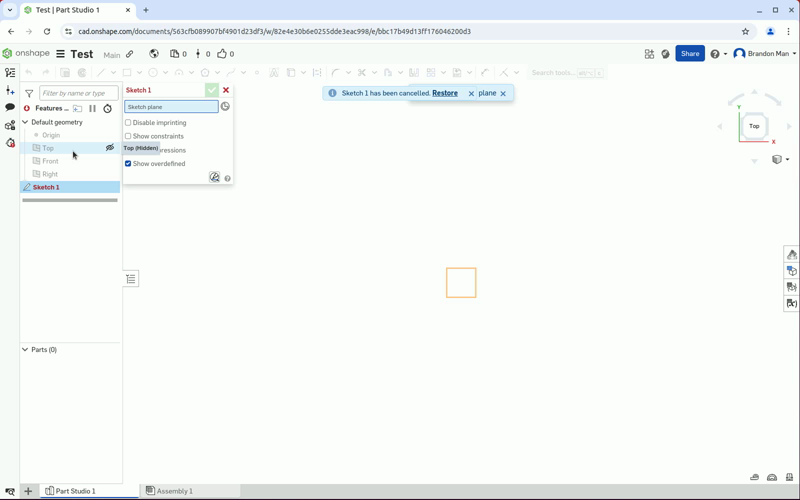
click(73, 150)
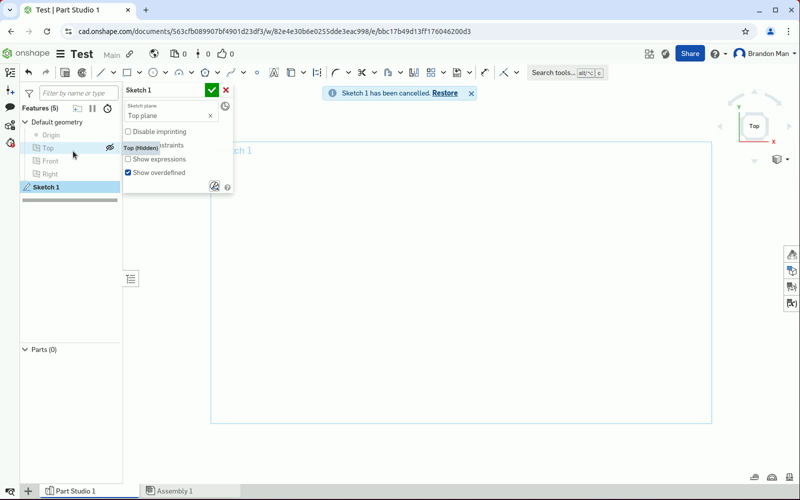
mouse_move(73, 352)
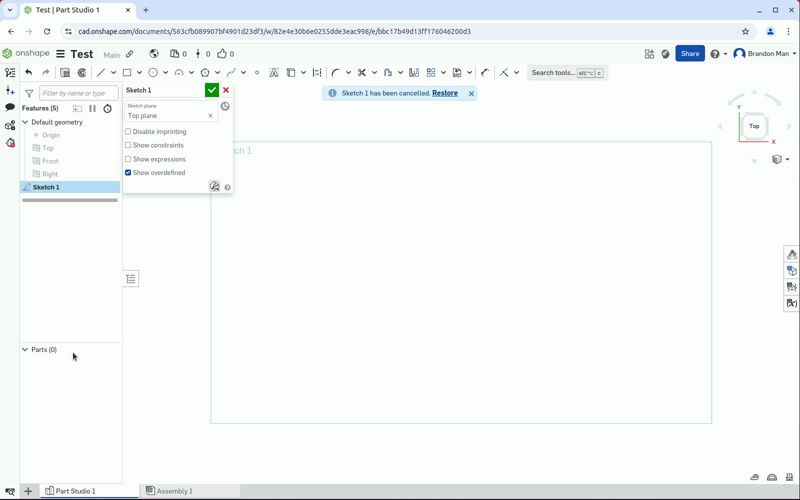
key(y)
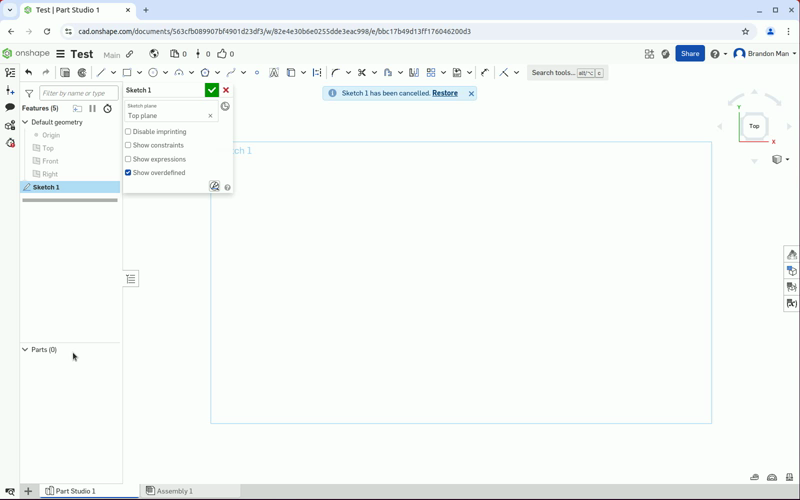
key(l)
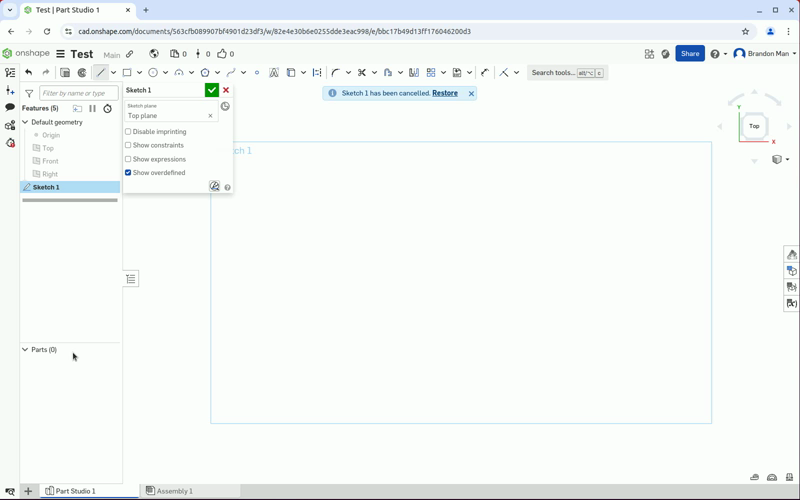
key_down(shift)
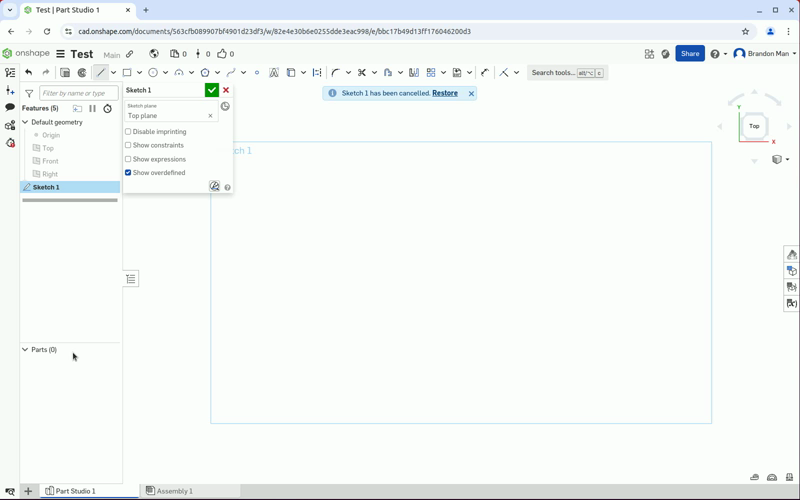
mouse_move(473, 282)
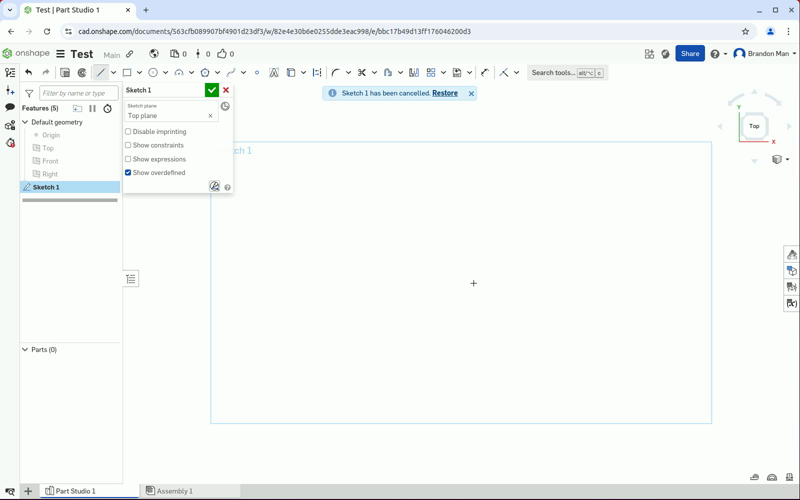
click(473, 282)
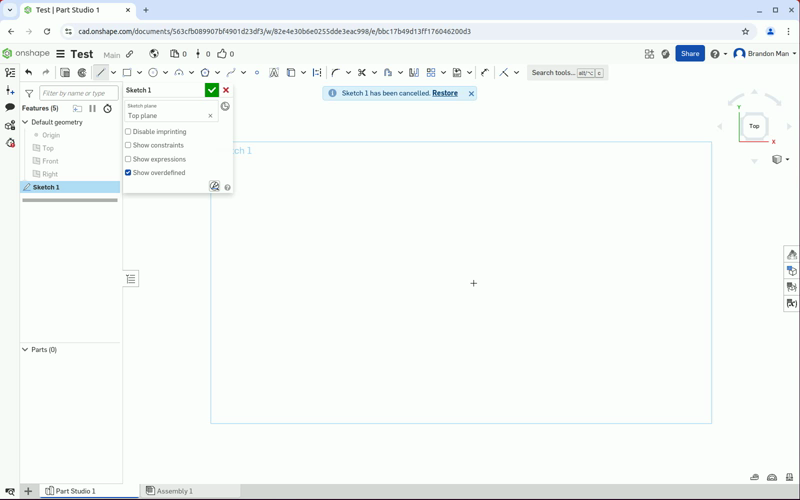
key_up(shift)
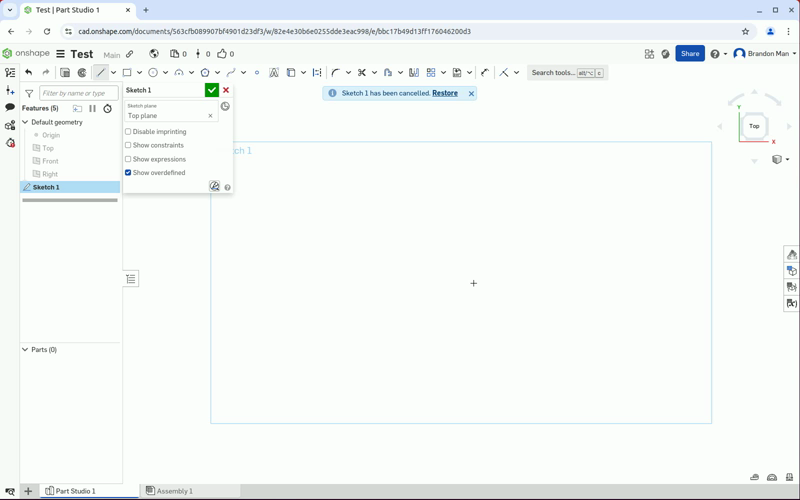
key_down(shift)
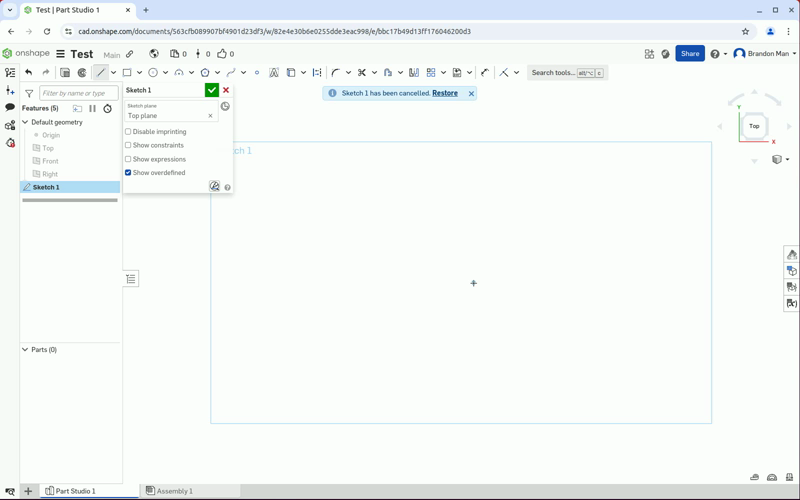
mouse_move(503, 282)
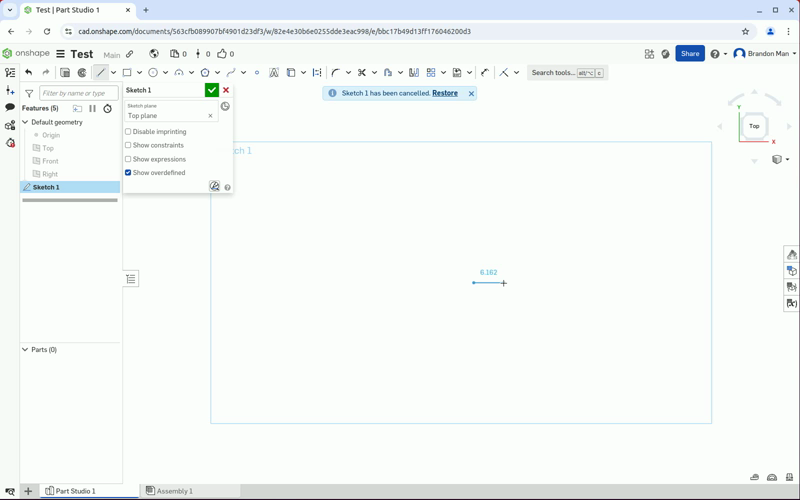
mouse_move(531, 282)
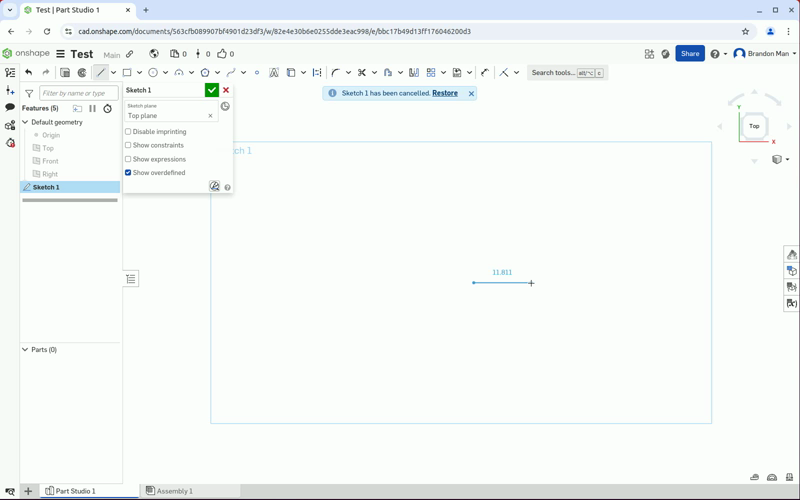
click(531, 282)
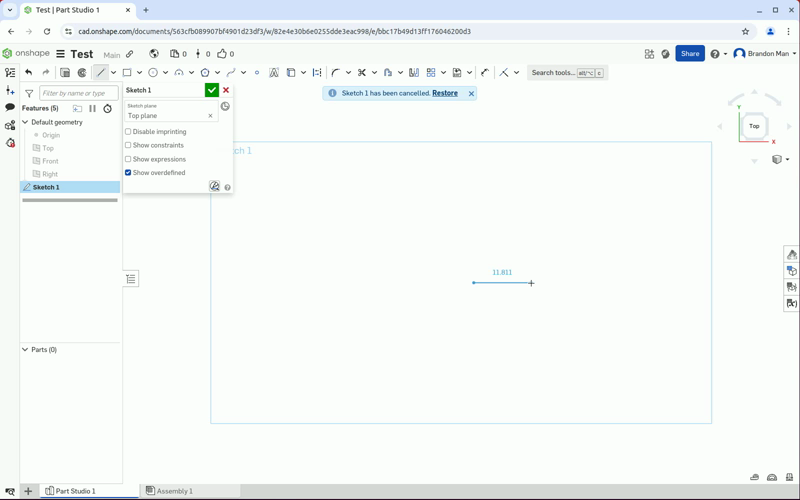
key_up(shift)
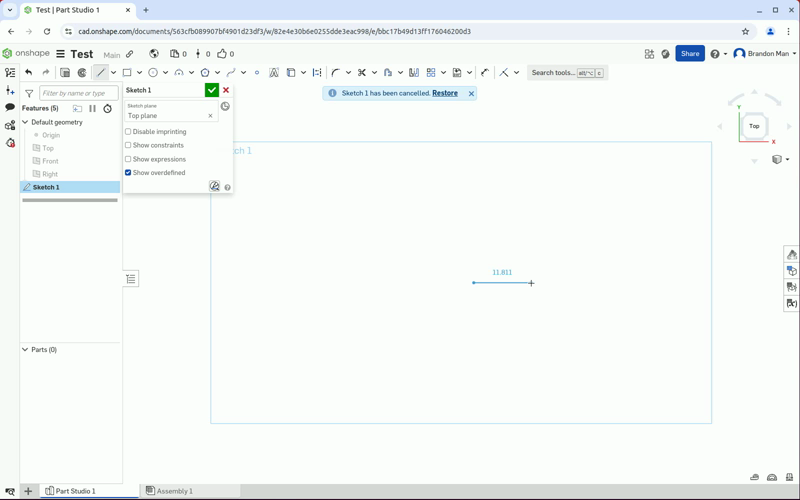
key(esc)
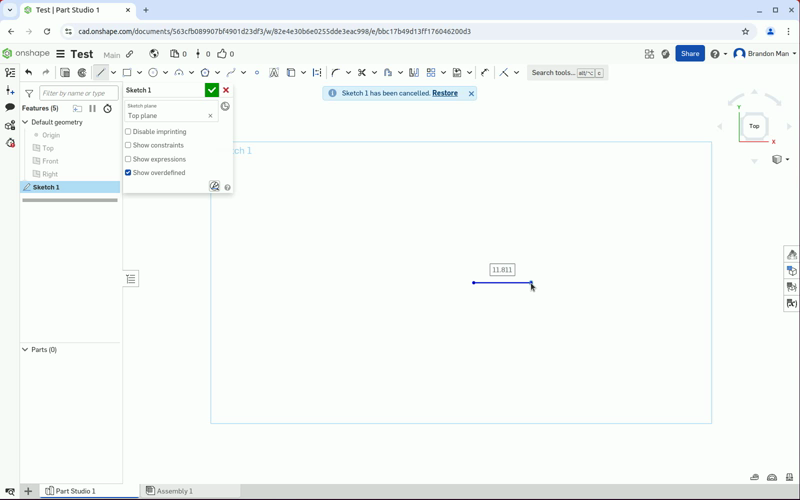
key(a)
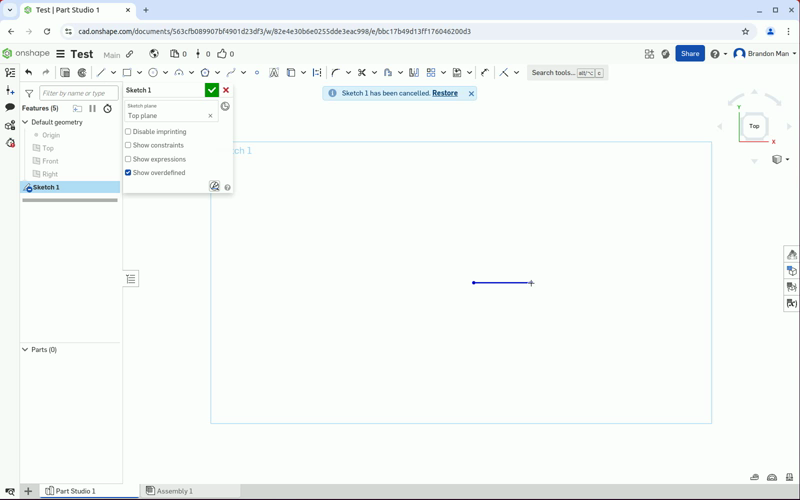
mouse_move(531, 282)
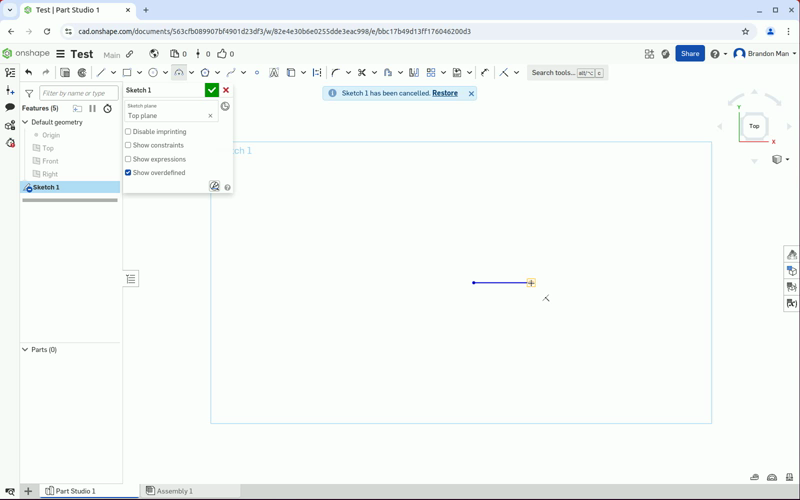
click(531, 282)
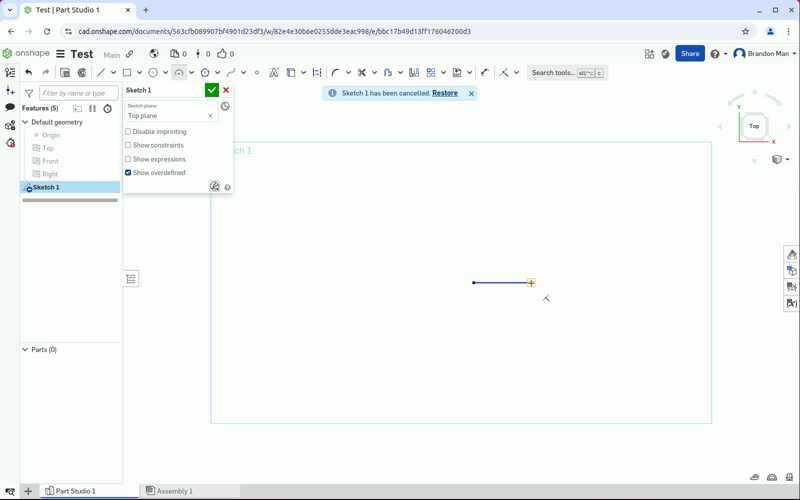
key_down(shift)
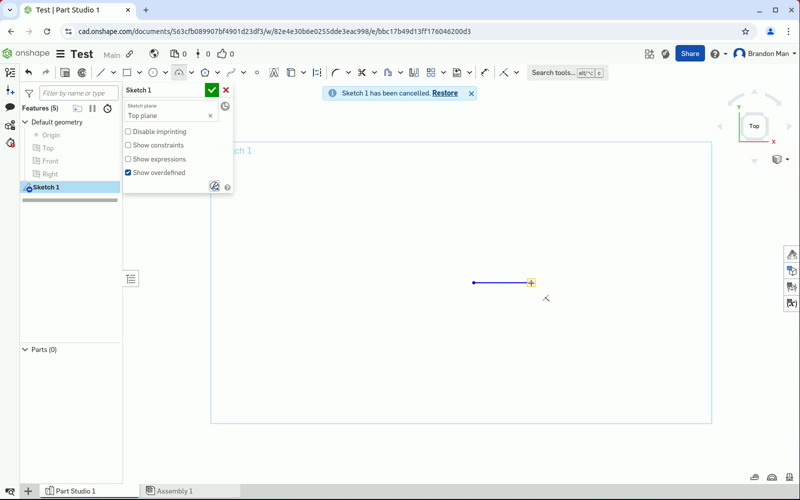
mouse_move(539, 291)
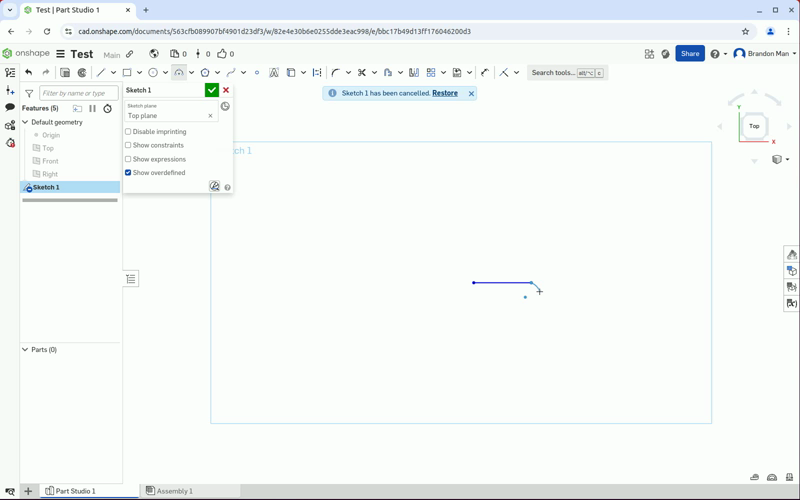
click(539, 291)
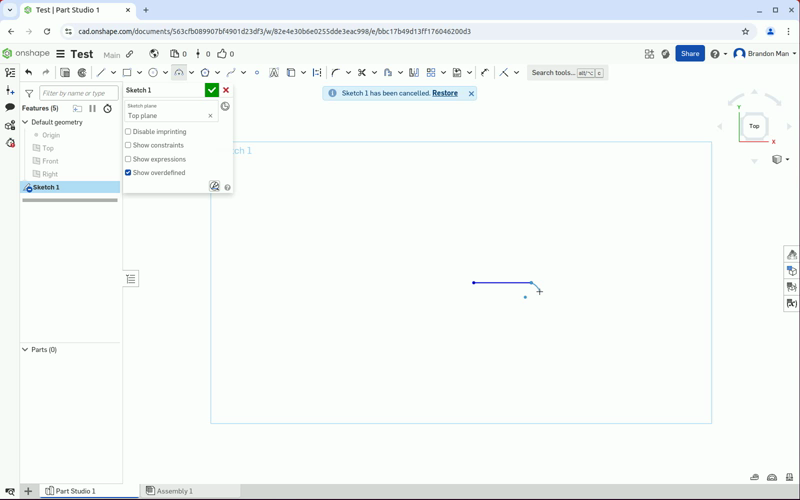
mouse_move(537, 285)
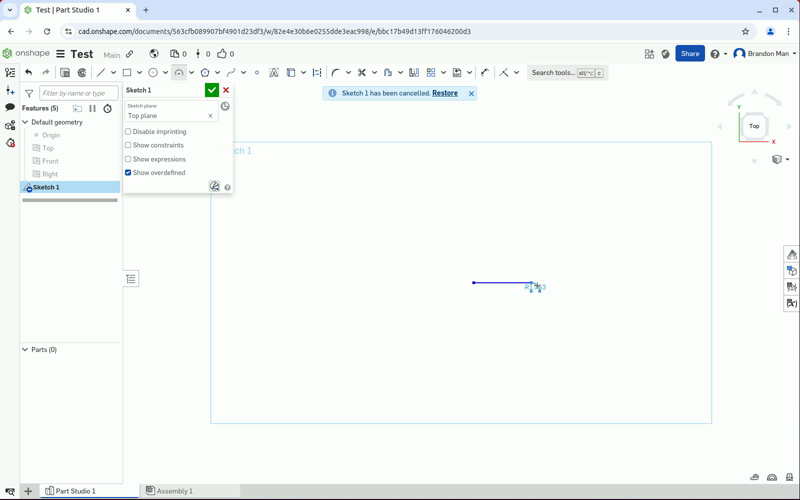
click(537, 285)
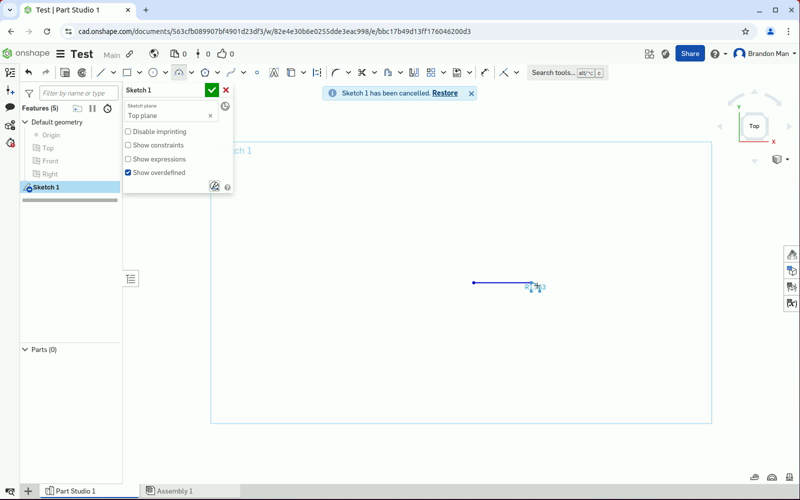
key_up(shift)
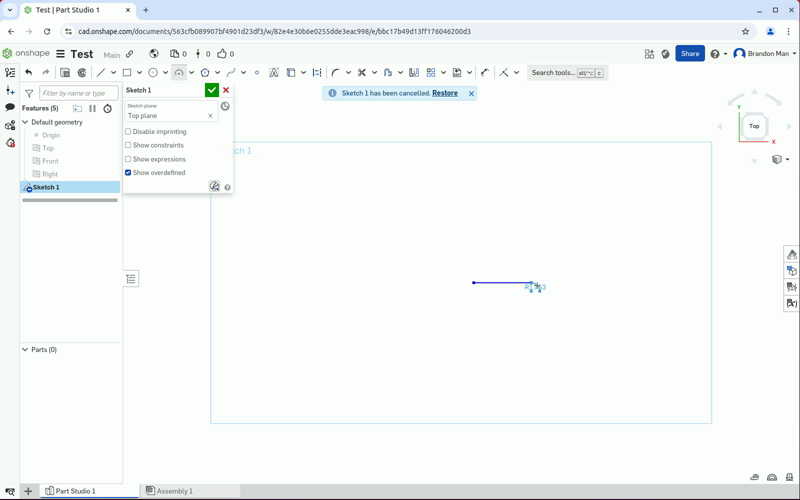
key(esc)
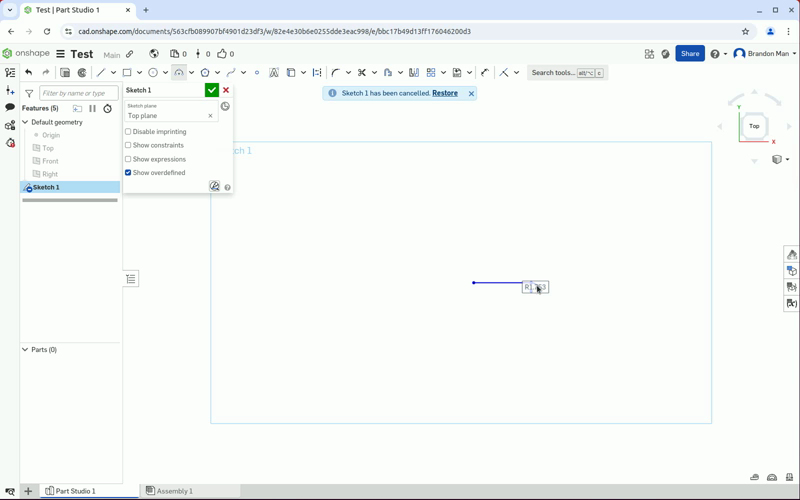
key(l)
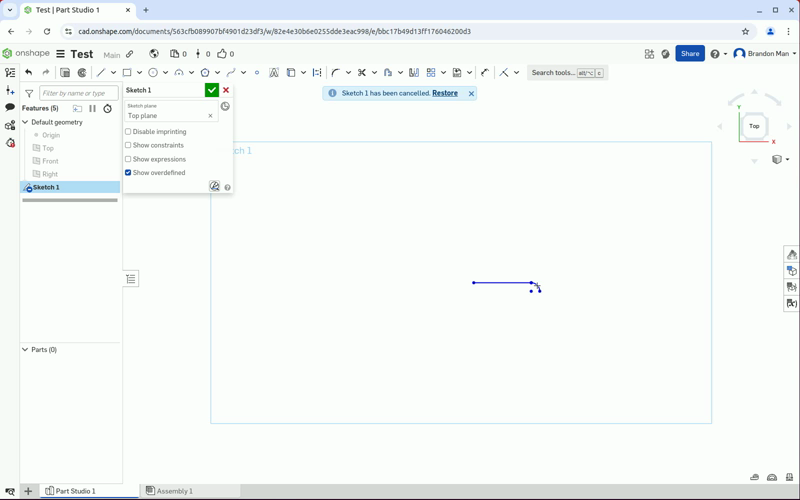
mouse_move(539, 291)
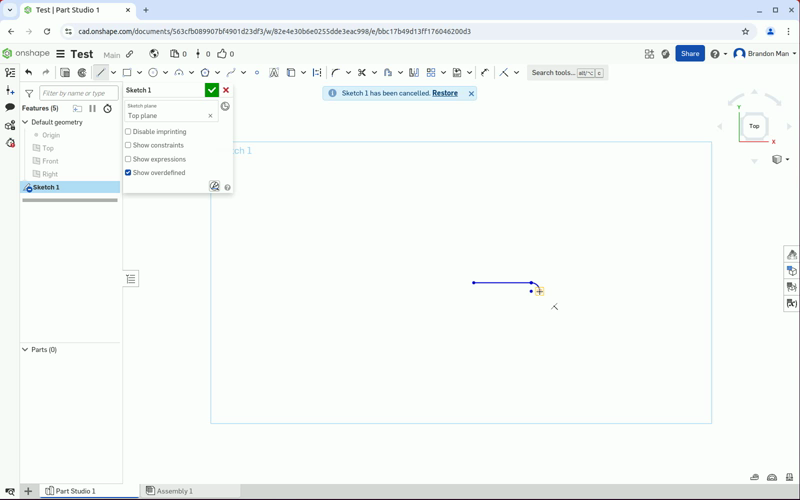
click(539, 291)
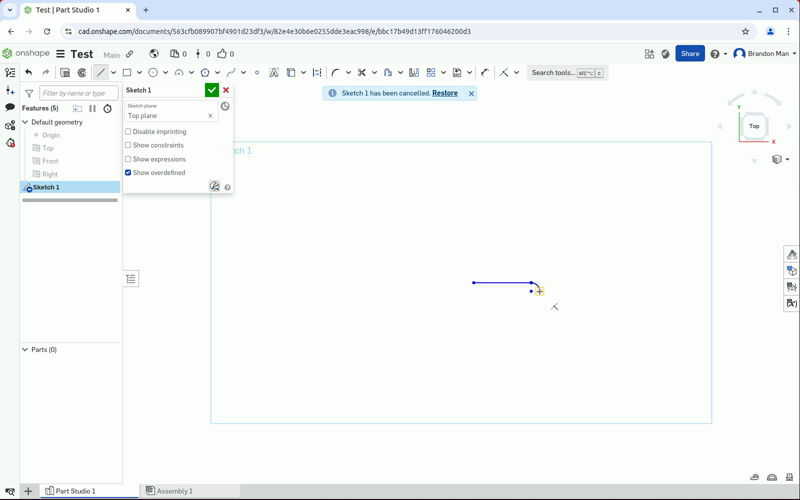
key_down(shift)
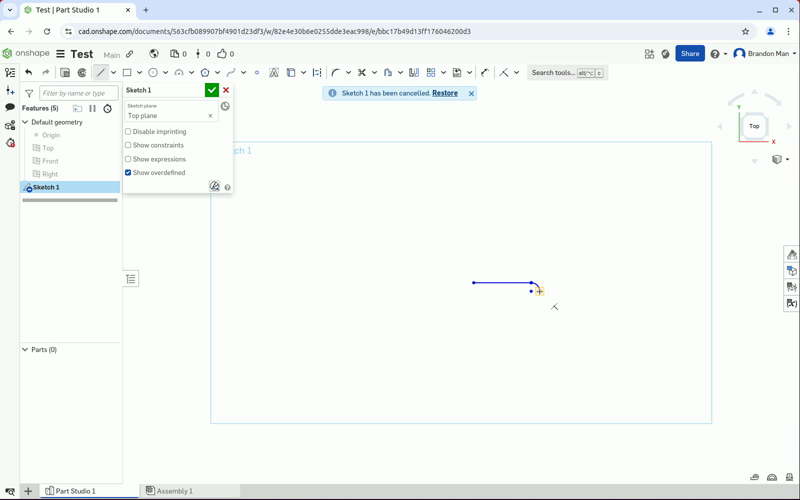
mouse_move(569, 291)
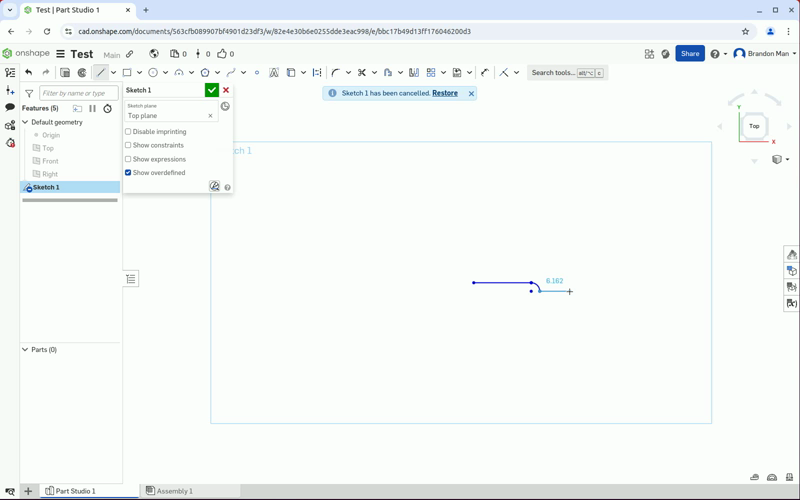
mouse_move(539, 301)
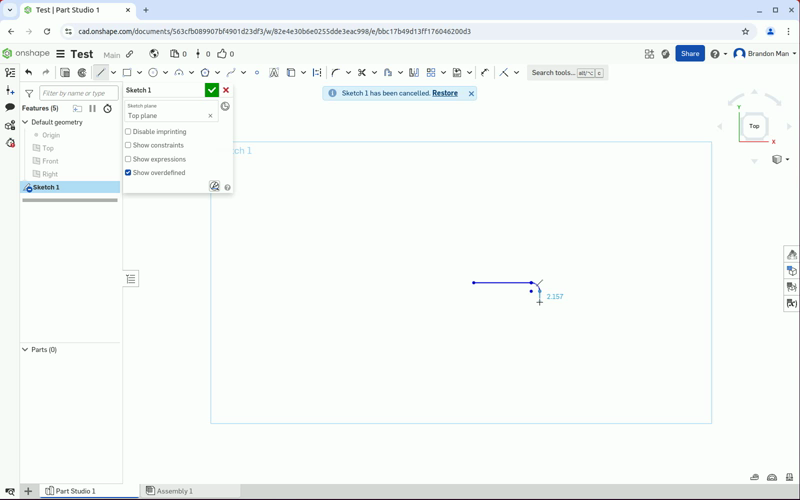
click(539, 301)
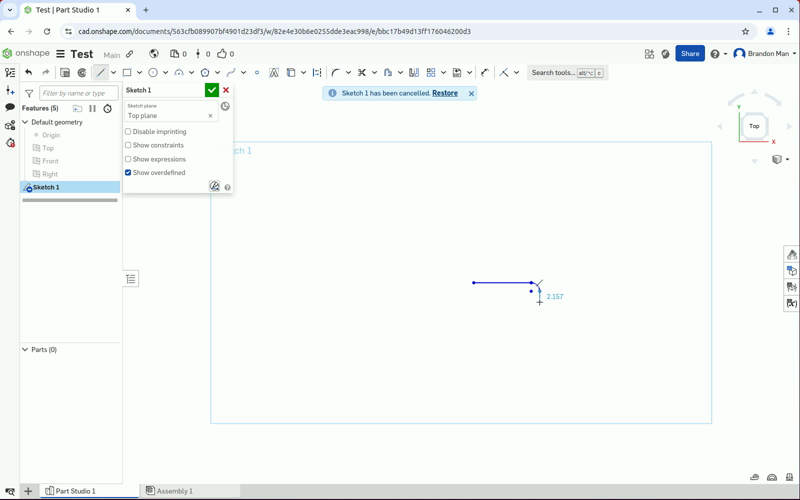
key_up(shift)
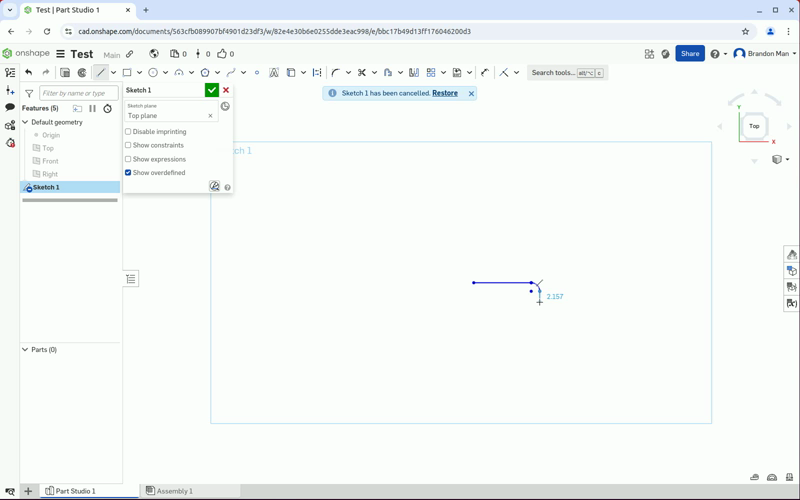
key_down(shift)
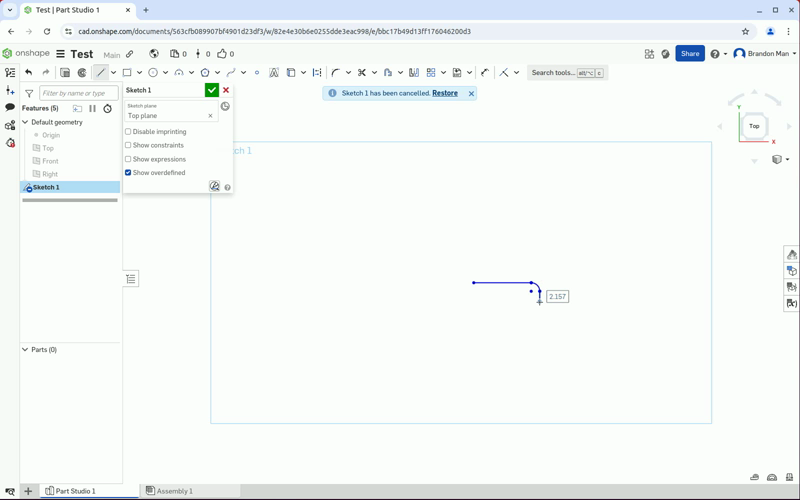
mouse_move(569, 301)
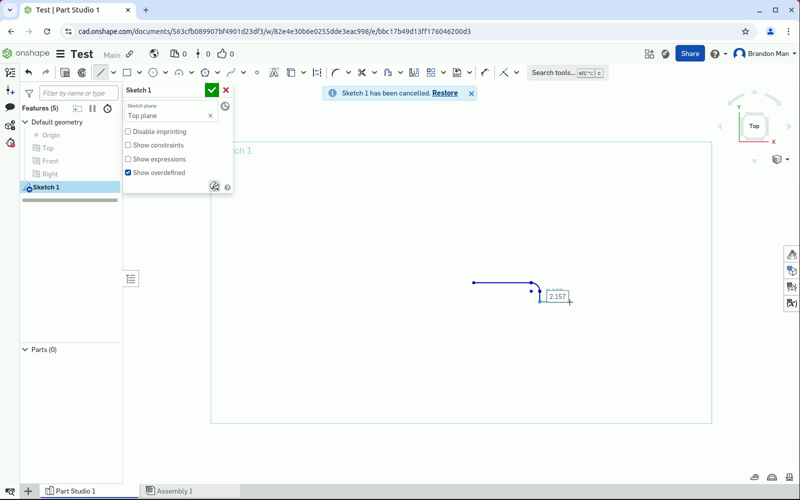
mouse_move(573, 301)
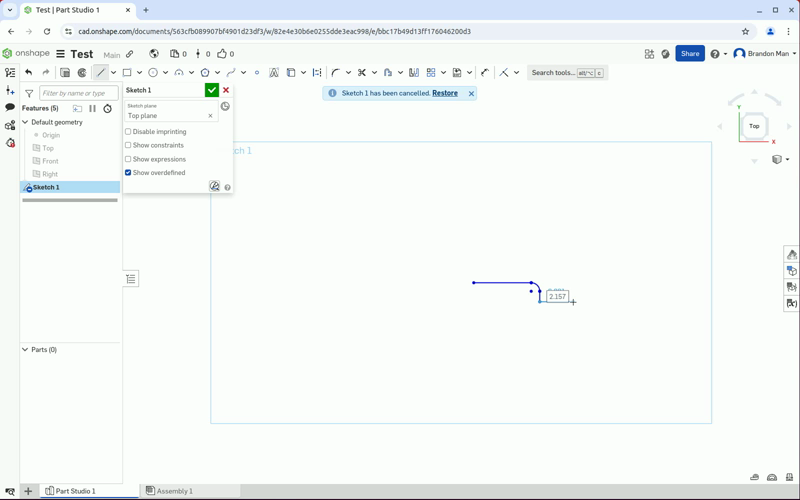
click(573, 301)
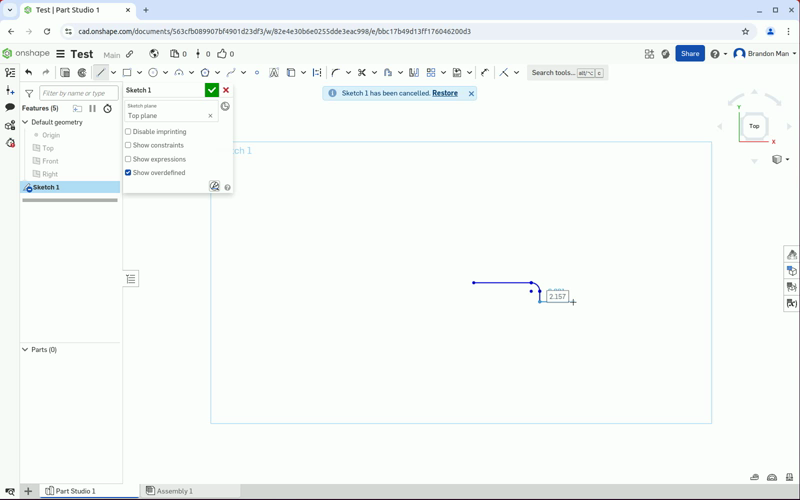
key_up(shift)
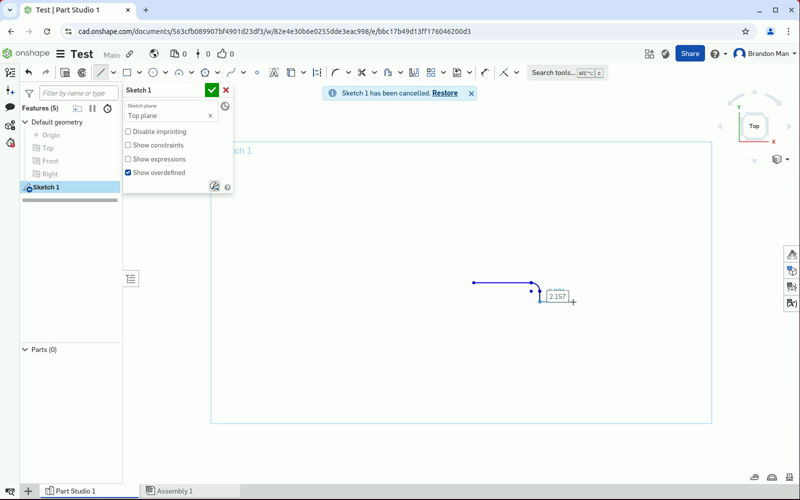
key_down(shift)
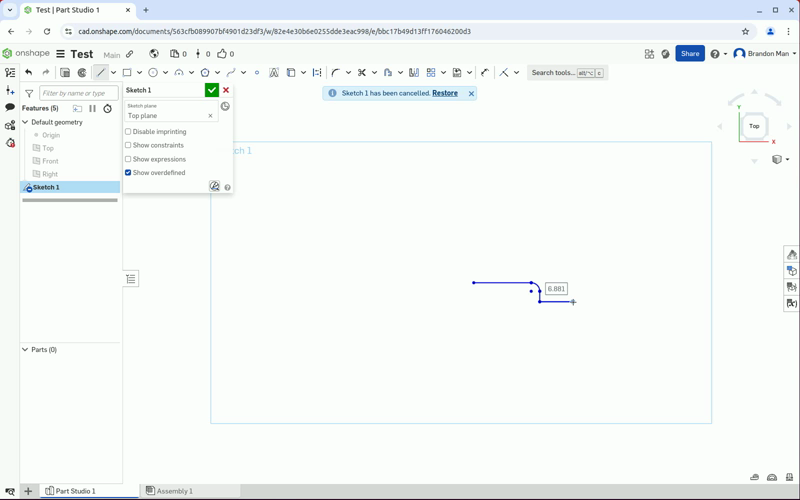
mouse_move(589, 301)
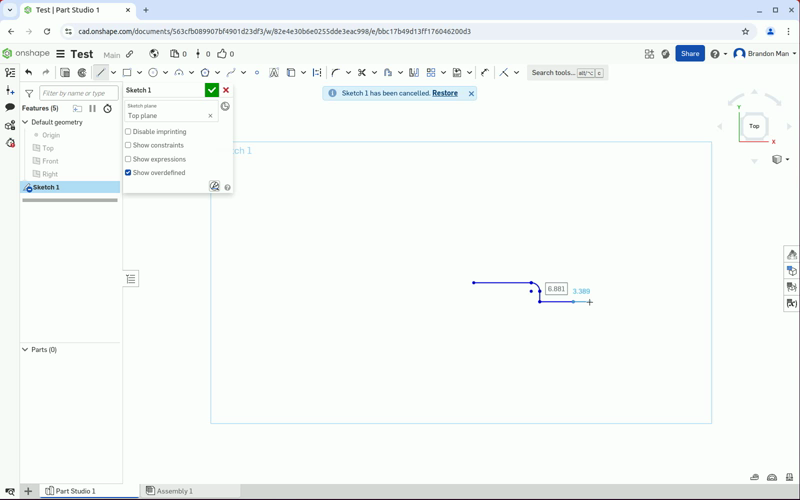
mouse_move(573, 287)
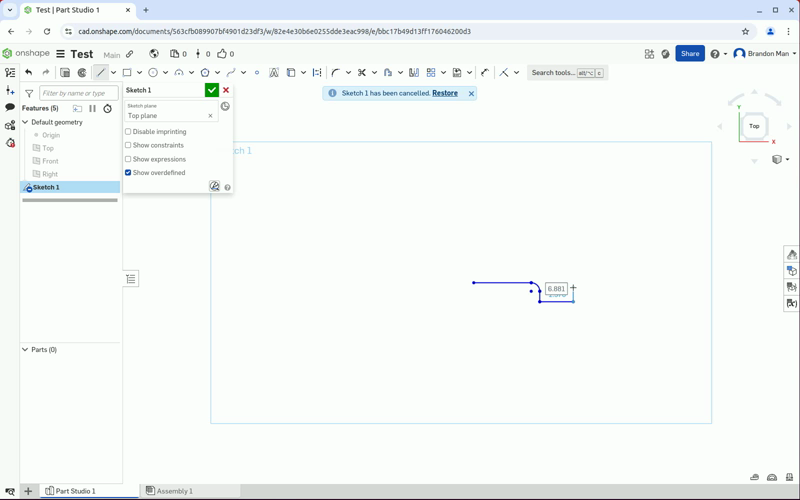
click(573, 287)
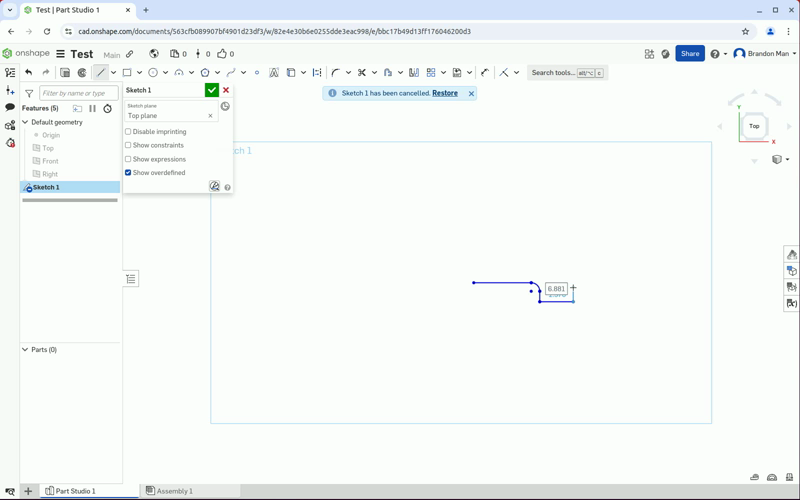
key_up(shift)
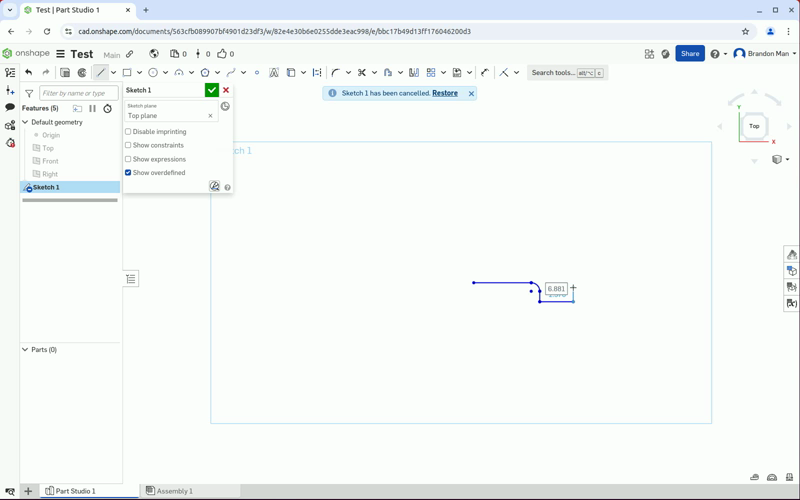
key(esc)
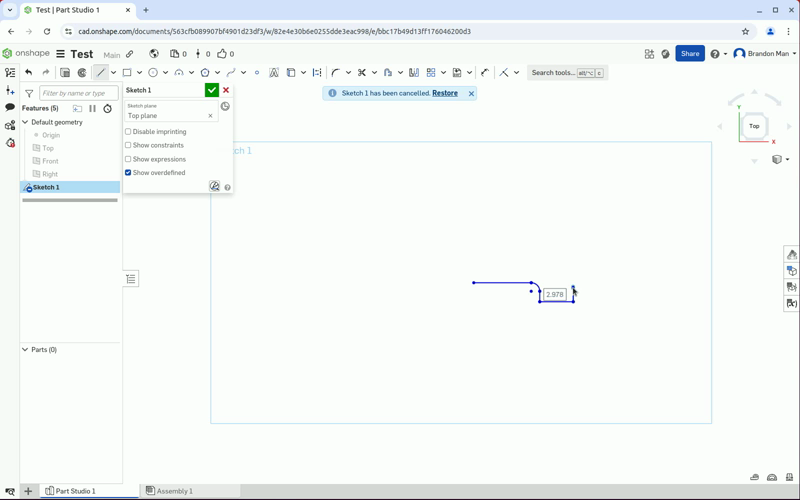
key(a)
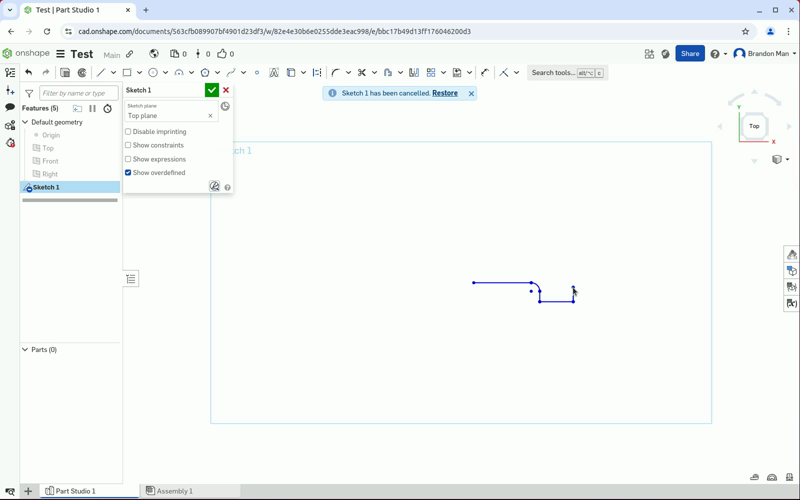
mouse_move(573, 287)
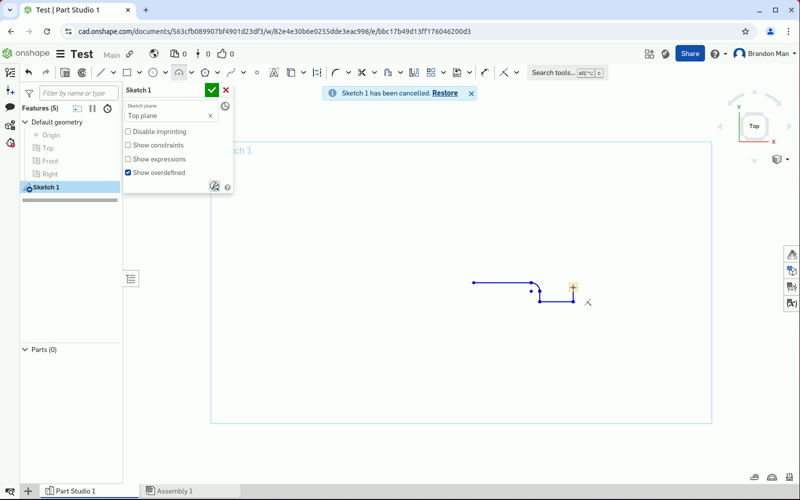
click(573, 287)
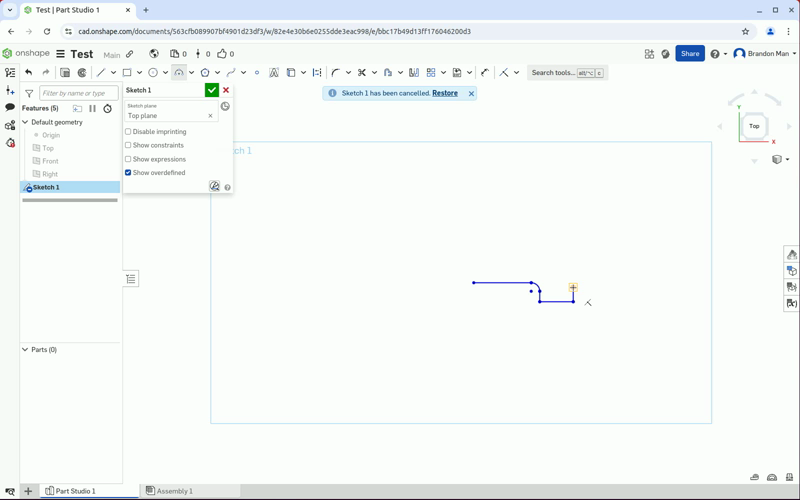
key_down(shift)
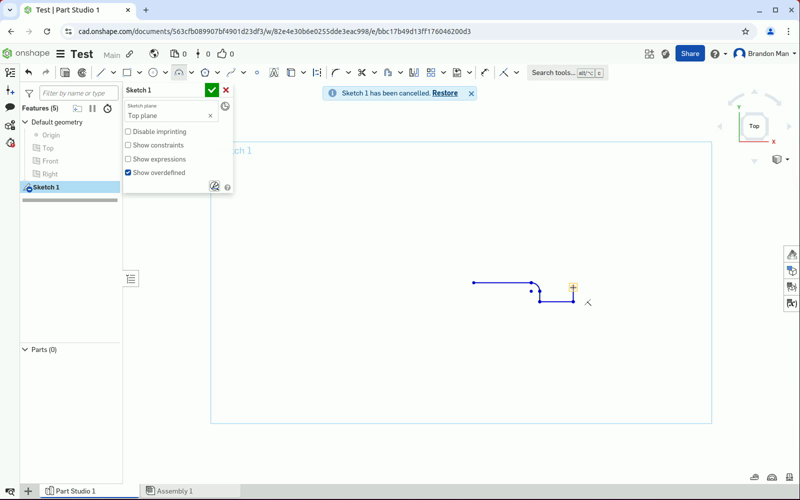
mouse_move(531, 245)
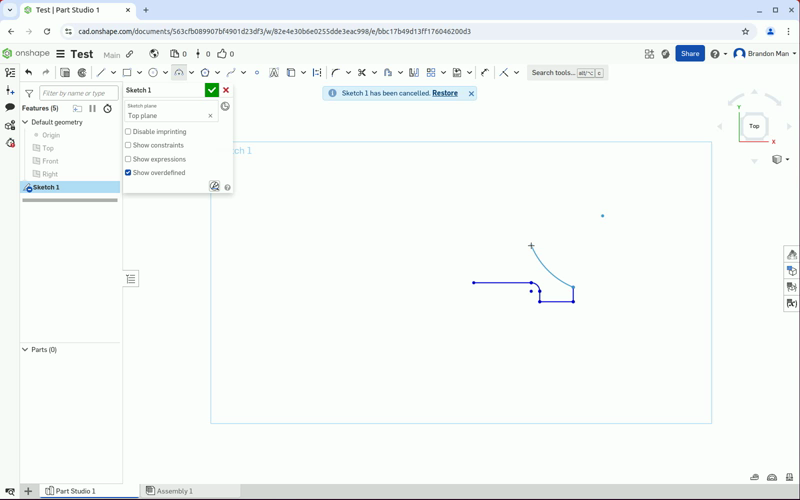
click(531, 245)
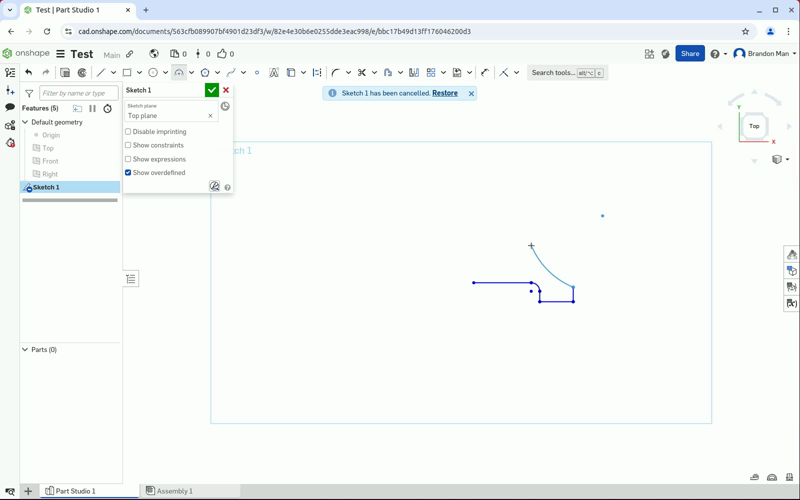
mouse_move(561, 257)
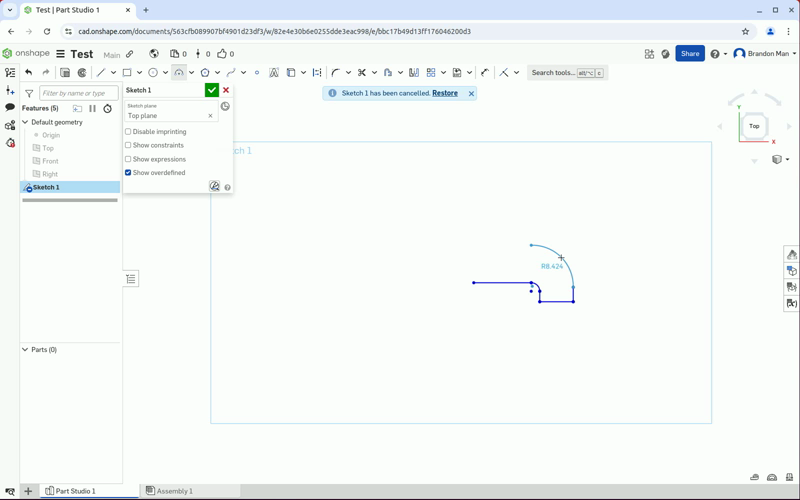
click(561, 257)
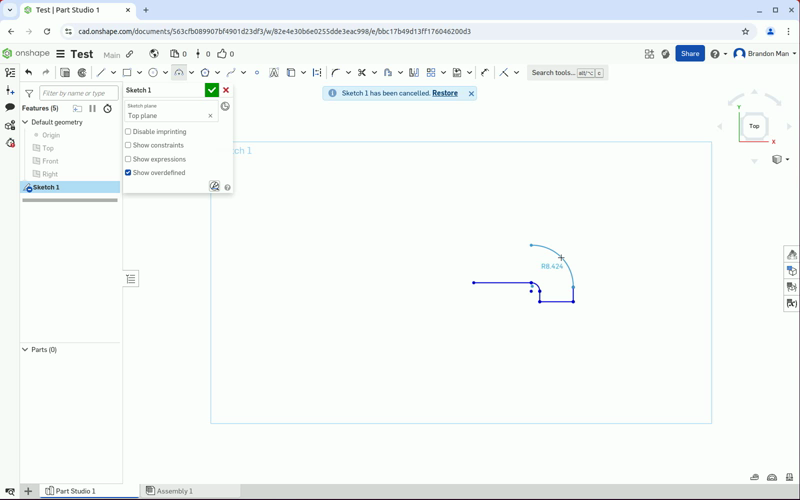
key_up(shift)
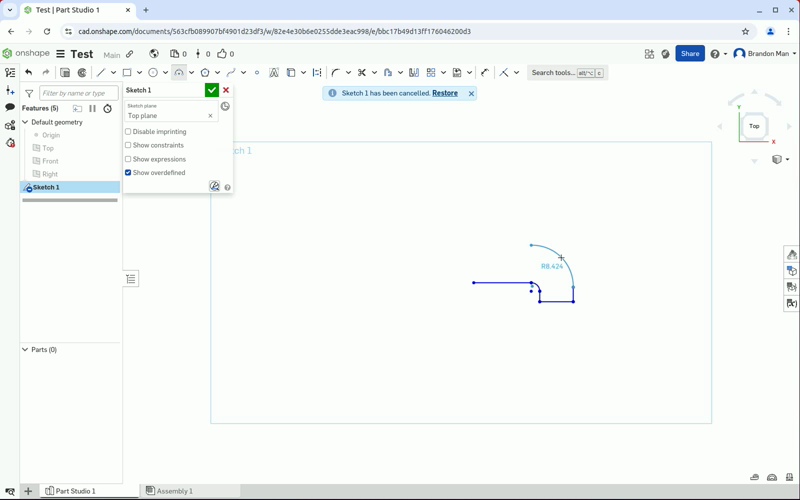
key(esc)
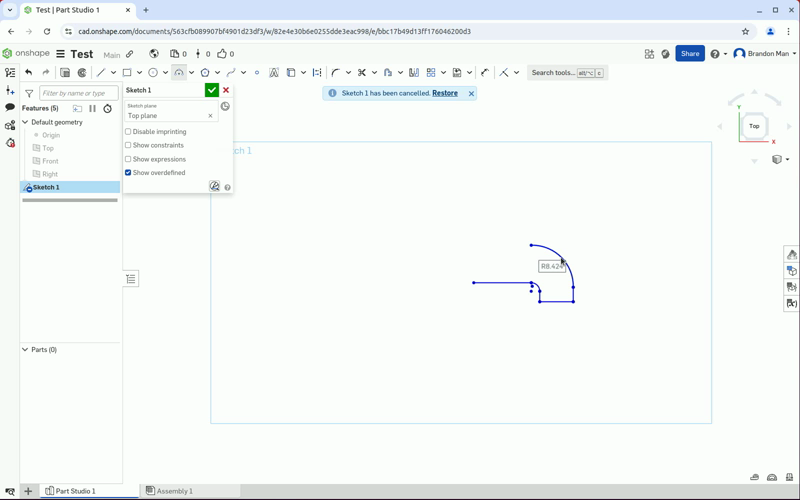
key(l)
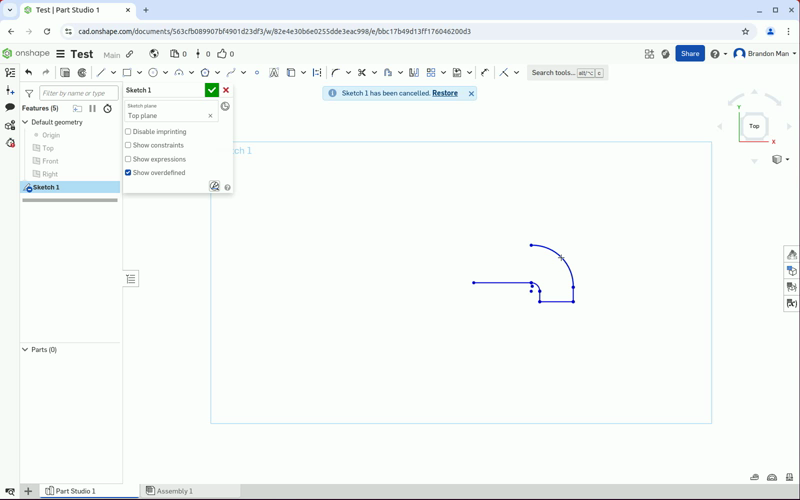
mouse_move(531, 245)
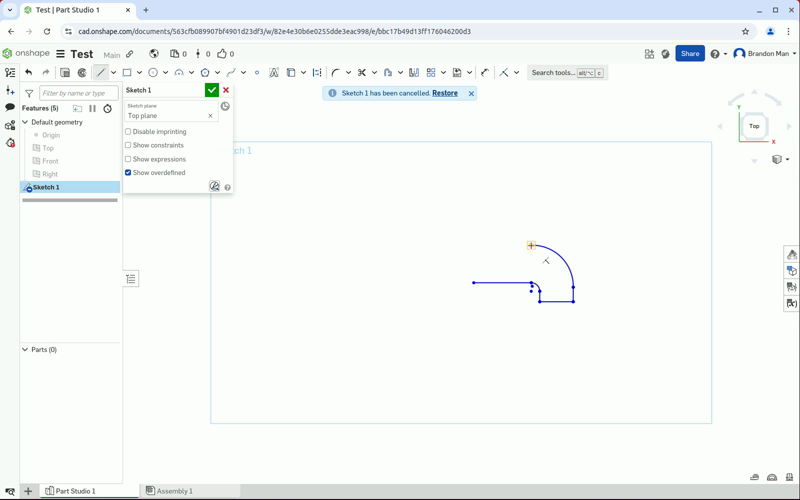
click(531, 245)
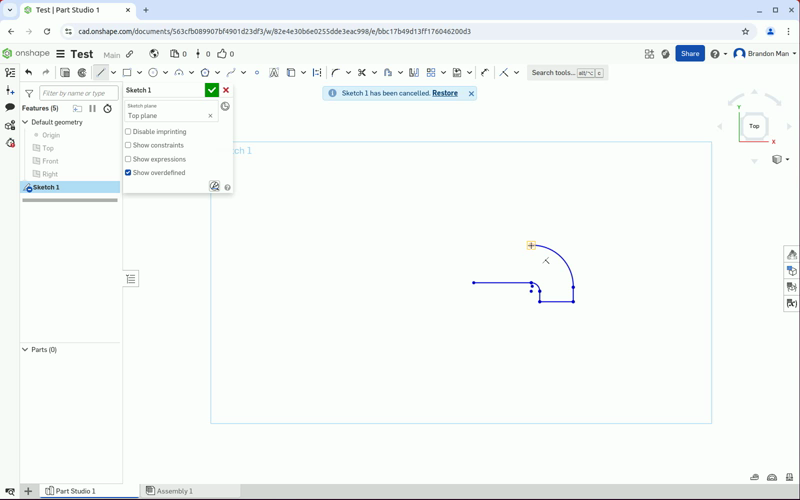
key_down(shift)
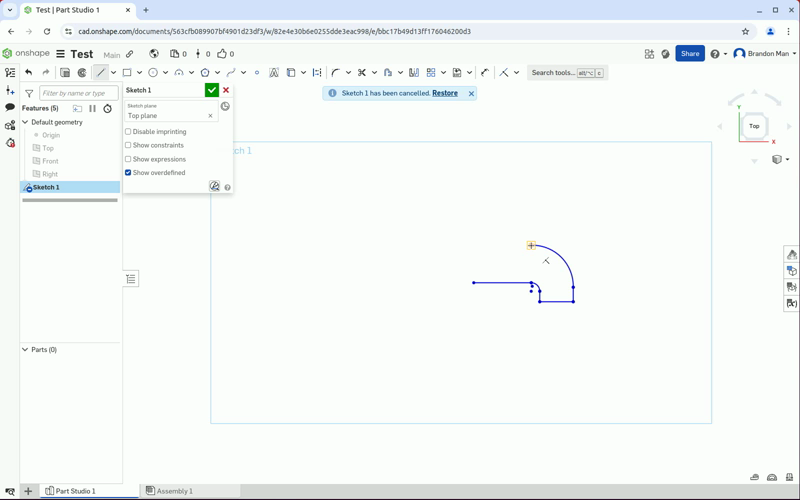
mouse_move(561, 245)
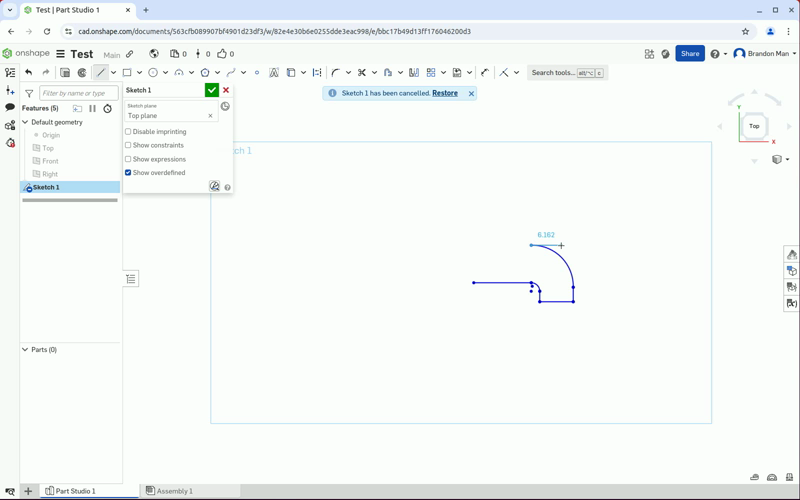
mouse_move(473, 245)
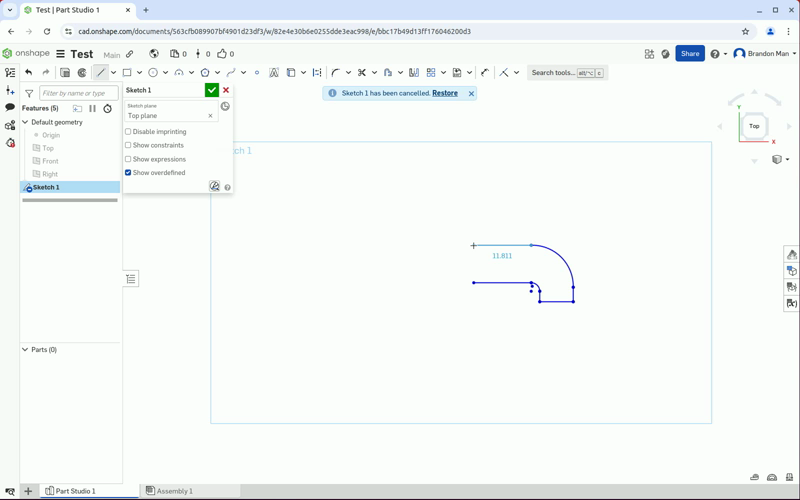
click(473, 245)
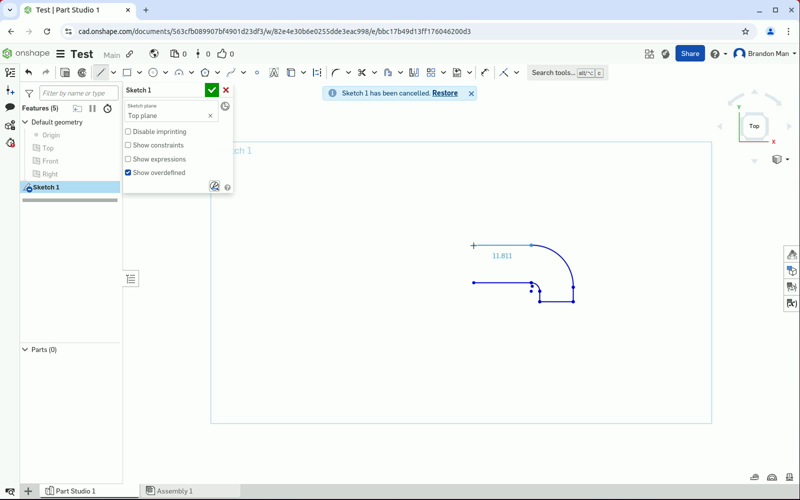
key_up(shift)
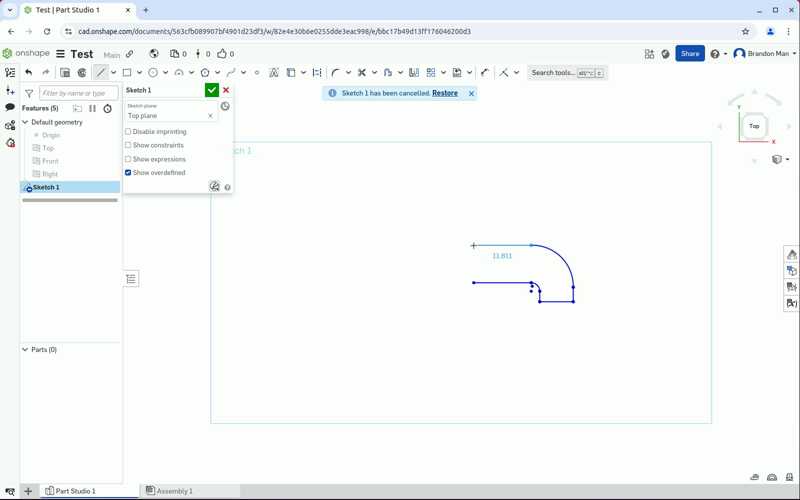
mouse_move(503, 245)
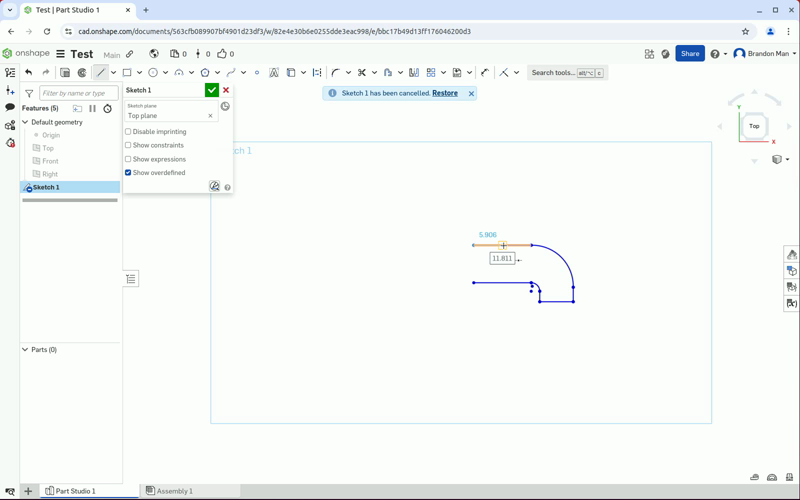
key_down(shift)
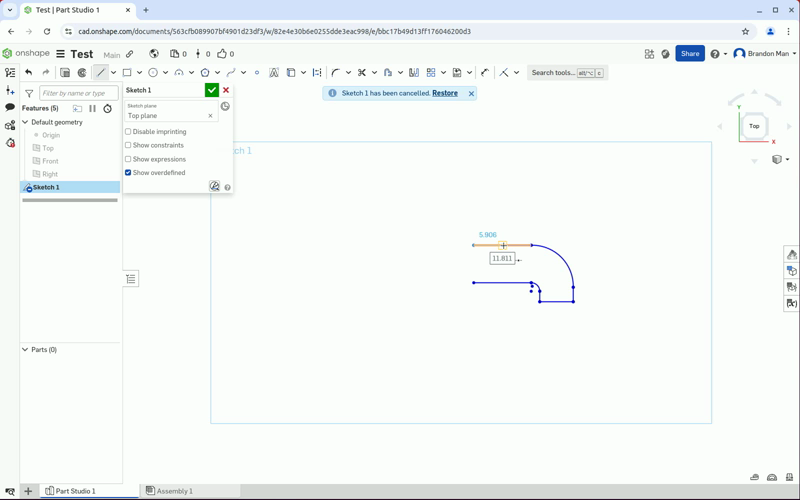
mouse_move(473, 282)
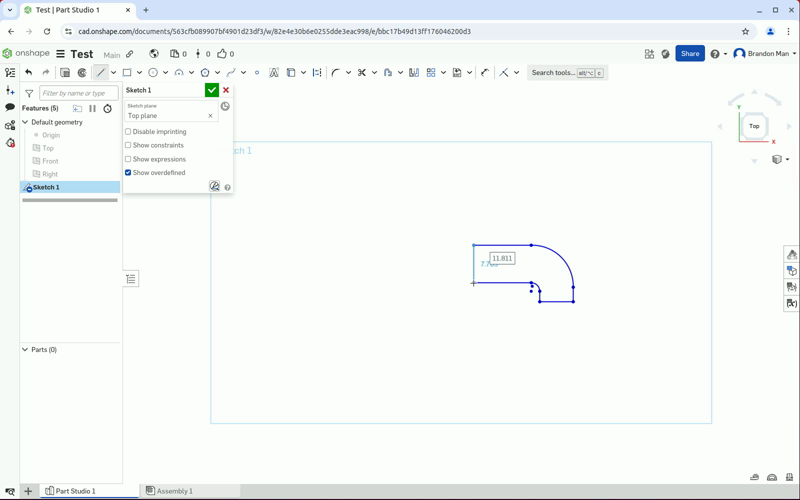
key_up(shift)
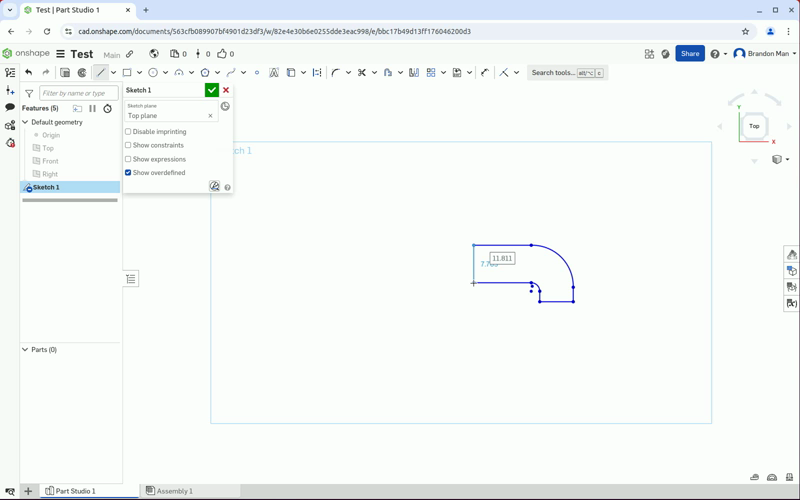
click(473, 282)
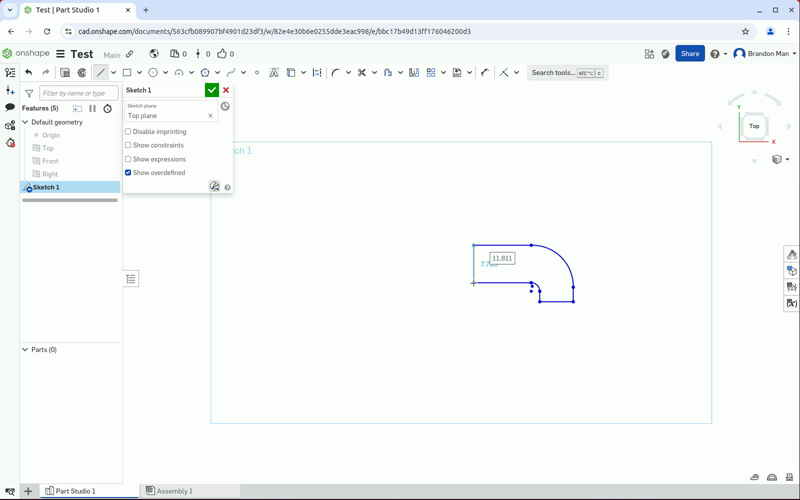
key(esc)
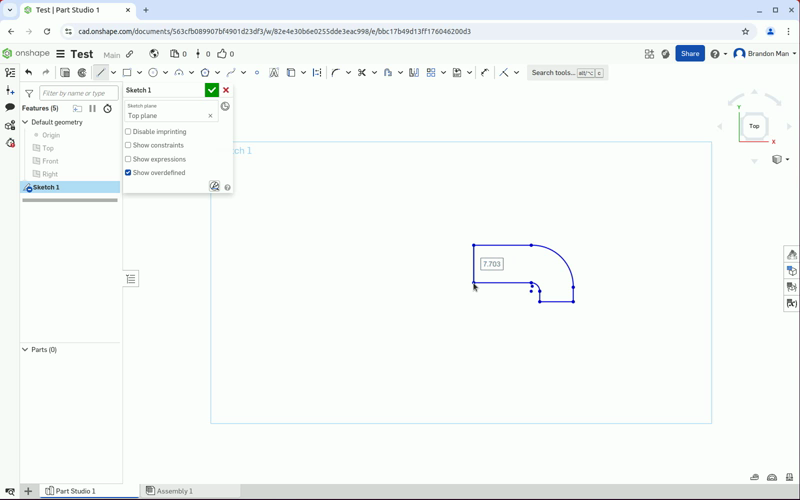
key(l)
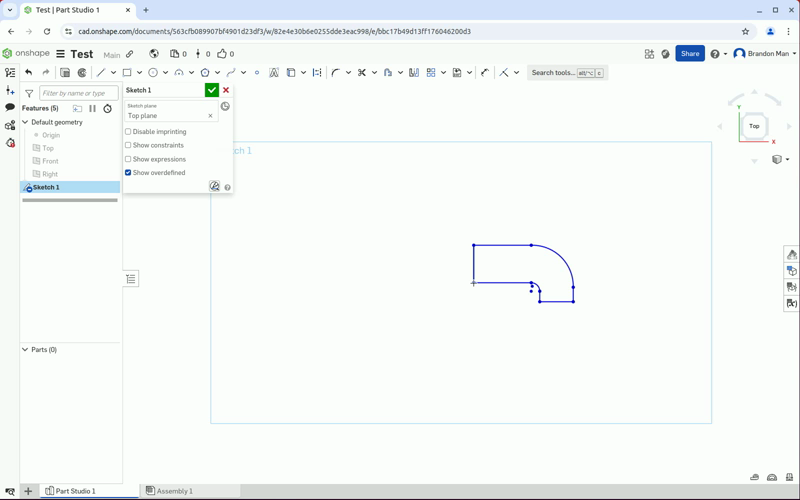
key_down(shift)
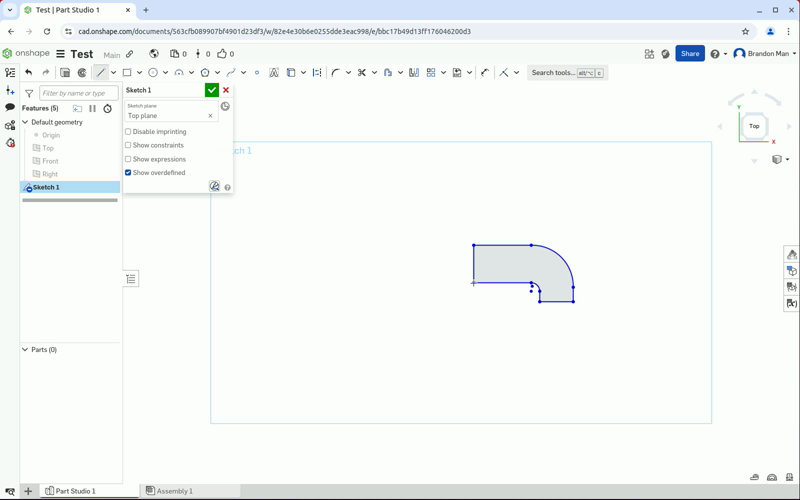
mouse_move(501, 270)
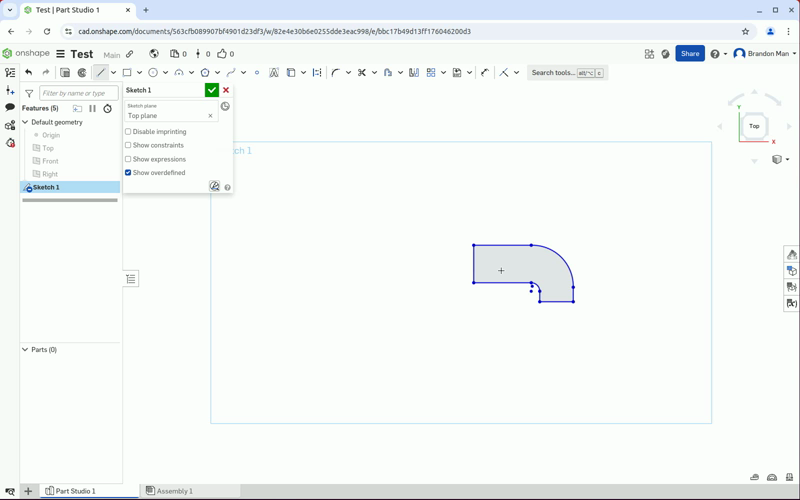
click(501, 270)
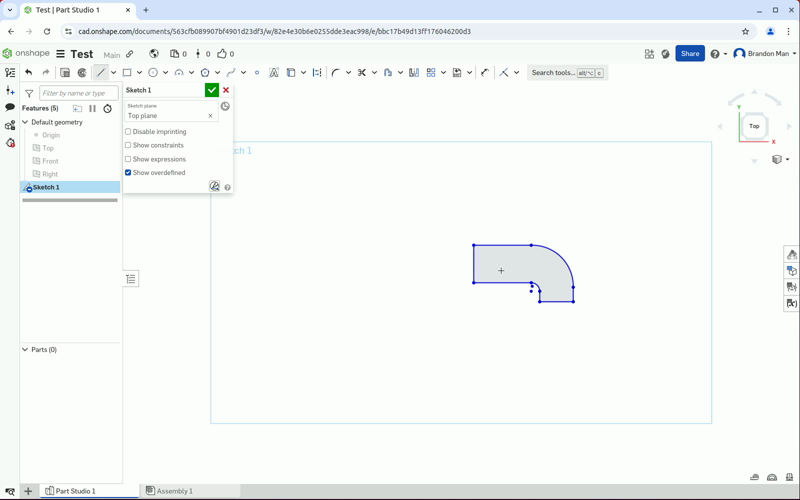
key_up(shift)
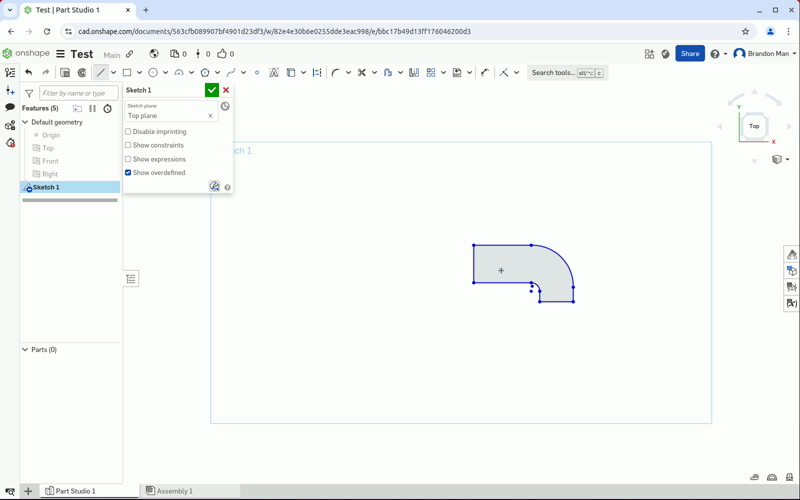
key_down(shift)
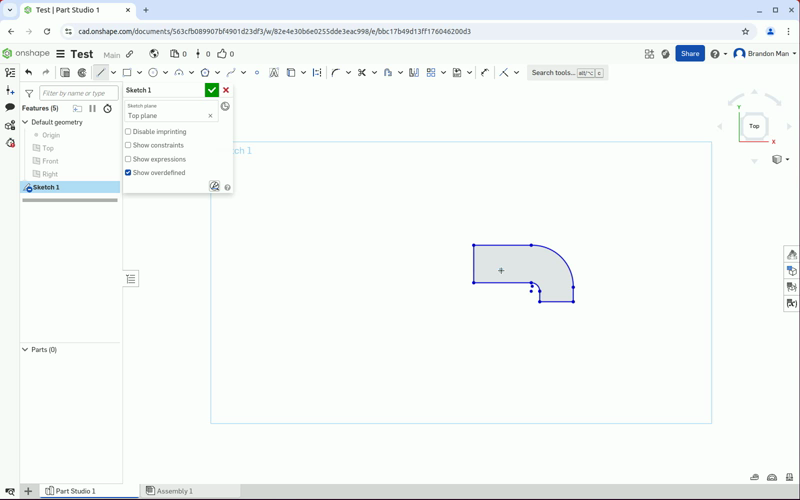
mouse_move(531, 270)
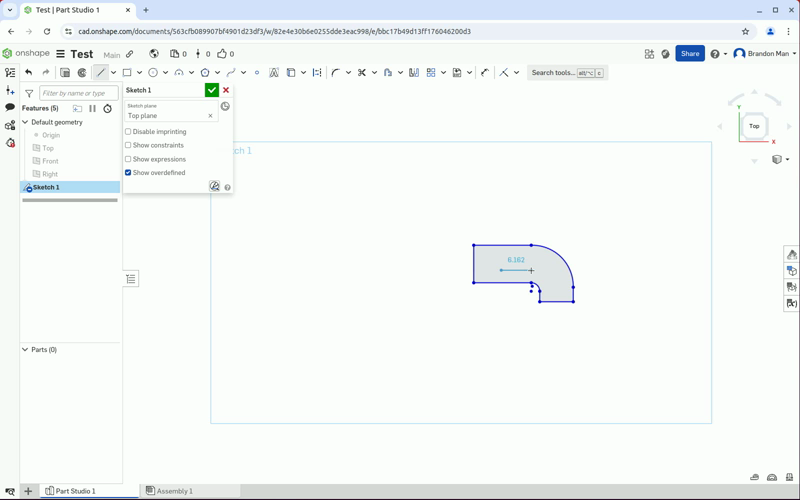
mouse_move(519, 270)
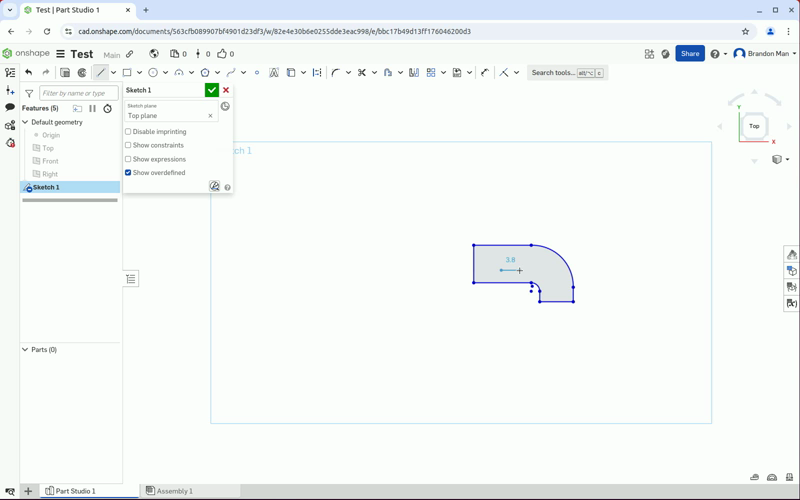
click(519, 270)
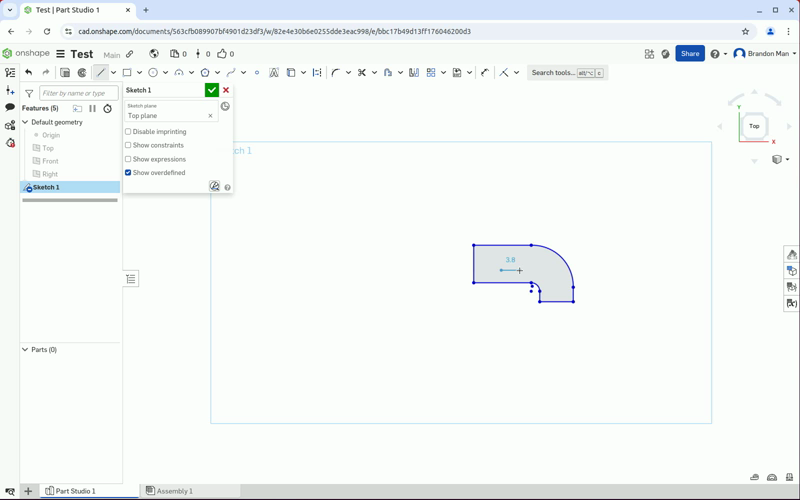
key_up(shift)
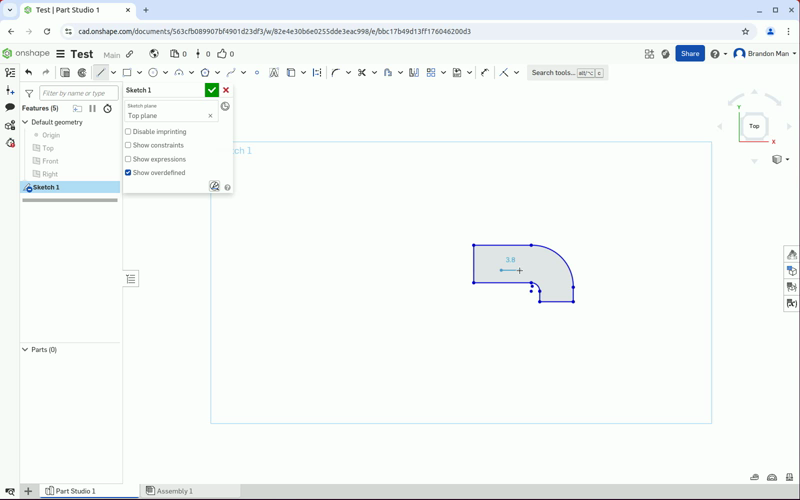
key(esc)
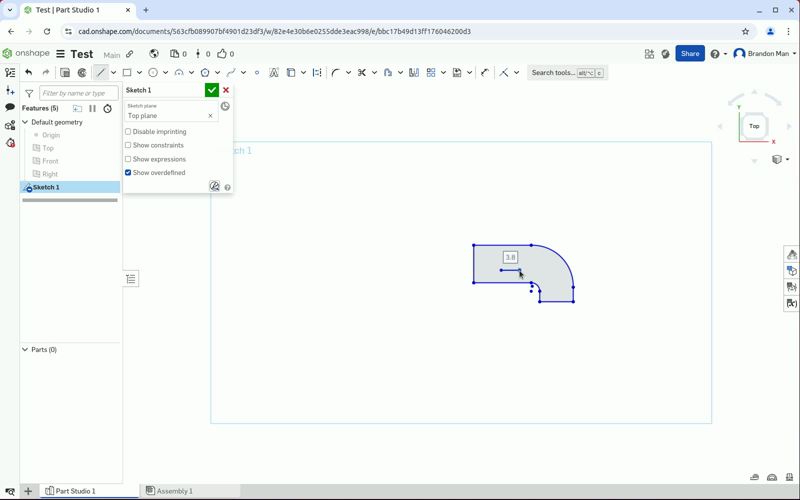
key(a)
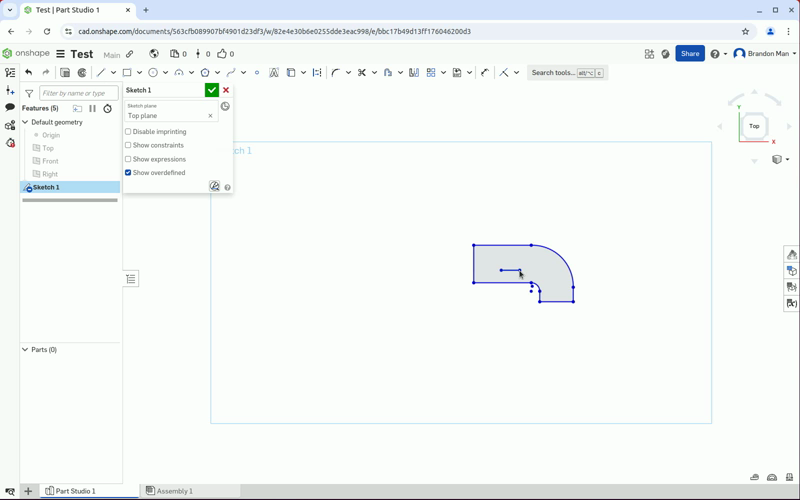
mouse_move(519, 270)
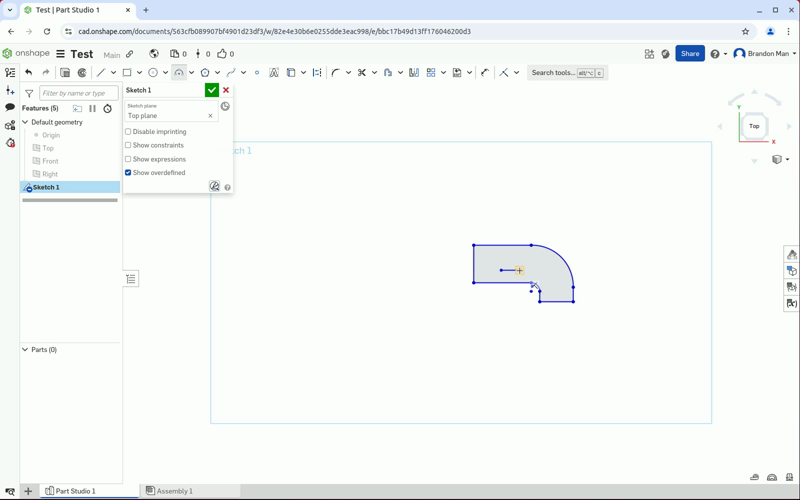
click(519, 270)
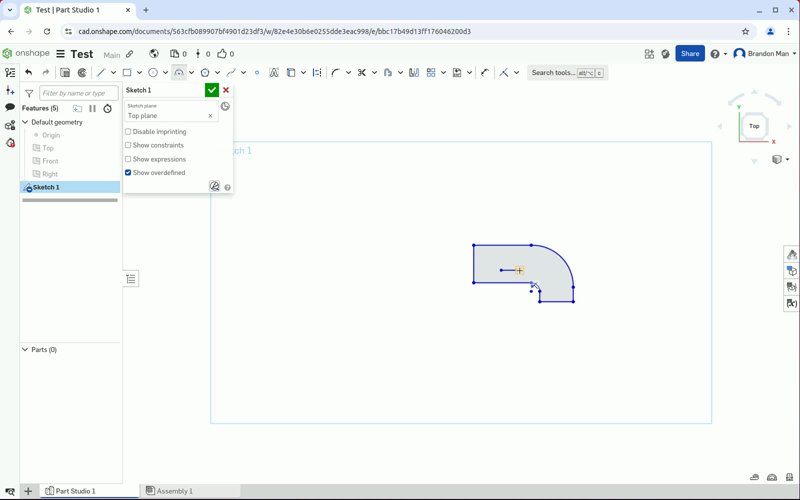
key_down(shift)
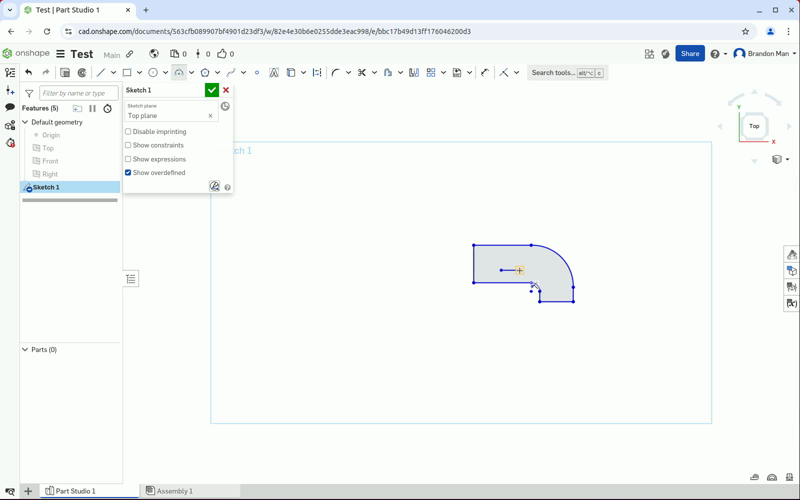
mouse_move(519, 257)
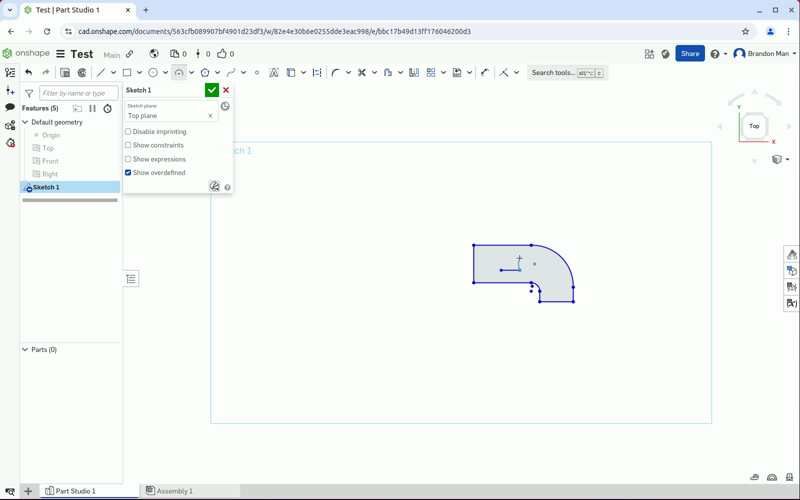
click(519, 257)
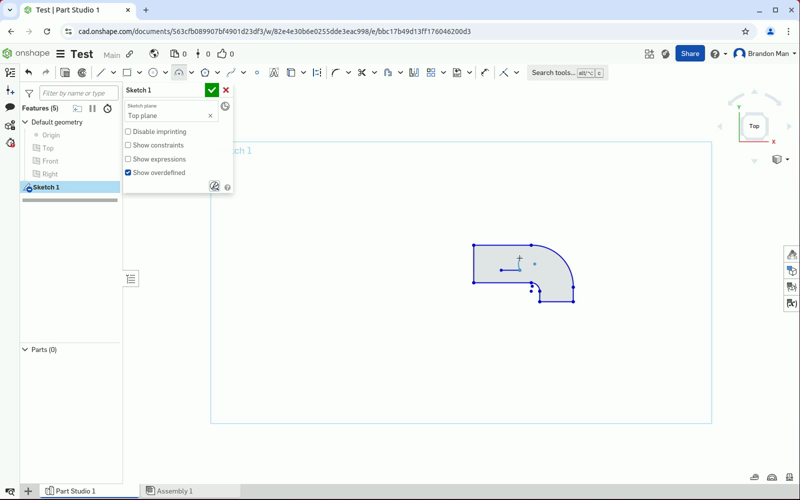
mouse_move(526, 264)
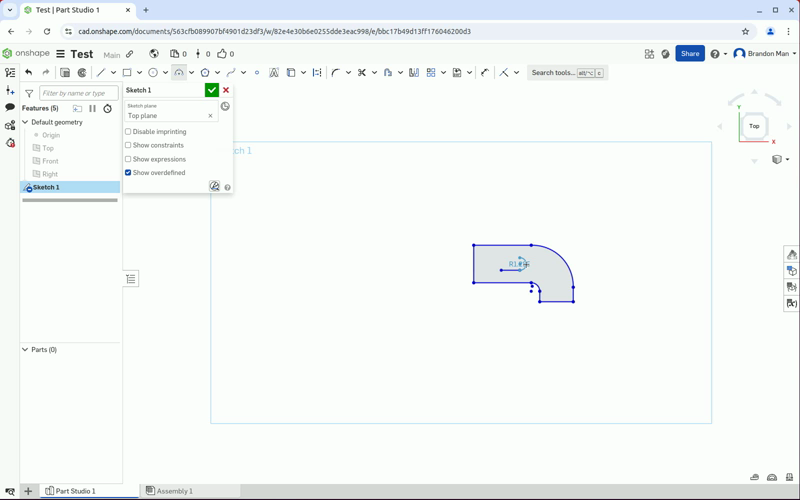
click(526, 264)
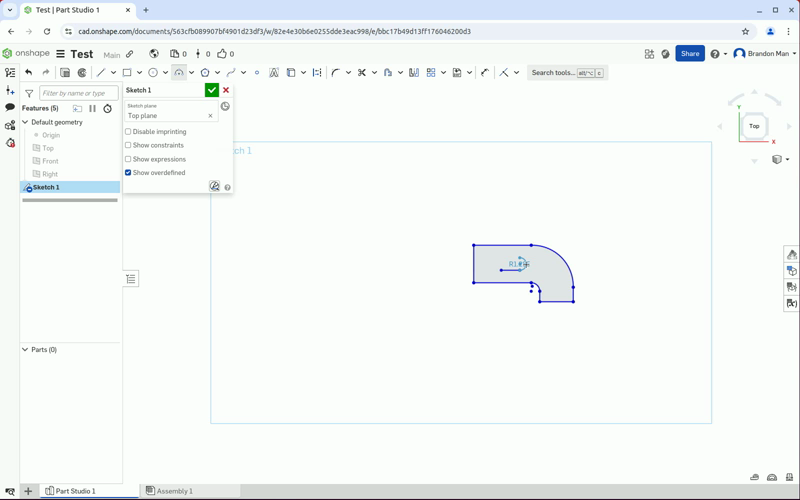
key_up(shift)
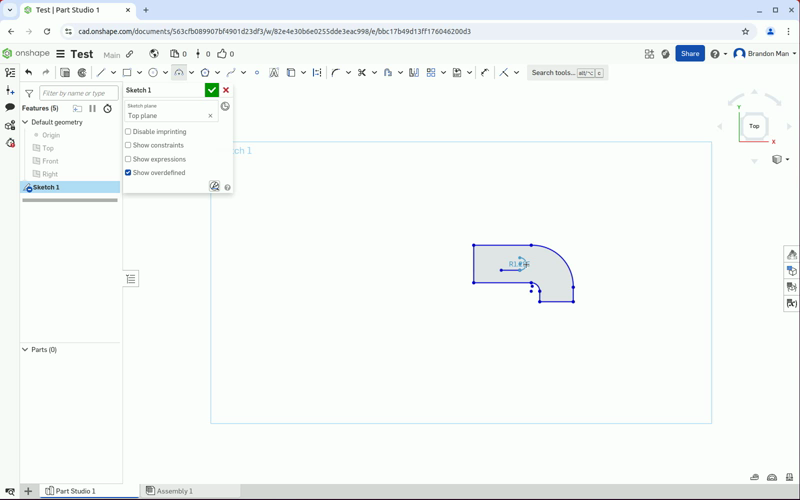
key(esc)
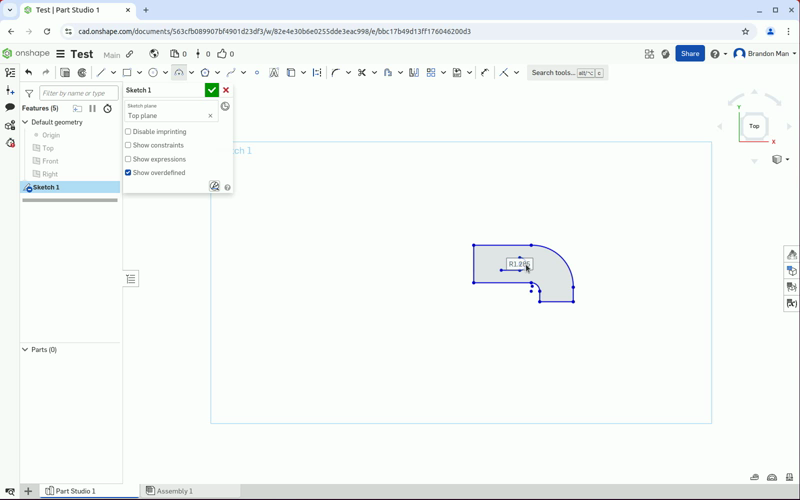
key(l)
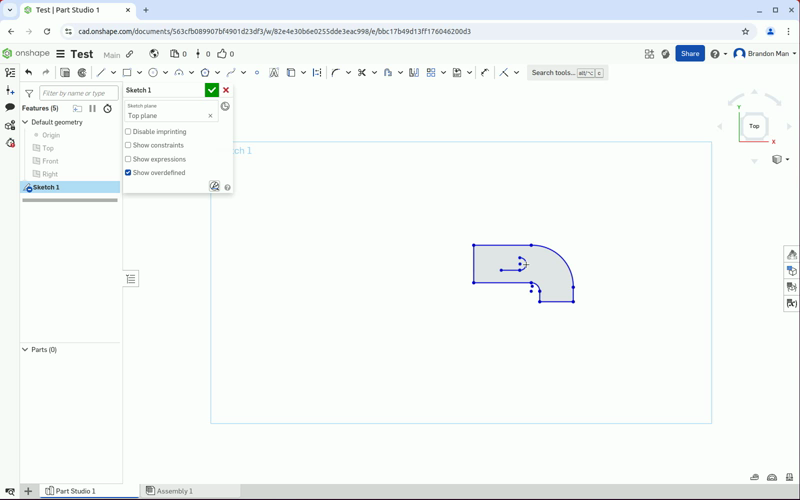
mouse_move(519, 257)
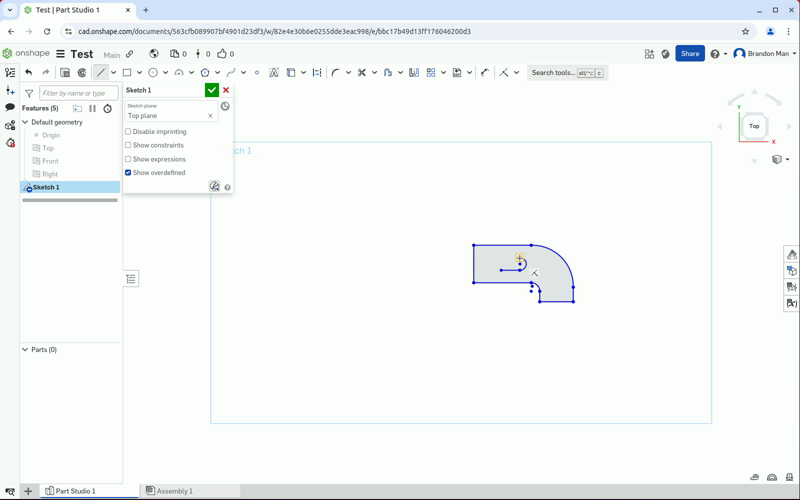
click(519, 257)
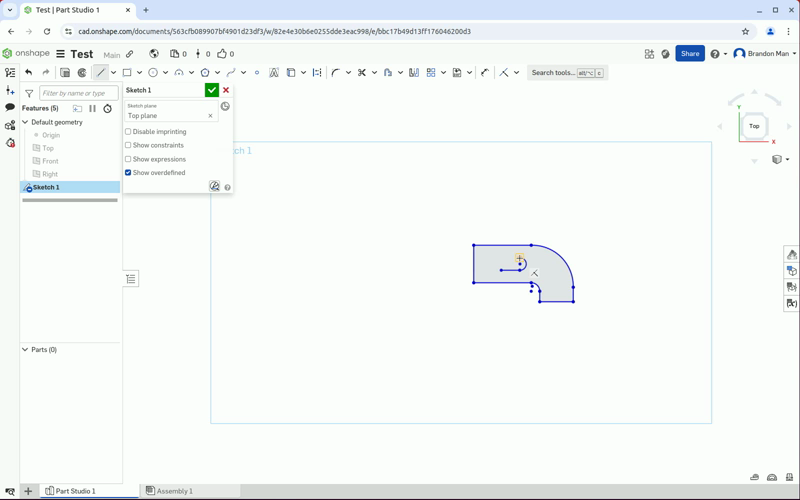
key_down(shift)
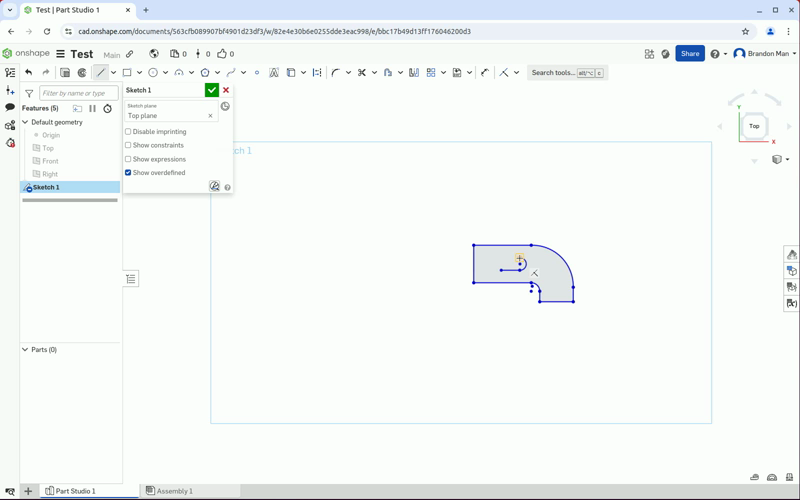
mouse_move(549, 257)
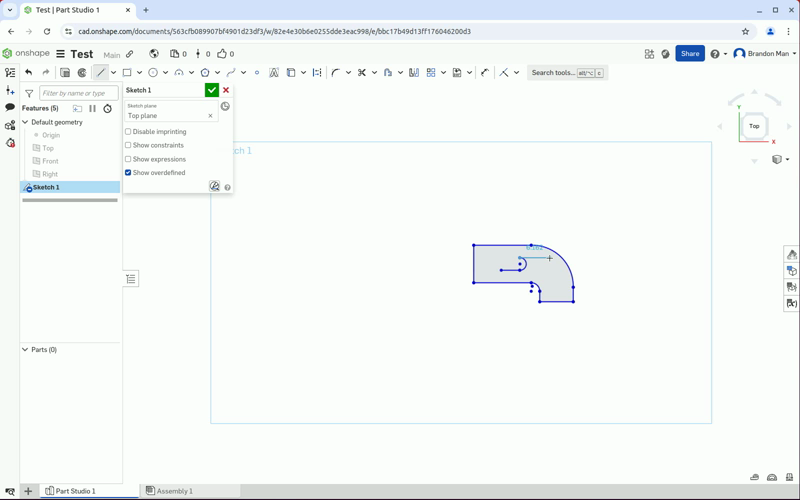
mouse_move(501, 257)
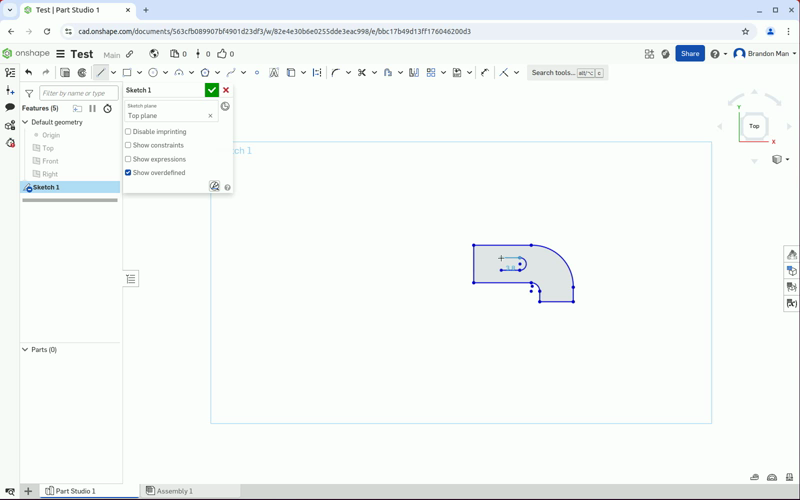
click(501, 257)
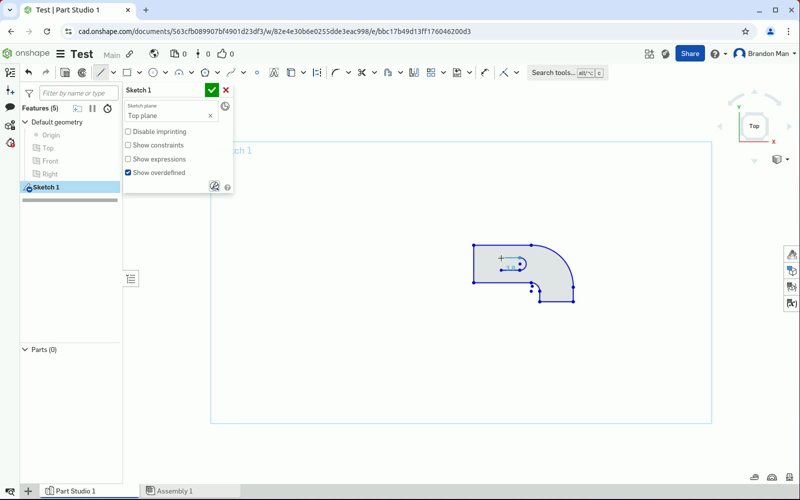
key_up(shift)
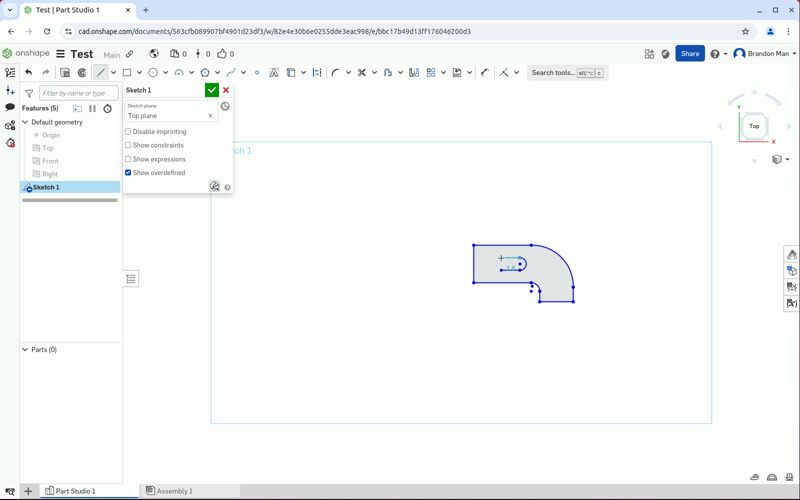
key(esc)
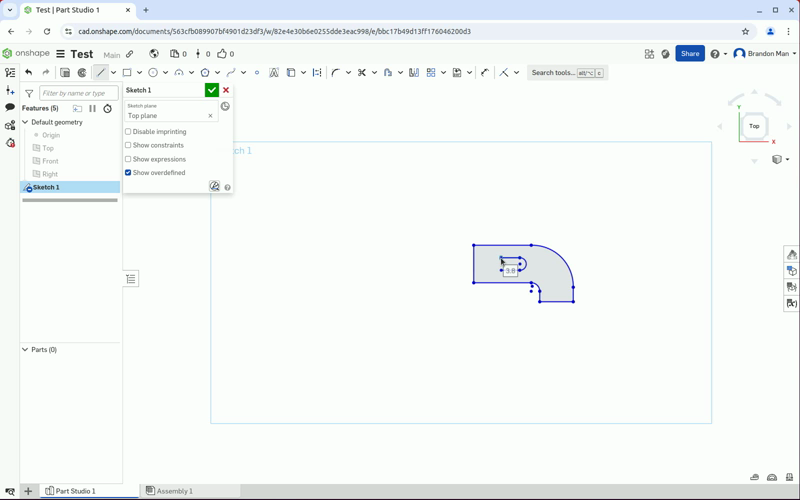
key(a)
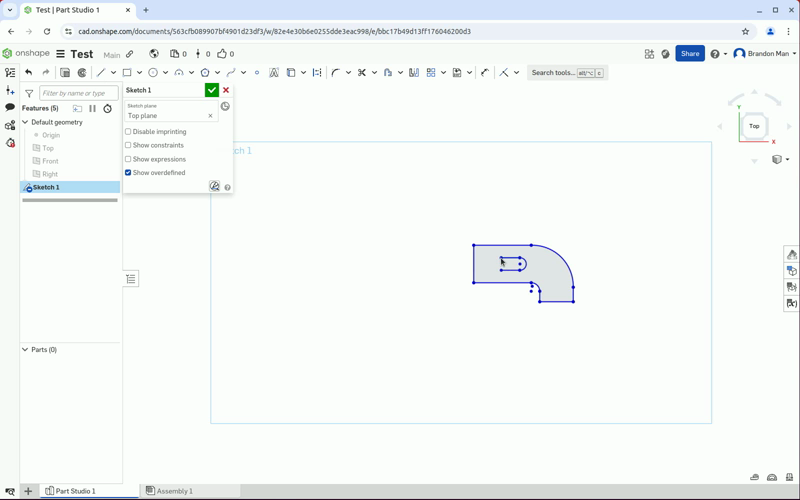
mouse_move(501, 257)
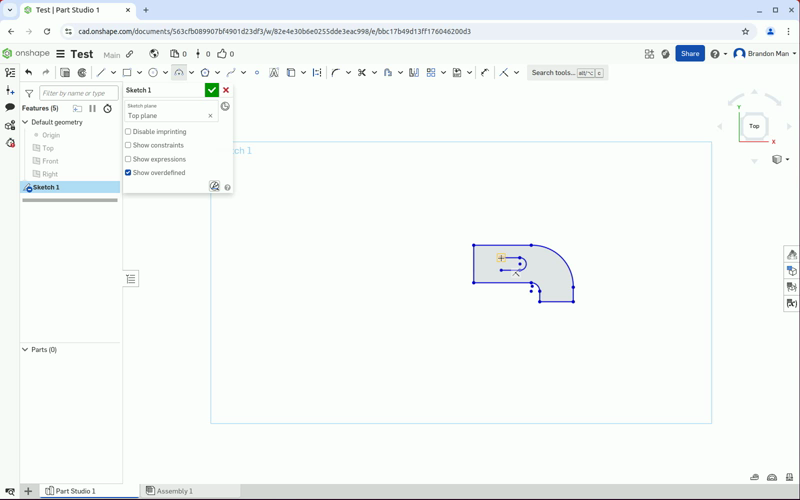
click(501, 257)
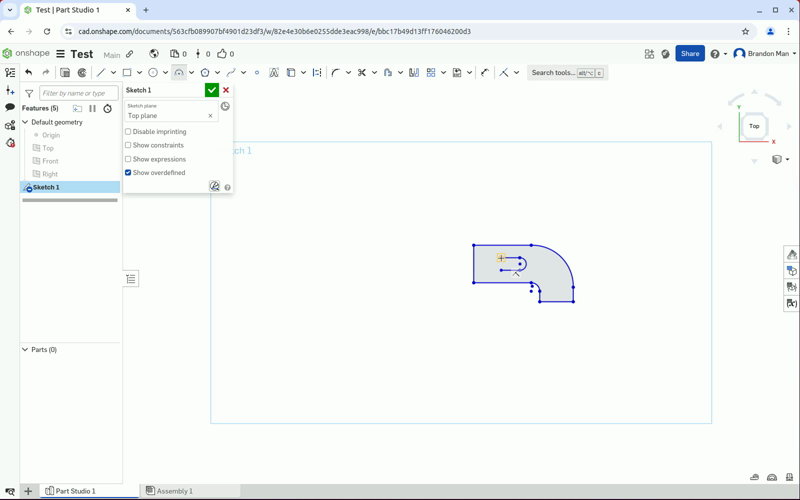
mouse_move(501, 270)
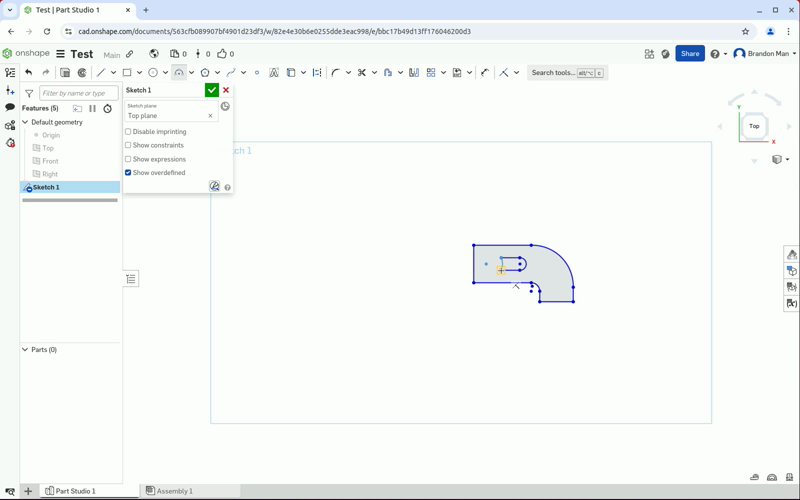
click(501, 270)
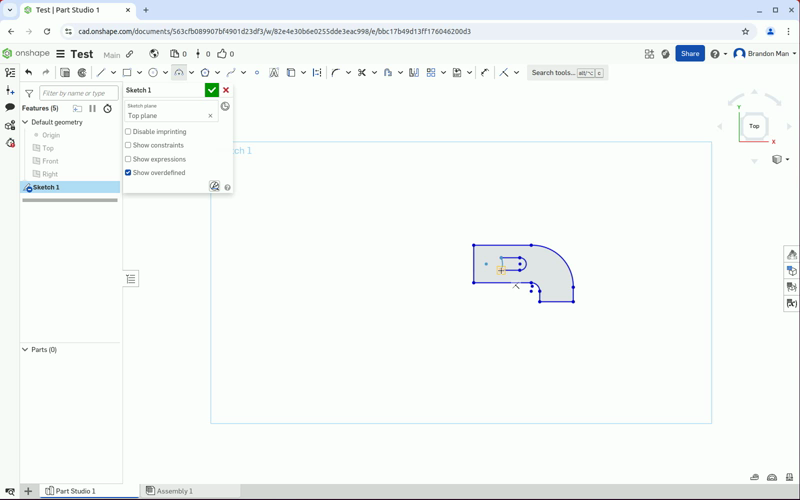
key_down(shift)
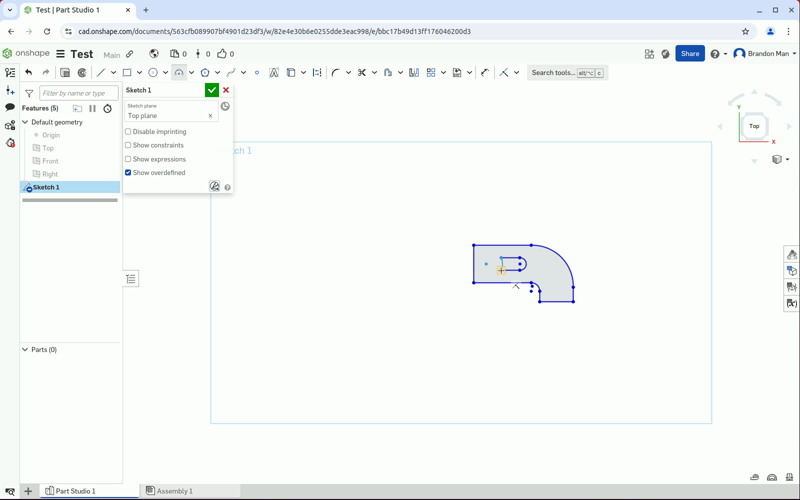
mouse_move(494, 264)
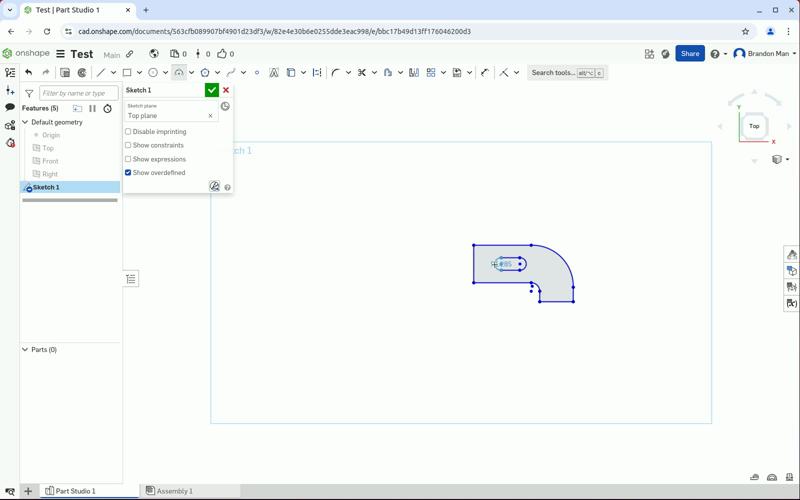
click(494, 264)
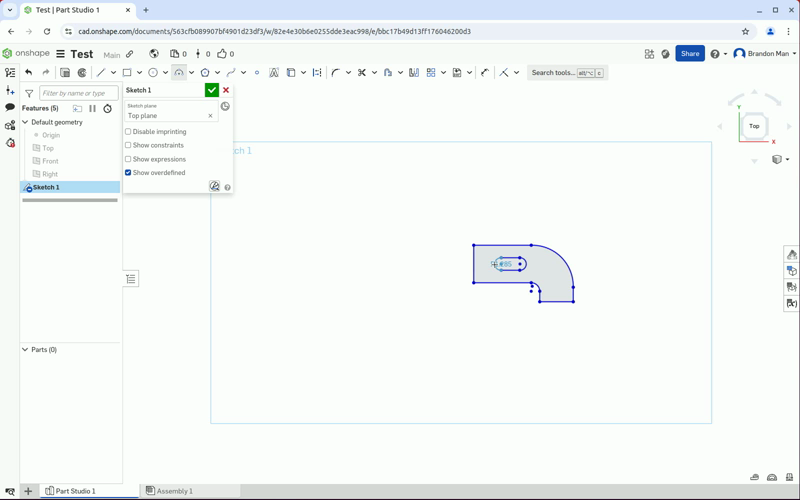
key_up(shift)
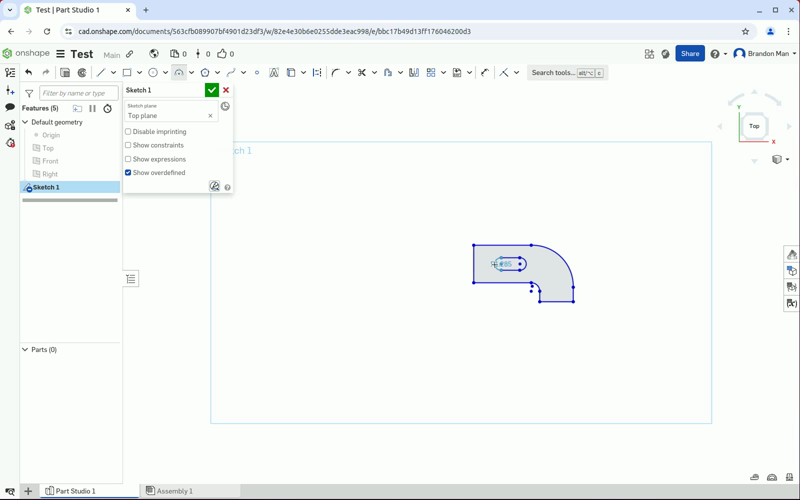
key(esc)
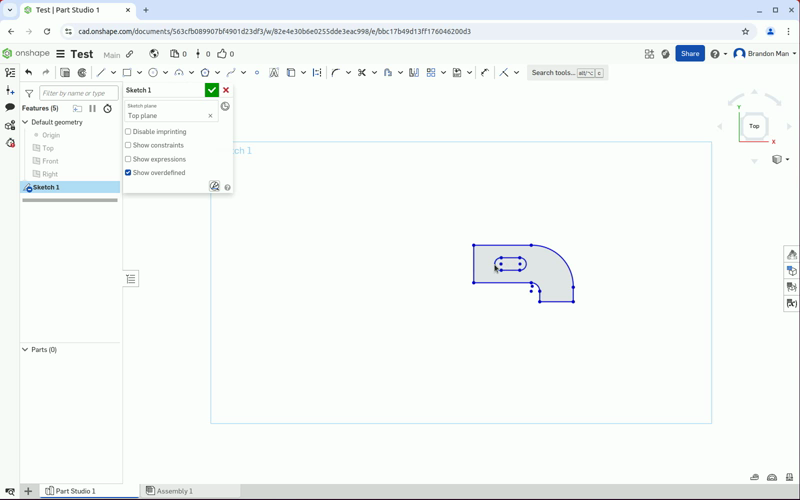
mouse_move(494, 252)
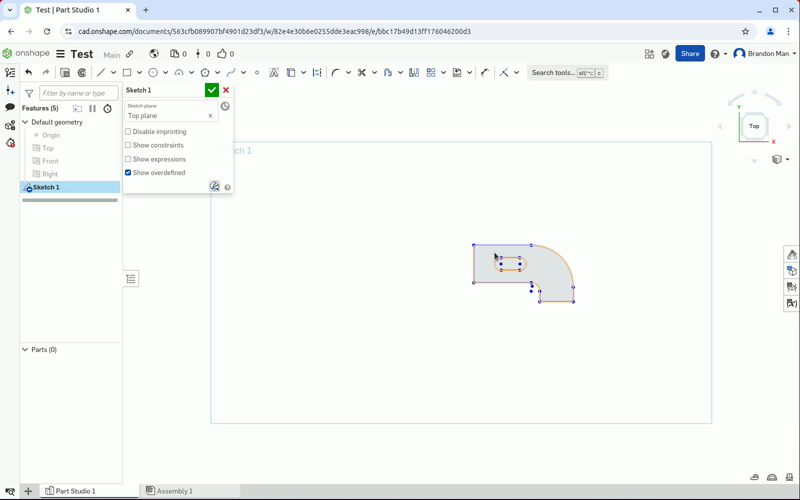
click(494, 252)
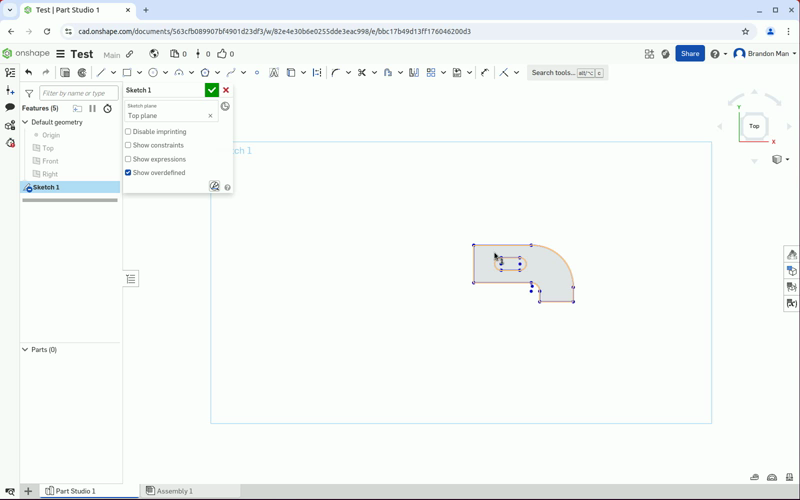
mouse_move(73, 352)
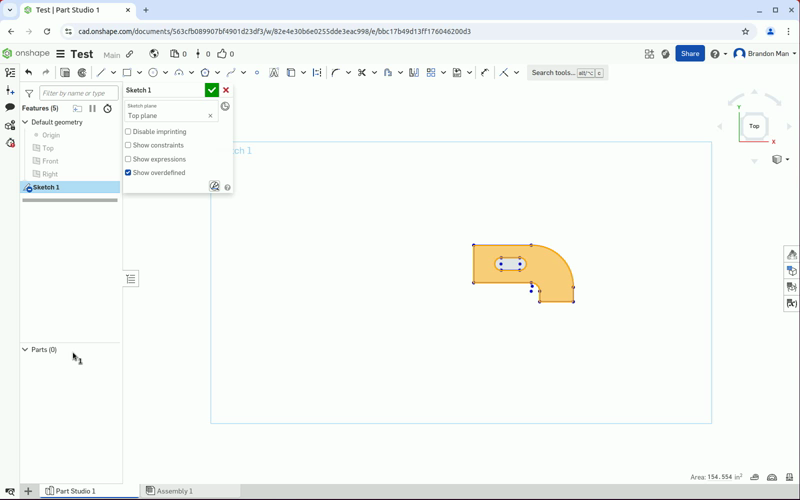
key(shift+y)
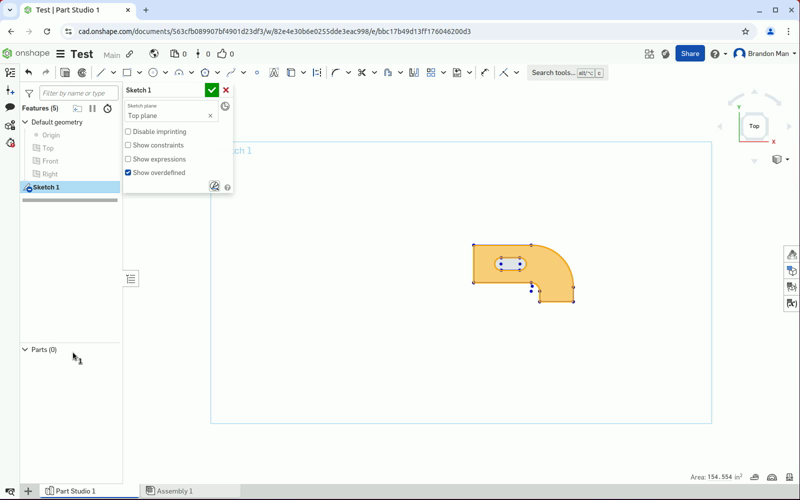
key(shift+e)
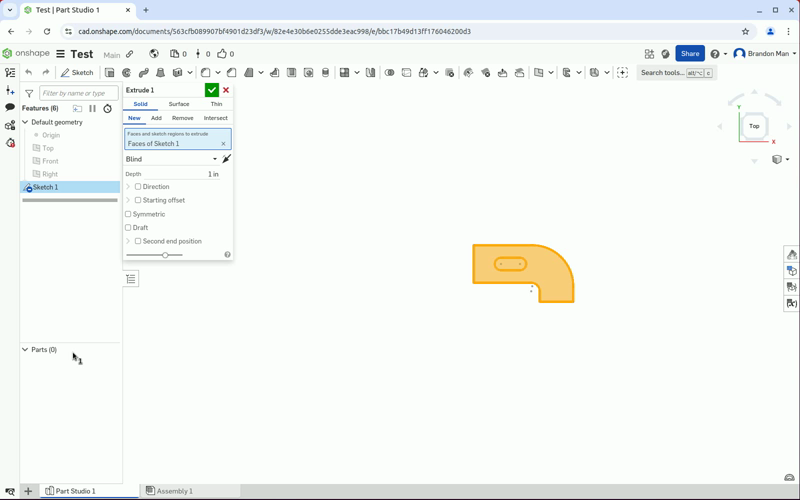
mouse_move(143, 106)
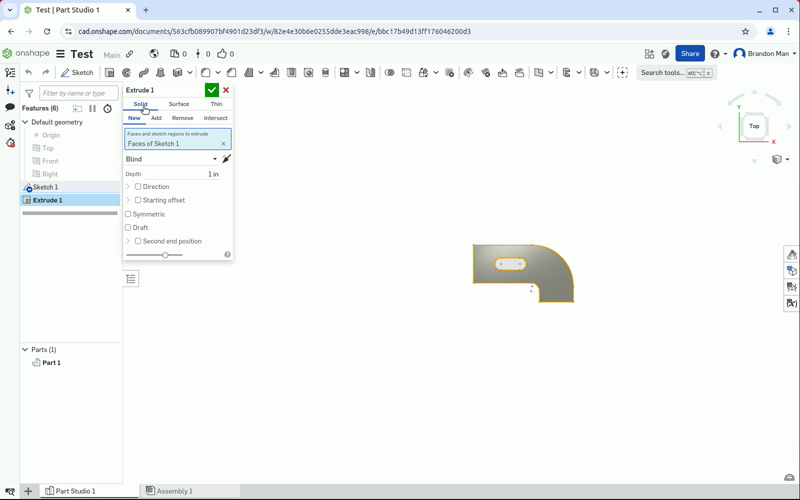
click(143, 106)
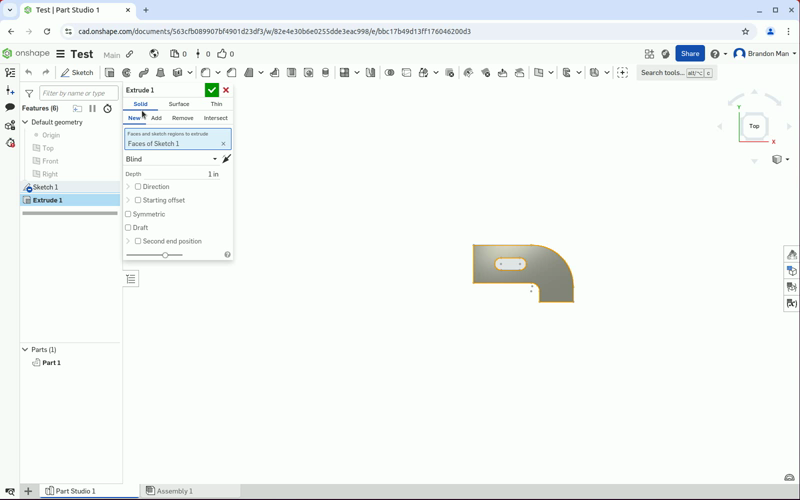
mouse_move(137, 120)
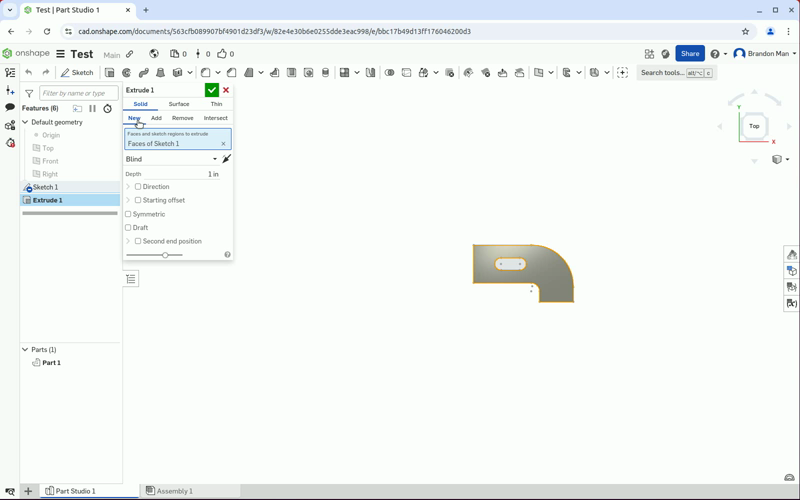
click(137, 120)
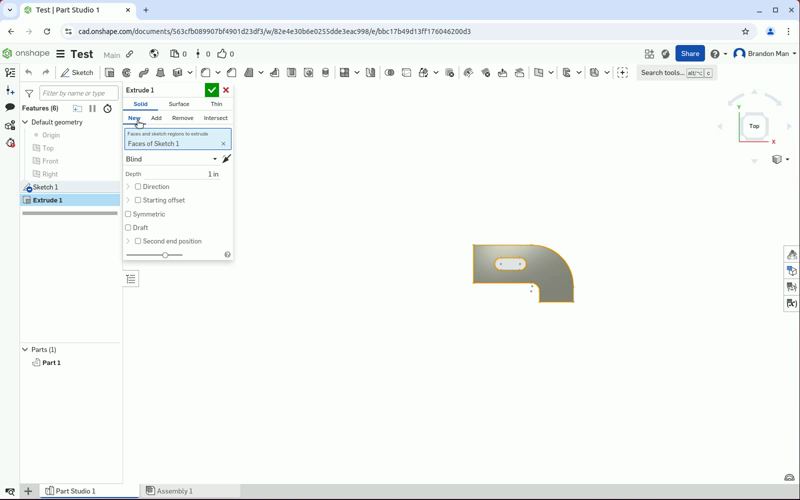
key(tab, 4)
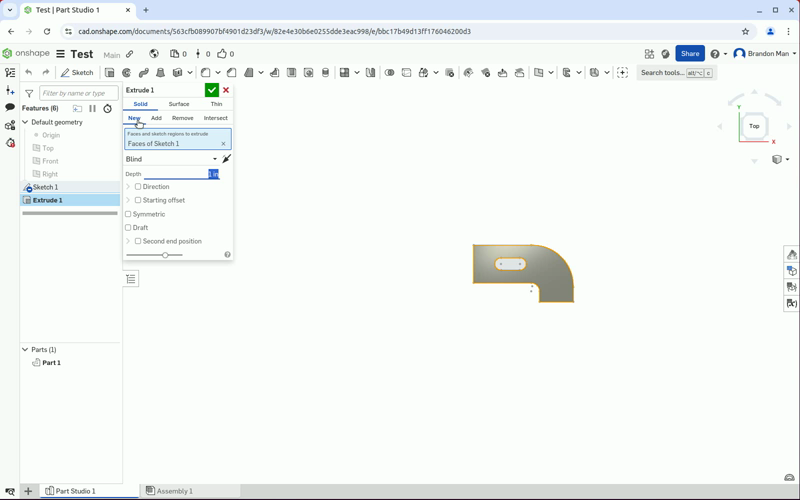
text(2.648)
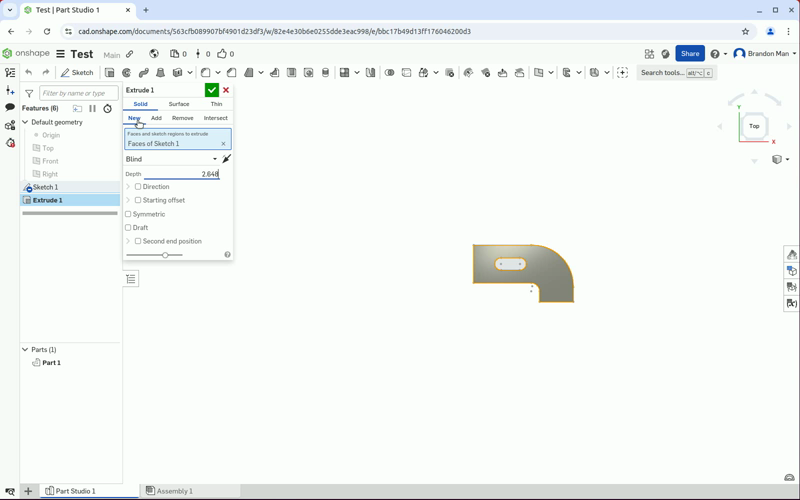
key(enter)
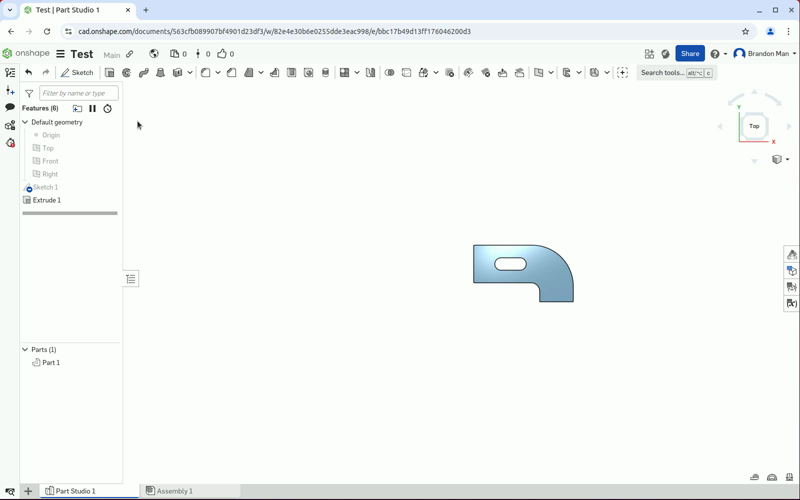
key(shift+h)
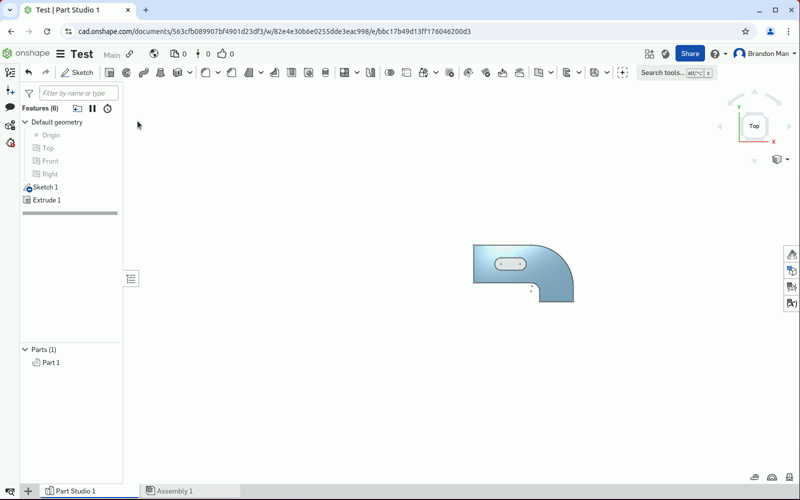
key(shift+h)
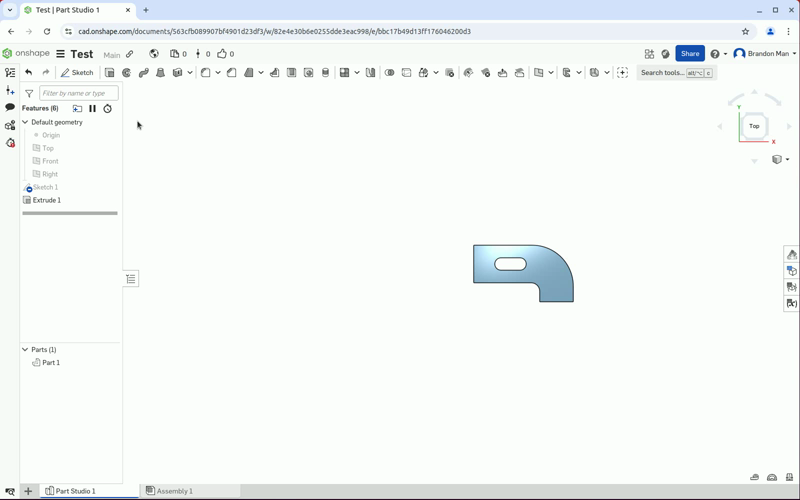
mouse_move(73, 189)
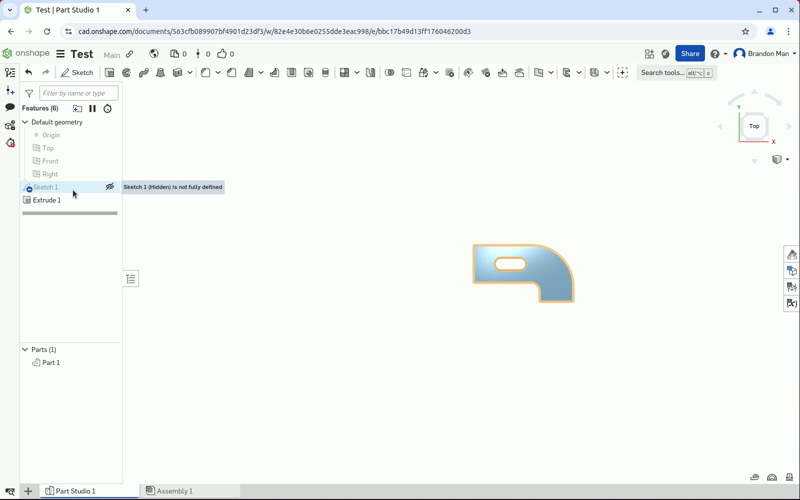
click(73, 189)
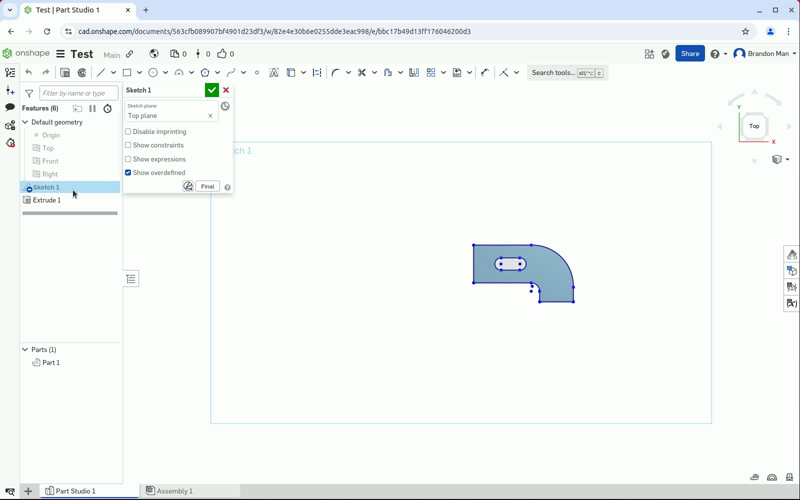
mouse_move(229, 92)
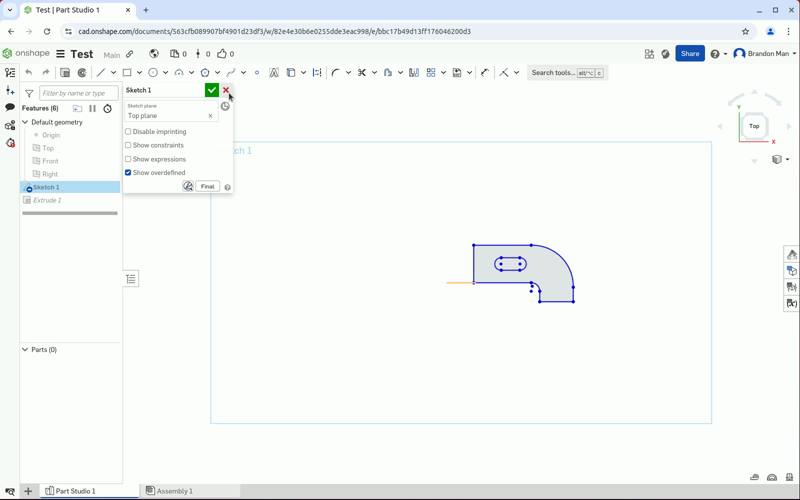
click(229, 92)
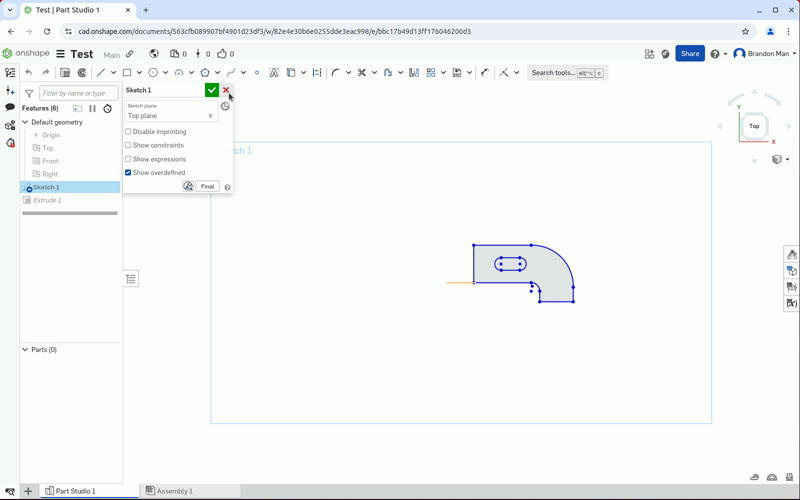
key(shift+s)
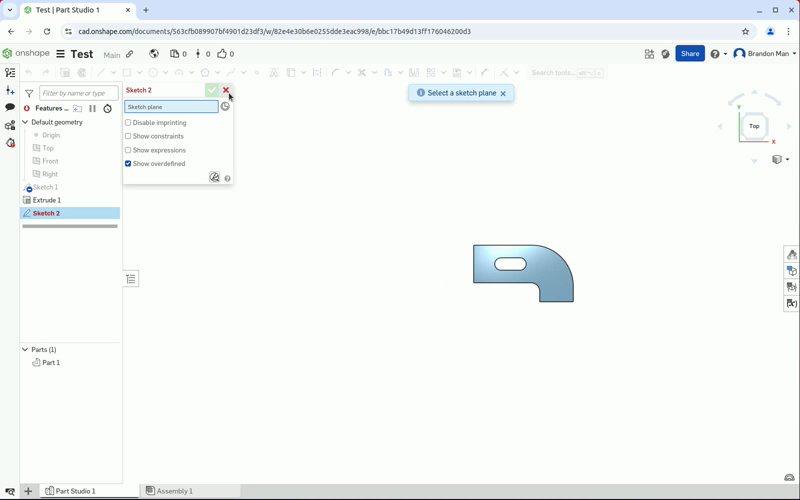
mouse_move(73, 150)
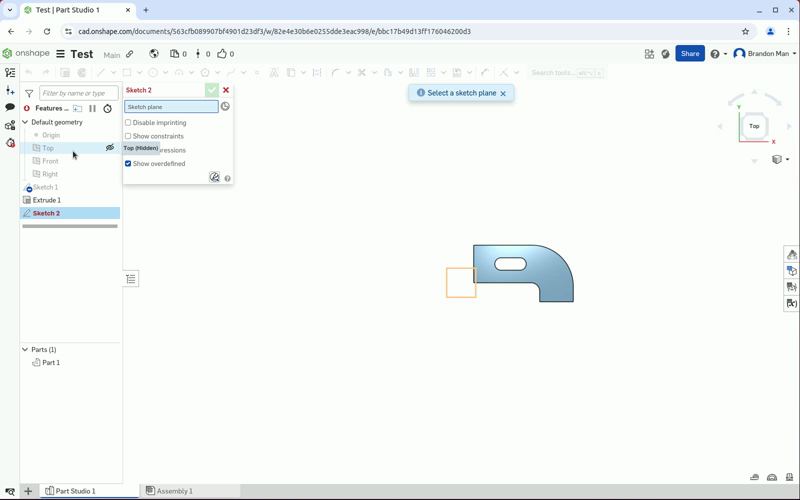
click(73, 150)
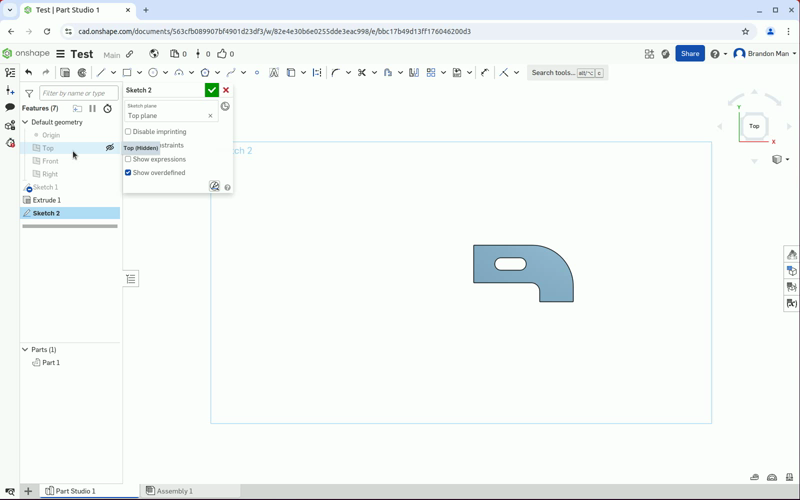
mouse_move(73, 352)
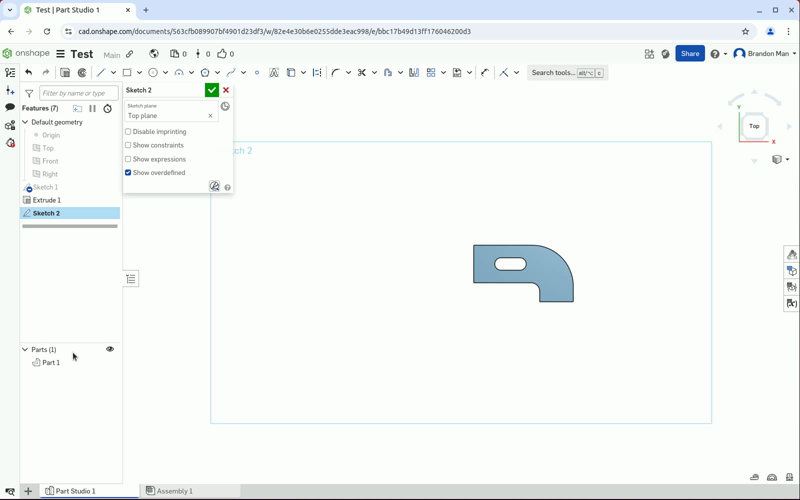
key(y)
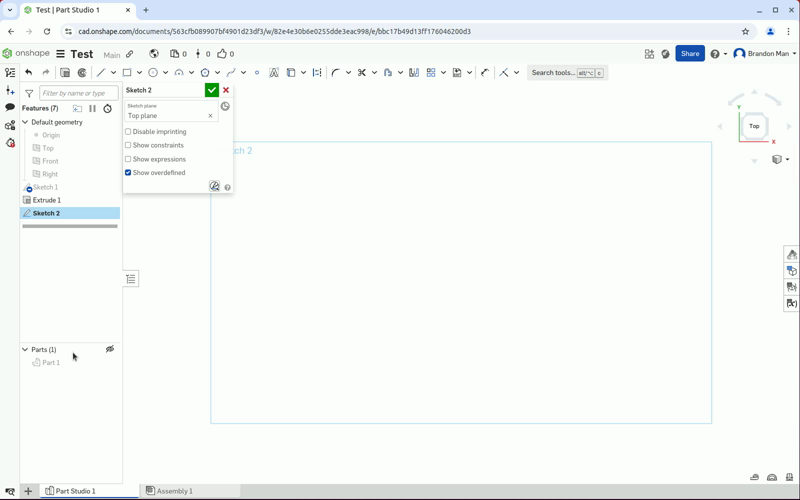
key(l)
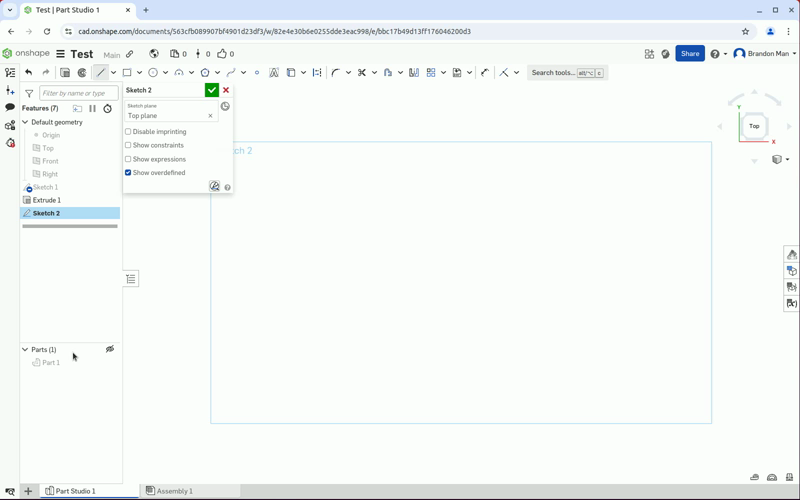
key_down(shift)
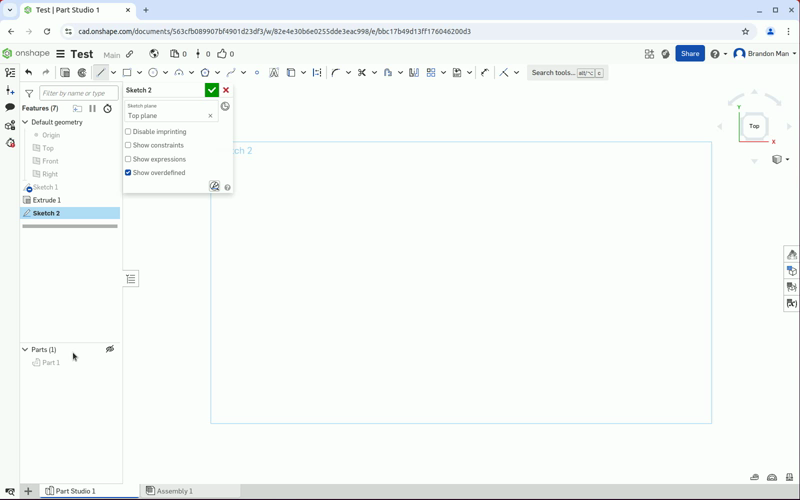
mouse_move(460, 282)
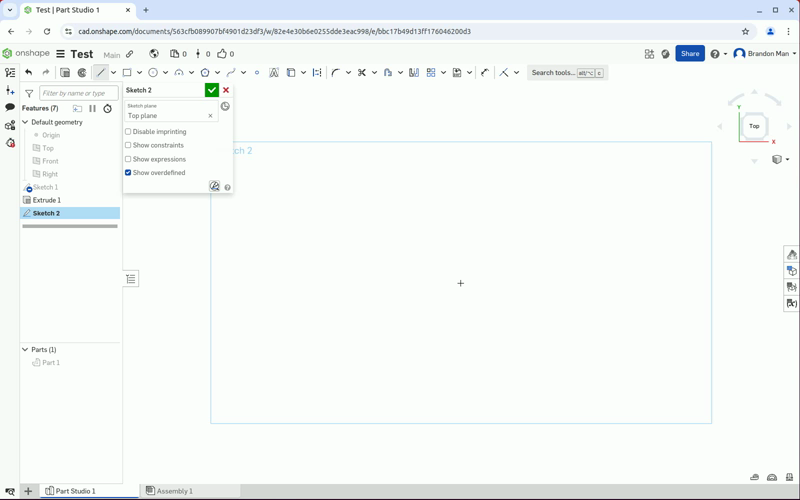
click(460, 282)
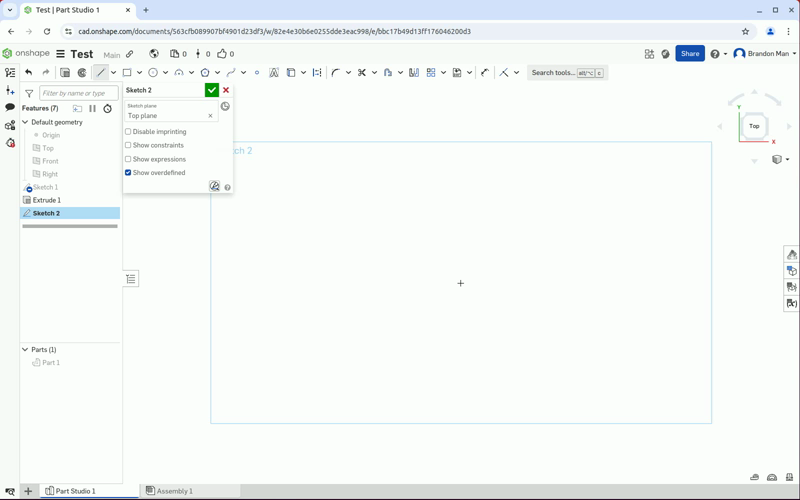
key_up(shift)
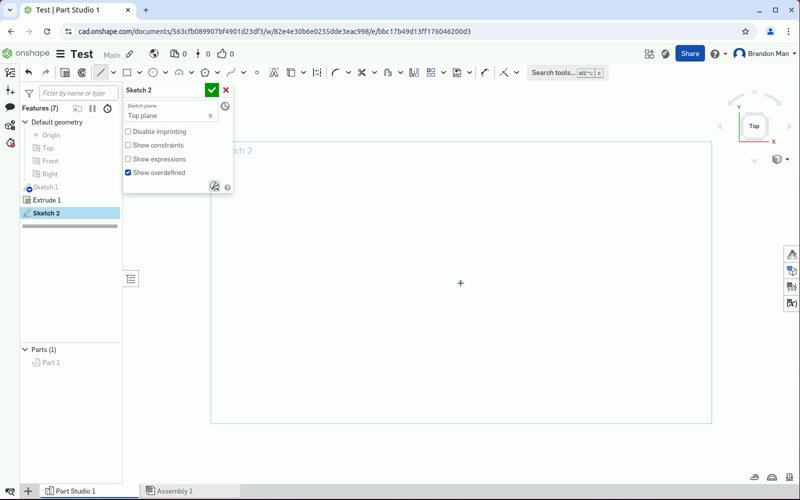
key_down(shift)
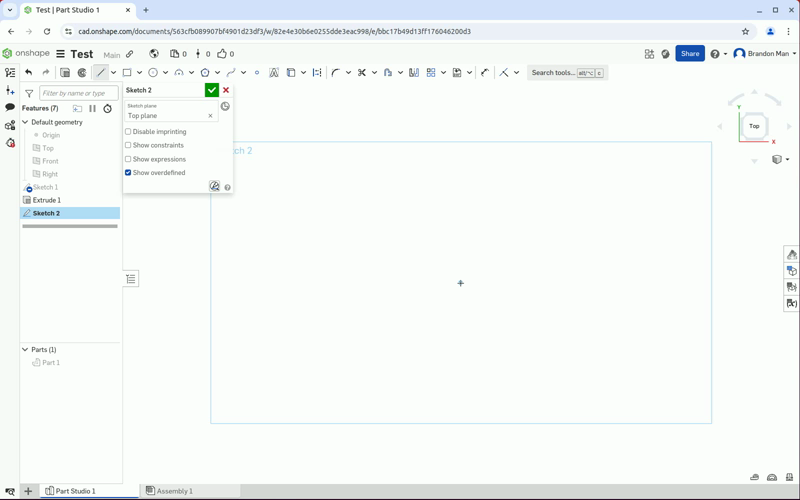
mouse_move(490, 282)
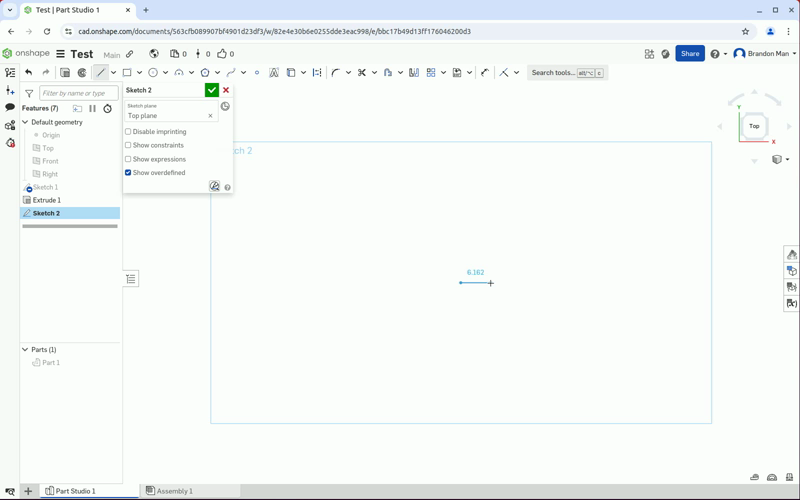
mouse_move(473, 282)
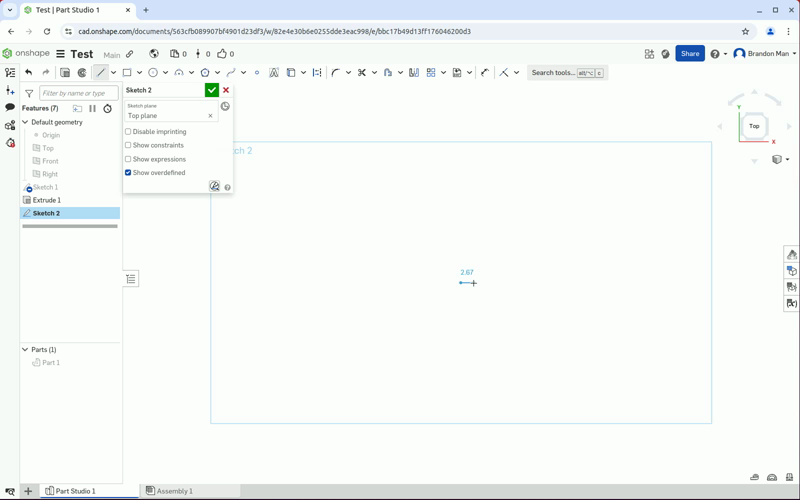
click(473, 282)
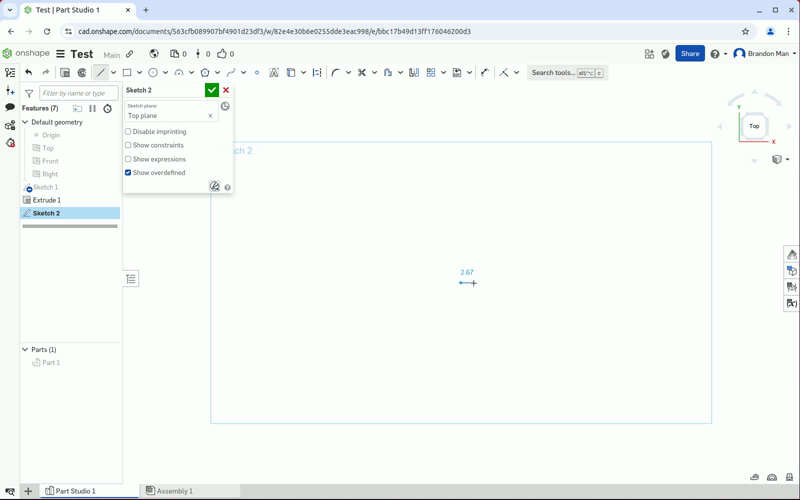
key_up(shift)
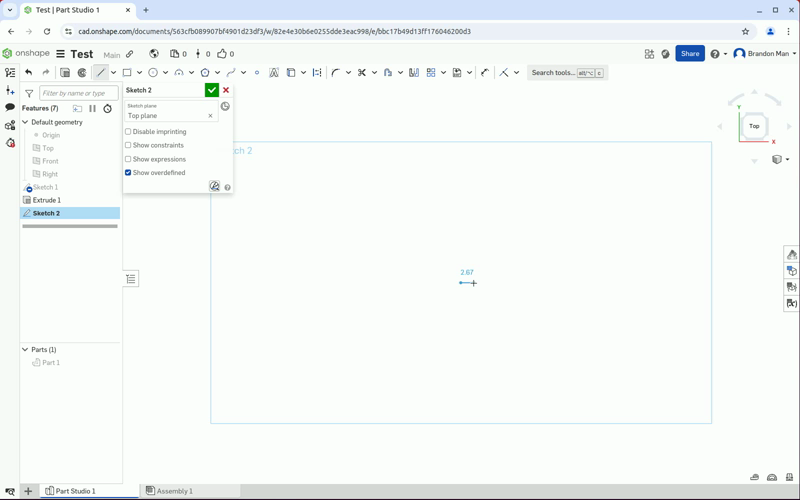
key_down(shift)
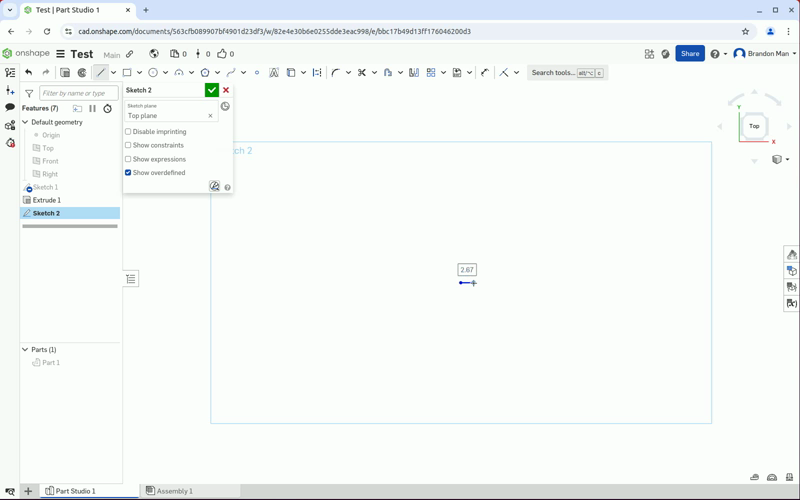
mouse_move(503, 282)
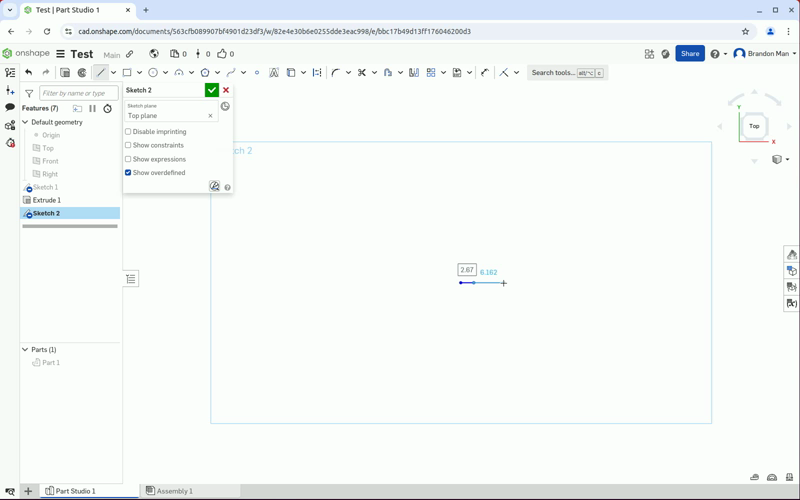
mouse_move(473, 244)
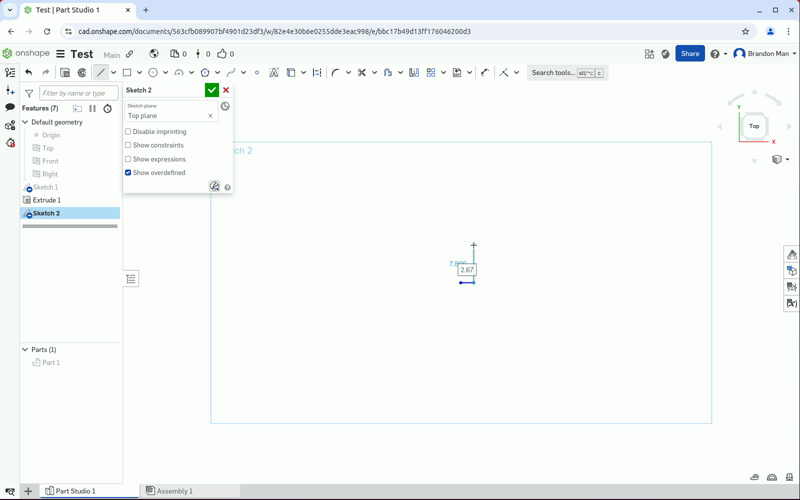
click(473, 244)
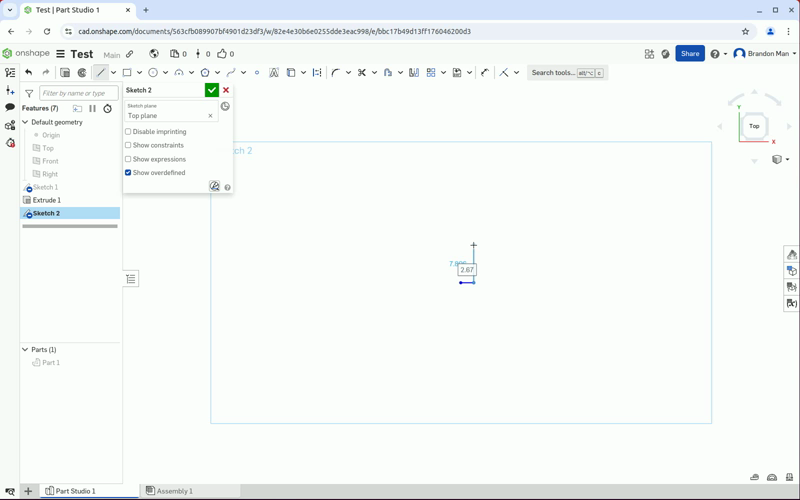
key_up(shift)
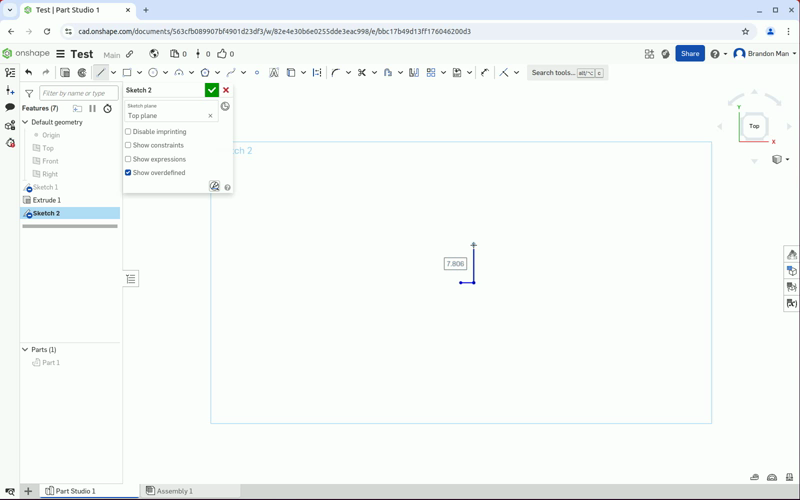
key_down(shift)
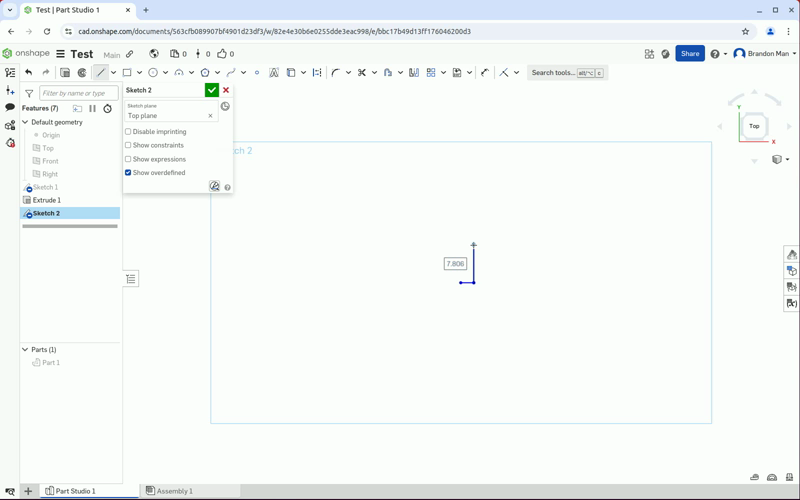
mouse_move(503, 244)
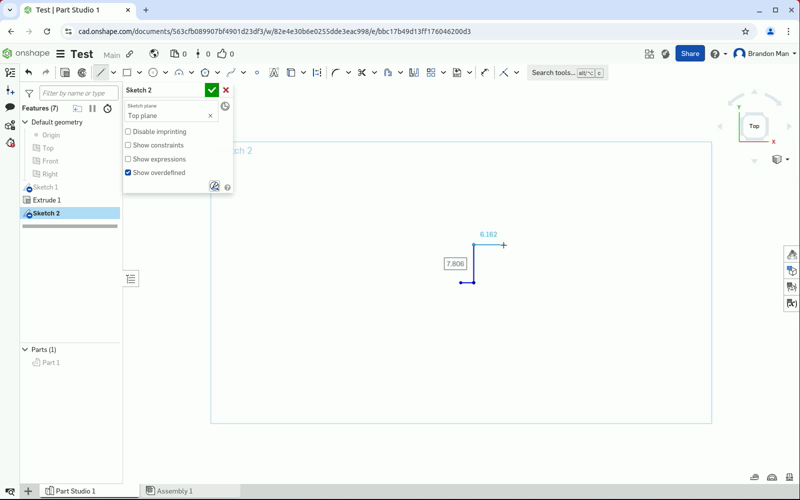
mouse_move(460, 244)
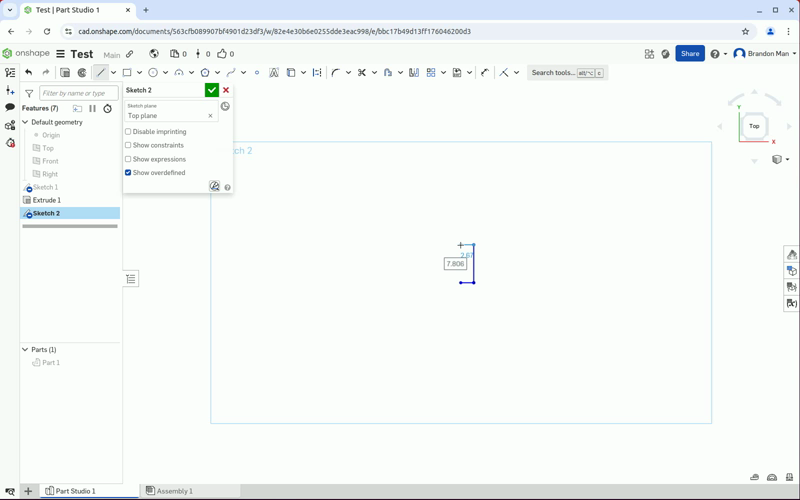
click(460, 244)
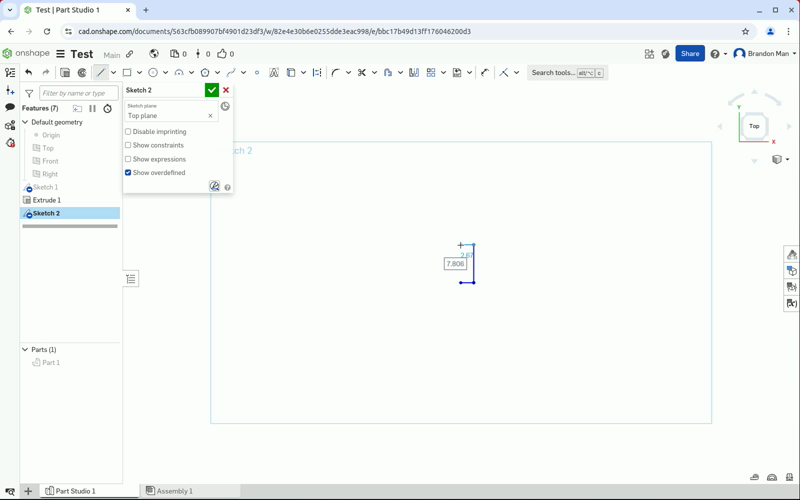
key_up(shift)
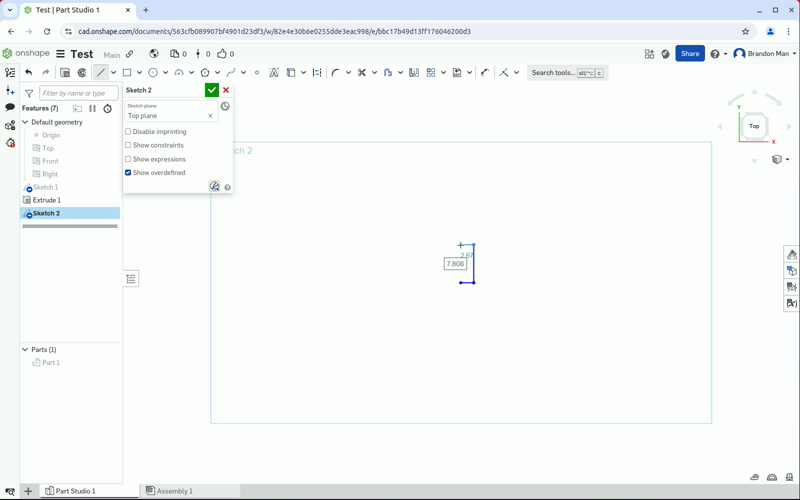
mouse_move(490, 244)
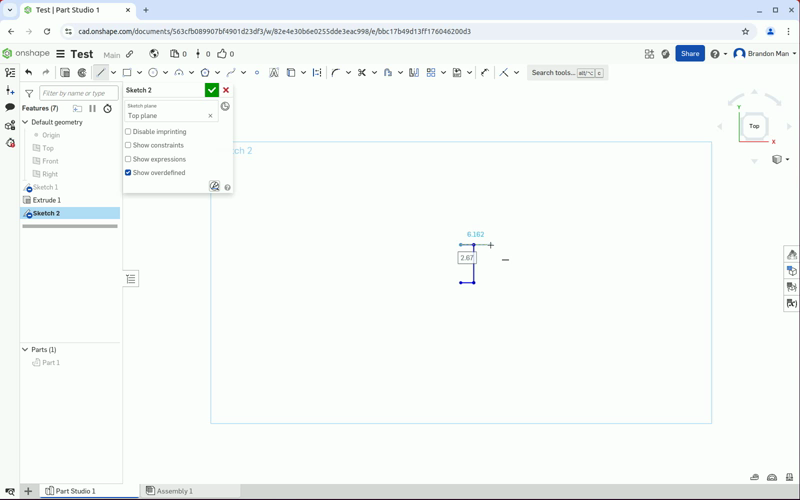
key_down(shift)
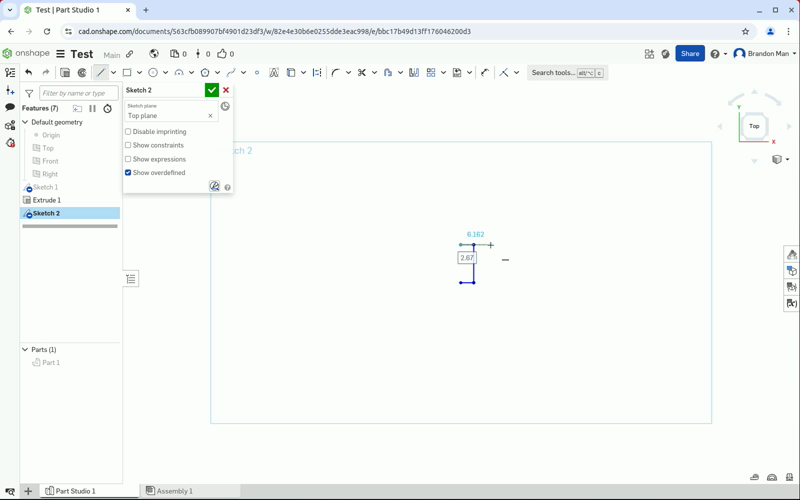
mouse_move(460, 282)
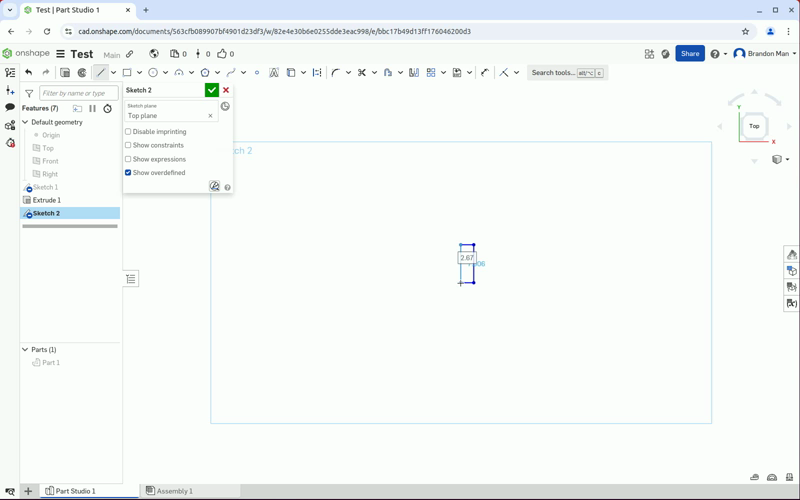
key_up(shift)
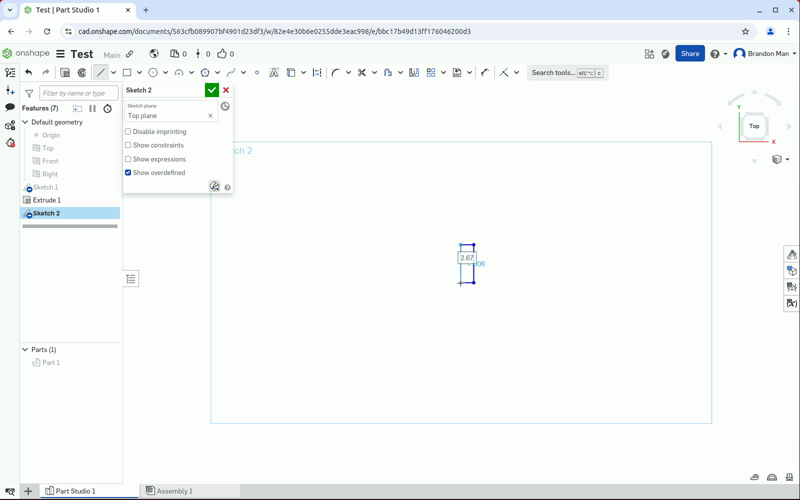
click(460, 282)
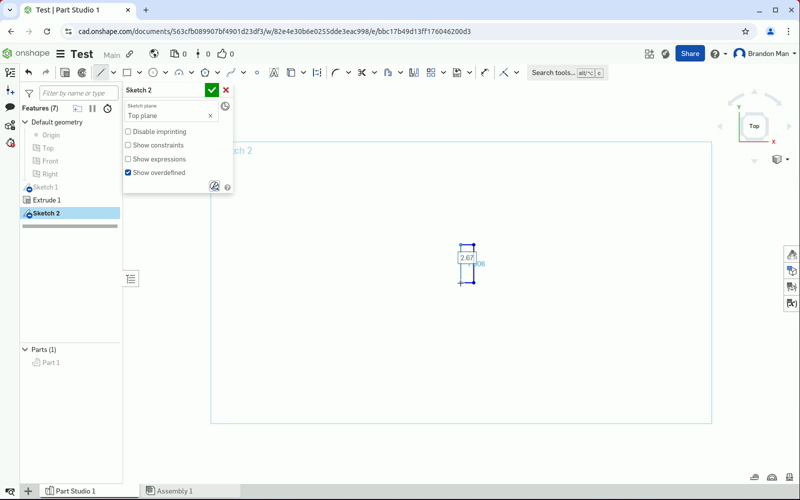
key(esc)
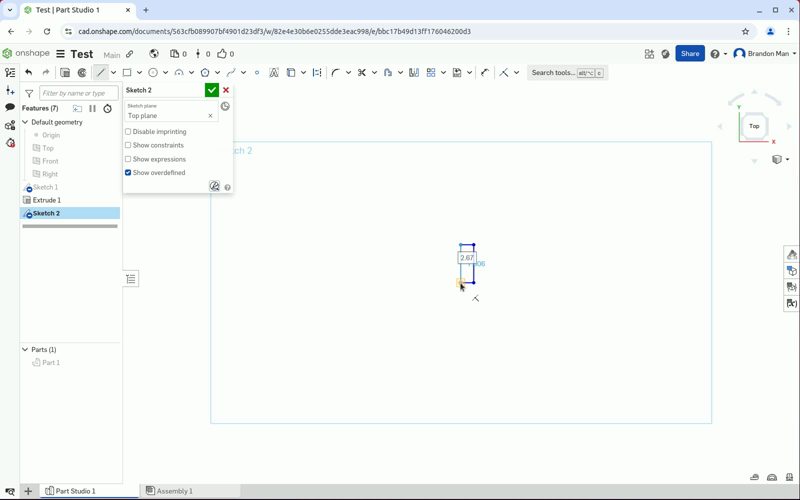
mouse_move(465, 256)
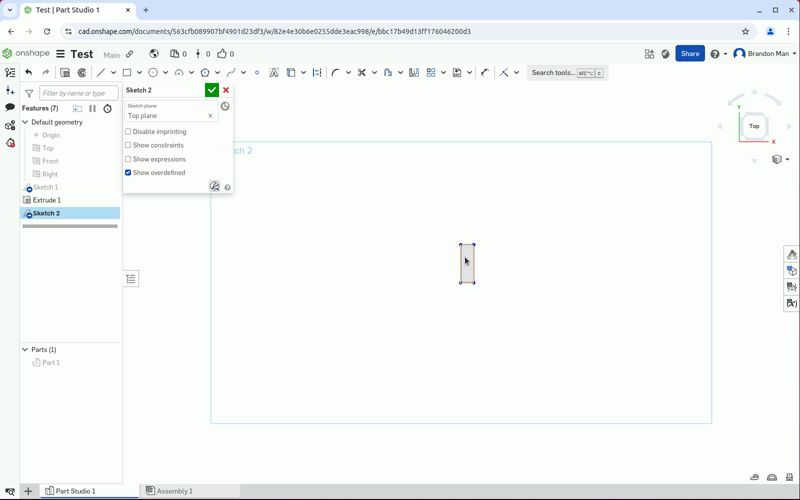
scroll(6)
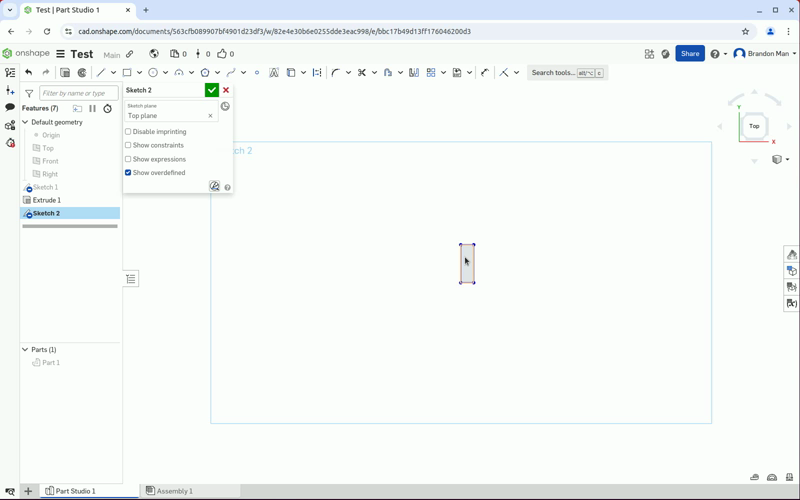
scroll(6)
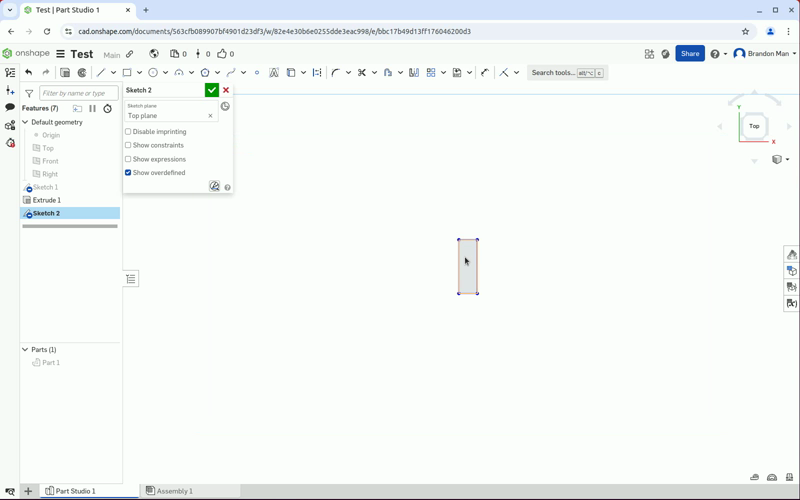
scroll(6)
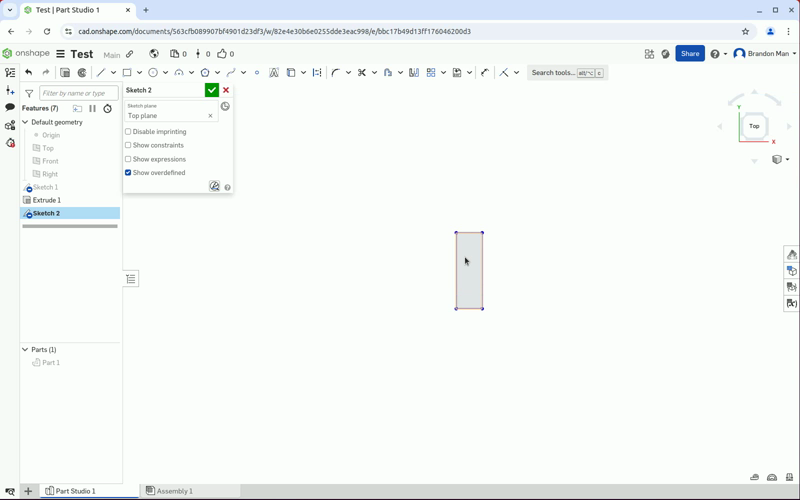
scroll(6)
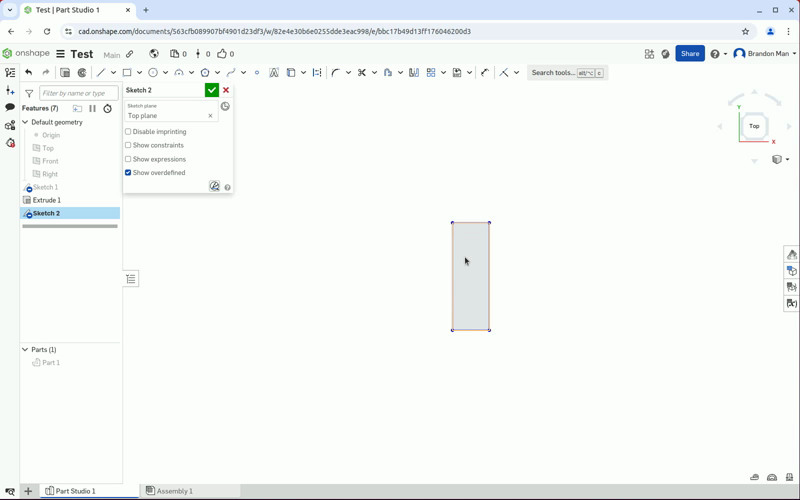
scroll(6)
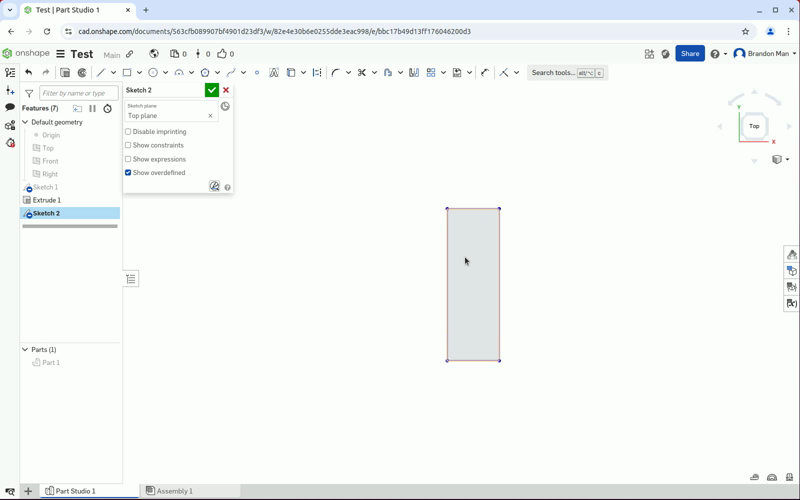
scroll(6)
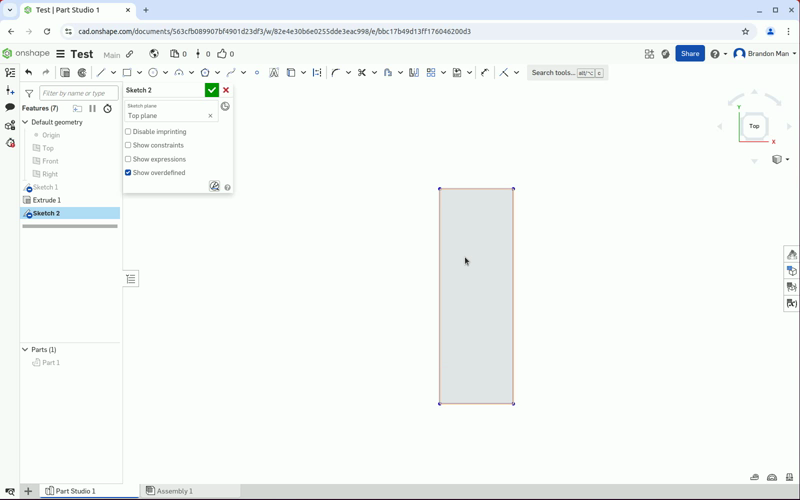
scroll(6)
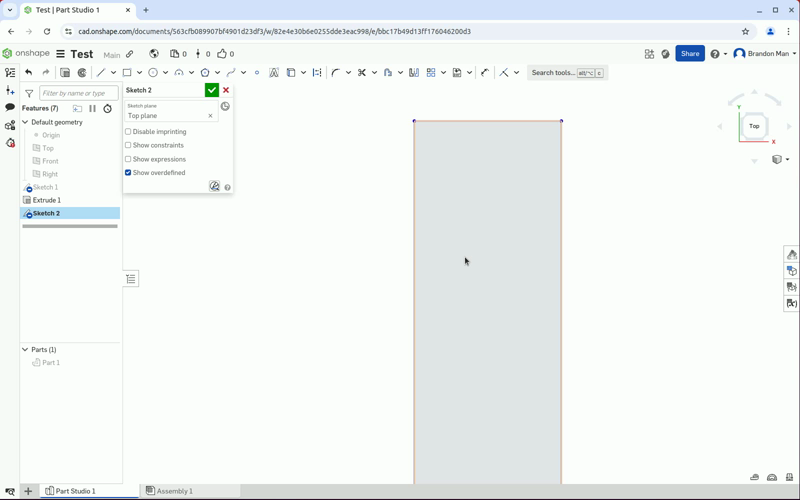
click(465, 256)
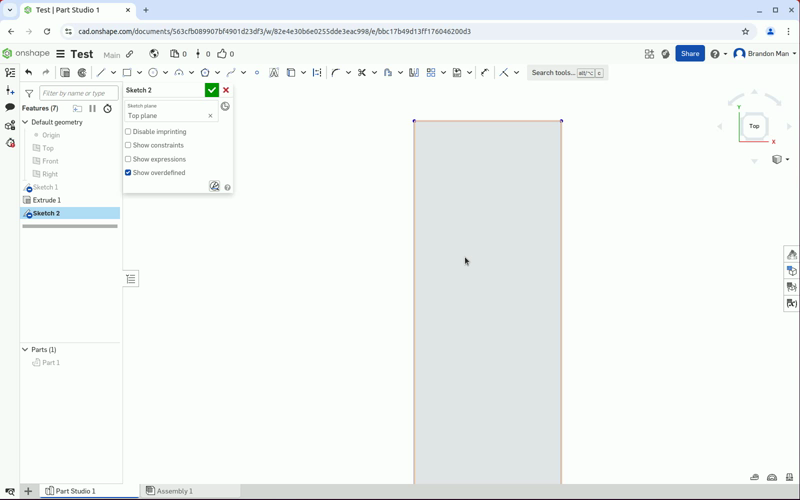
scroll(-6)
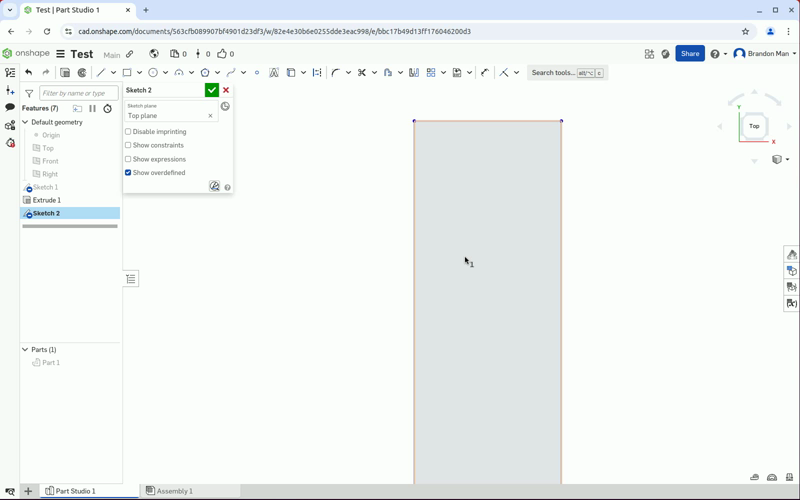
scroll(-6)
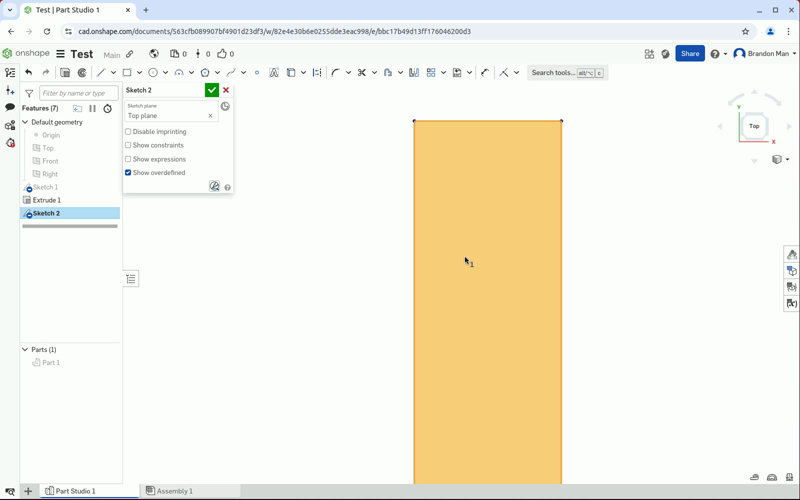
scroll(-6)
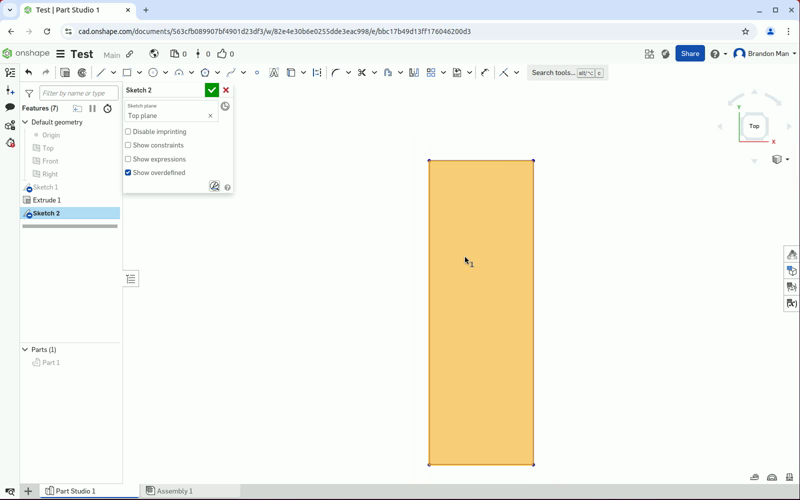
scroll(-6)
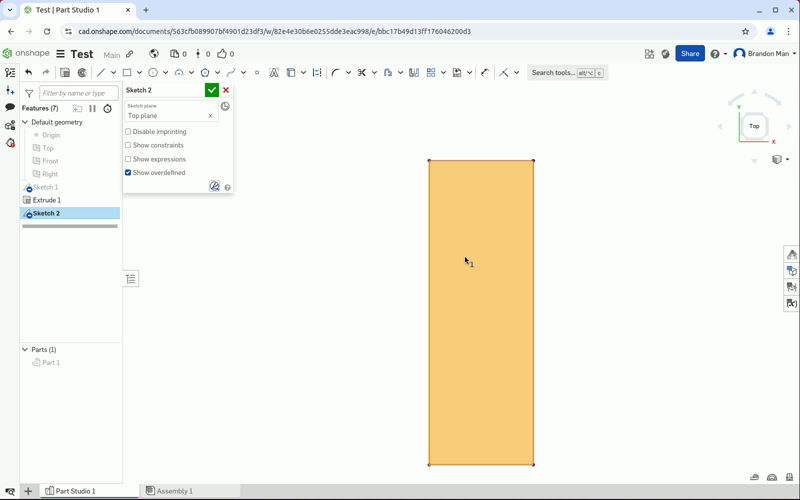
scroll(-6)
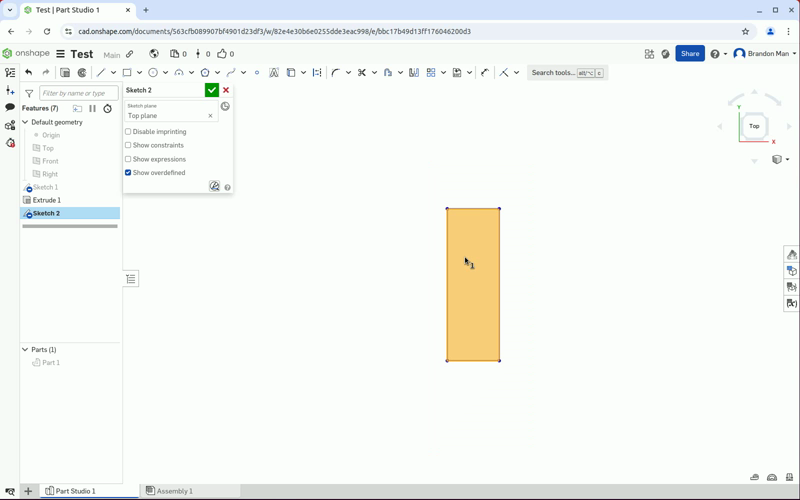
scroll(-6)
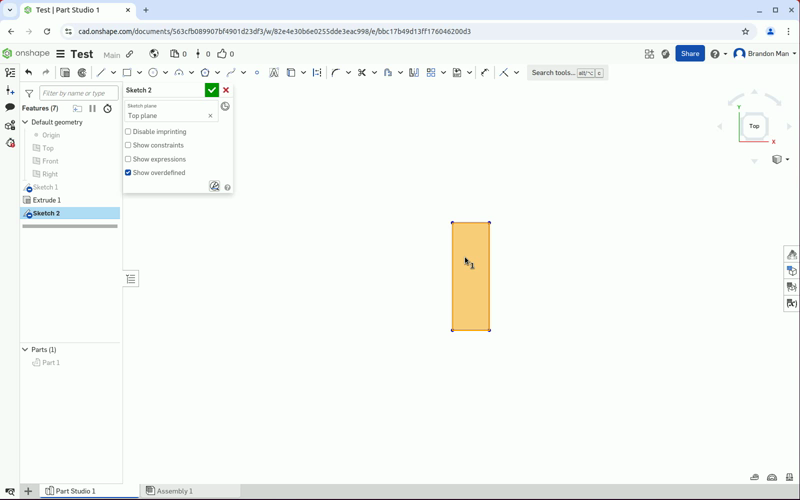
scroll(-6)
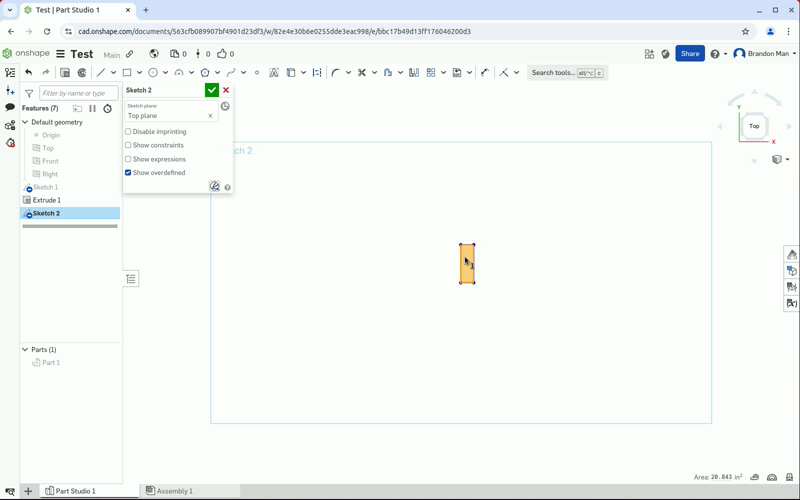
mouse_move(73, 352)
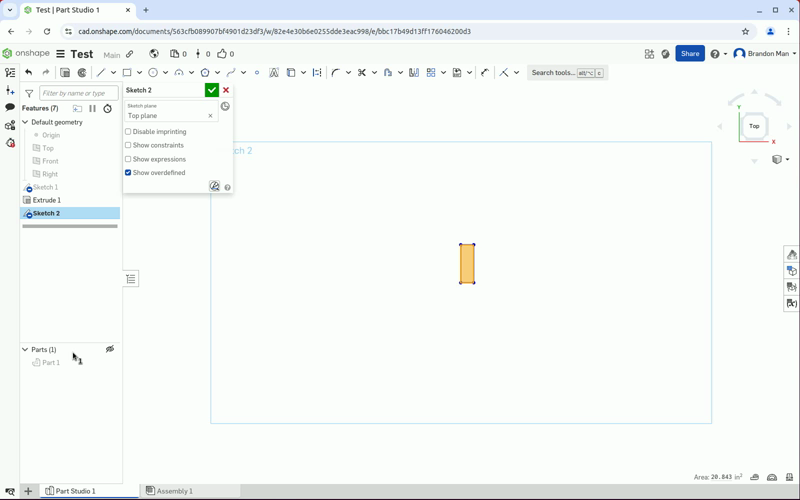
key(shift+y)
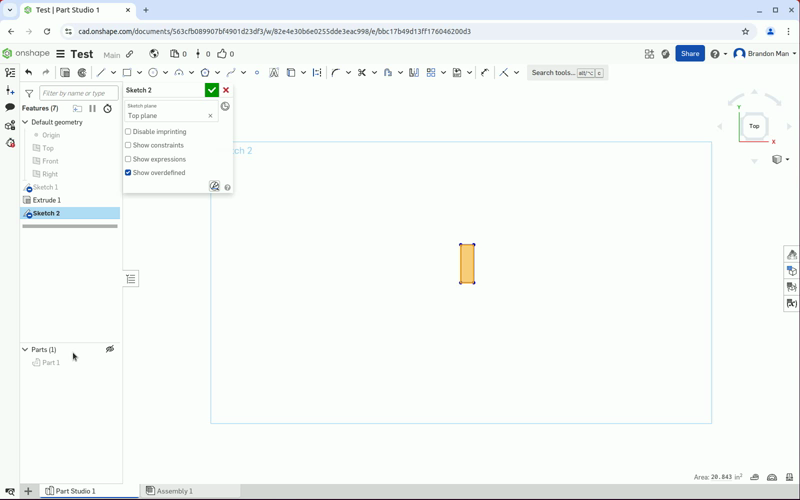
key(shift+e)
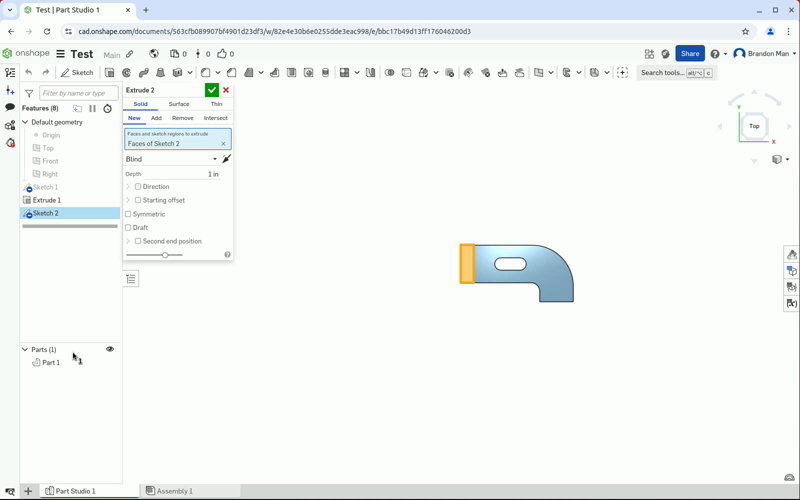
mouse_move(143, 106)
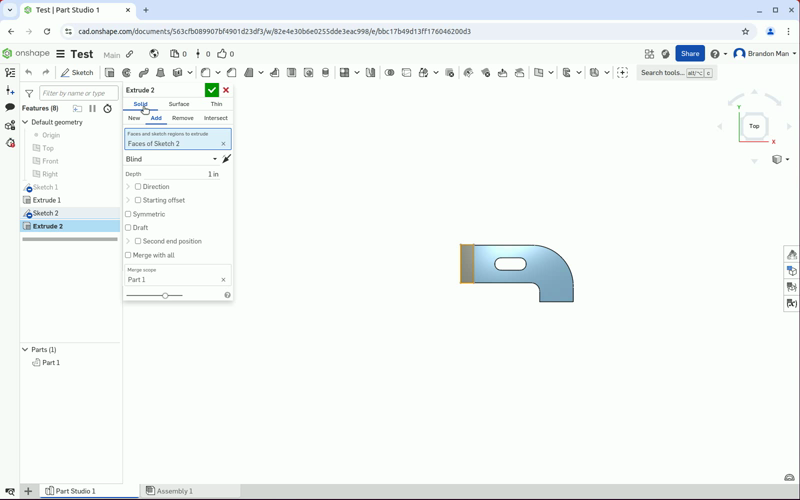
click(143, 106)
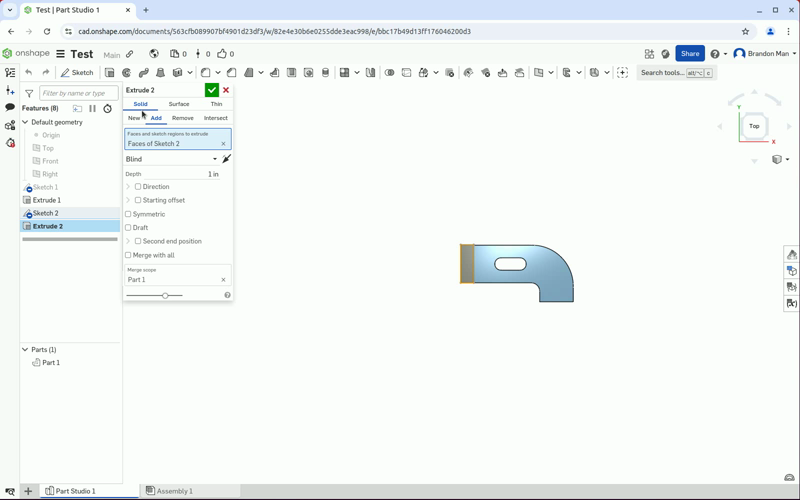
mouse_move(137, 120)
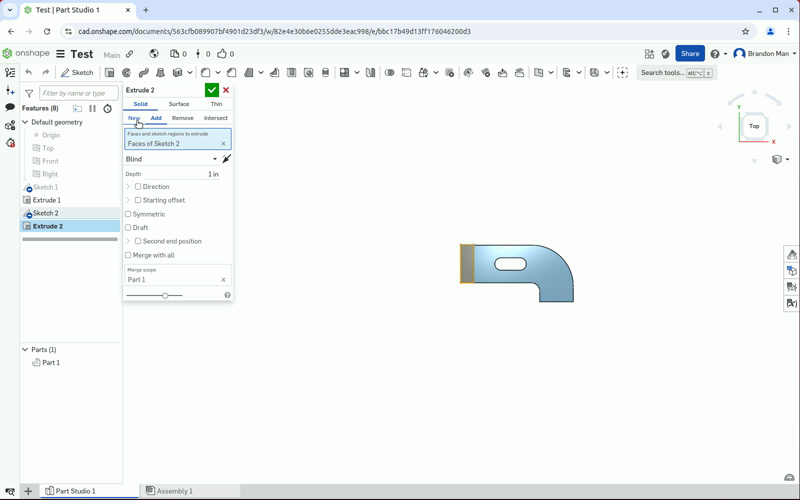
click(137, 120)
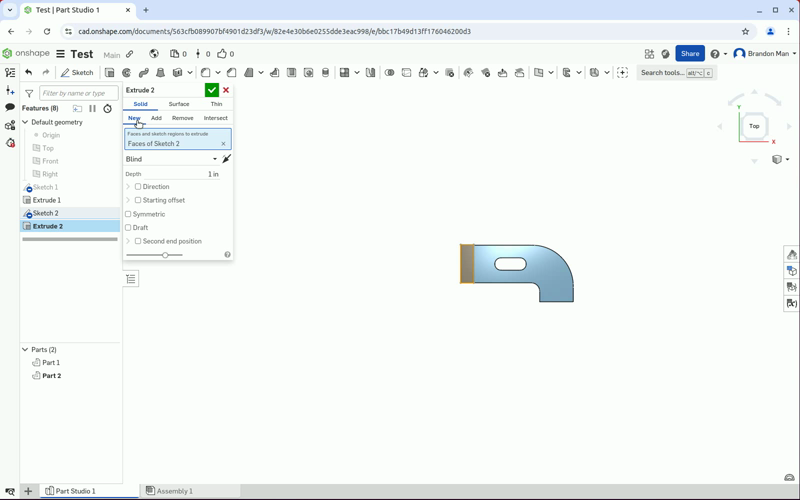
key(tab, 4)
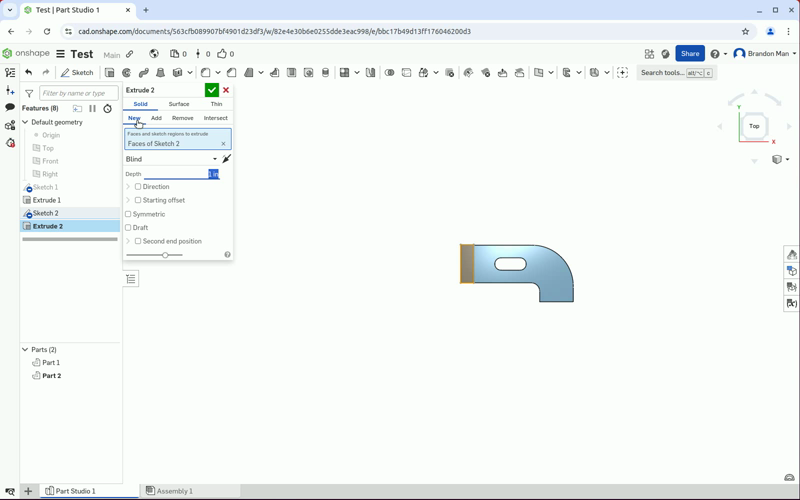
text(2.648)
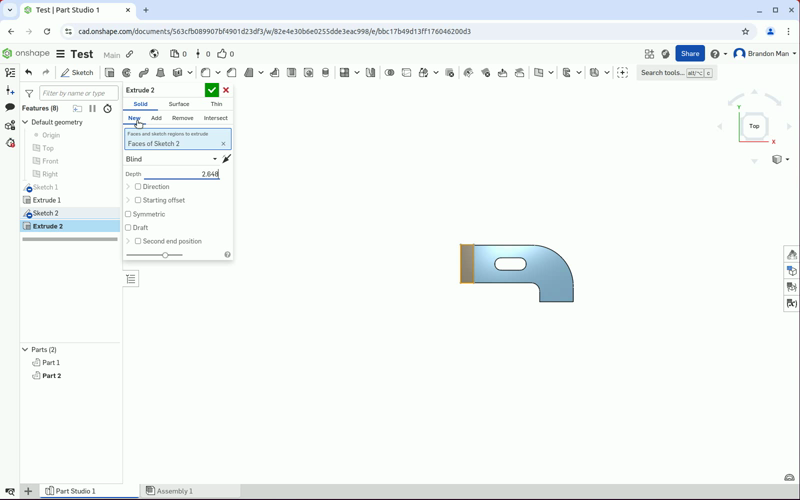
key(enter)
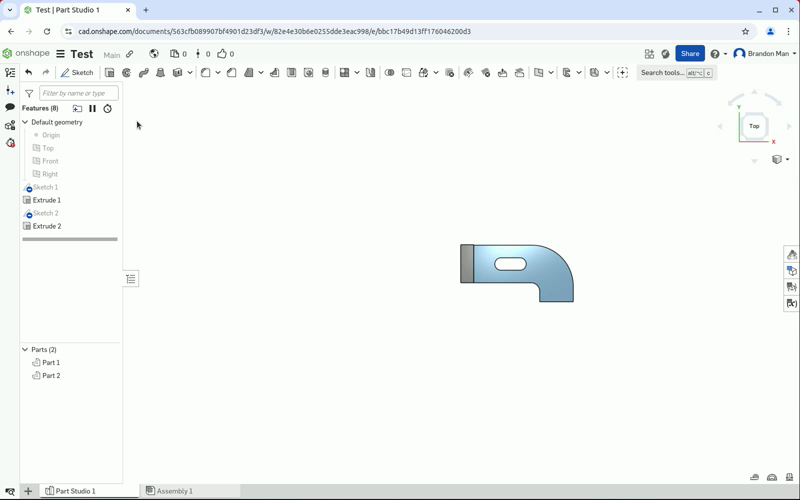
key(shift+h)
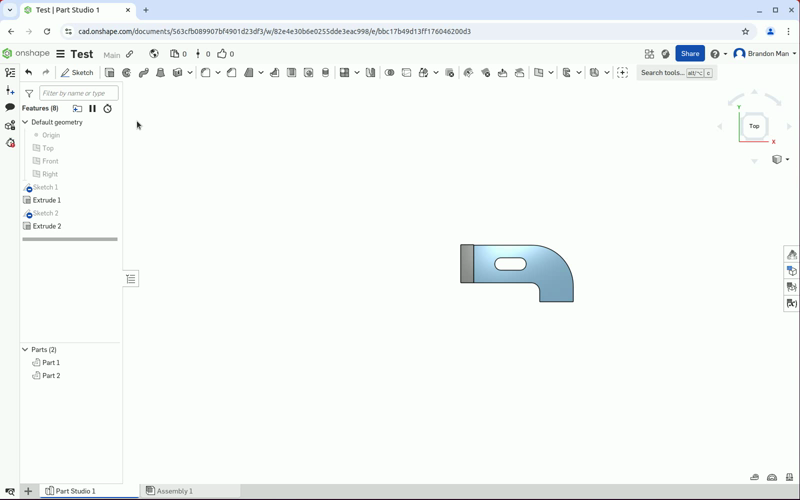
key(shift+h)
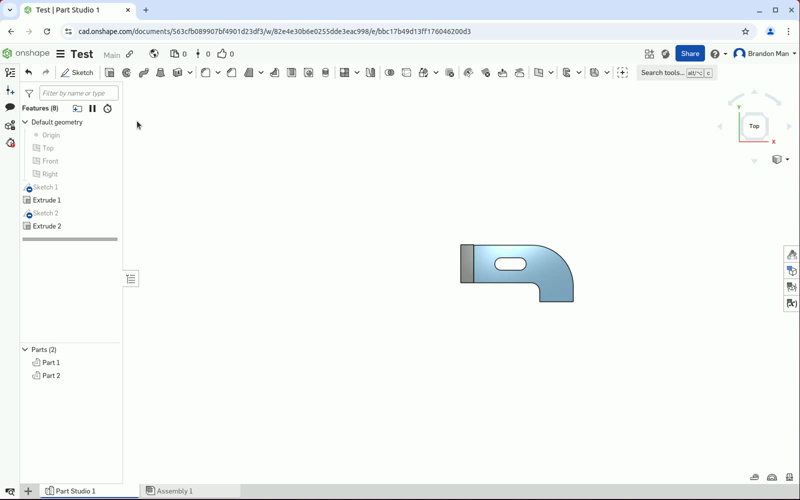
mouse_move(73, 189)
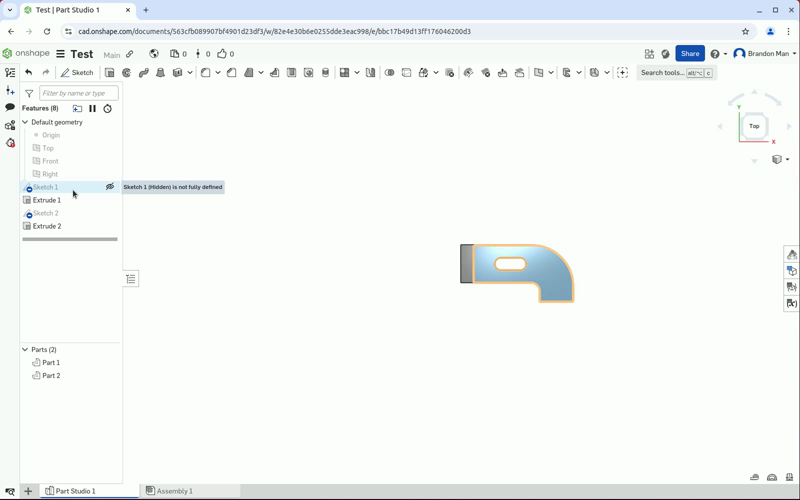
click(73, 189)
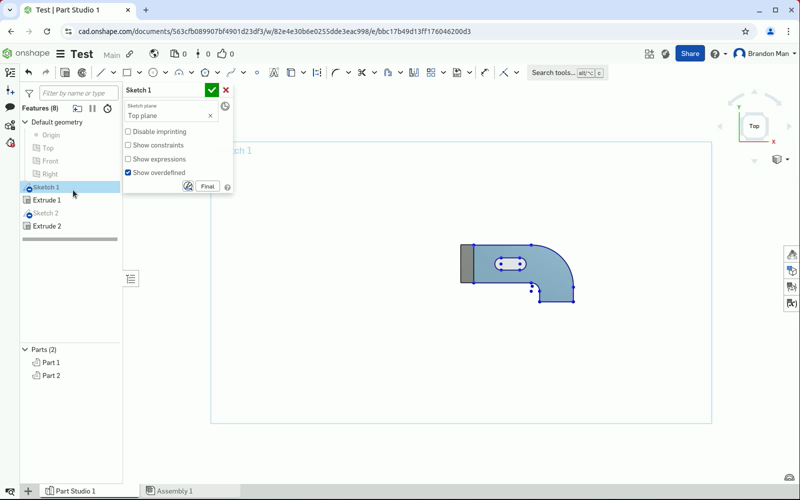
mouse_move(229, 92)
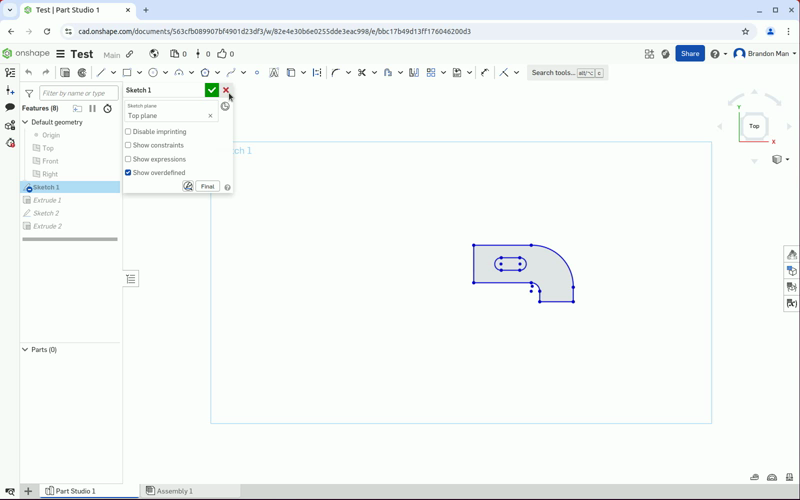
click(229, 92)
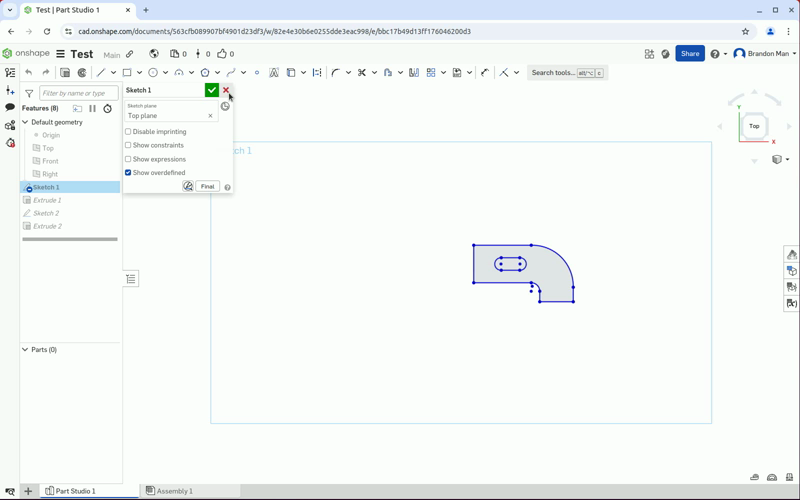
key(shift+s)
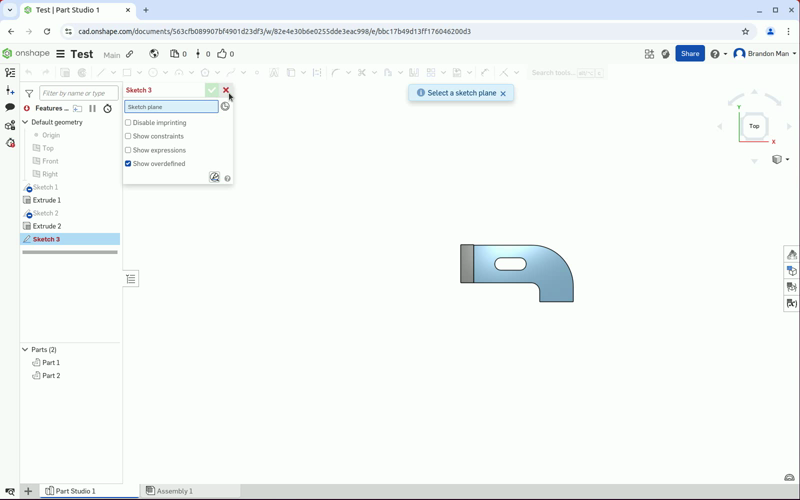
mouse_move(73, 150)
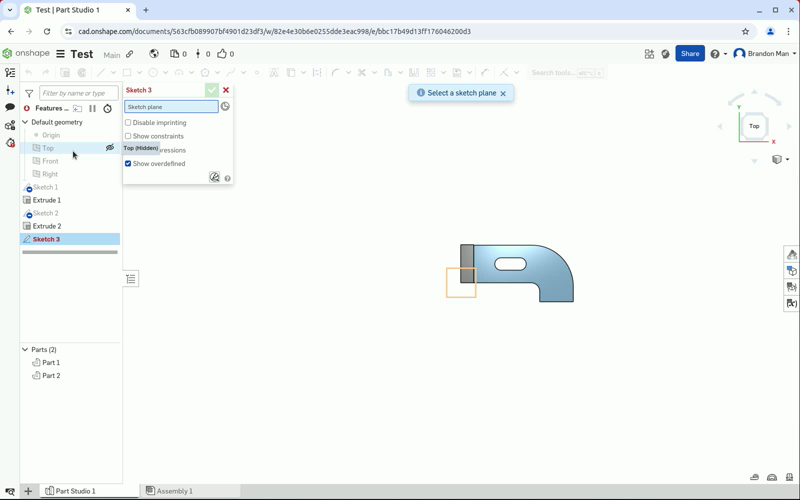
click(73, 150)
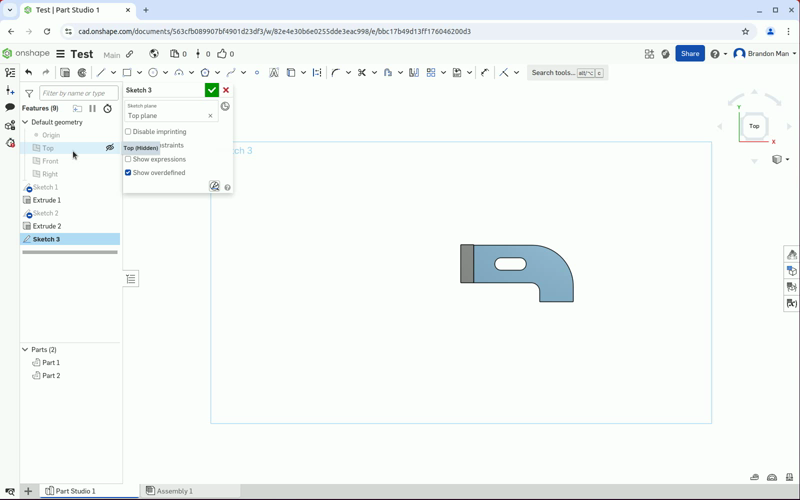
mouse_move(73, 352)
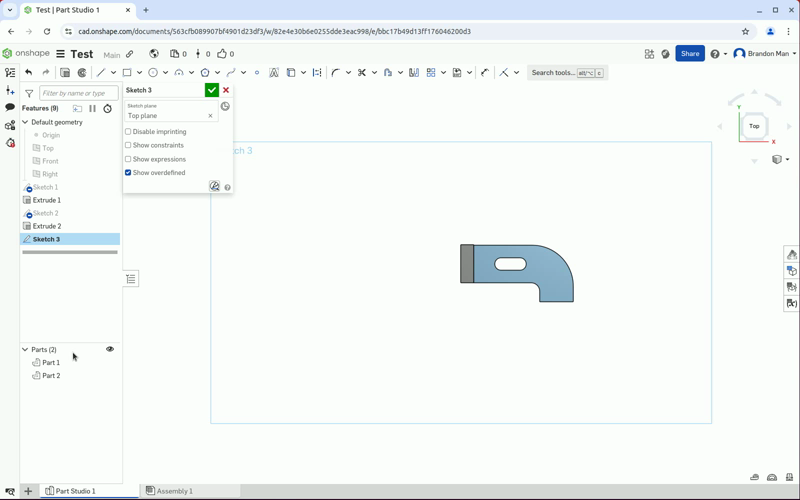
key(y)
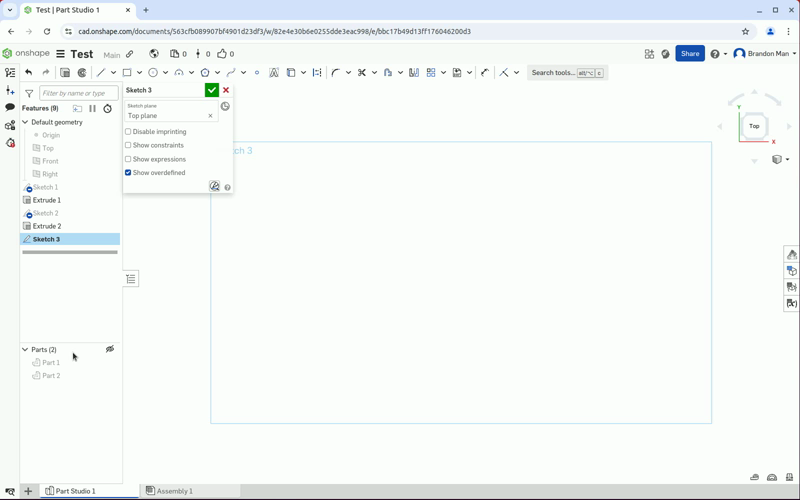
key(l)
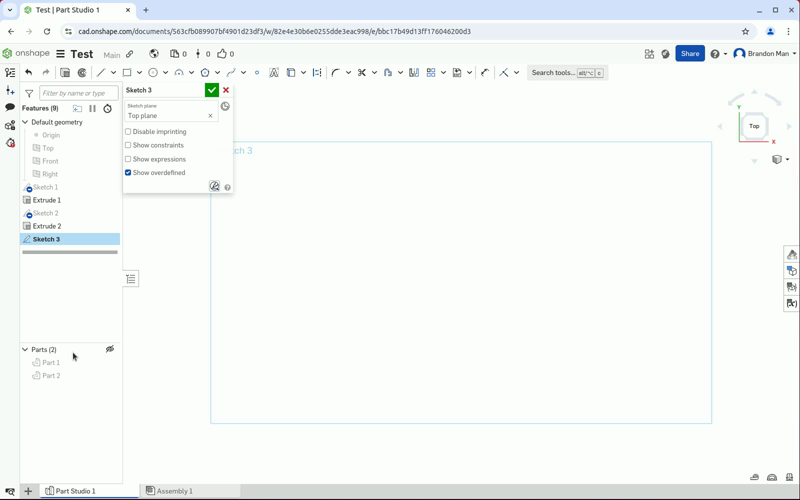
key_down(shift)
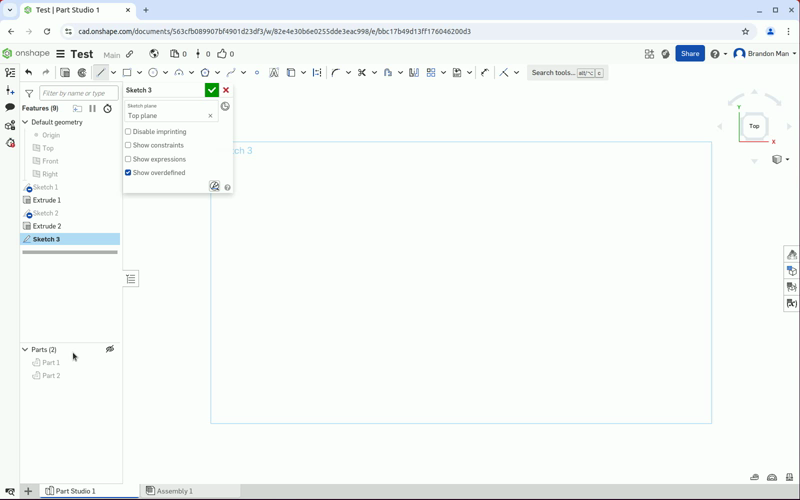
mouse_move(540, 314)
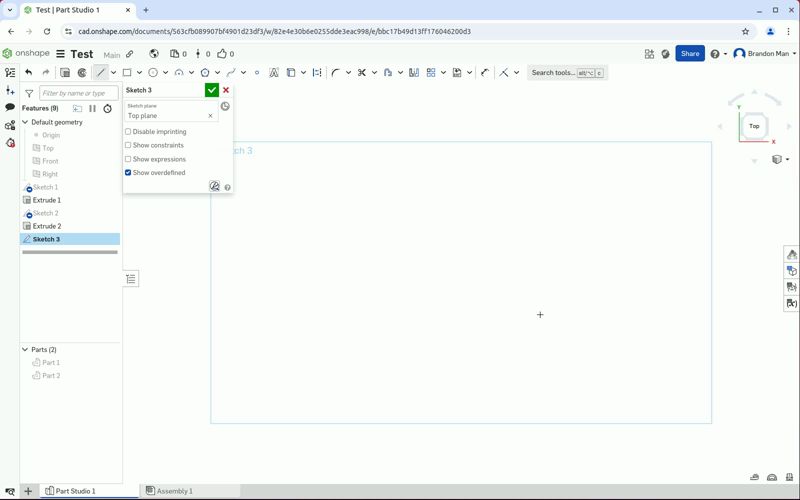
click(540, 314)
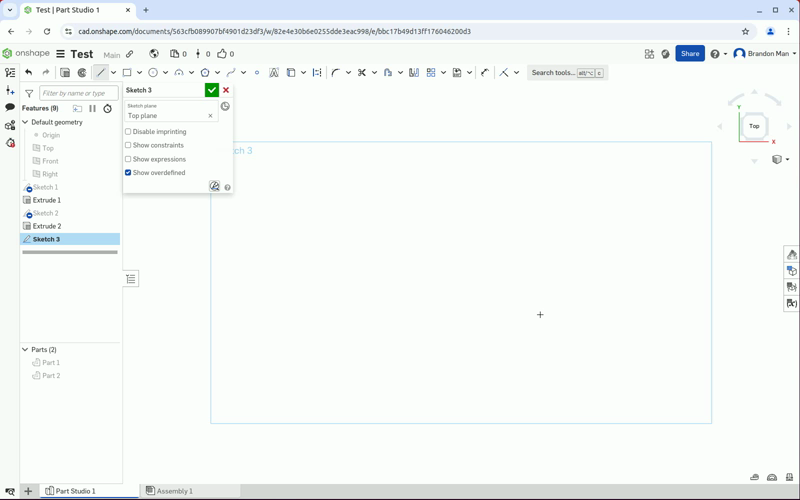
key_up(shift)
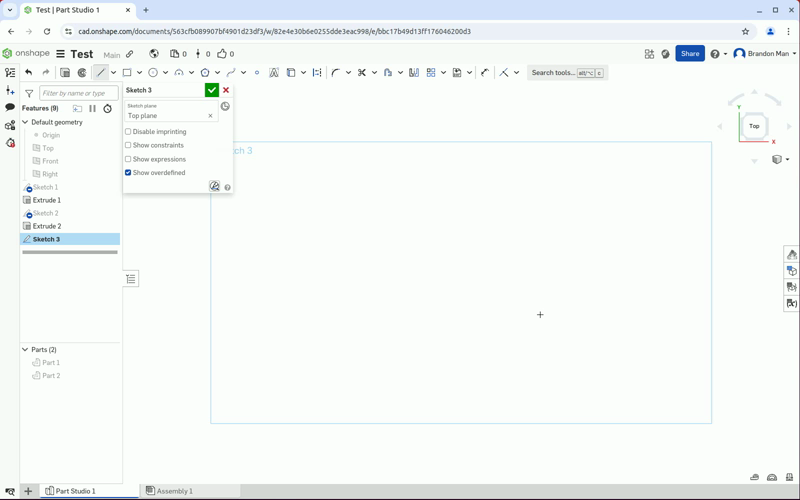
key_down(shift)
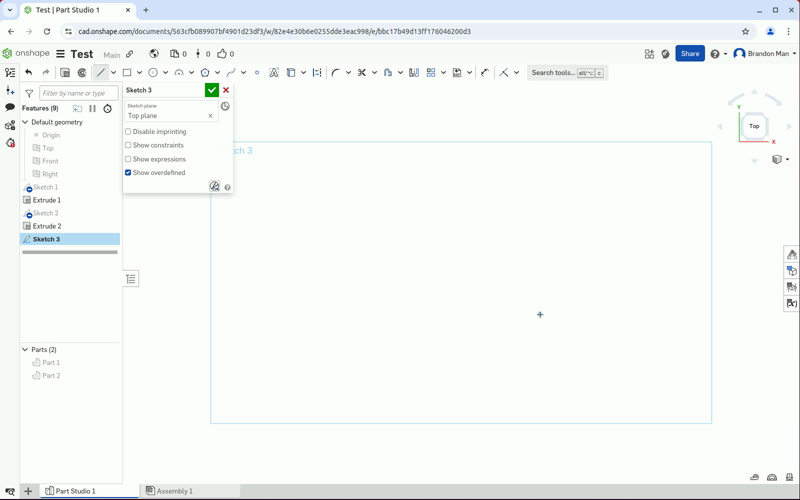
mouse_move(570, 314)
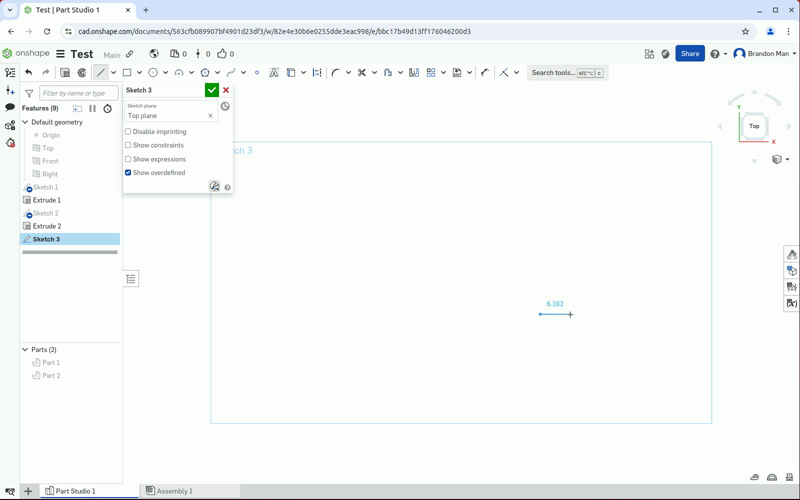
mouse_move(574, 314)
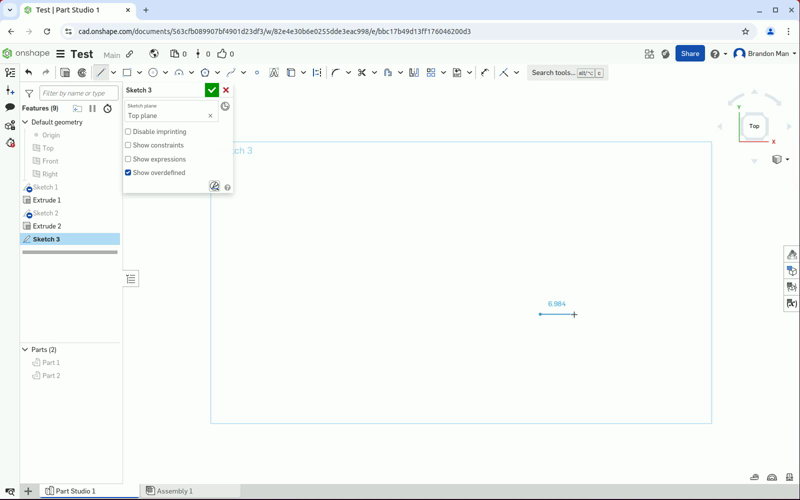
click(574, 314)
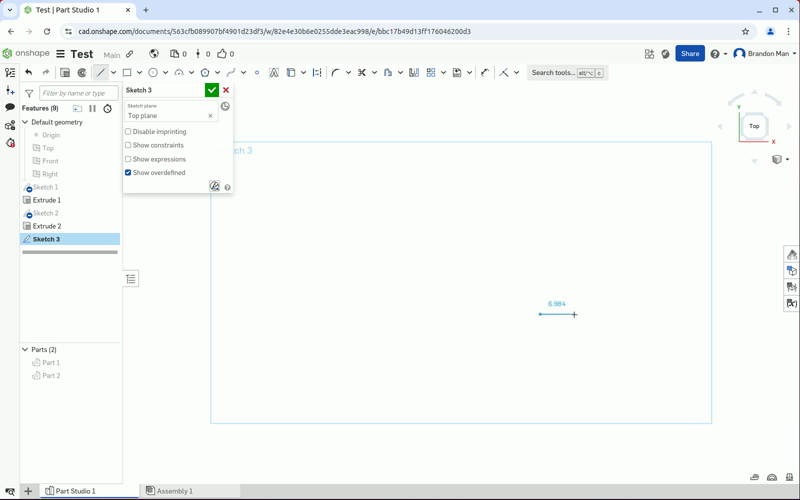
key_up(shift)
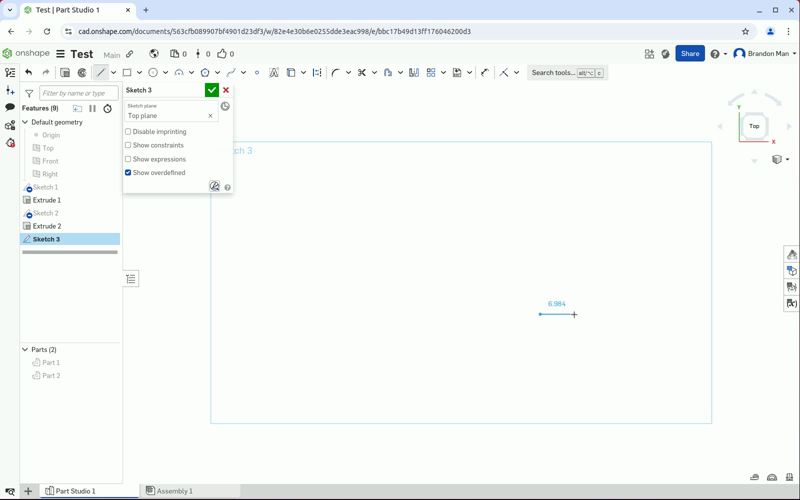
key_down(shift)
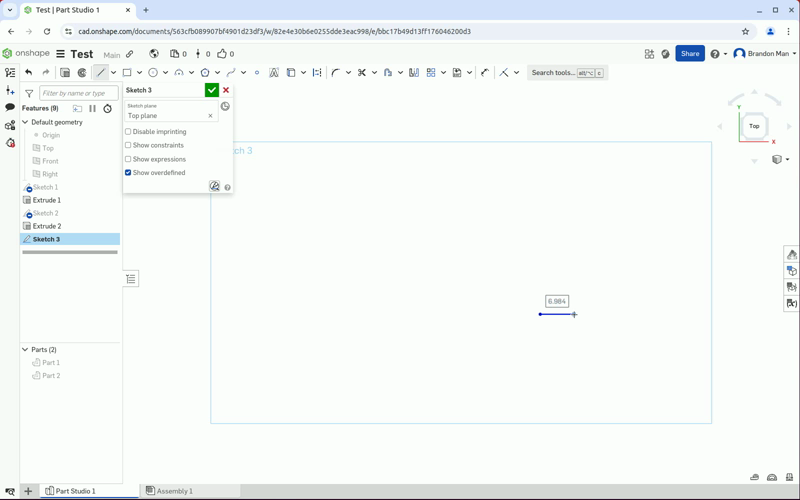
mouse_move(589, 314)
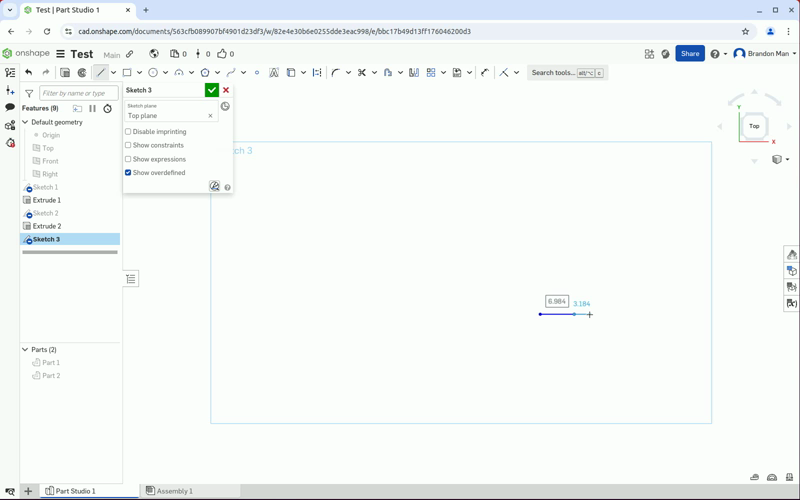
mouse_move(574, 301)
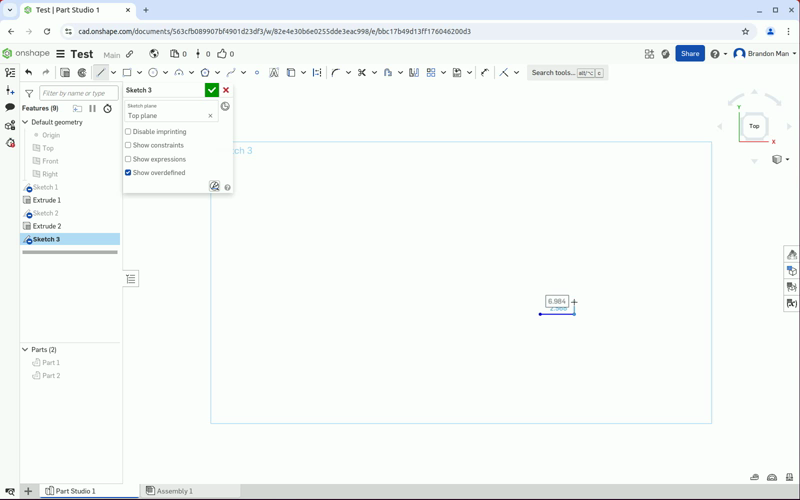
click(574, 301)
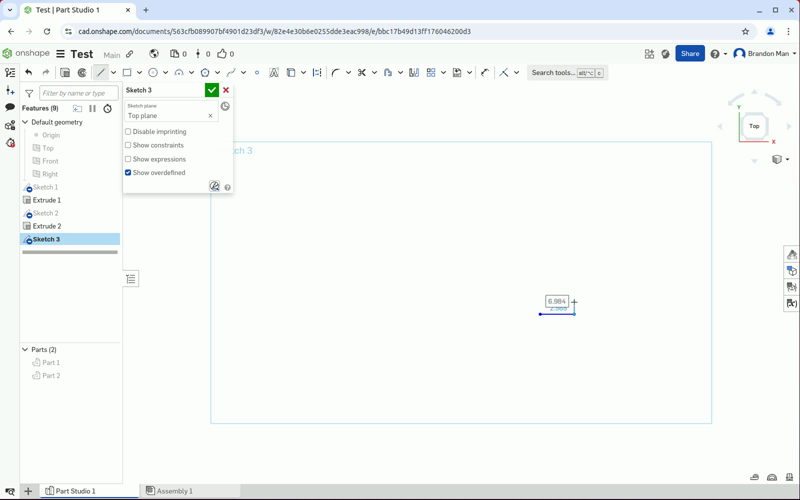
key_up(shift)
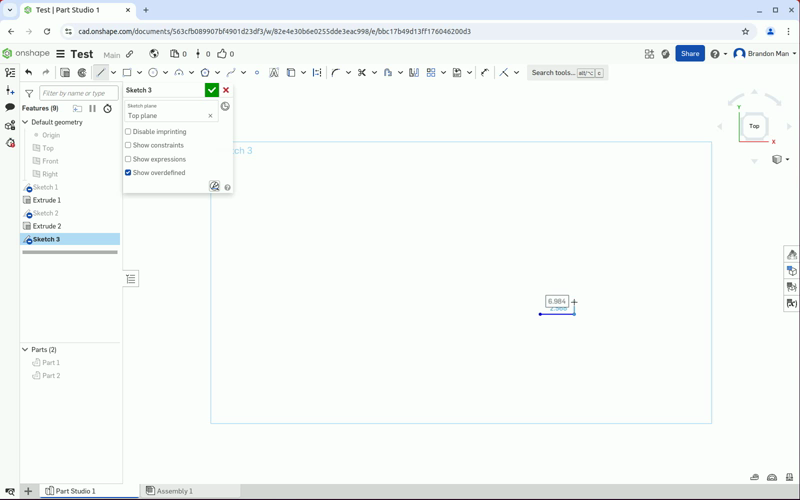
key_down(shift)
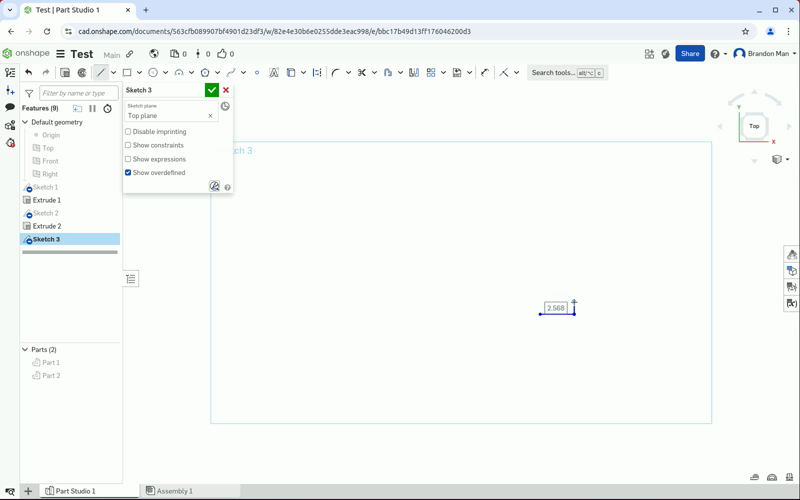
mouse_move(589, 301)
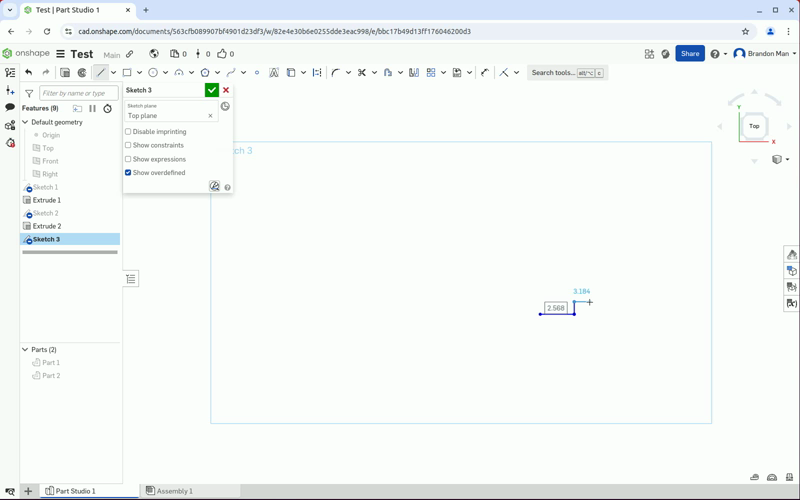
mouse_move(540, 301)
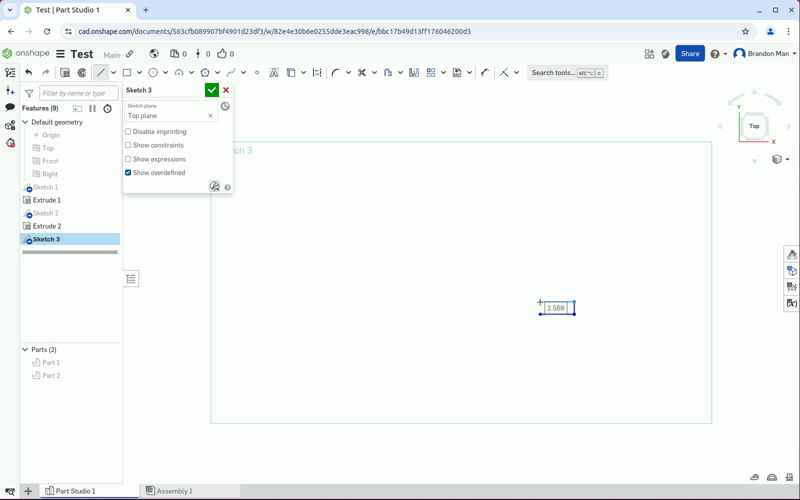
click(540, 301)
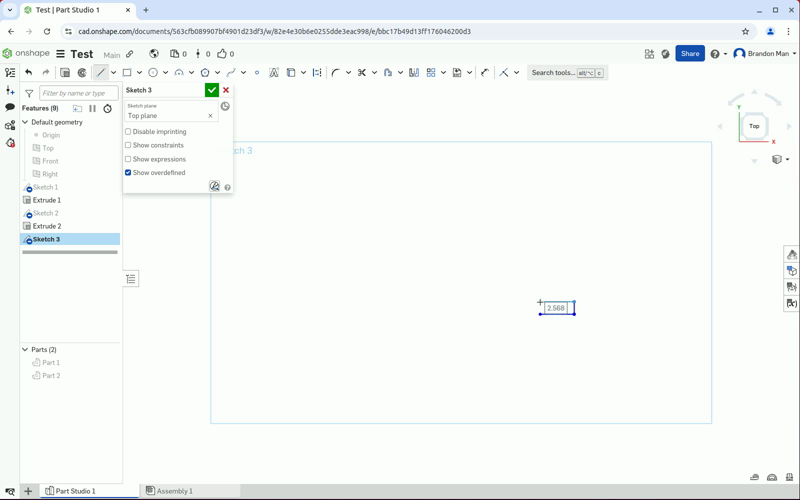
key_up(shift)
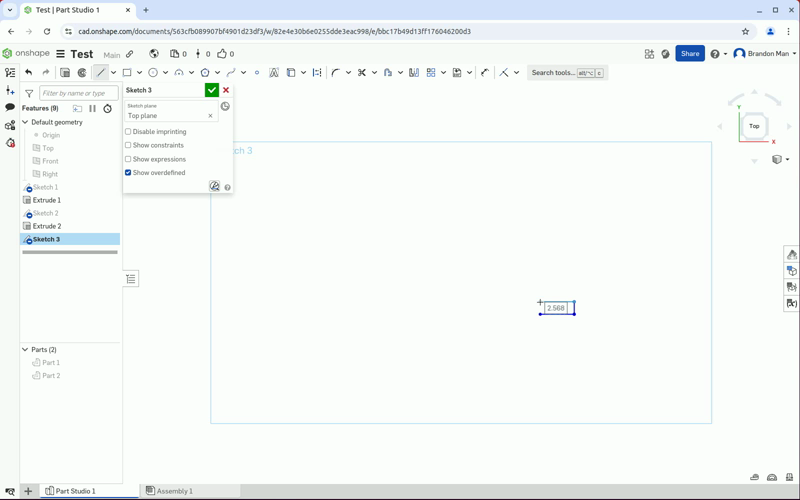
mouse_move(570, 301)
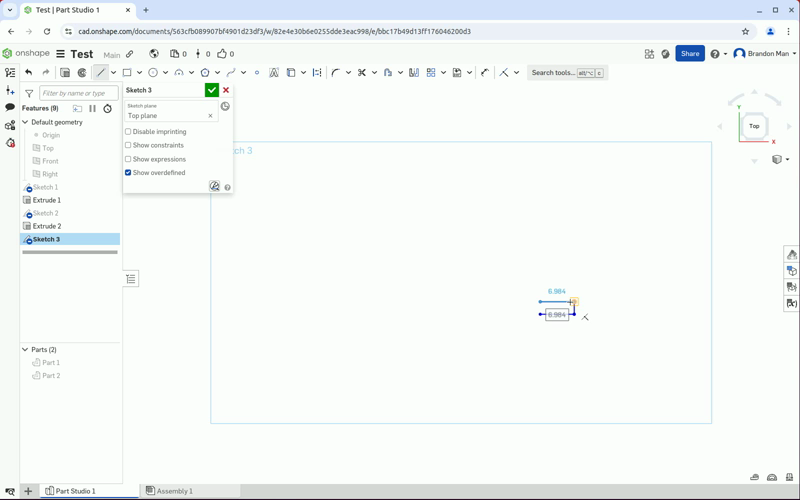
key_down(shift)
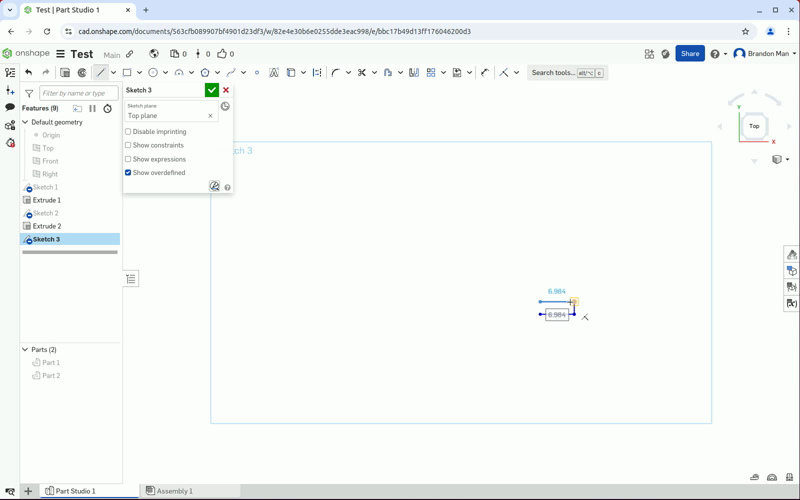
mouse_move(540, 314)
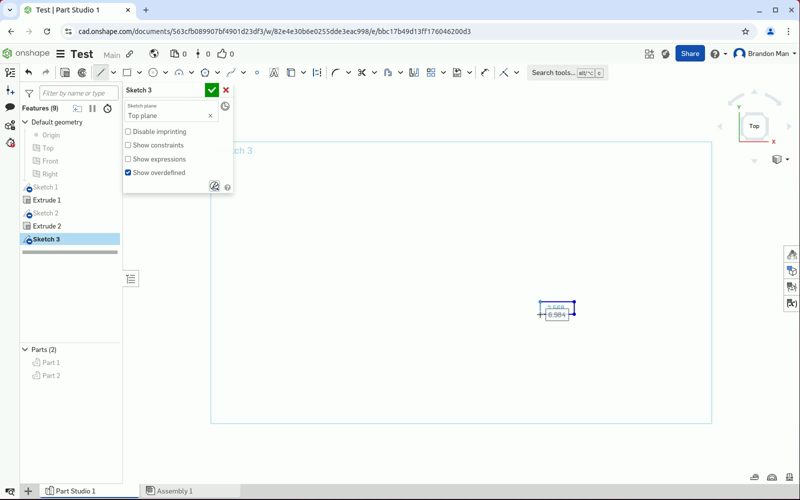
key_up(shift)
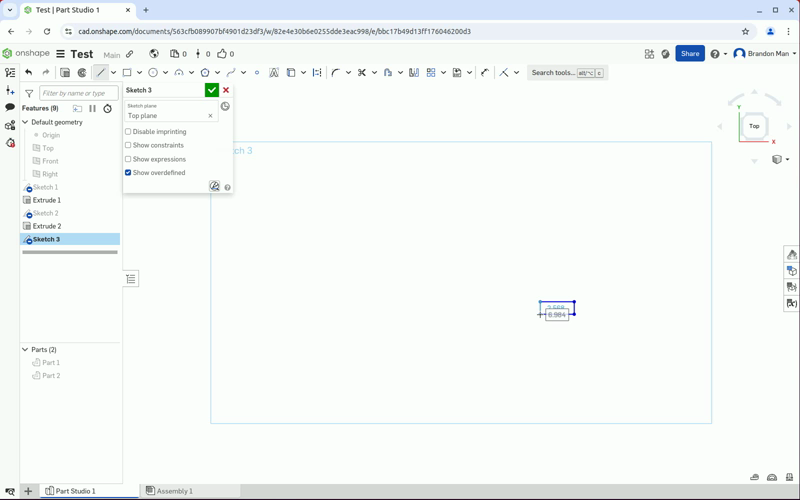
click(540, 314)
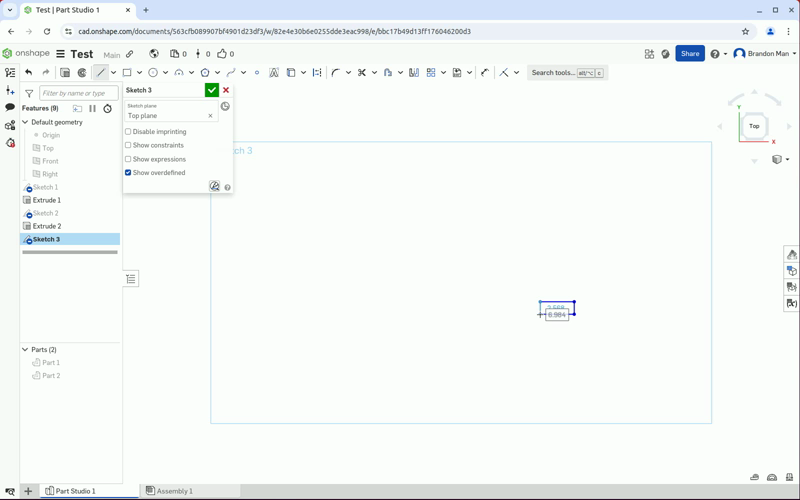
key(esc)
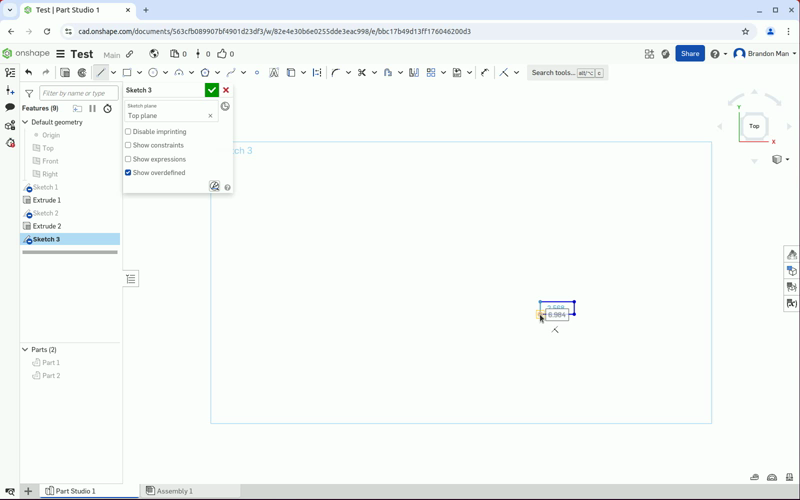
mouse_move(541, 303)
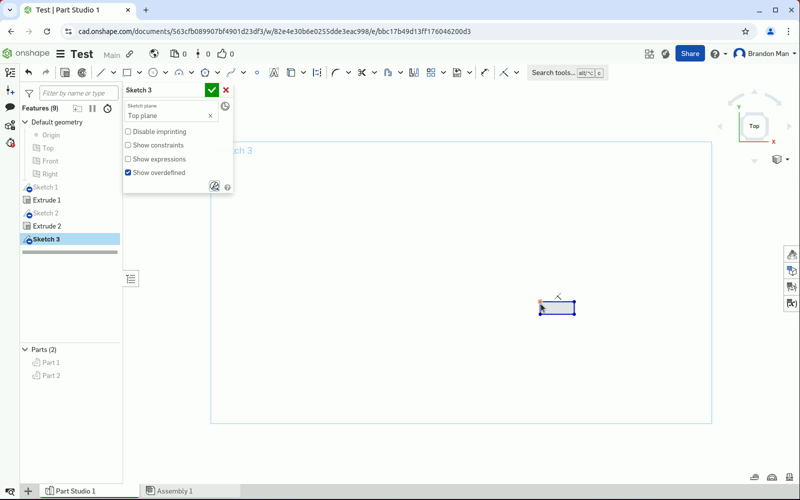
scroll(6)
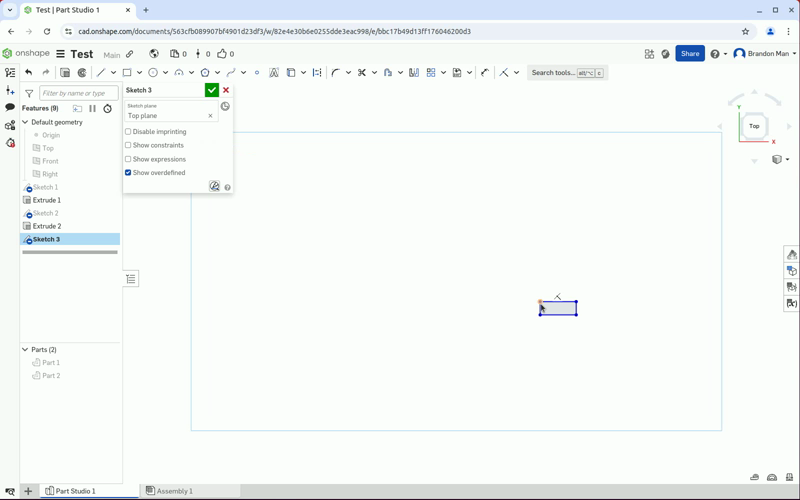
scroll(6)
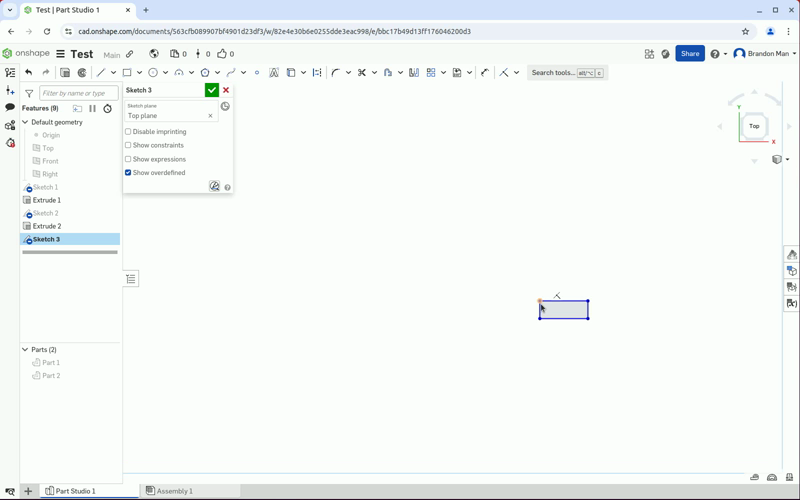
scroll(6)
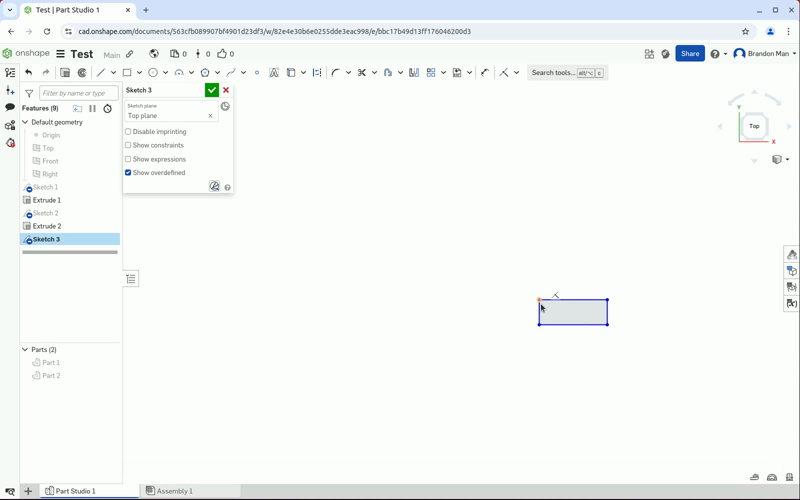
scroll(6)
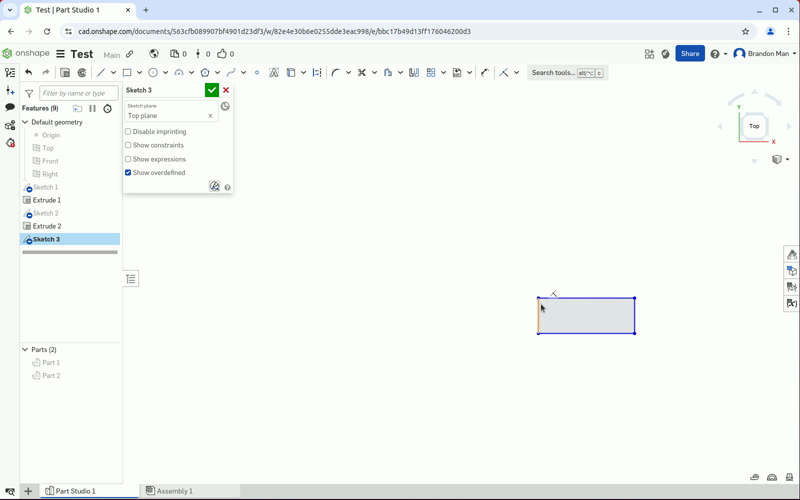
scroll(6)
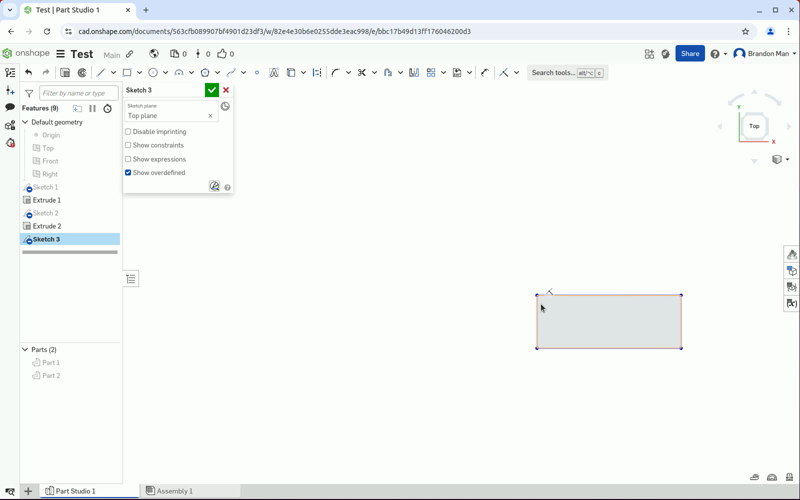
scroll(6)
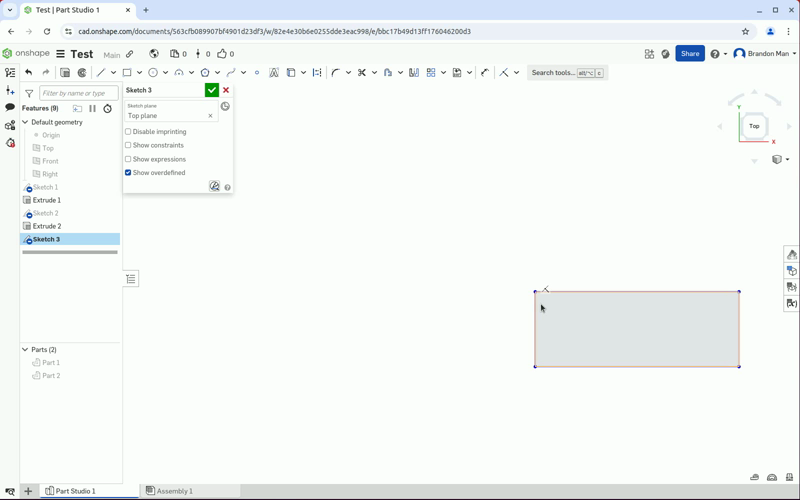
scroll(6)
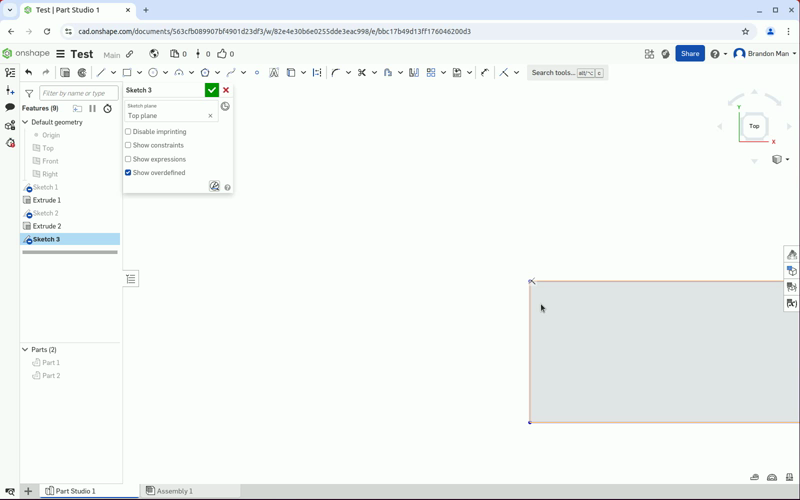
click(541, 303)
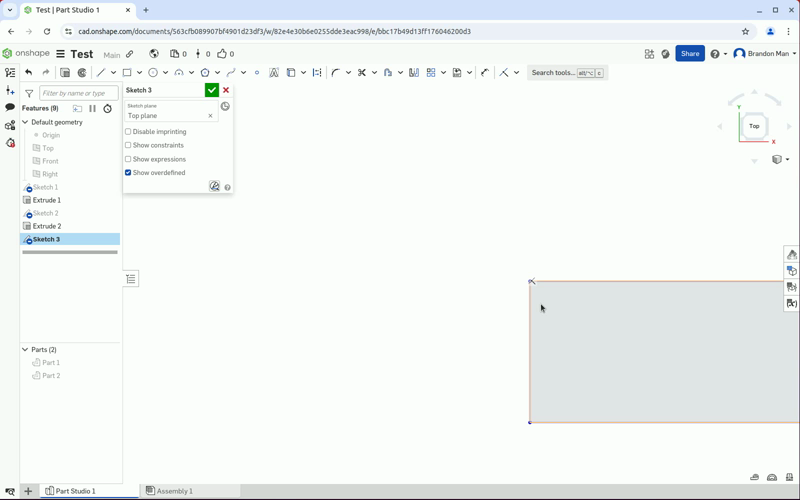
scroll(-6)
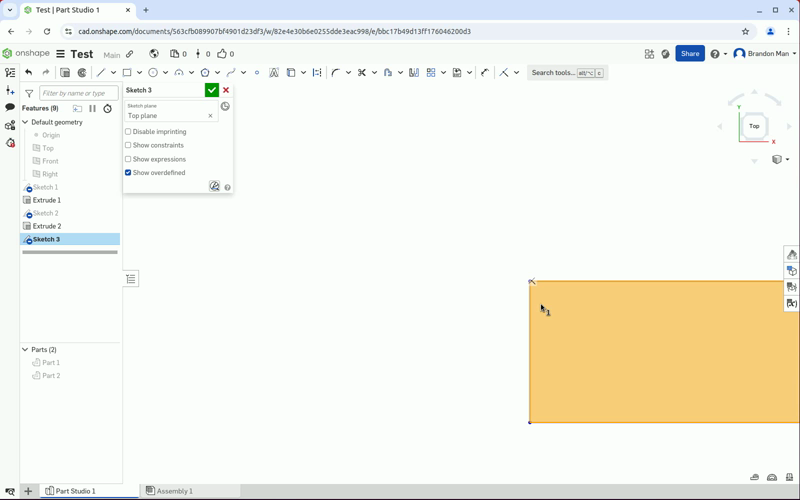
scroll(-6)
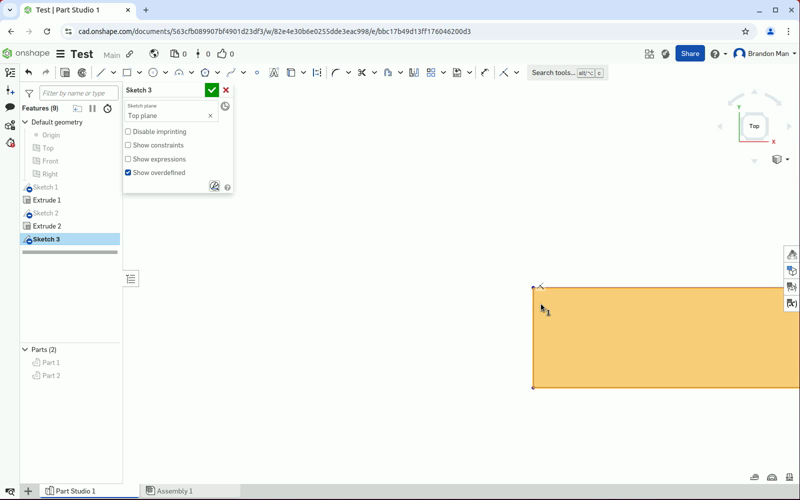
scroll(-6)
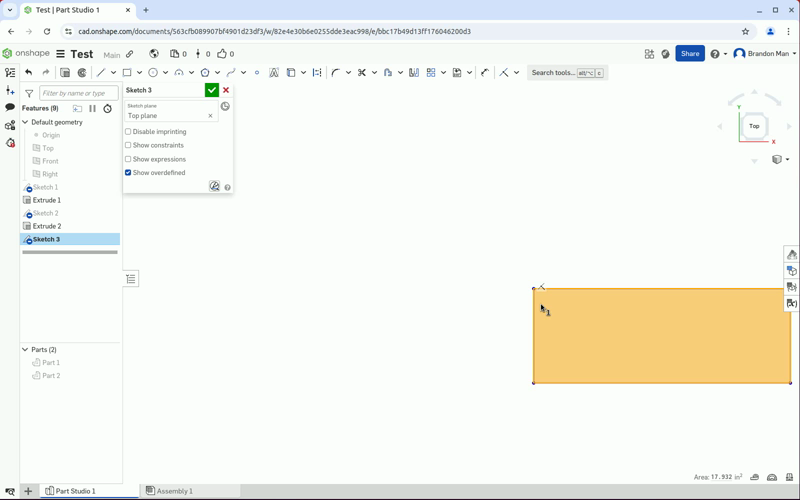
scroll(-6)
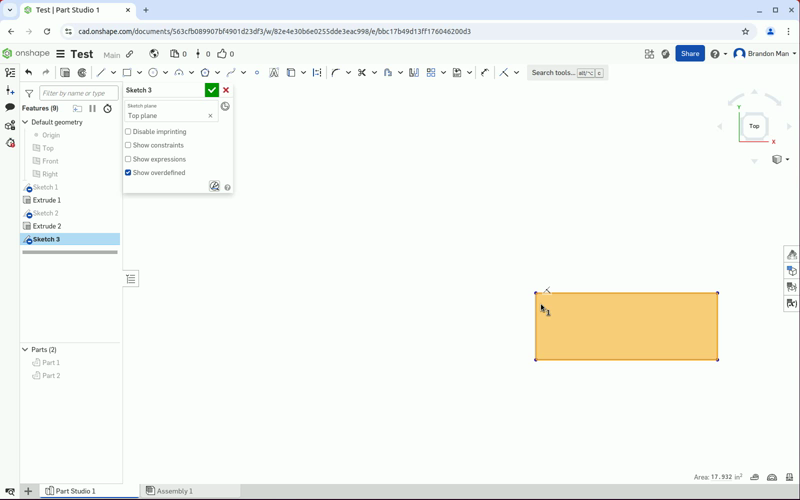
scroll(-6)
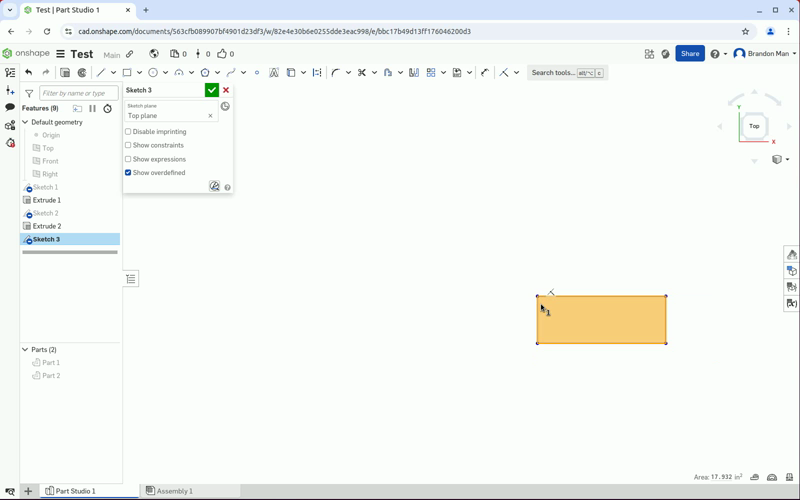
scroll(-6)
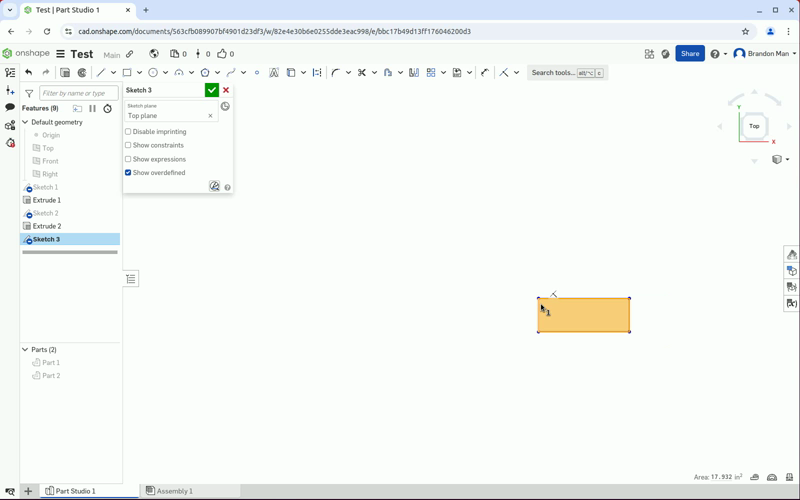
scroll(-6)
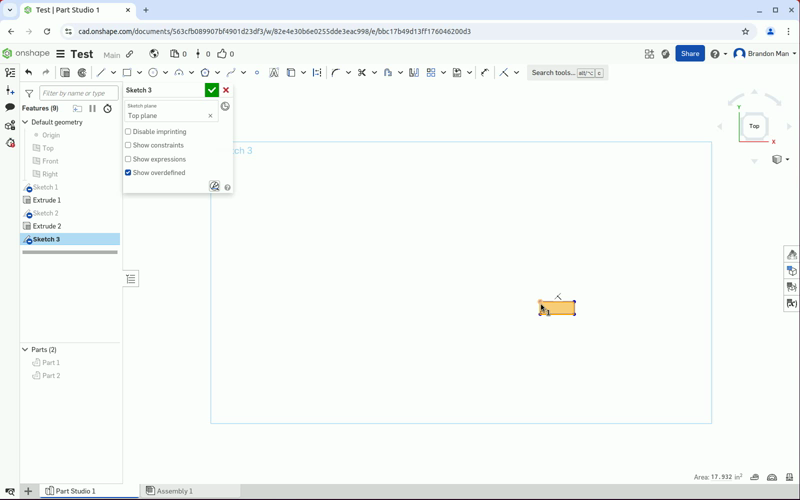
mouse_move(73, 352)
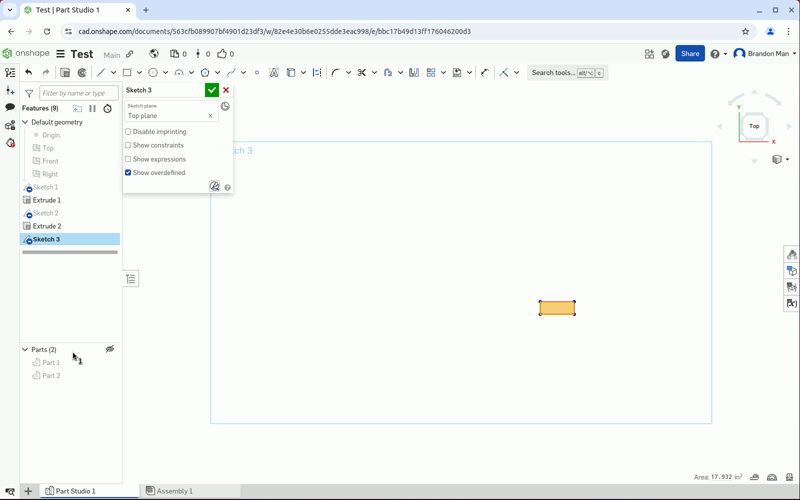
key(shift+y)
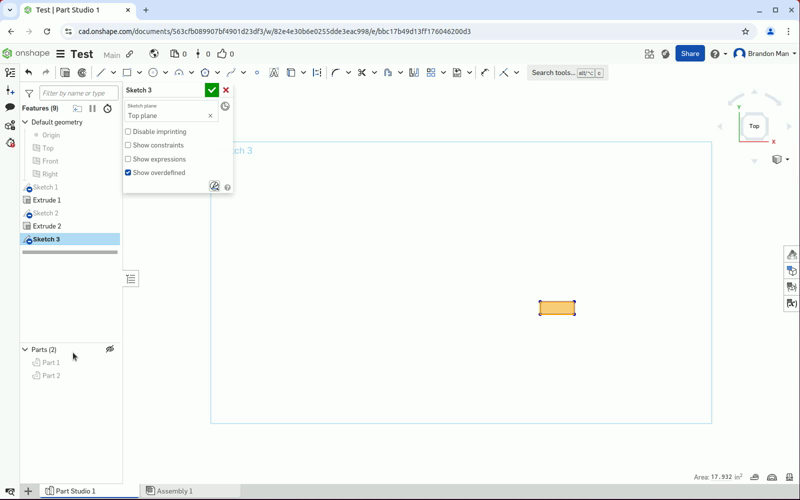
key(shift+e)
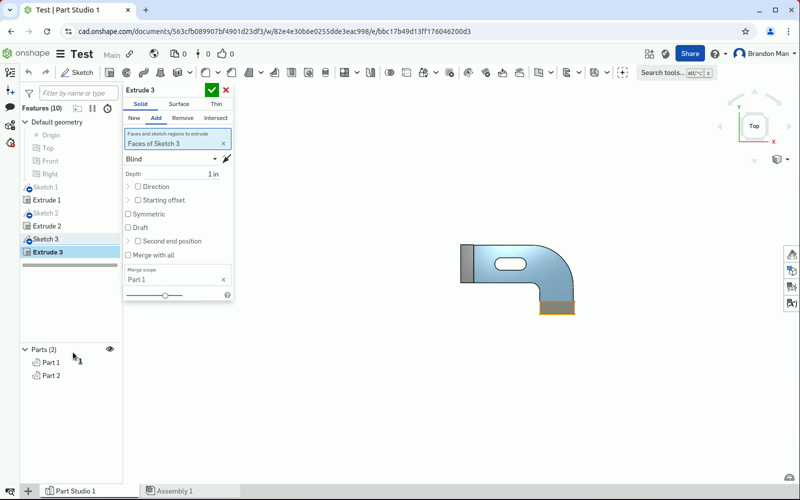
mouse_move(143, 106)
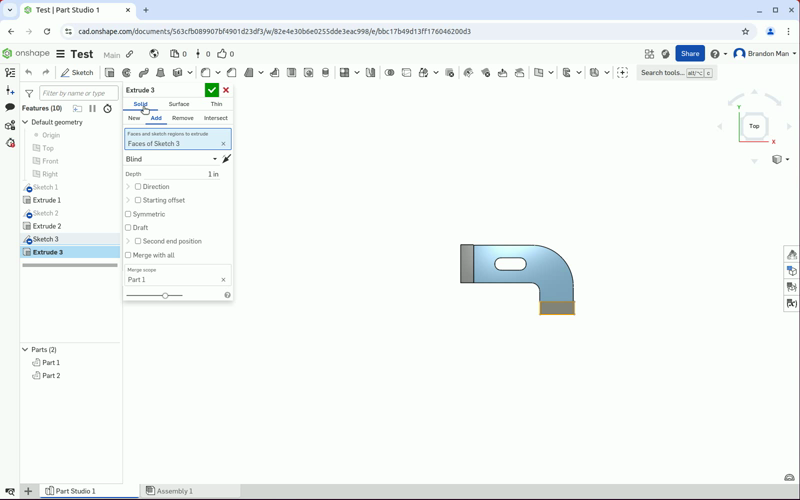
click(143, 106)
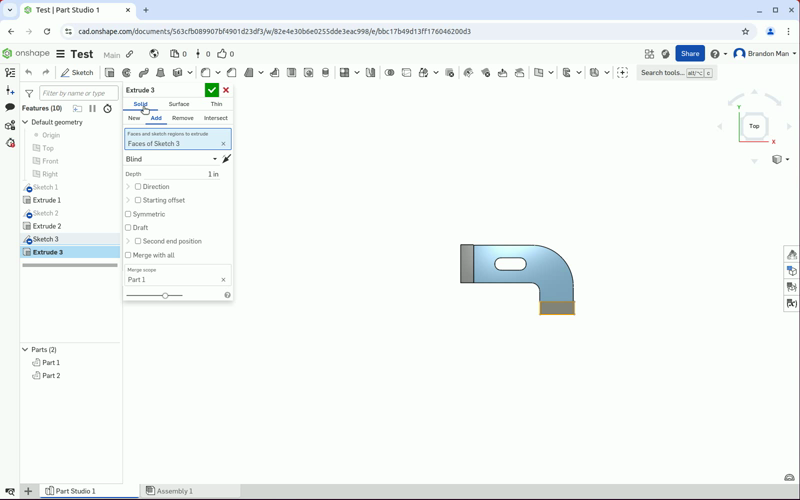
mouse_move(137, 120)
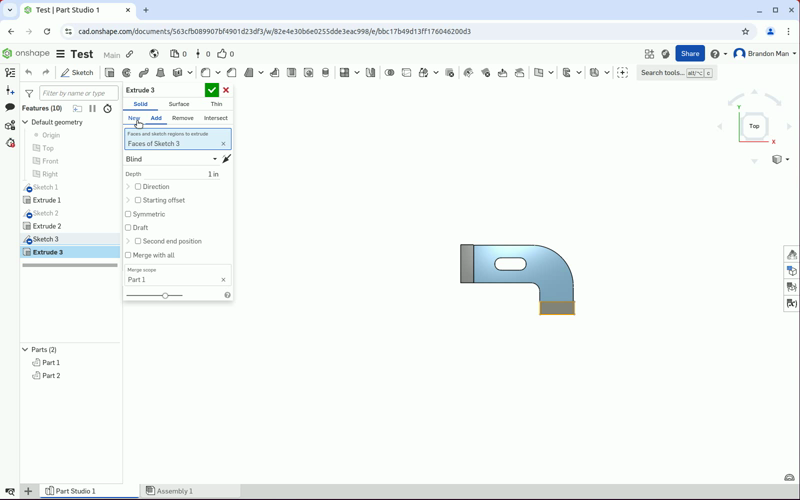
click(137, 120)
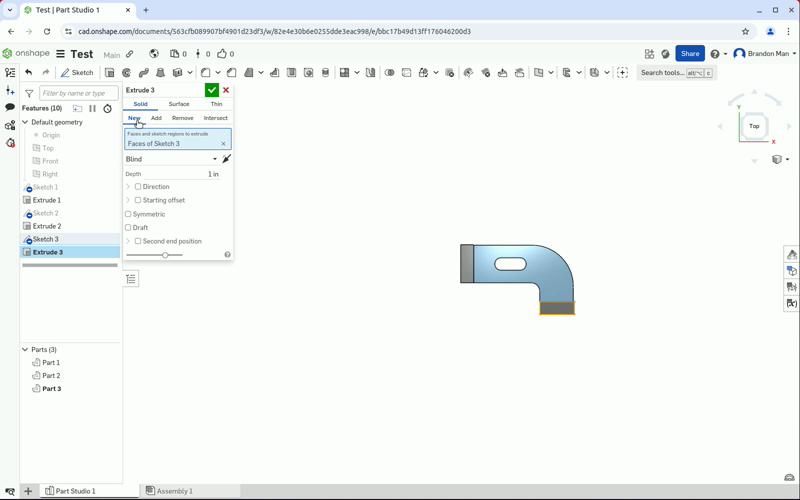
key(tab, 4)
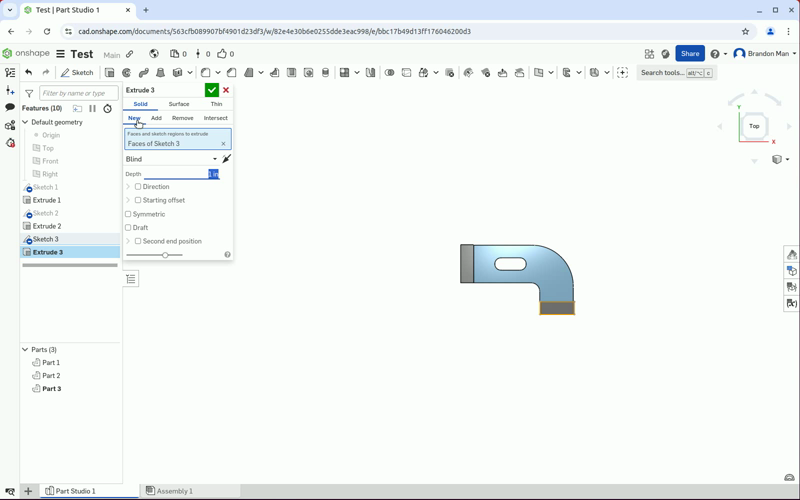
text(2.648)
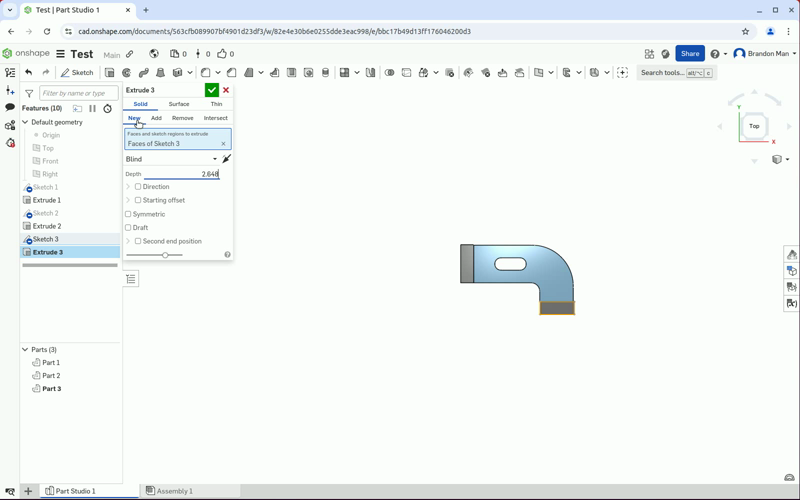
key(enter)
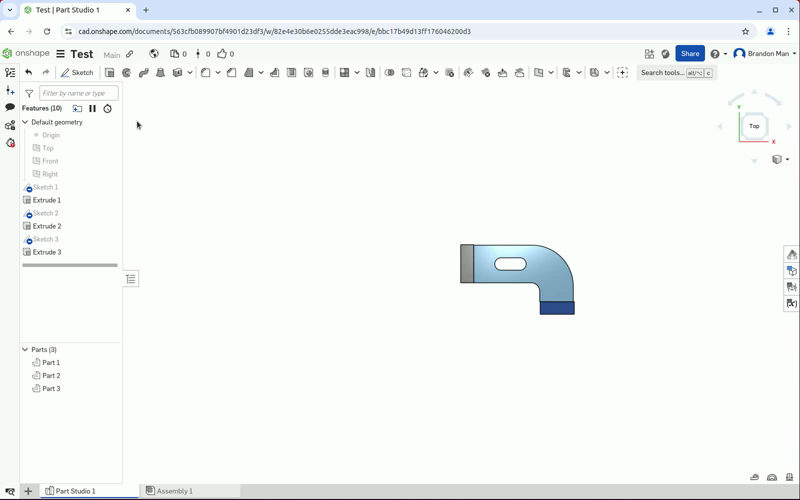
key(shift+h)
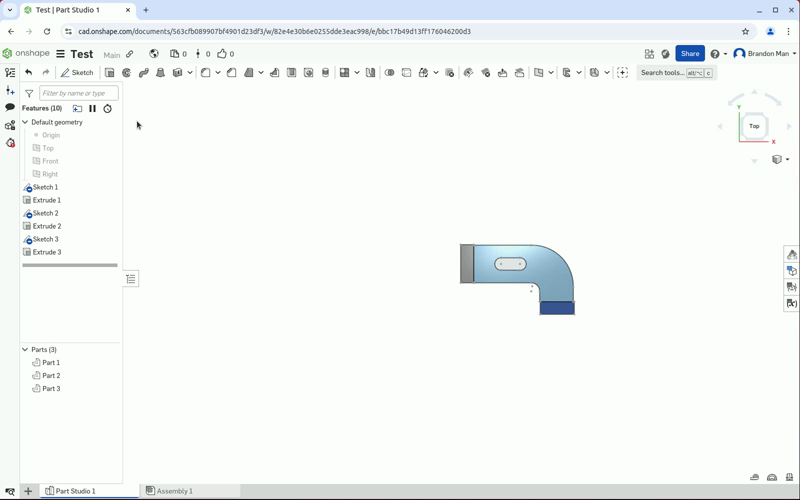
key(shift+h)
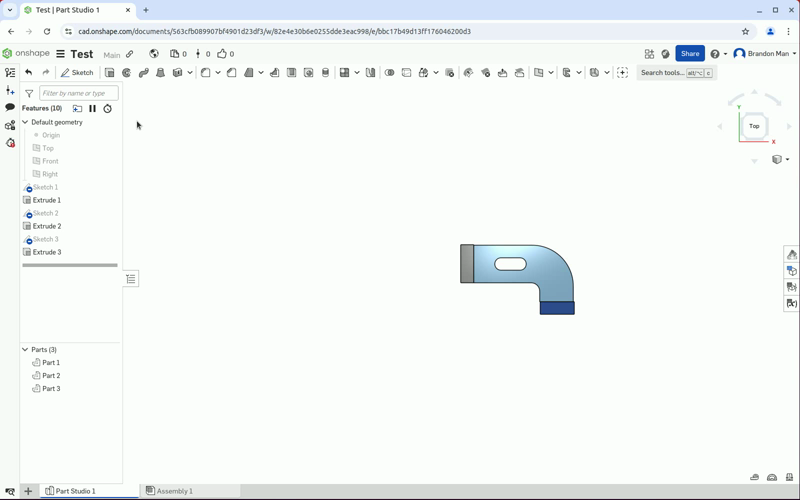
mouse_move(73, 189)
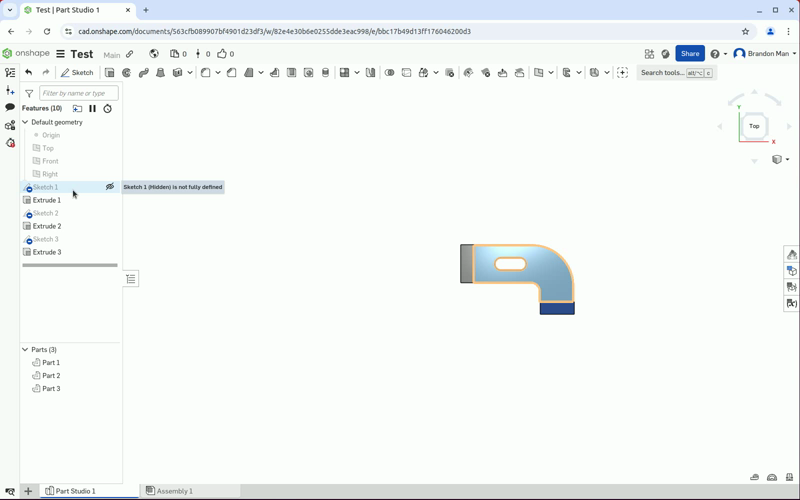
click(73, 189)
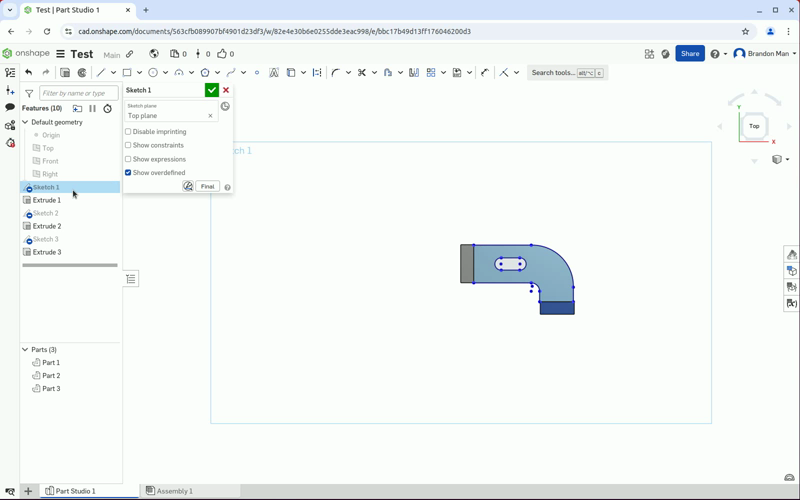
mouse_move(229, 92)
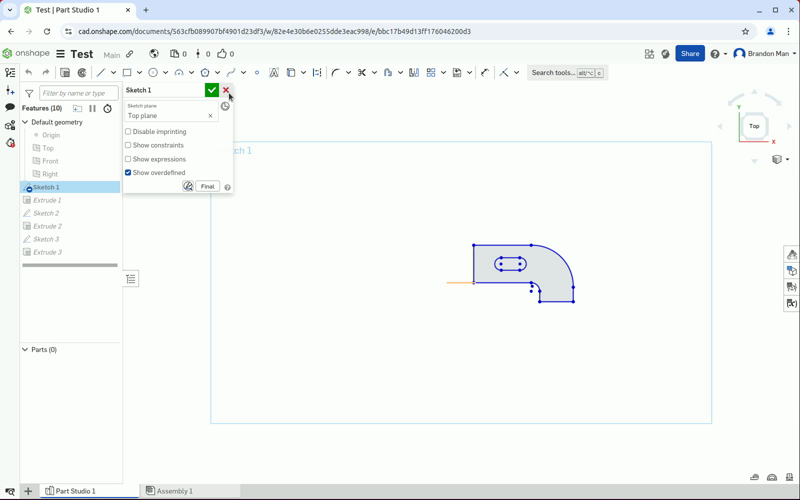
click(229, 92)
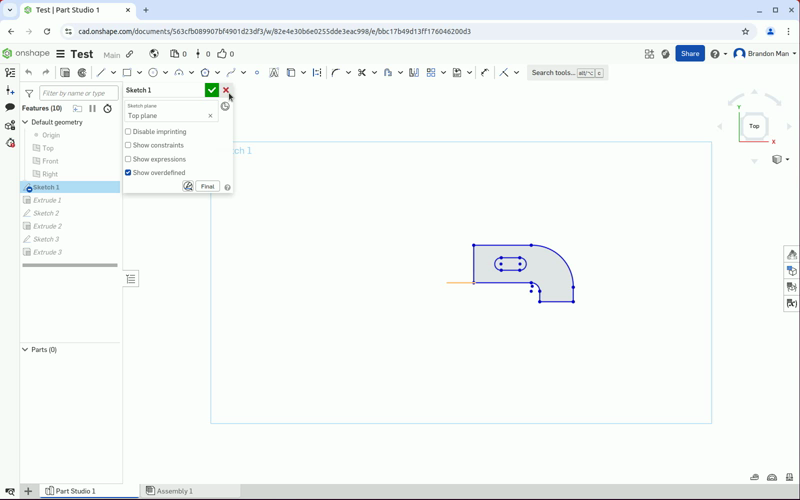
key(shift+s)
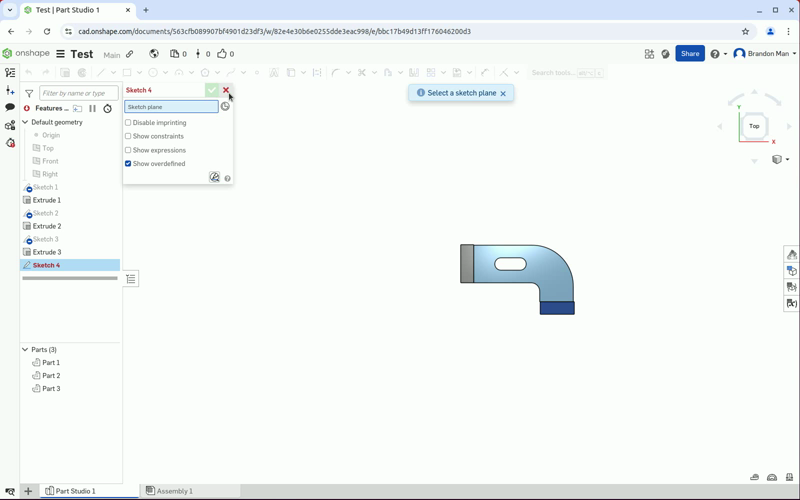
mouse_move(73, 150)
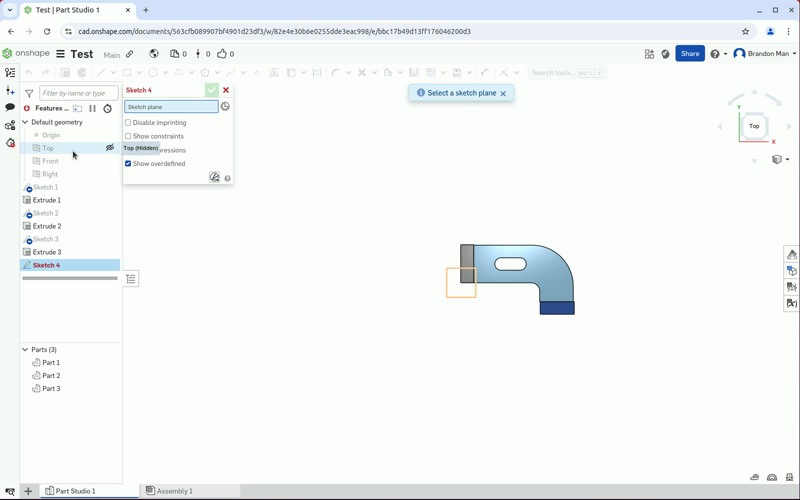
click(73, 150)
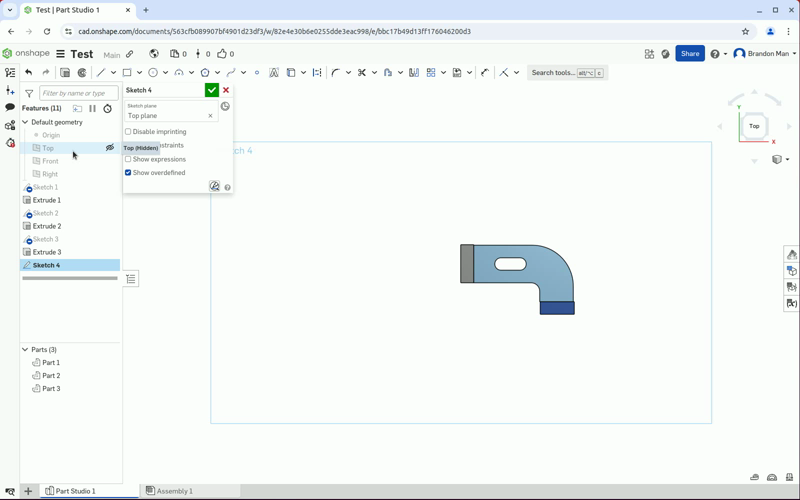
mouse_move(73, 352)
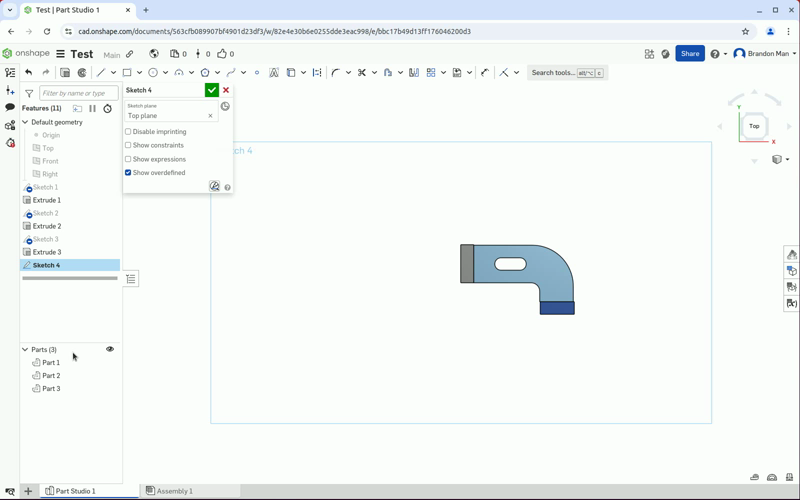
key(y)
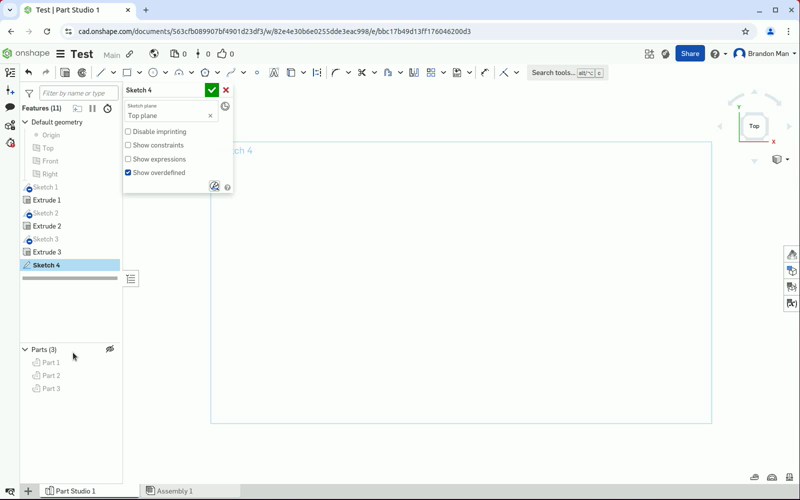
key(l)
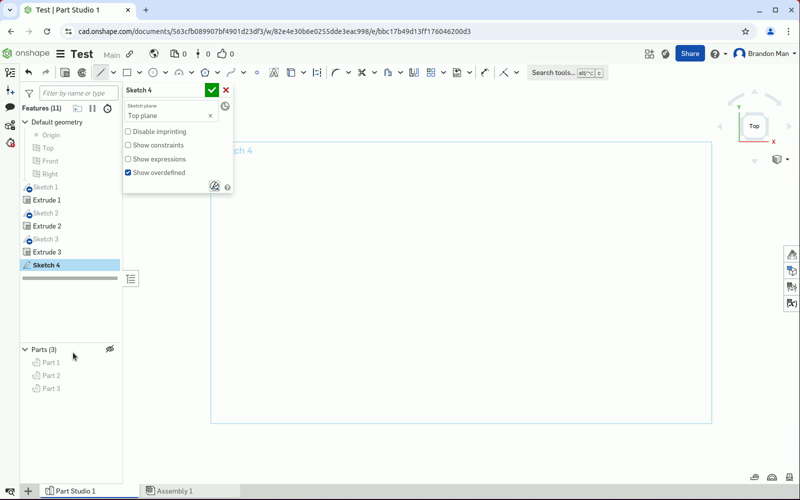
key_down(shift)
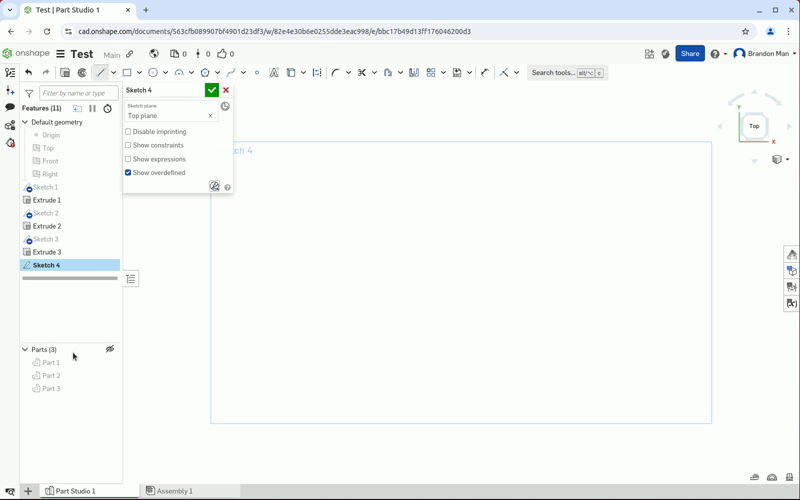
mouse_move(460, 282)
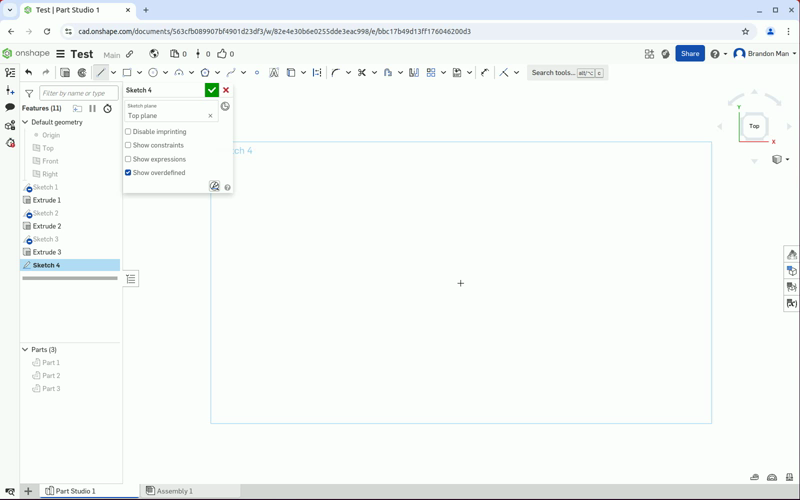
click(460, 282)
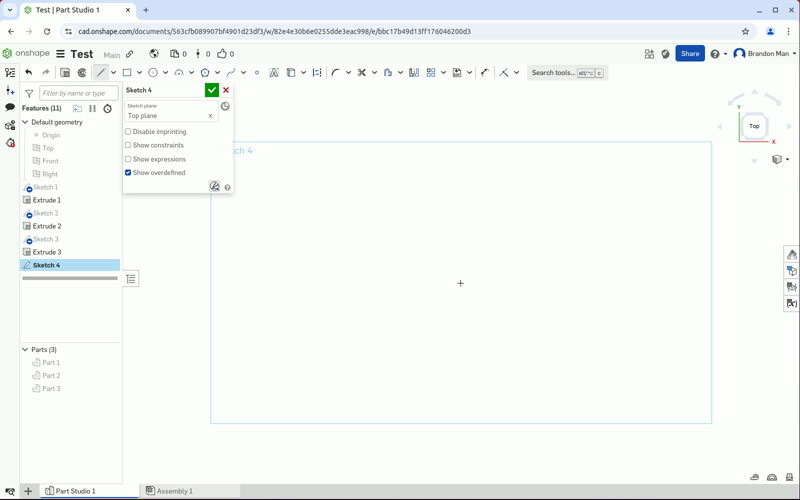
key_up(shift)
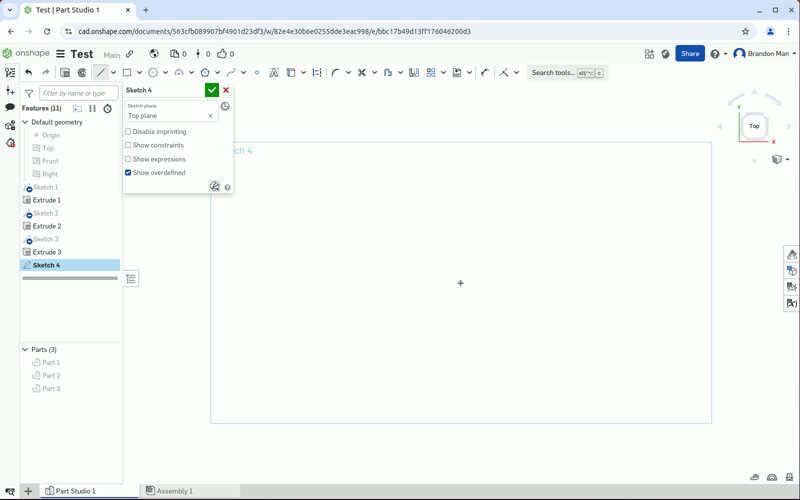
key_down(shift)
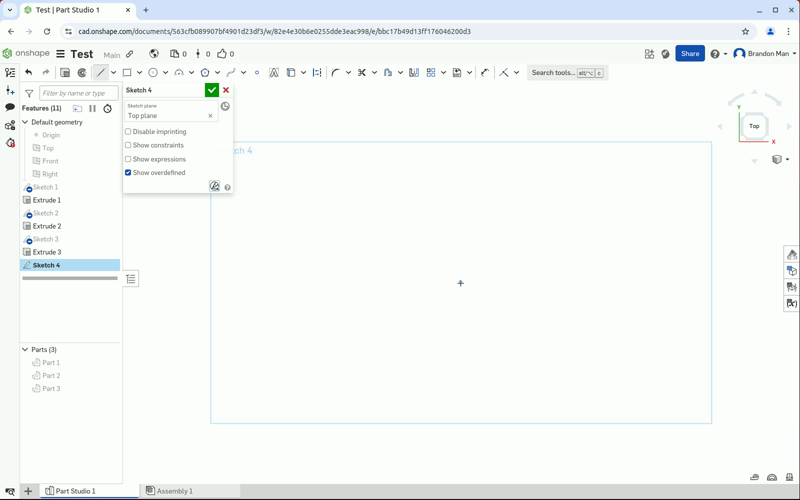
mouse_move(490, 282)
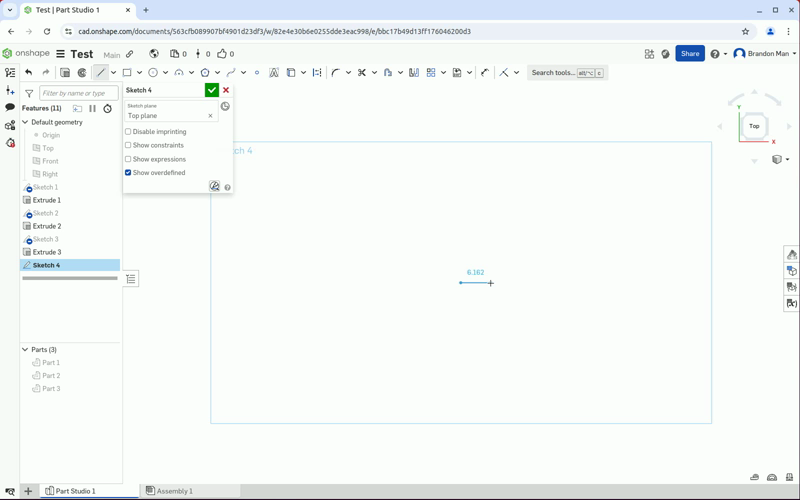
mouse_move(473, 282)
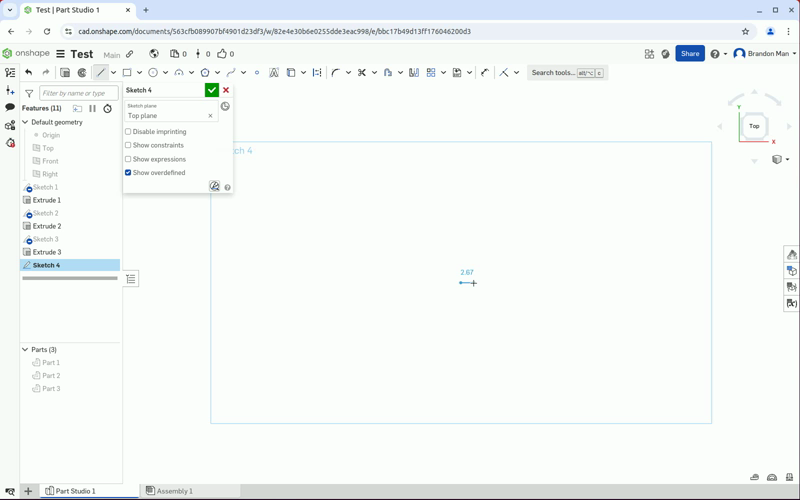
click(473, 282)
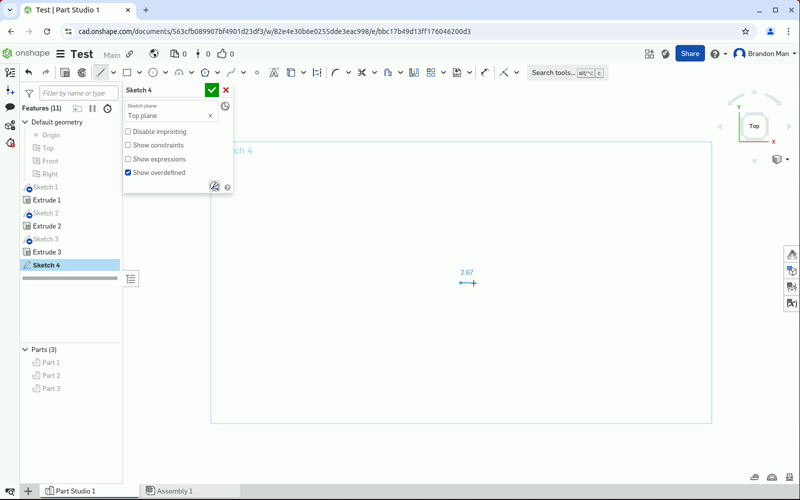
key_up(shift)
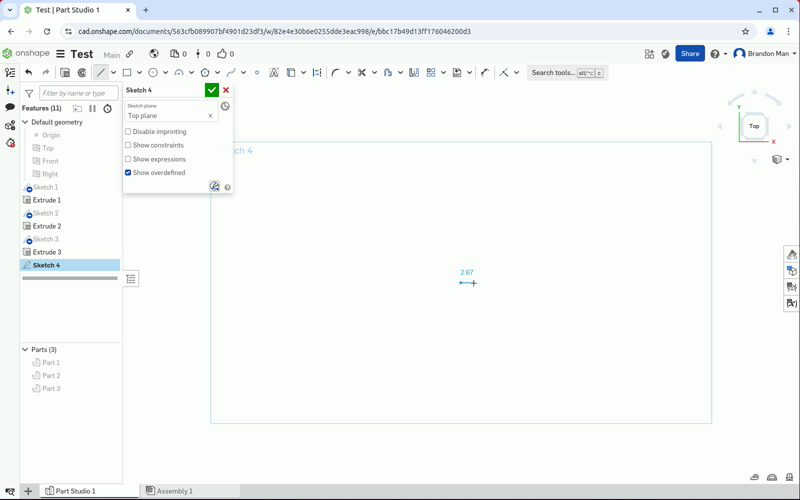
key_down(shift)
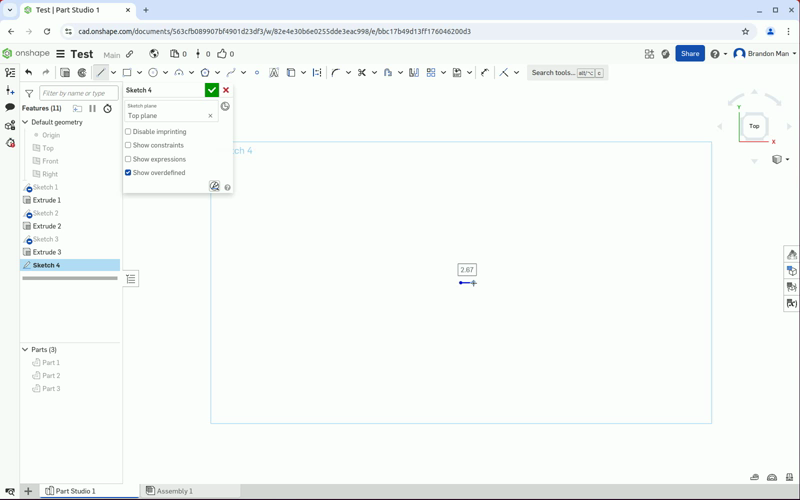
mouse_move(503, 282)
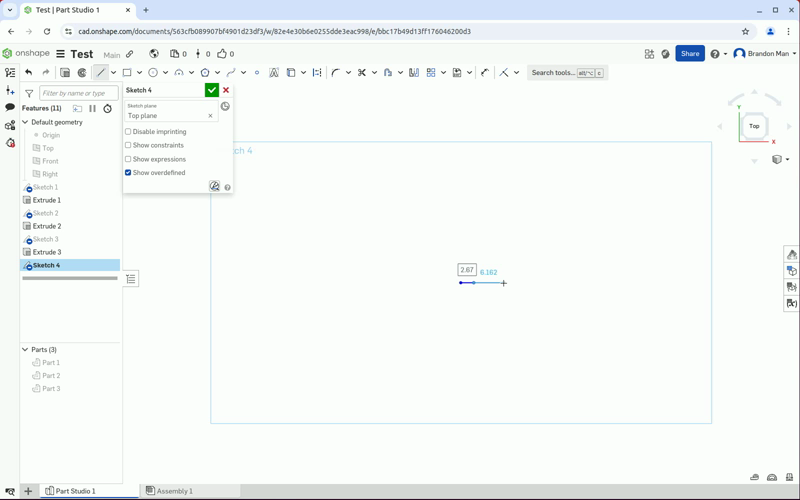
mouse_move(473, 244)
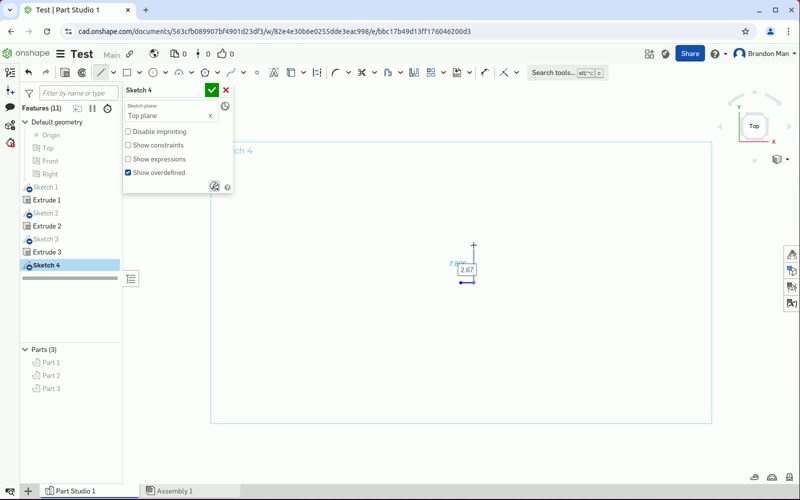
click(473, 244)
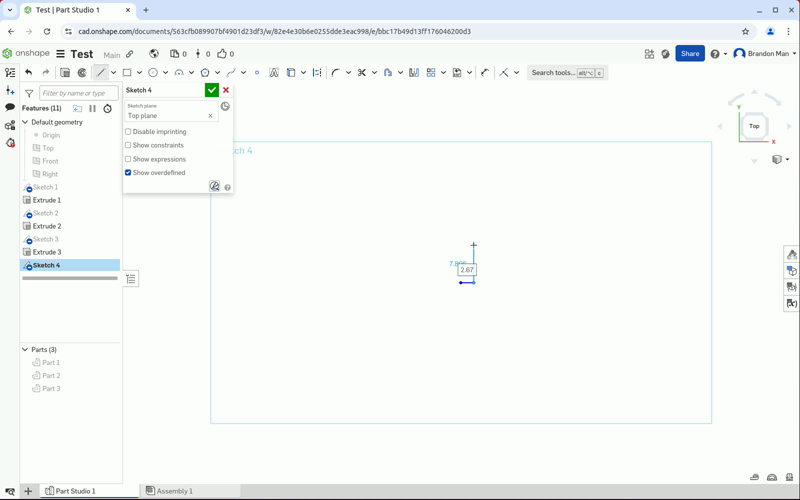
key_up(shift)
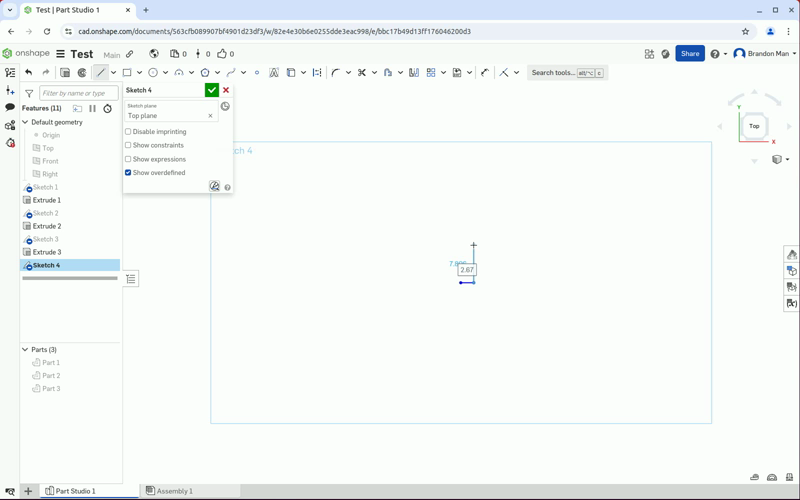
key_down(shift)
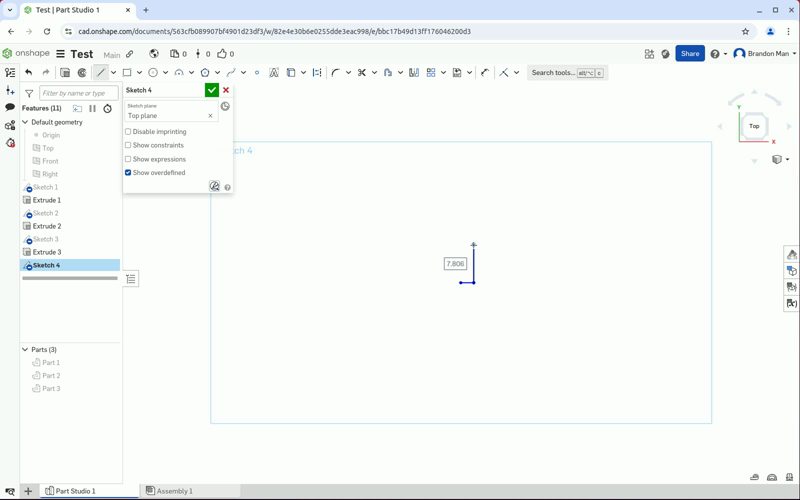
mouse_move(503, 244)
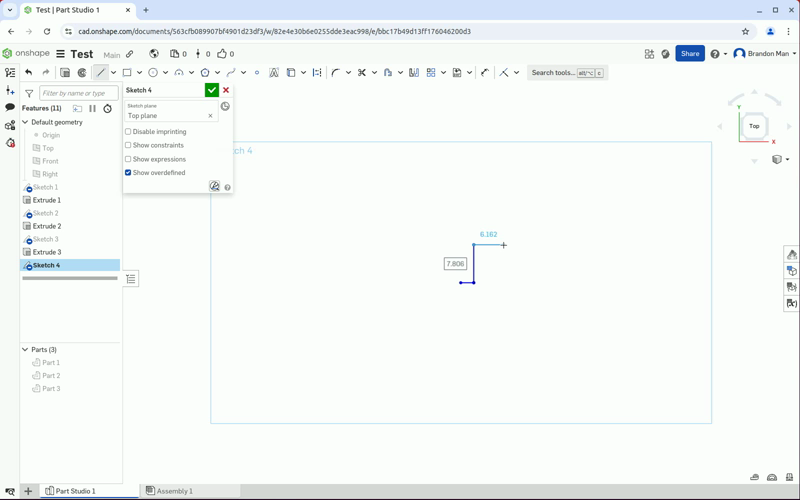
mouse_move(460, 244)
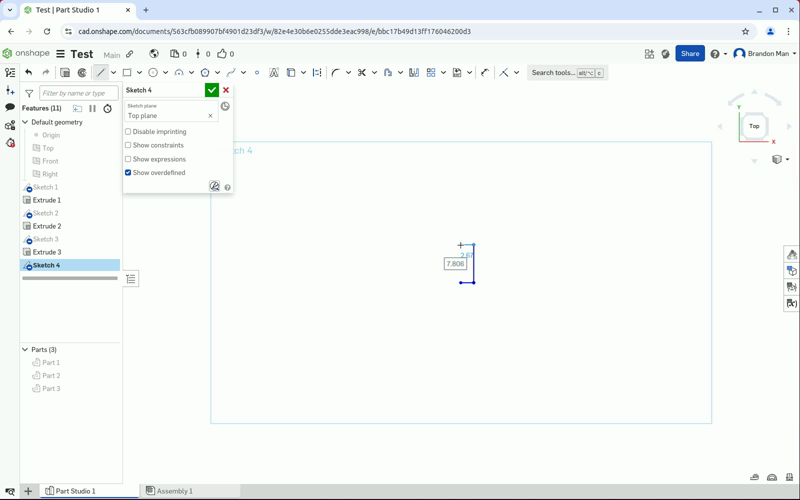
click(460, 244)
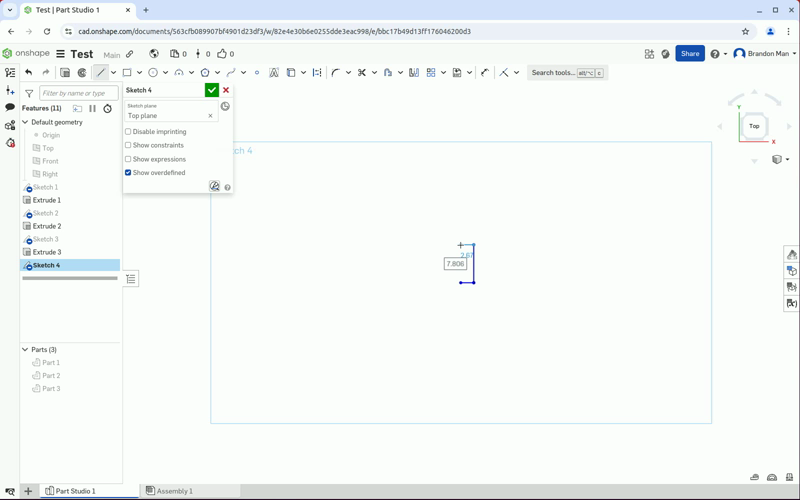
key_up(shift)
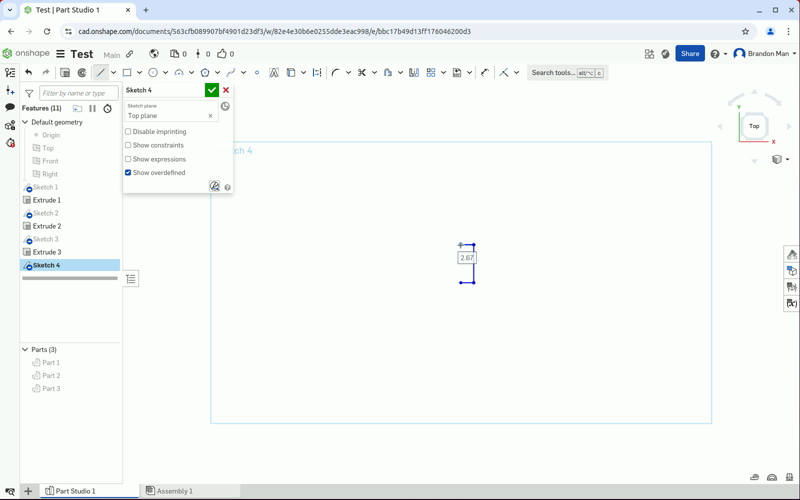
mouse_move(490, 244)
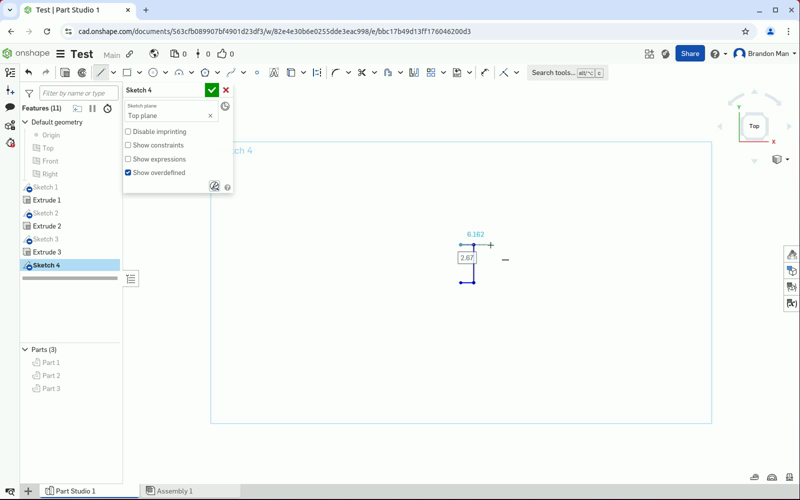
key_down(shift)
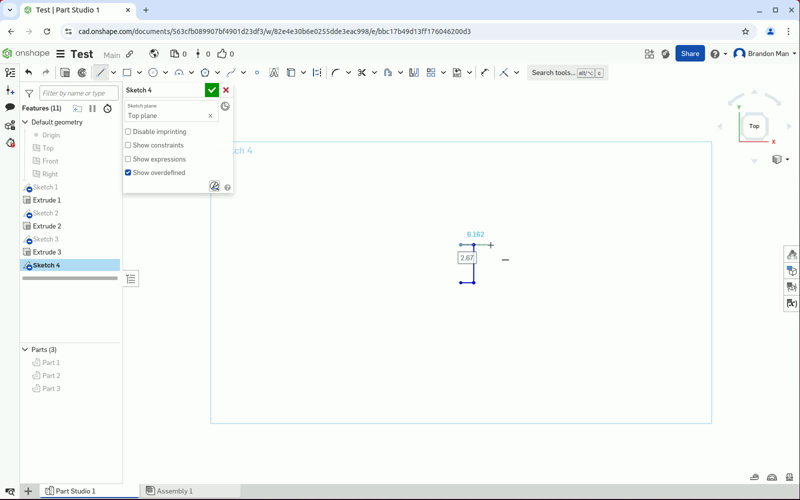
mouse_move(460, 282)
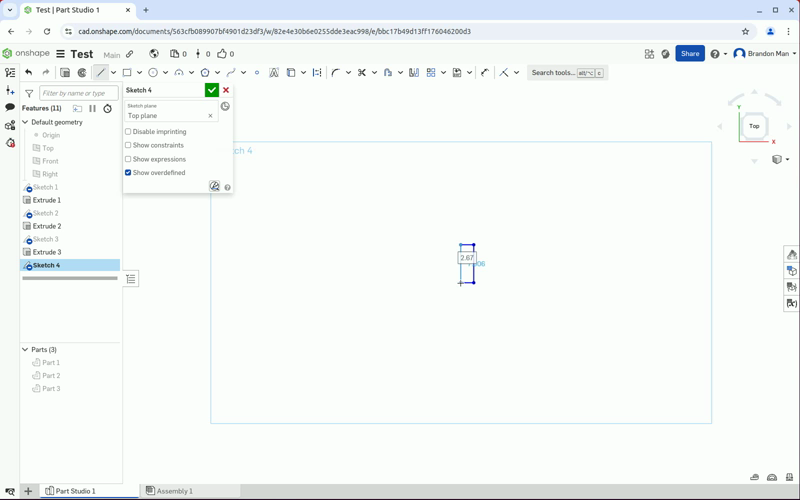
key_up(shift)
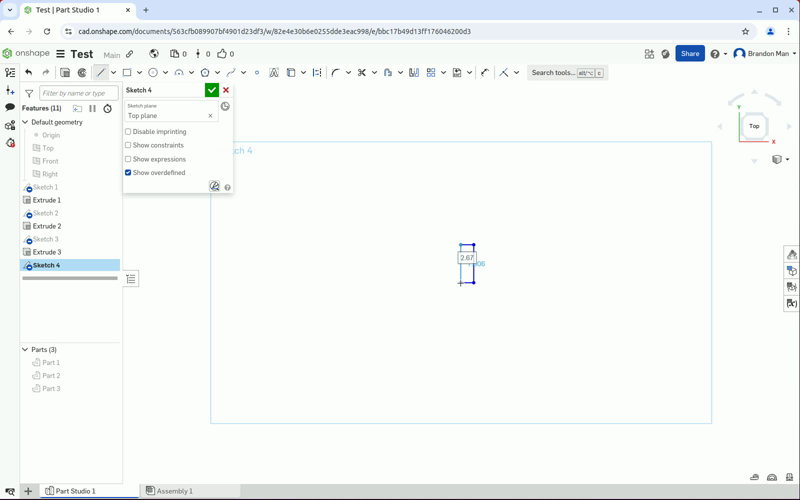
click(460, 282)
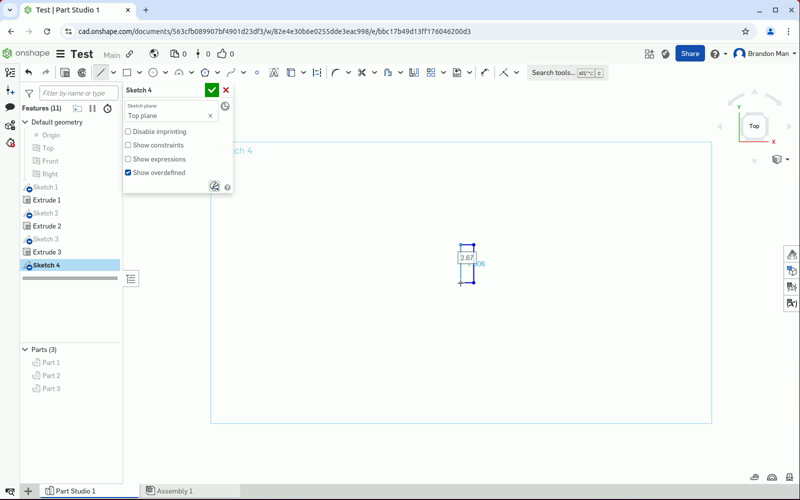
key(esc)
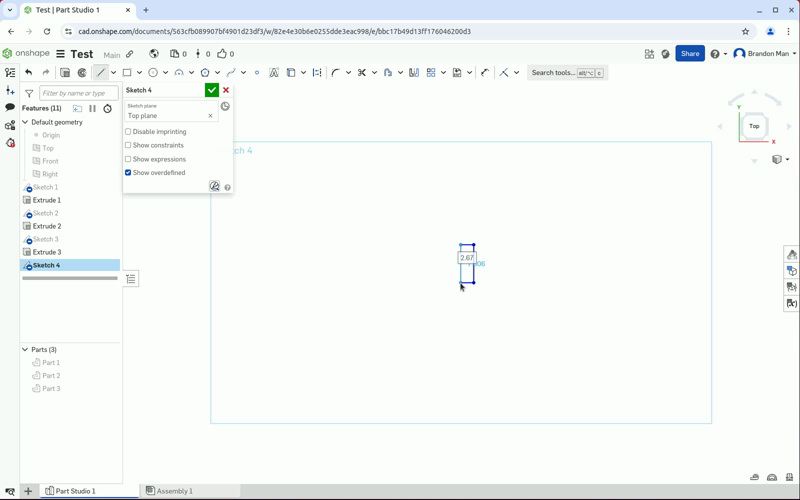
mouse_move(464, 274)
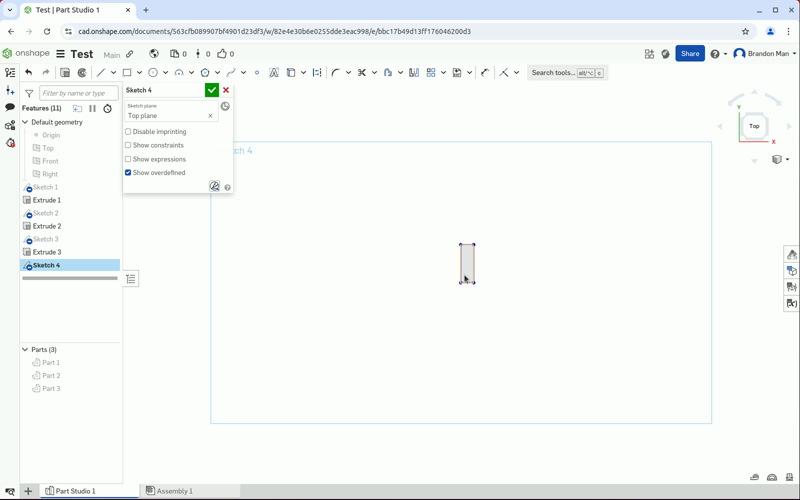
scroll(6)
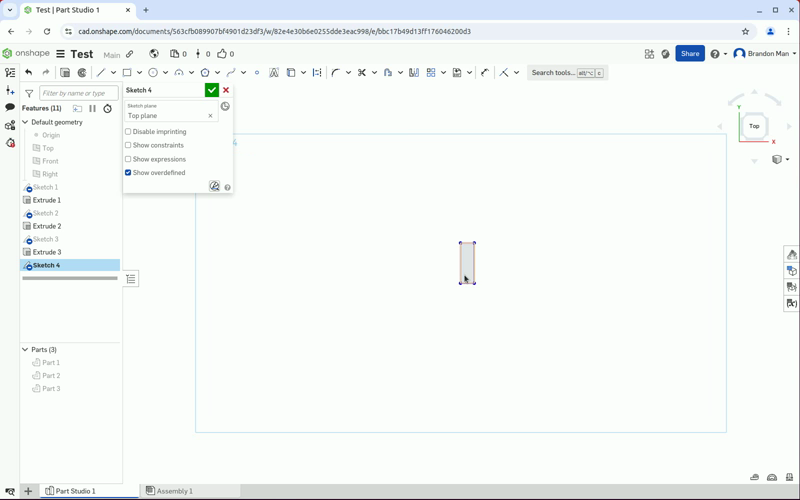
scroll(6)
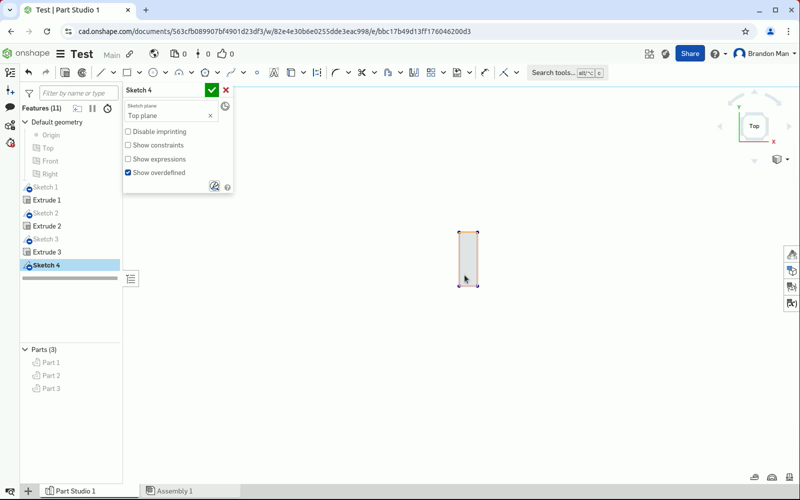
scroll(6)
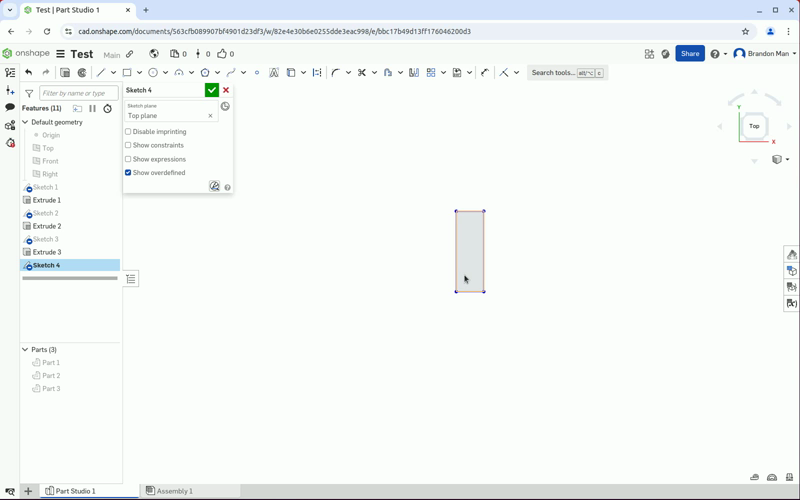
scroll(6)
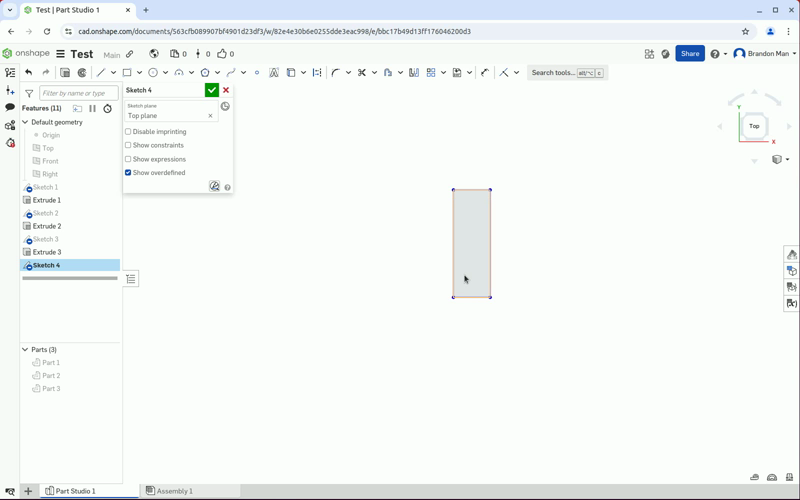
scroll(6)
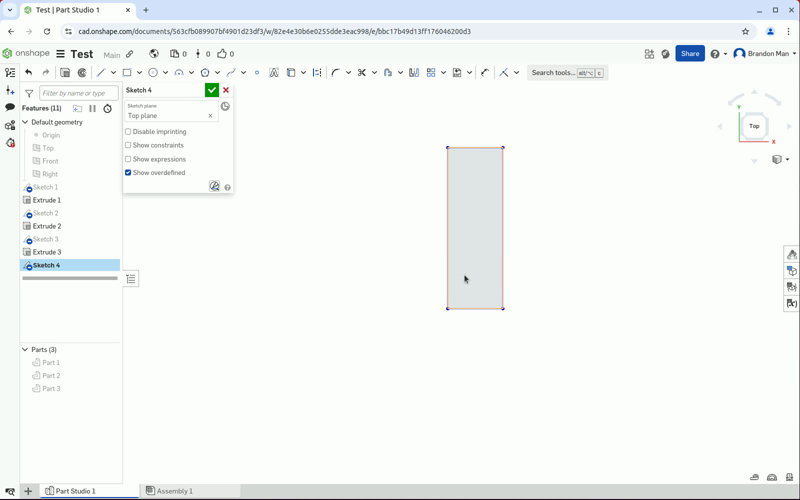
scroll(6)
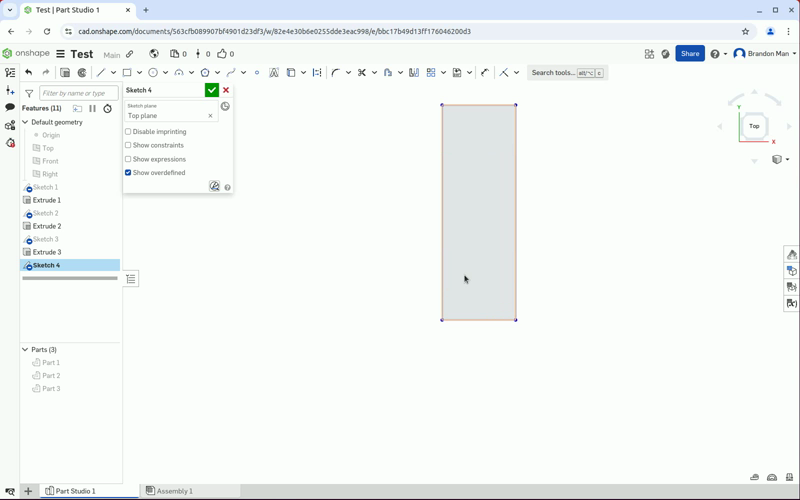
scroll(6)
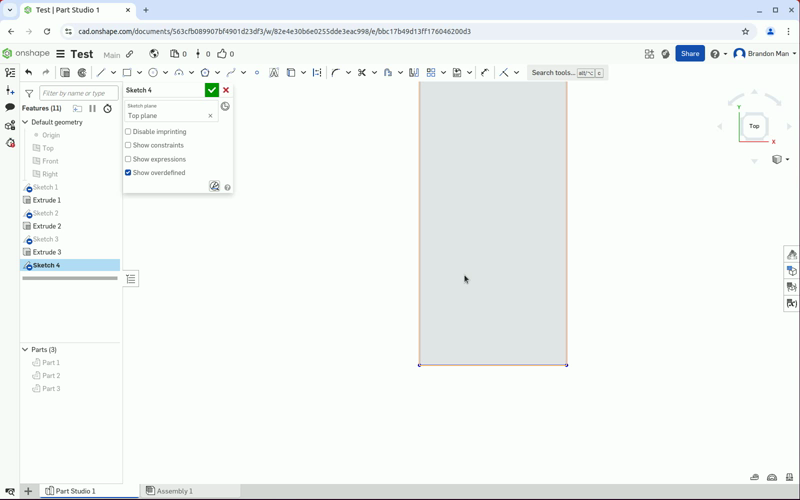
click(464, 274)
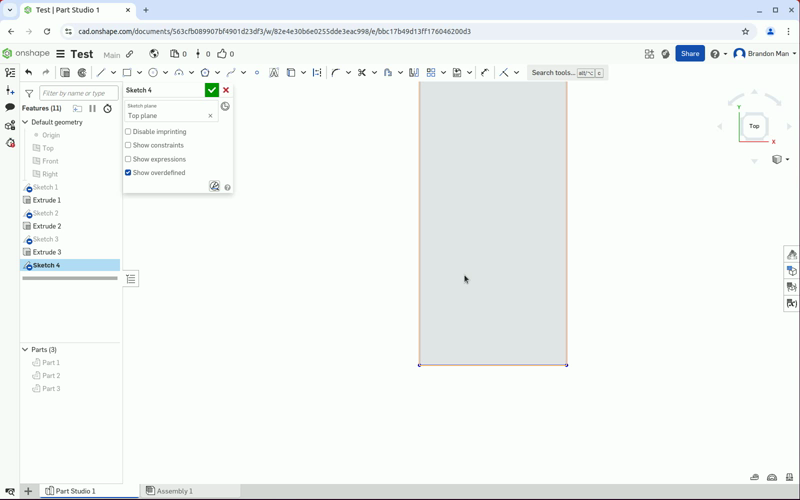
scroll(-6)
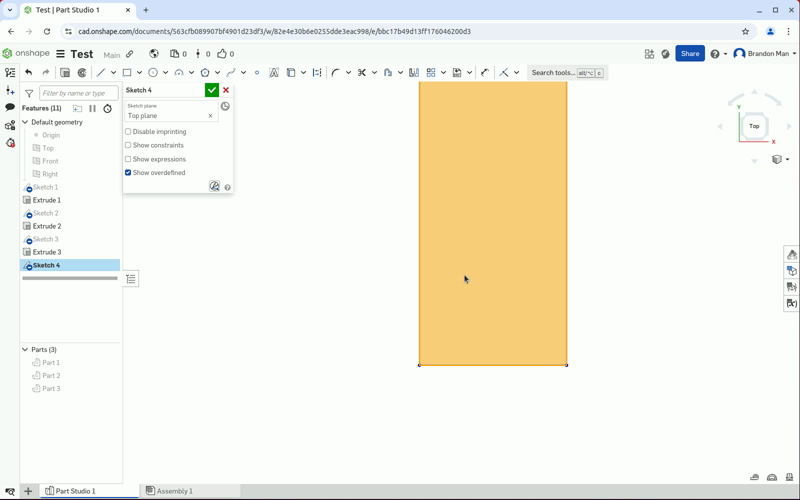
scroll(-6)
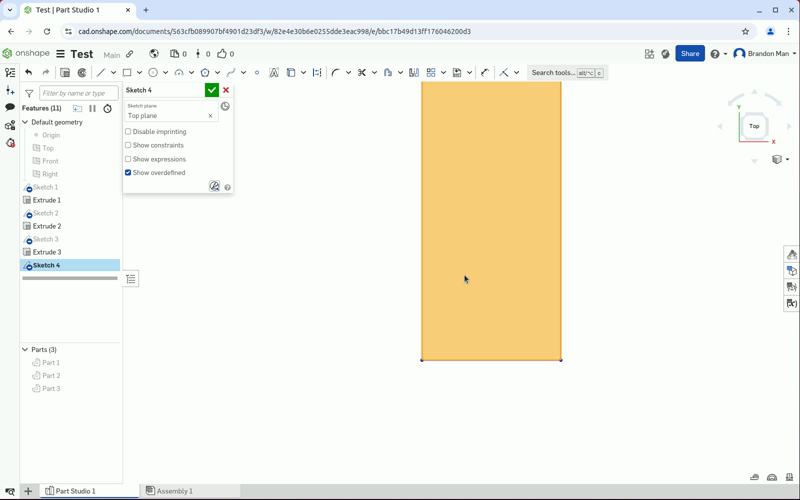
scroll(-6)
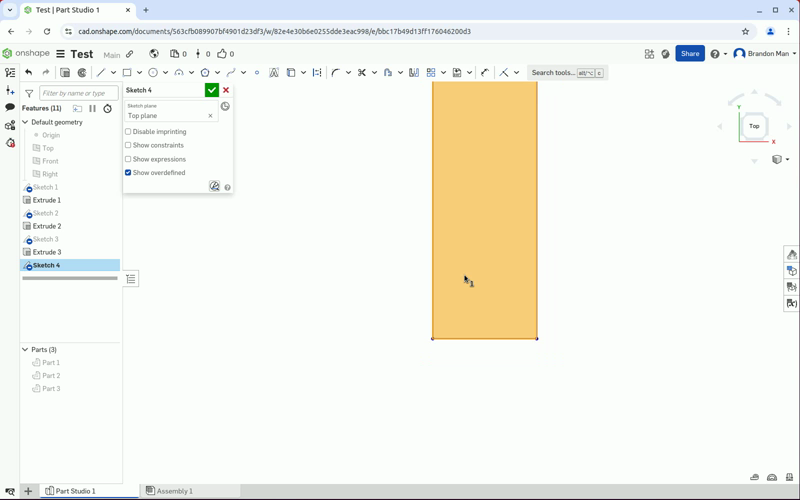
scroll(-6)
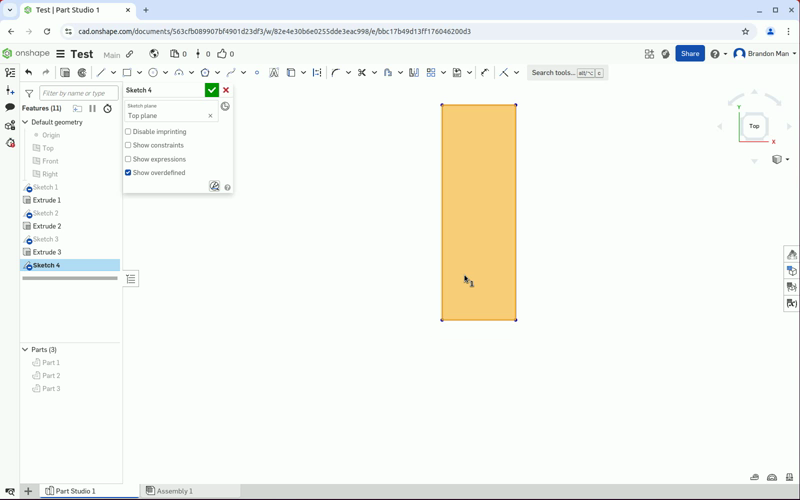
scroll(-6)
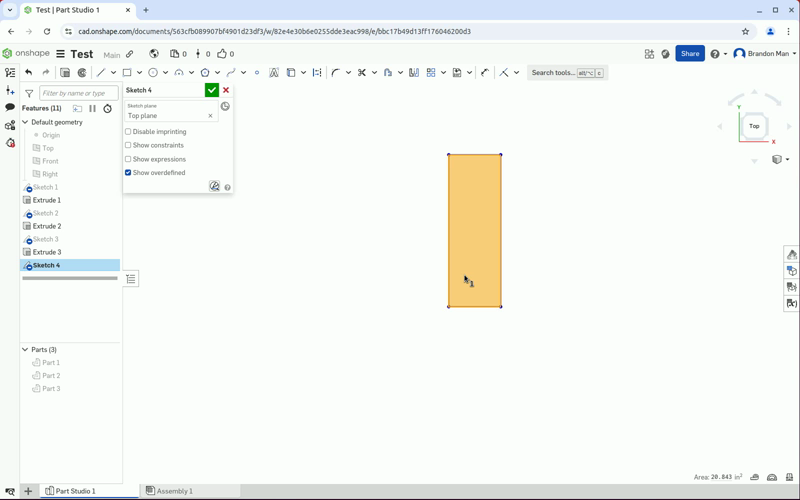
scroll(-6)
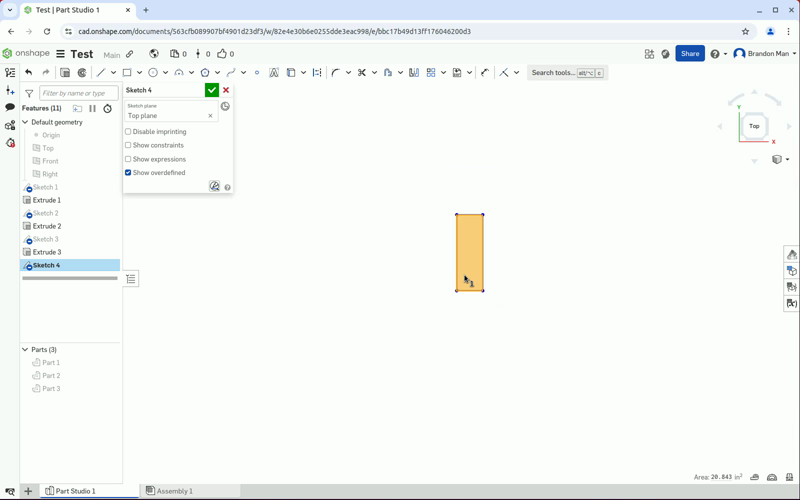
scroll(-6)
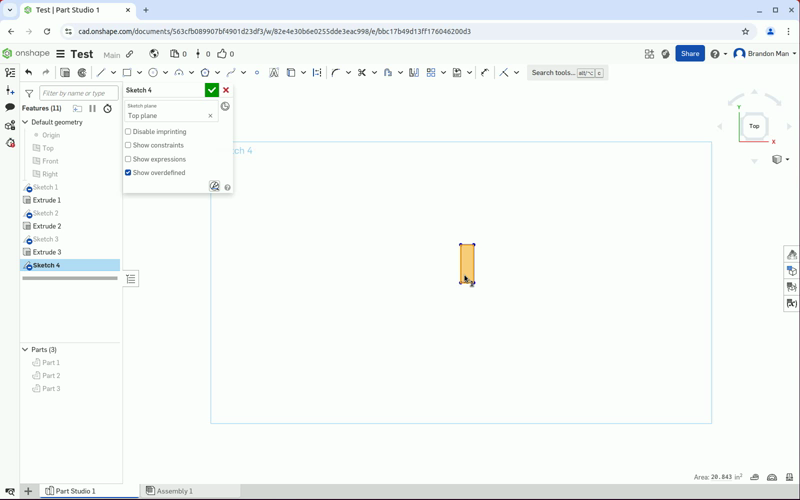
mouse_move(73, 352)
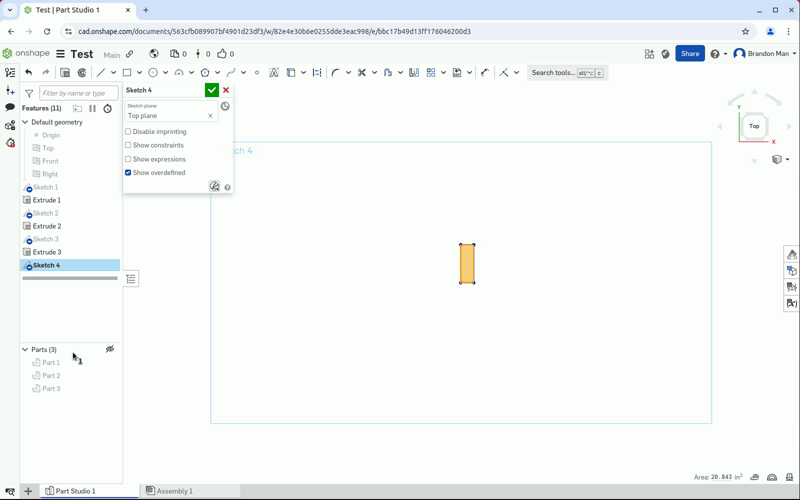
key(shift+y)
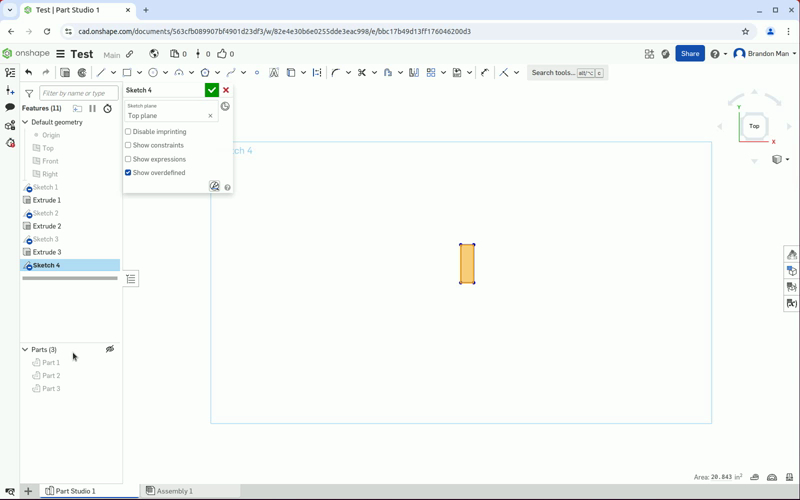
key(shift+e)
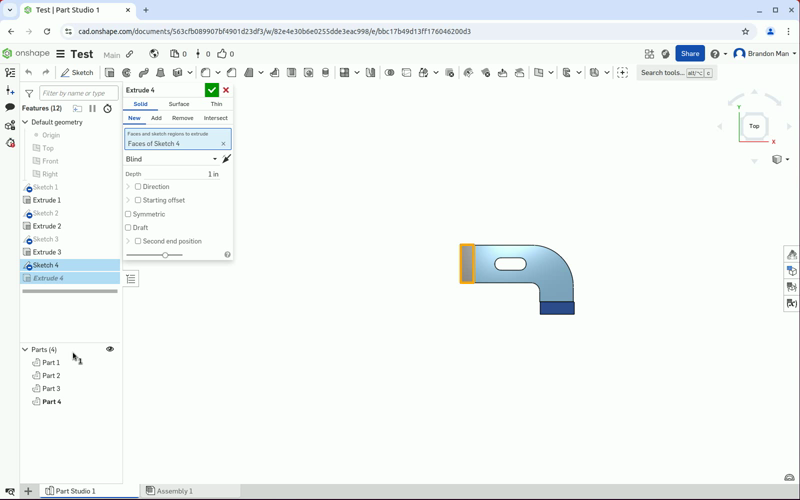
mouse_move(143, 106)
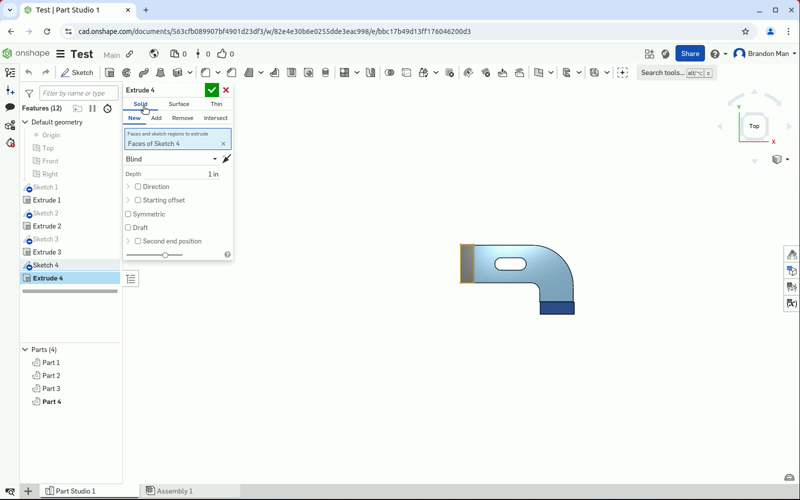
click(143, 106)
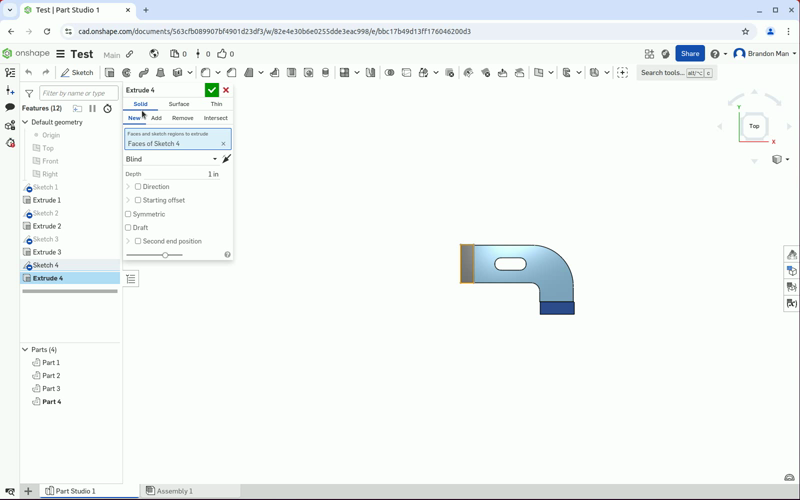
mouse_move(137, 120)
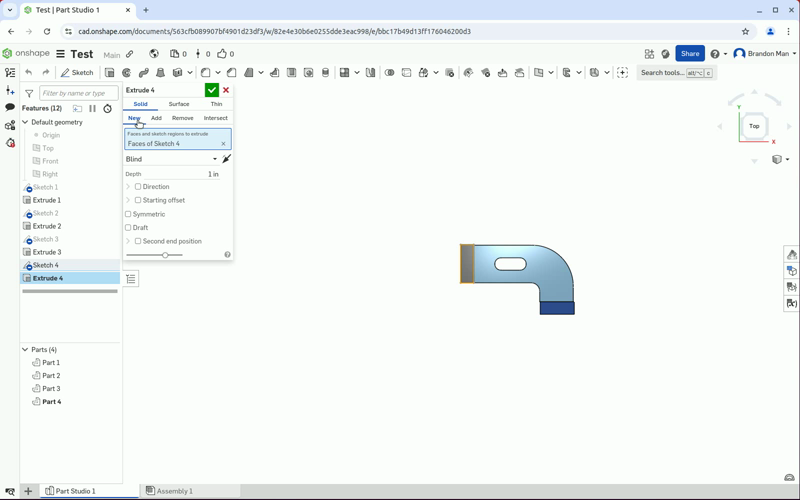
click(137, 120)
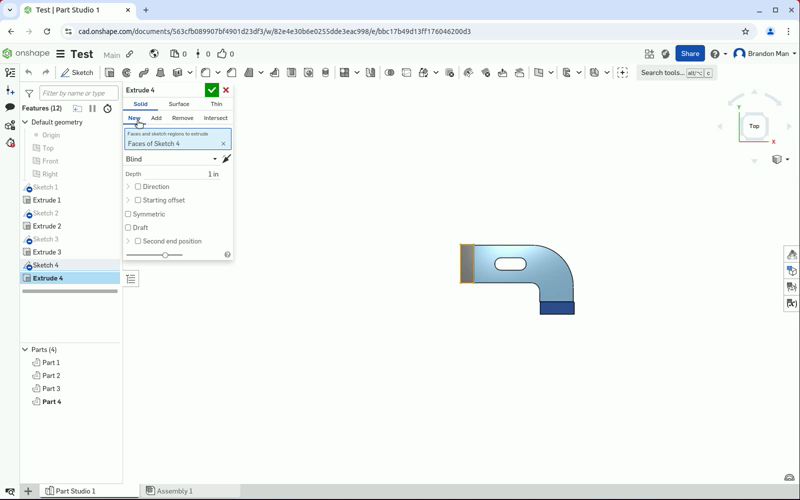
key(tab, 4)
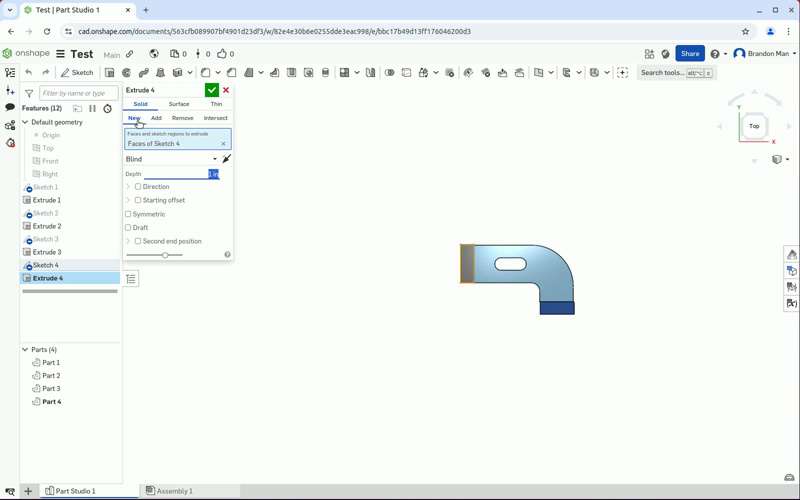
text(10.591)
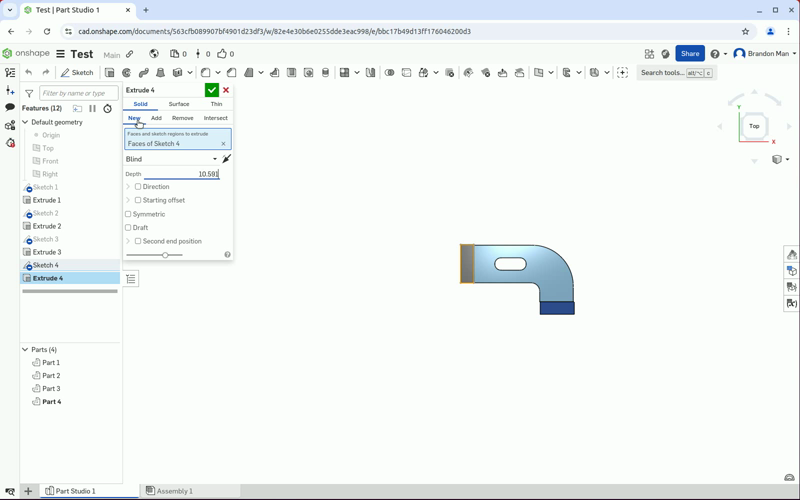
key(enter)
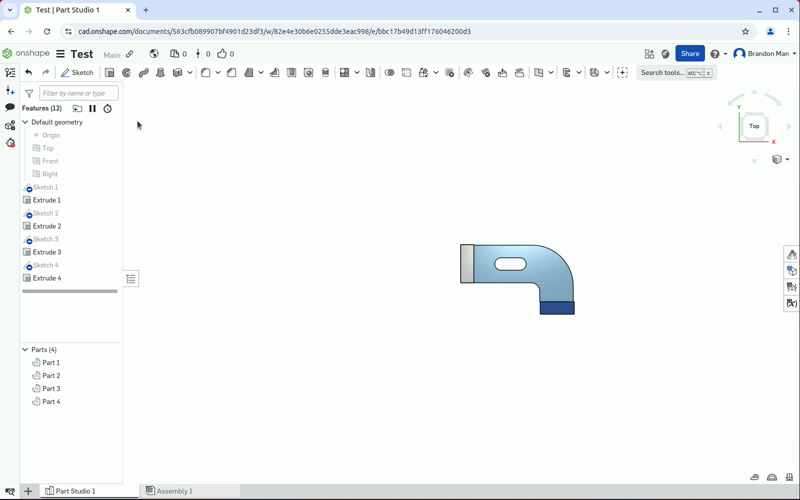
key(shift+h)
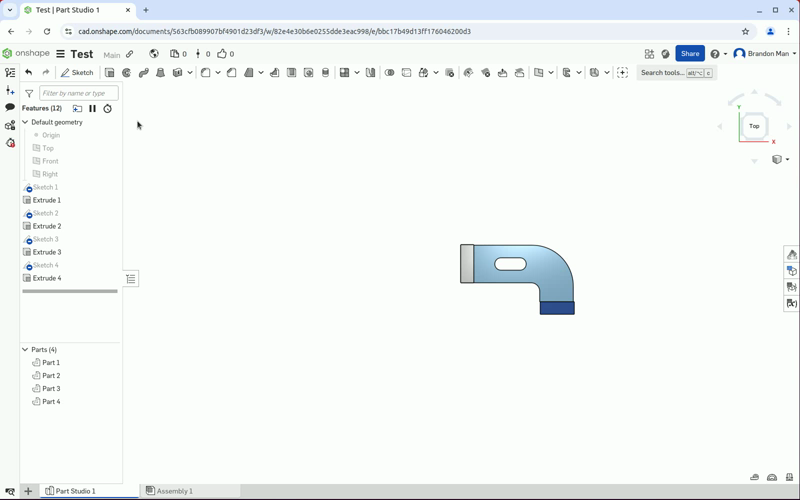
key(shift+h)
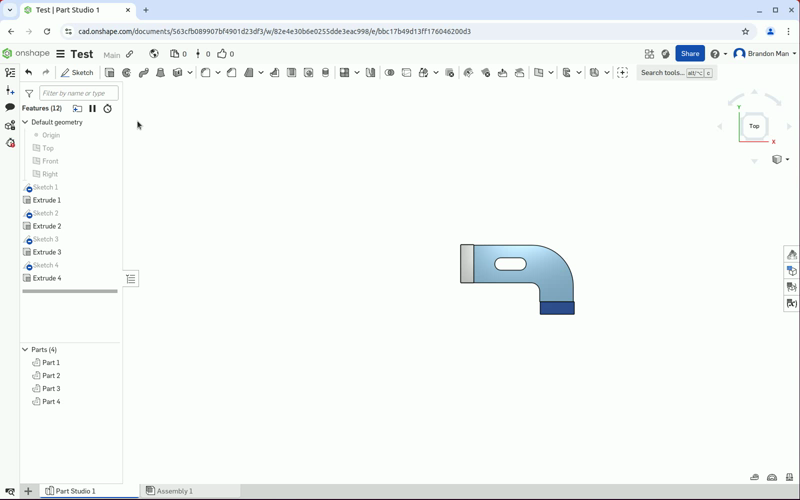
mouse_move(73, 189)
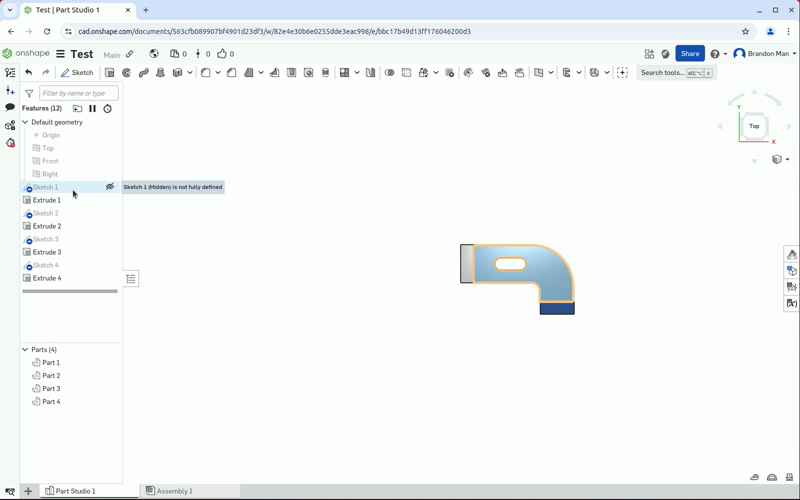
click(73, 189)
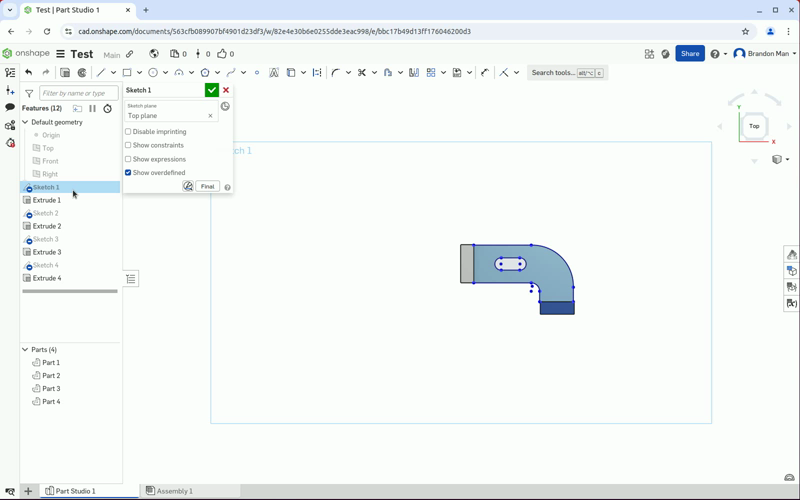
mouse_move(229, 92)
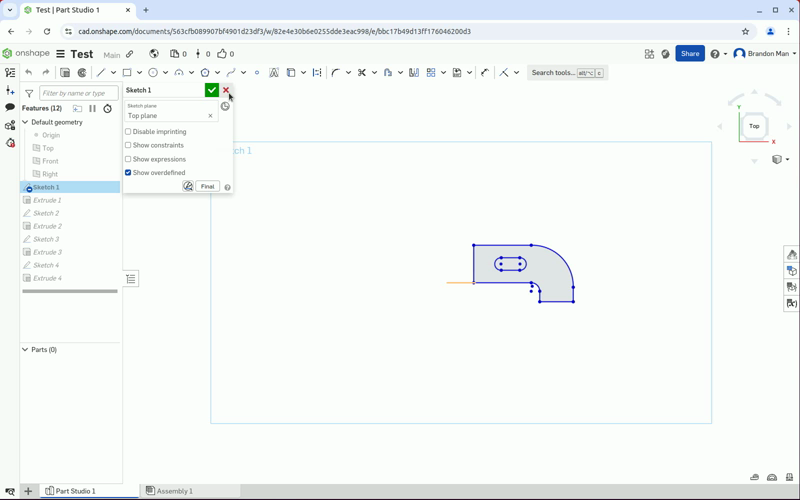
click(229, 92)
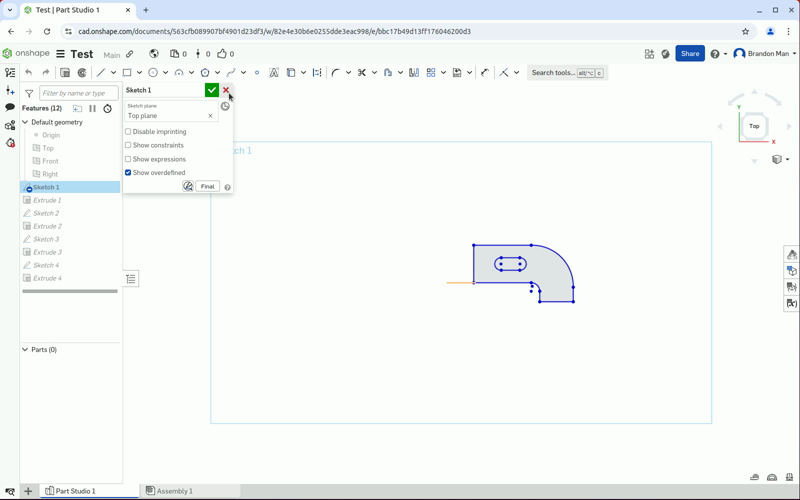
key(shift+s)
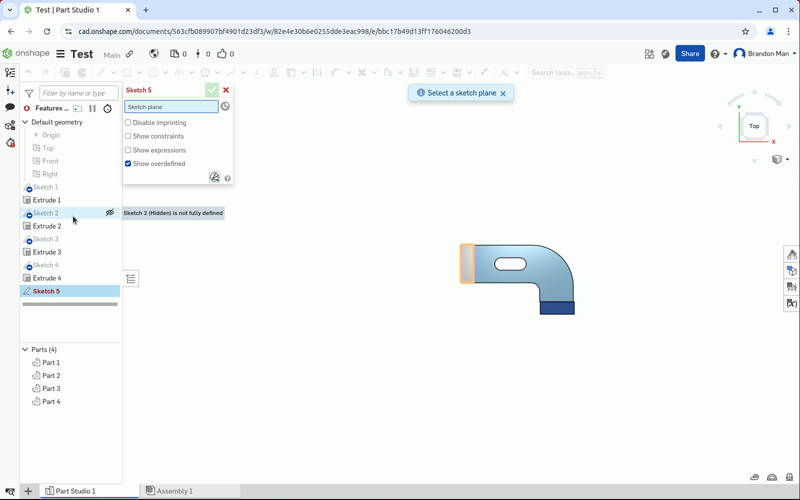
scroll(3)
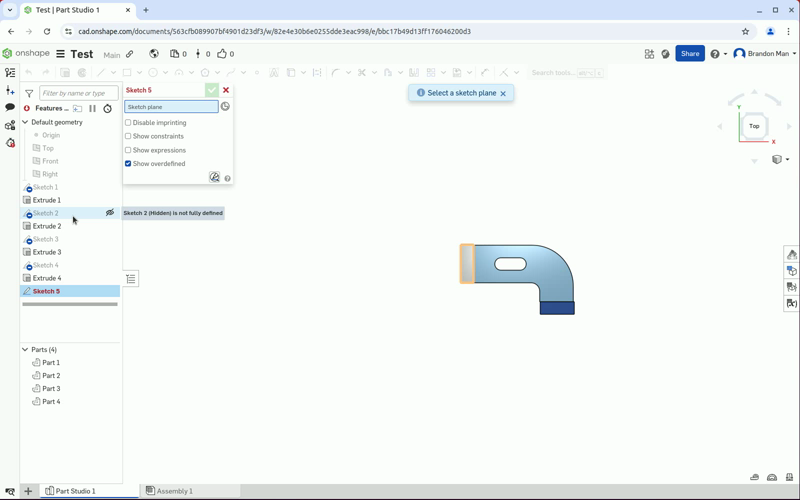
mouse_move(73, 150)
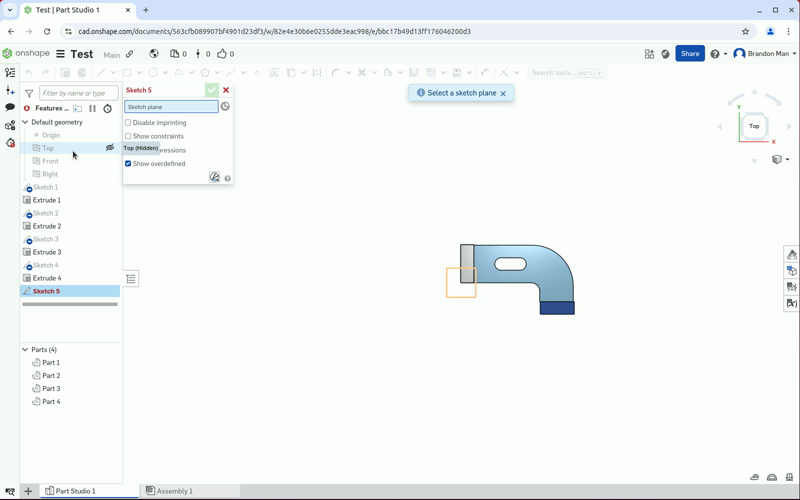
click(73, 150)
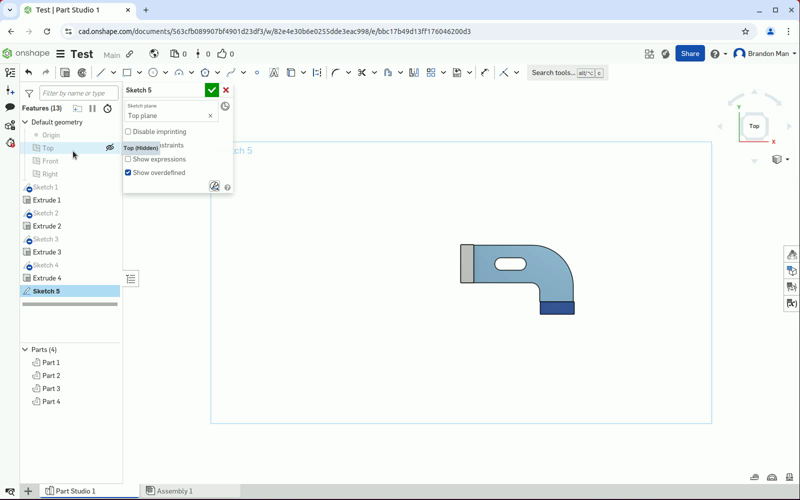
mouse_move(73, 352)
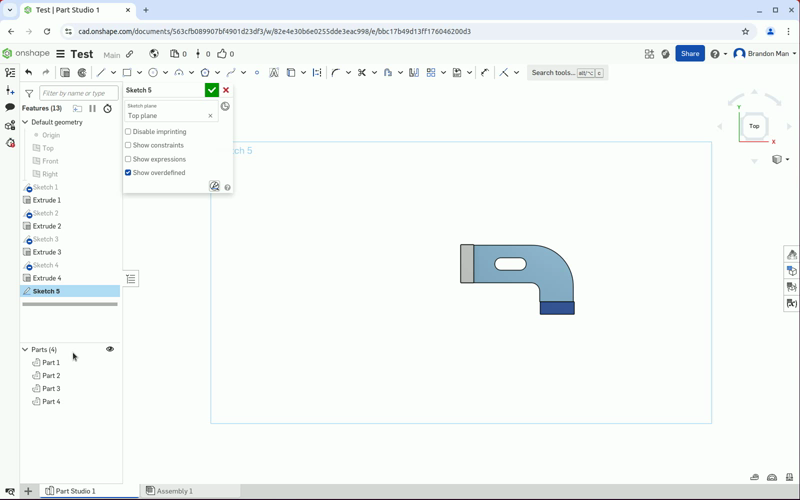
key(y)
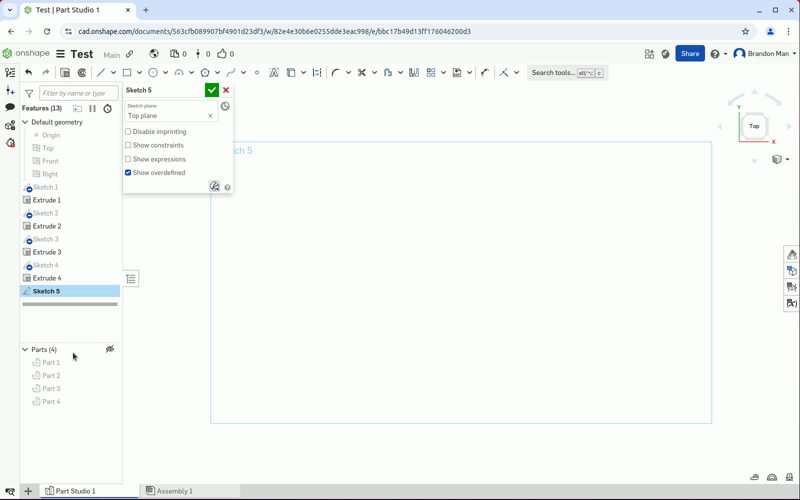
key(l)
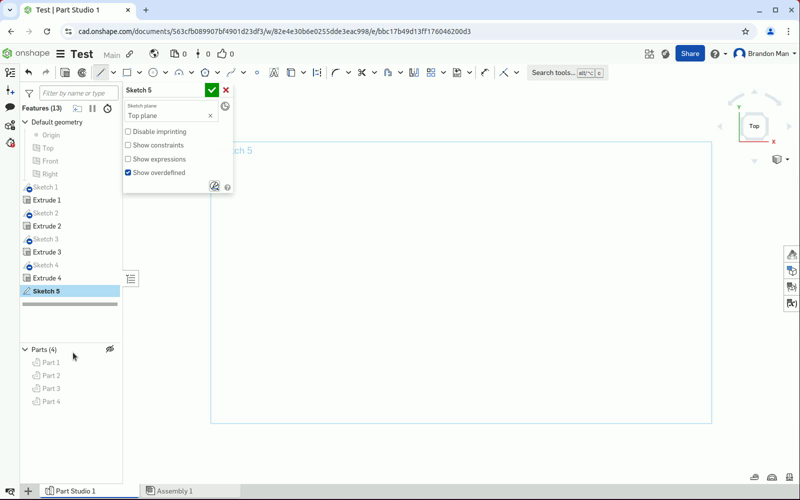
key_down(shift)
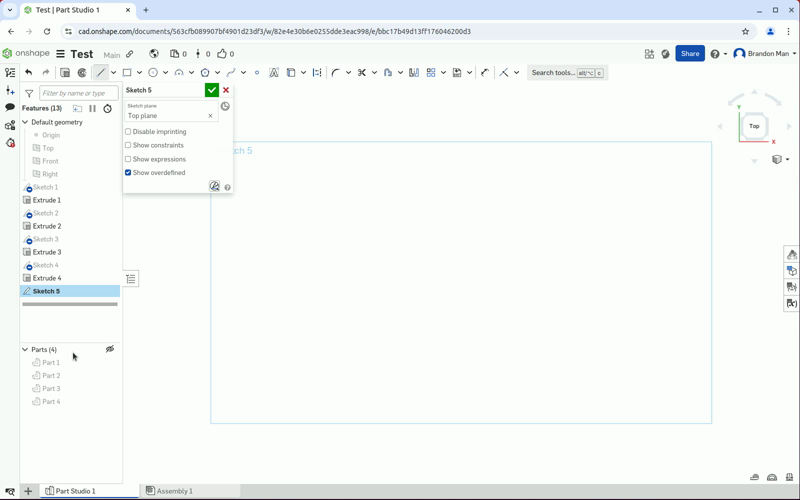
mouse_move(540, 314)
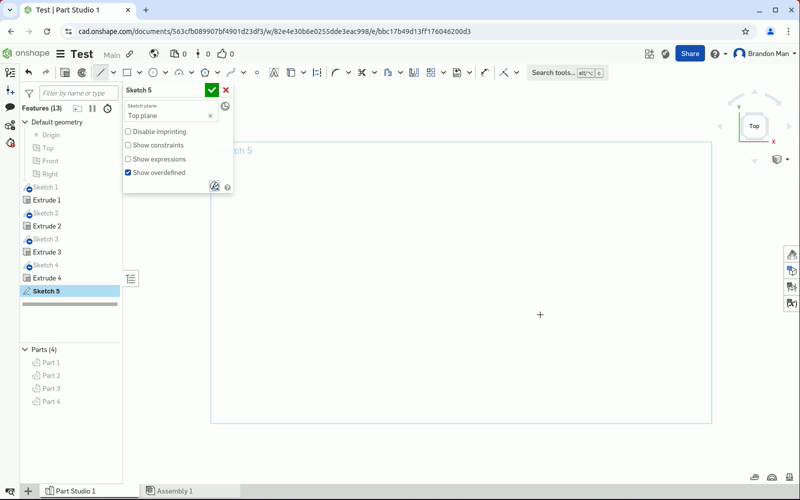
click(540, 314)
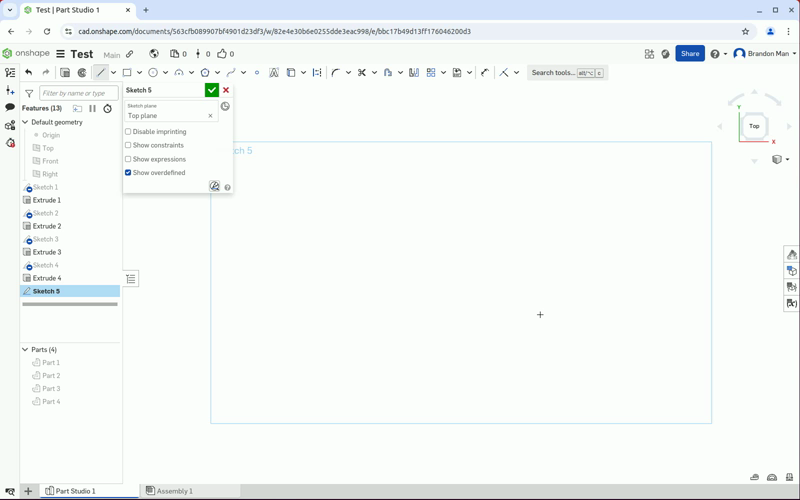
key_up(shift)
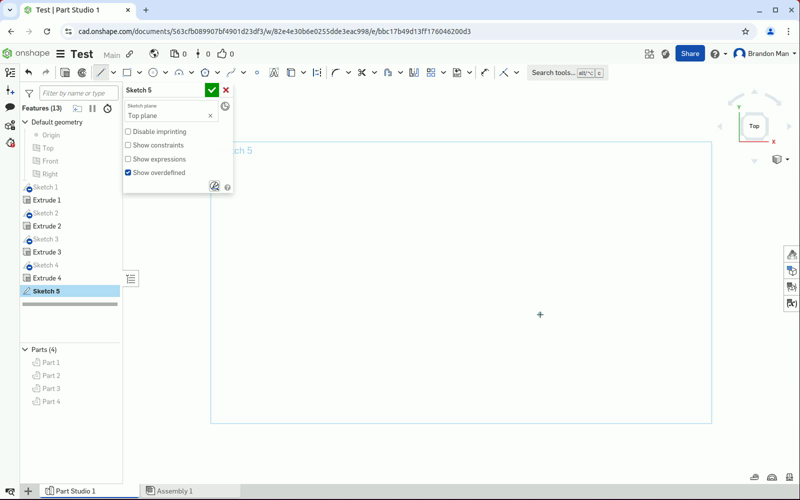
key_down(shift)
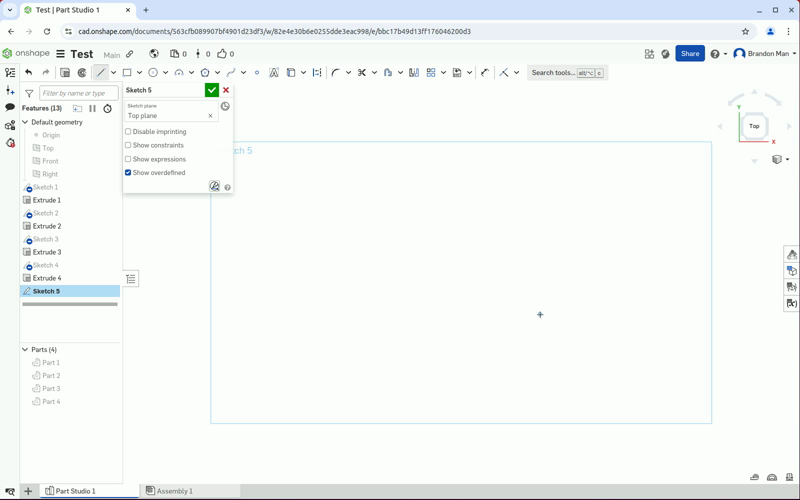
mouse_move(570, 314)
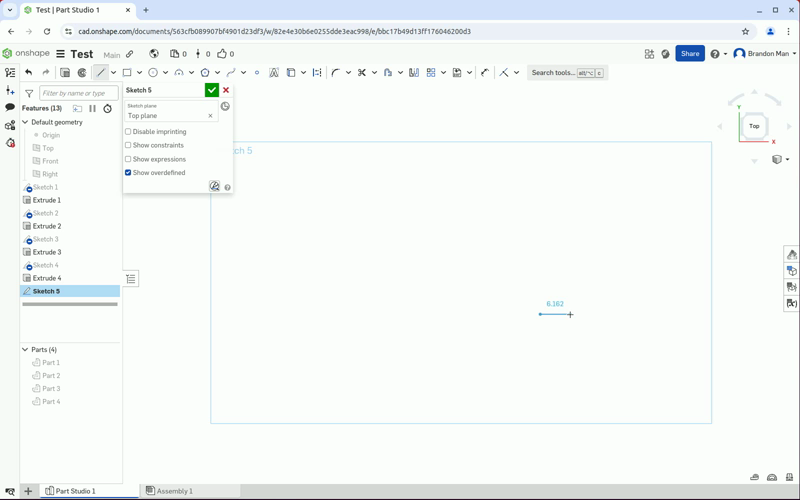
mouse_move(574, 314)
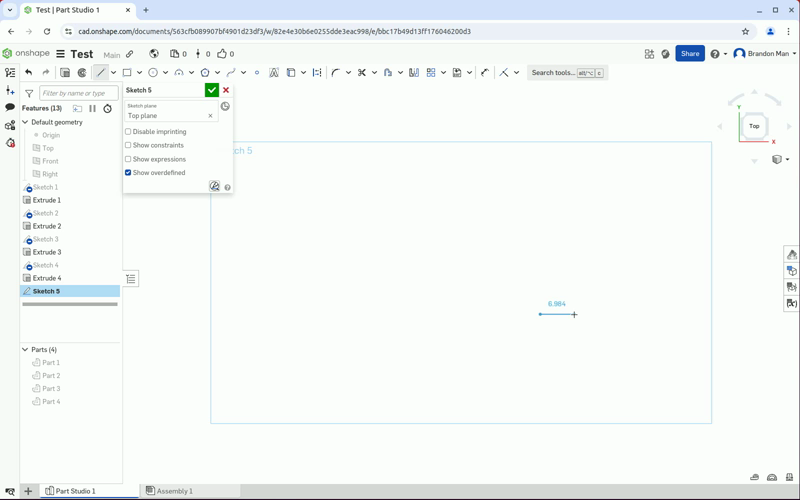
click(574, 314)
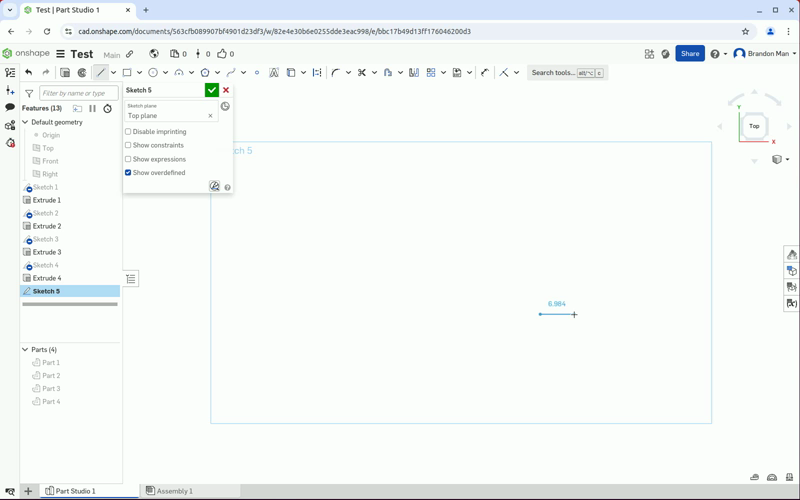
key_up(shift)
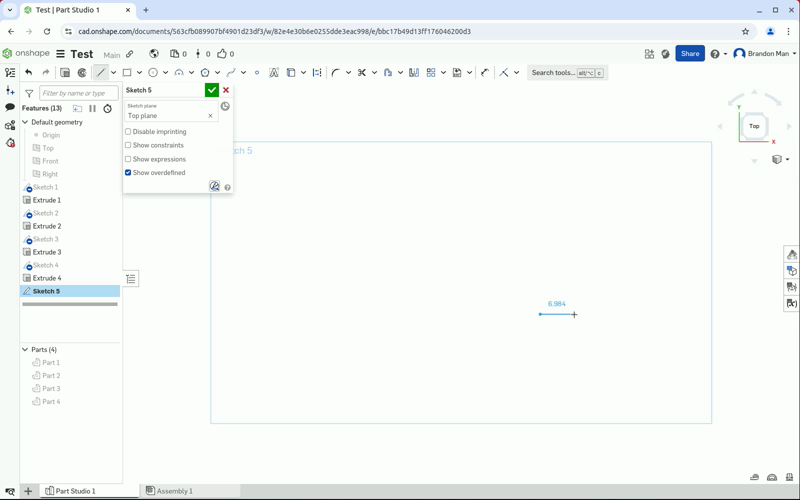
key_down(shift)
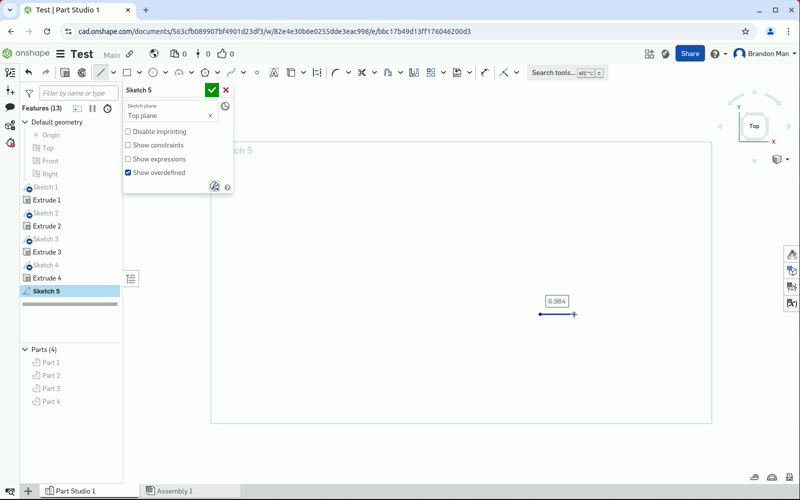
mouse_move(589, 314)
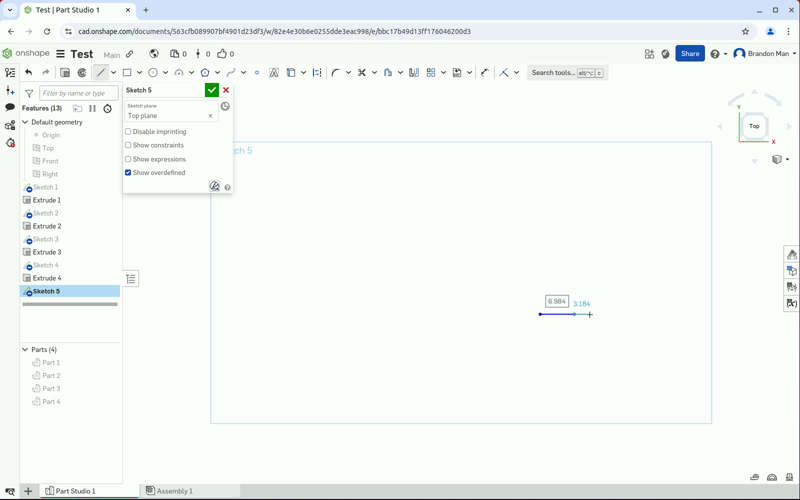
mouse_move(574, 301)
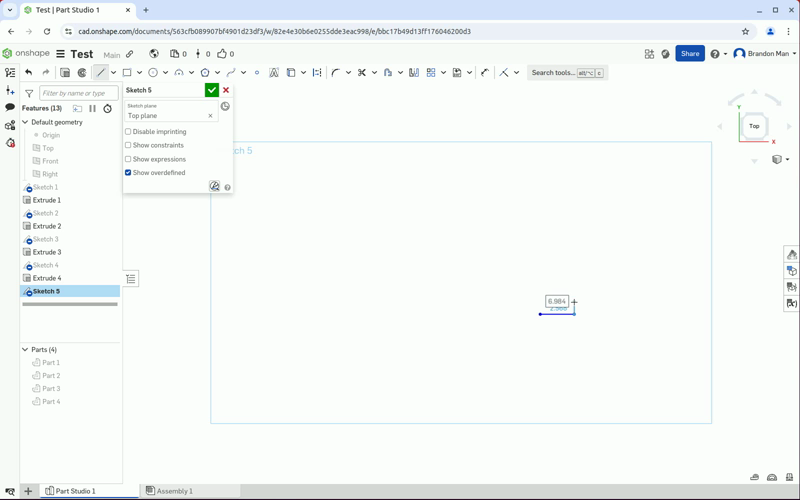
click(574, 301)
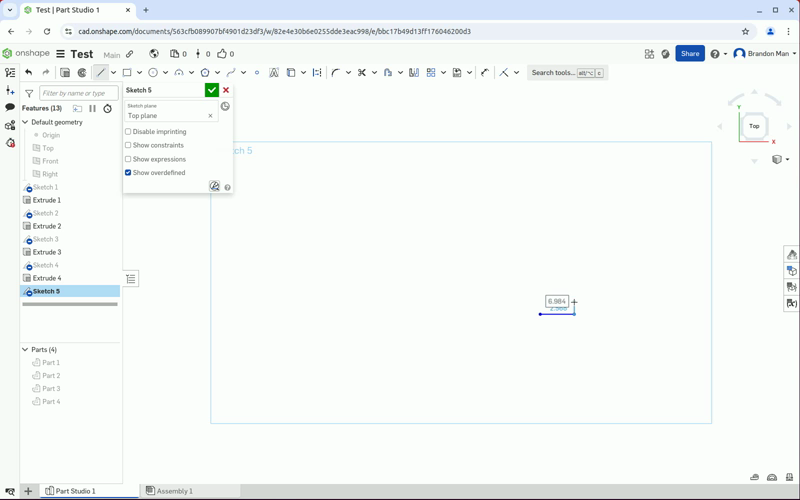
key_up(shift)
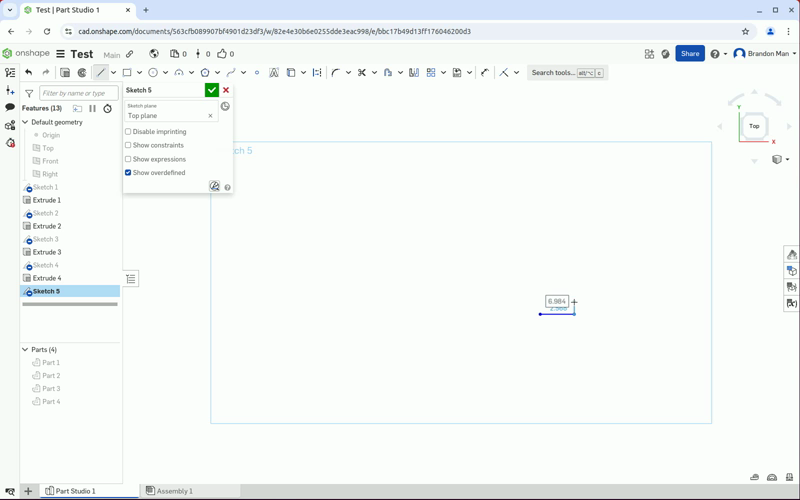
key_down(shift)
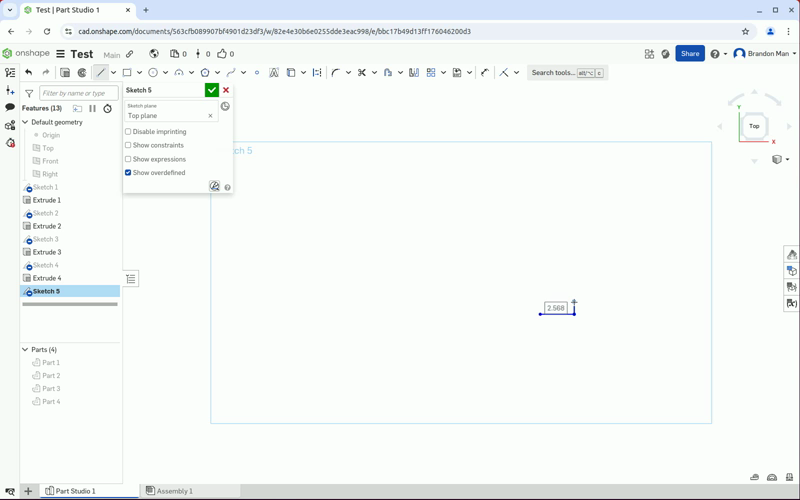
mouse_move(589, 301)
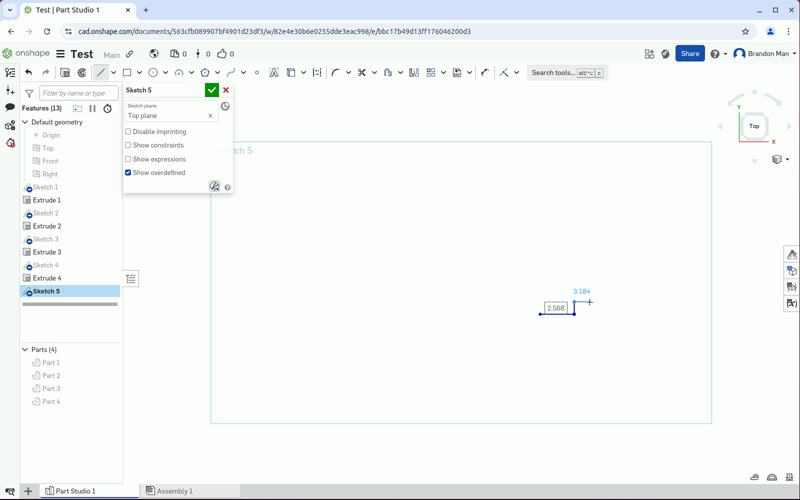
mouse_move(540, 301)
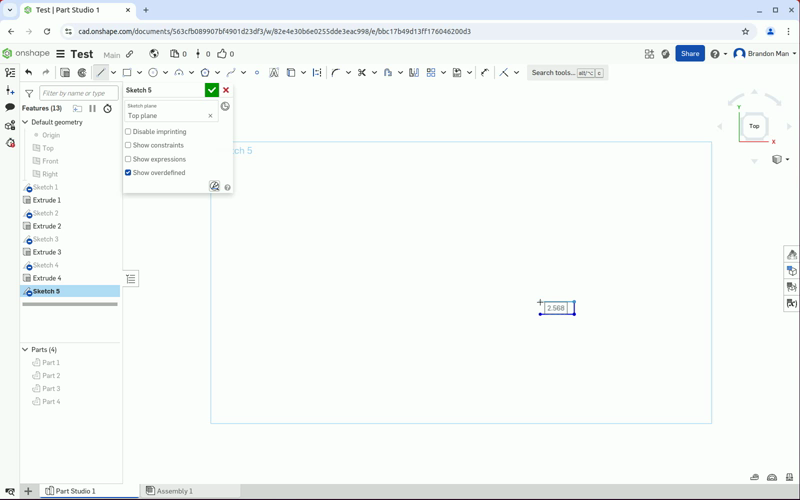
click(540, 301)
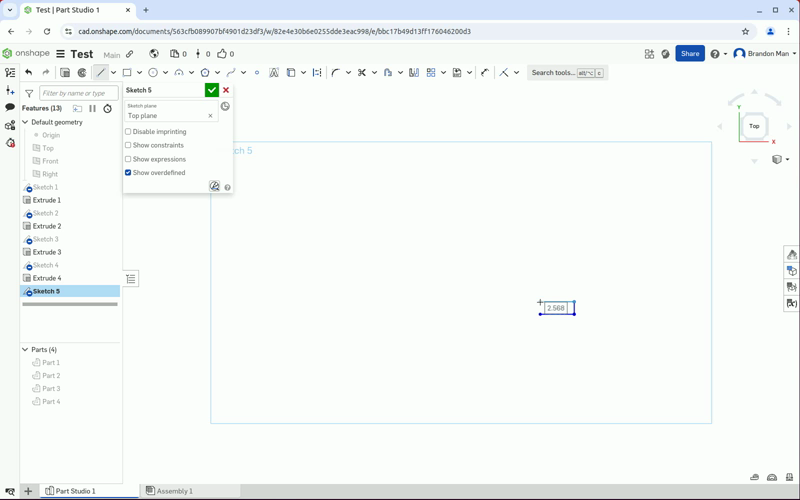
key_up(shift)
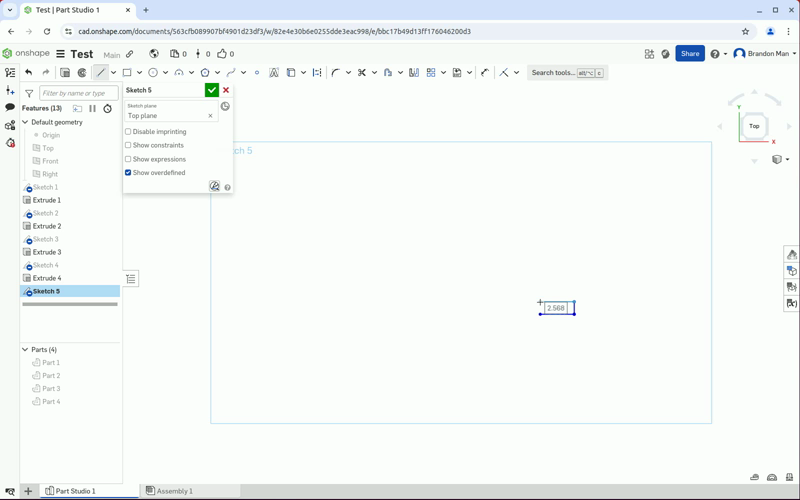
mouse_move(570, 301)
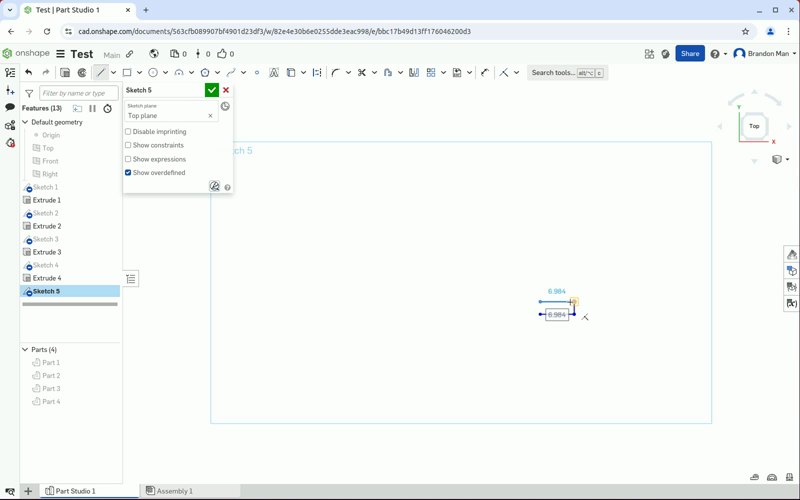
key_down(shift)
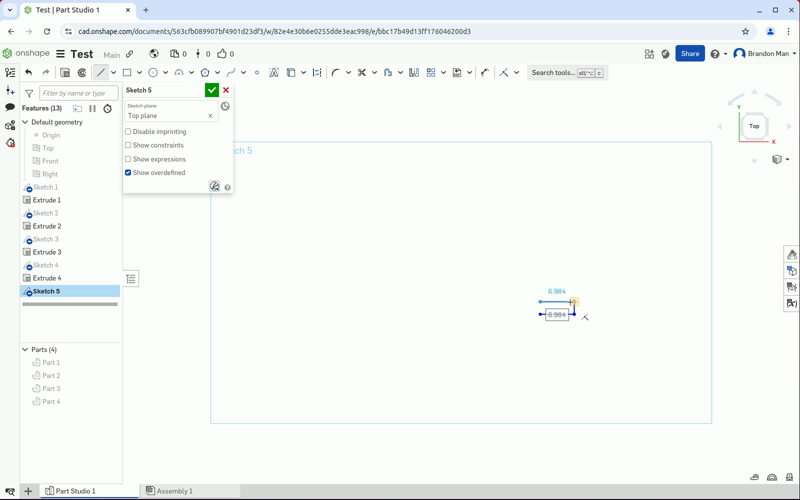
mouse_move(540, 314)
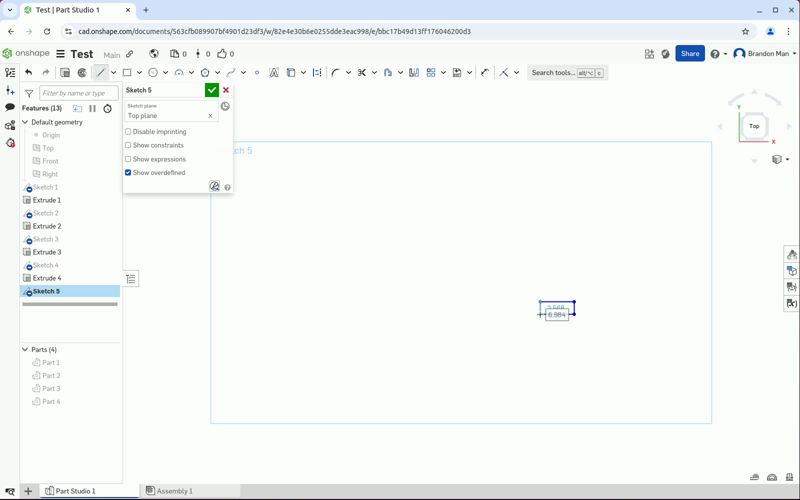
key_up(shift)
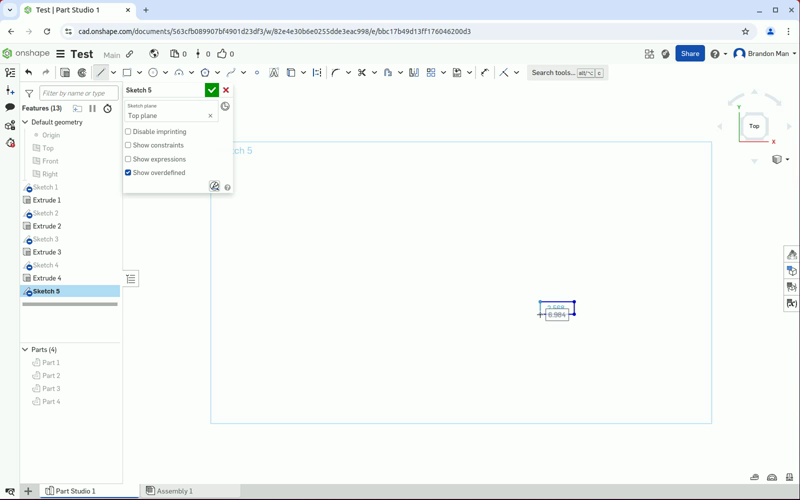
click(540, 314)
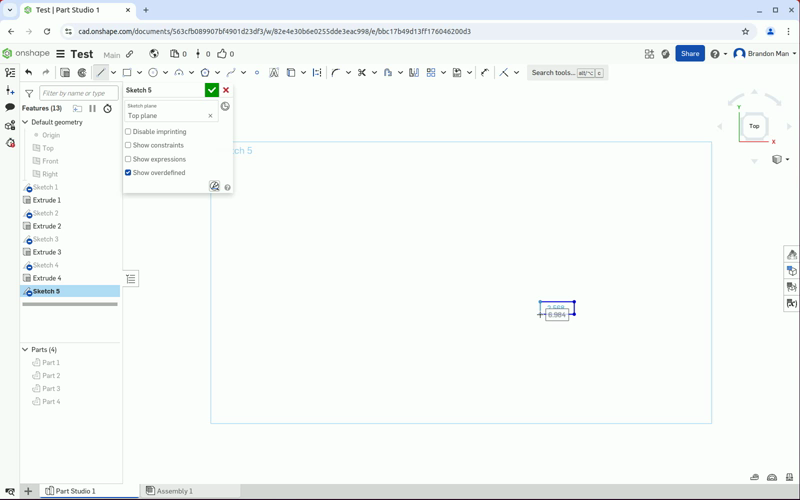
key(esc)
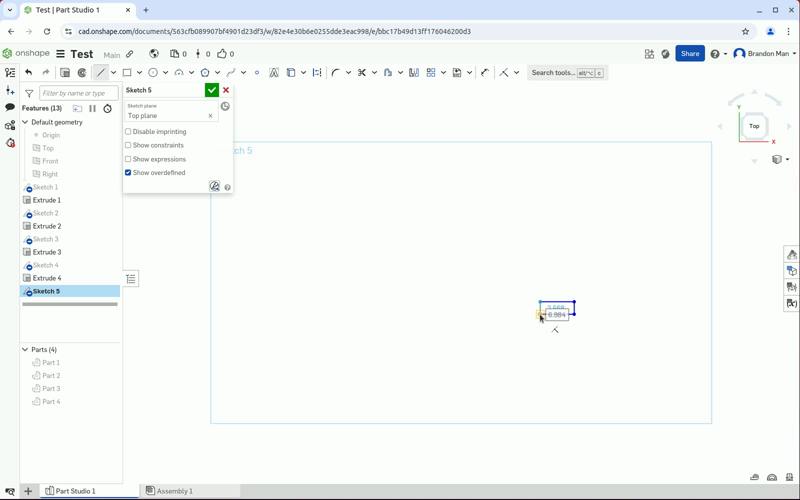
mouse_move(563, 306)
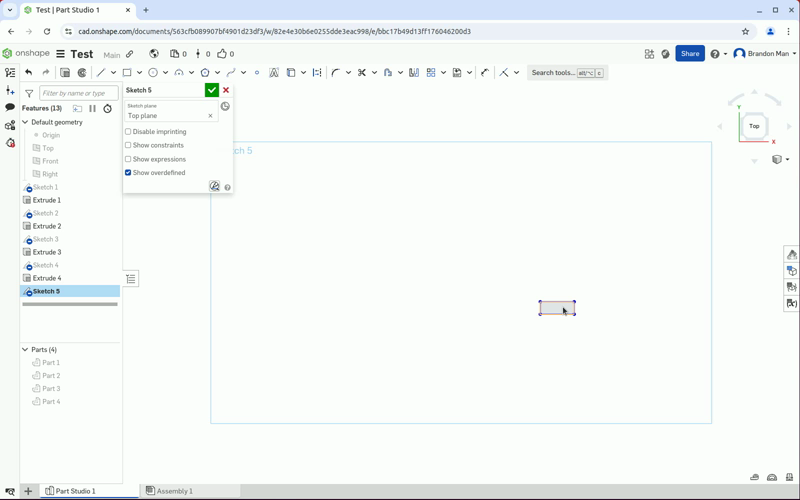
scroll(6)
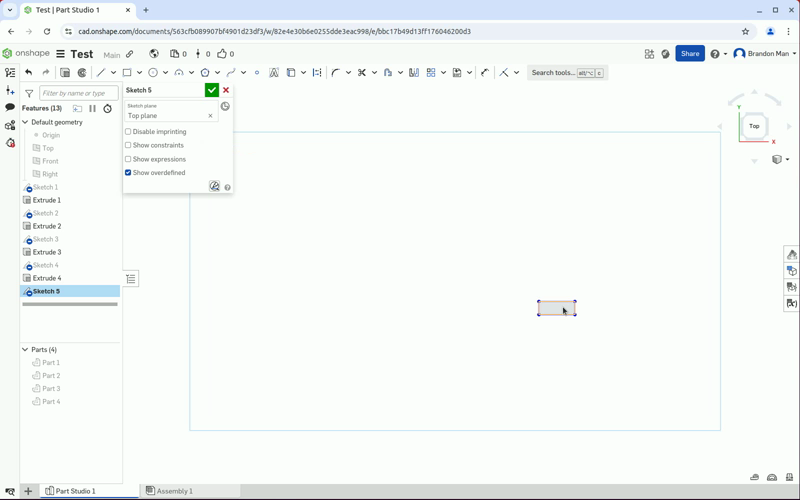
scroll(6)
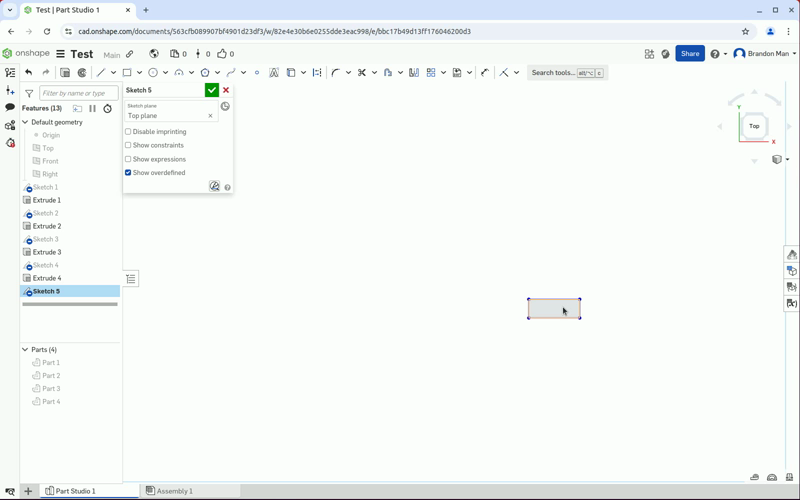
scroll(6)
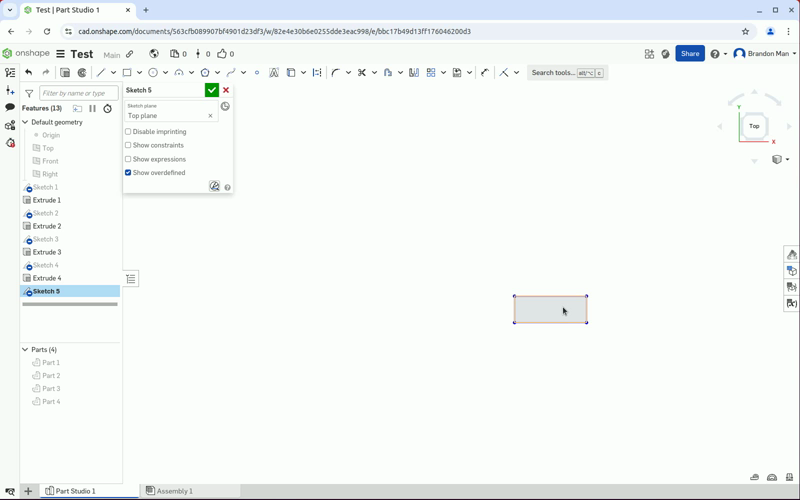
scroll(6)
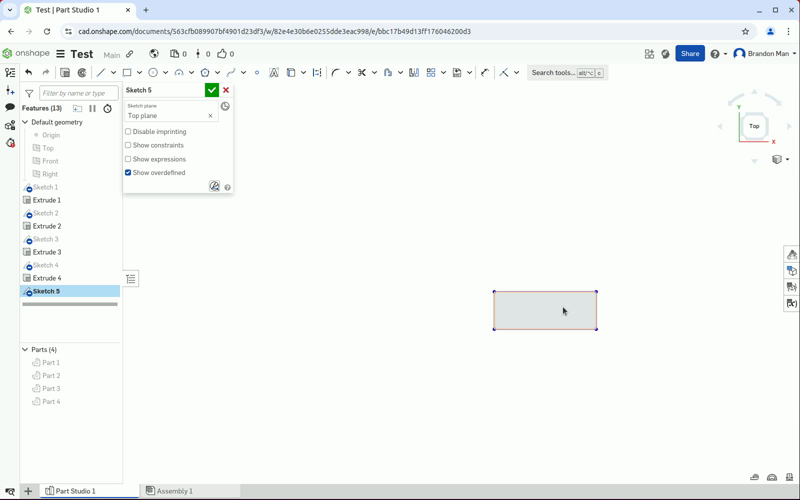
scroll(6)
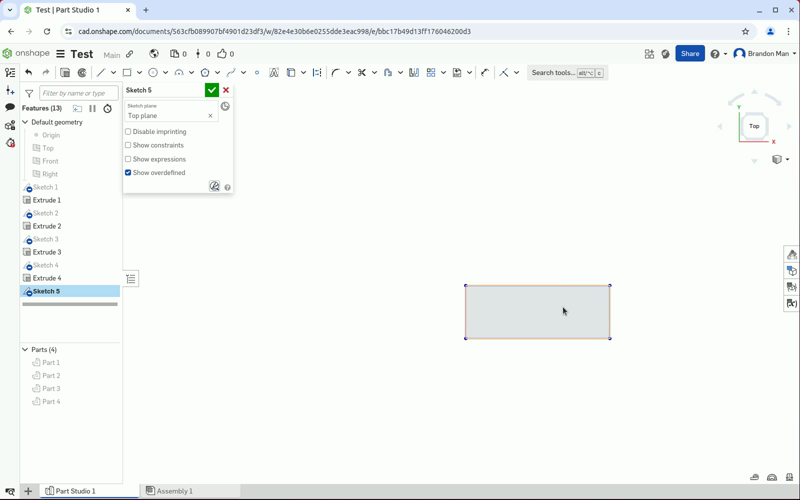
scroll(6)
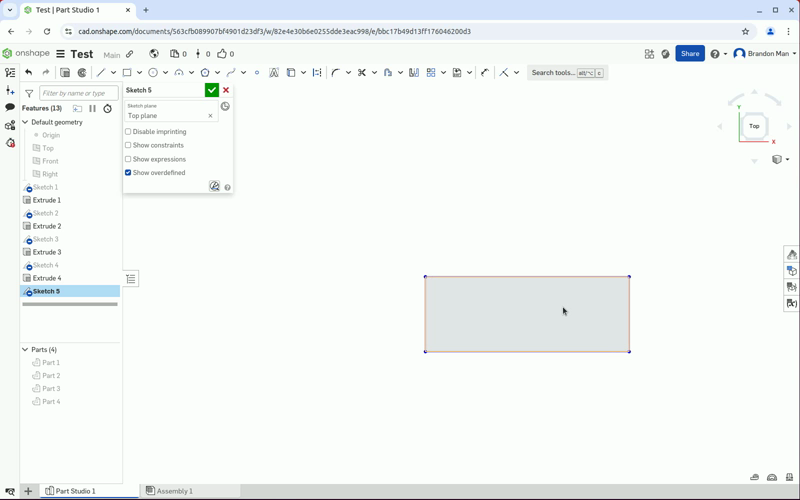
scroll(6)
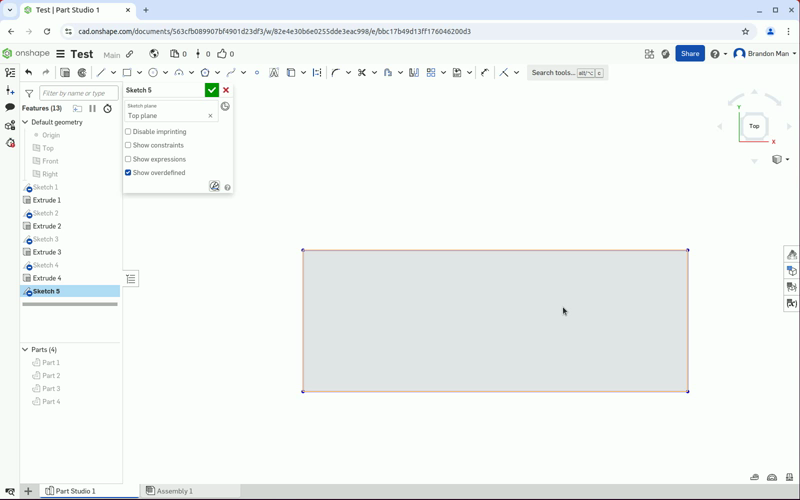
click(563, 306)
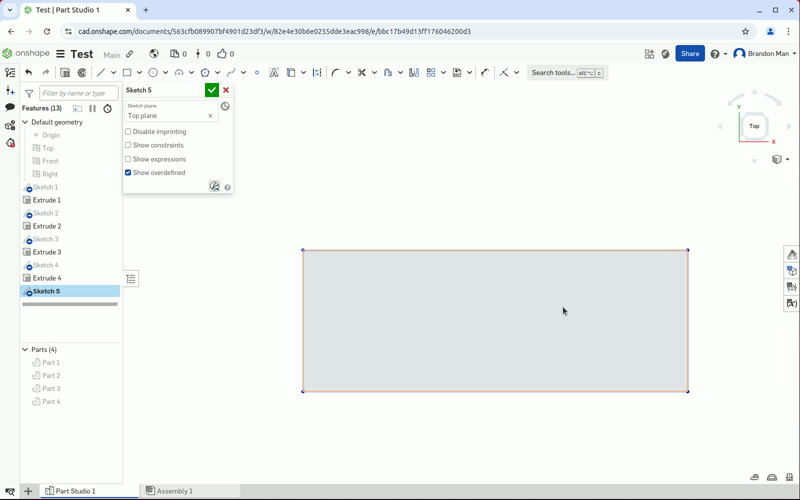
scroll(-6)
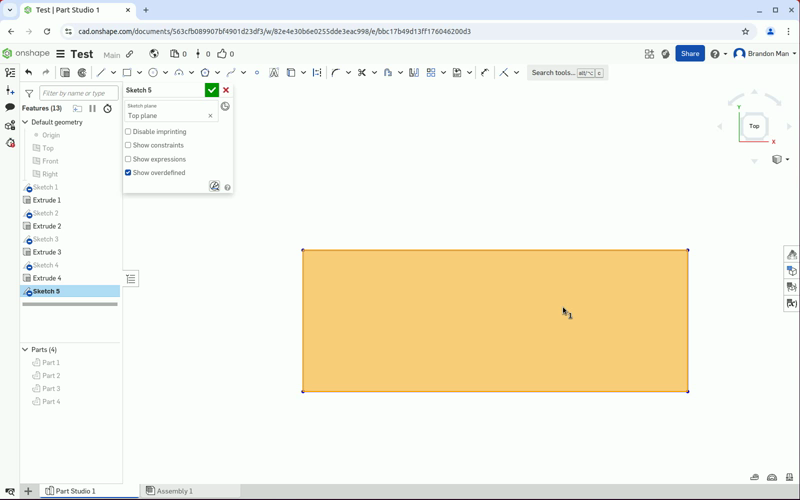
scroll(-6)
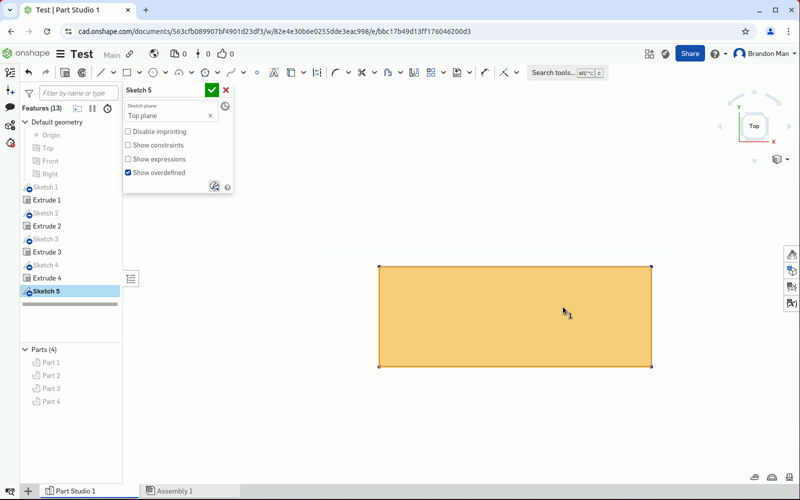
scroll(-6)
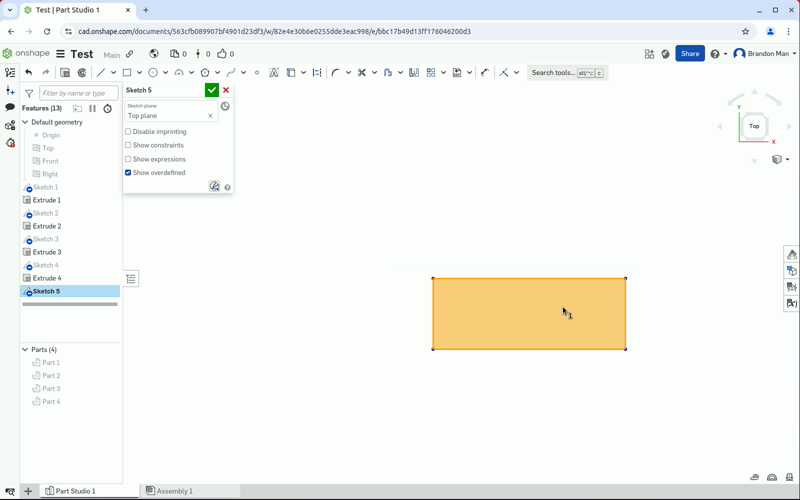
scroll(-6)
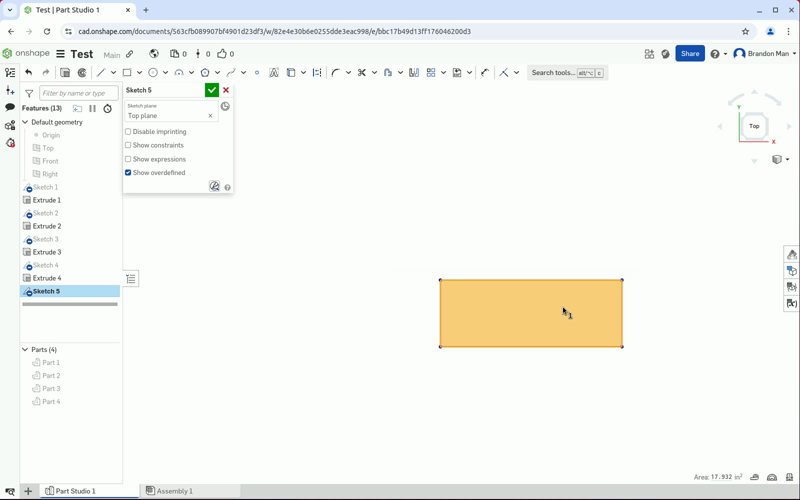
scroll(-6)
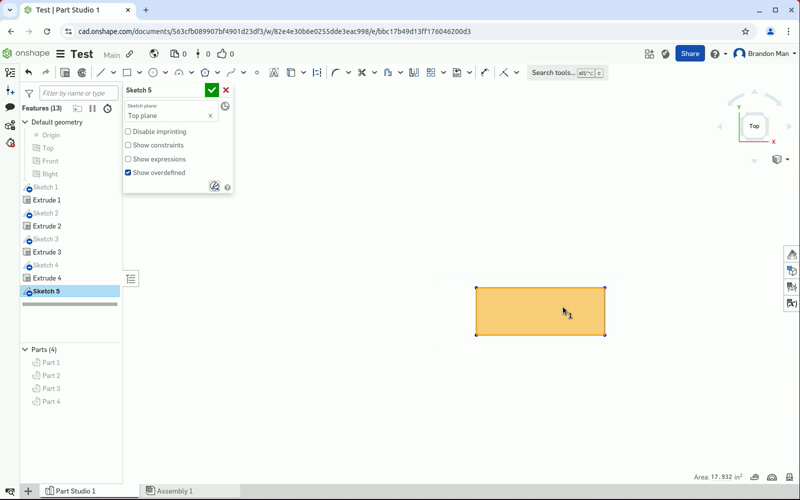
scroll(-6)
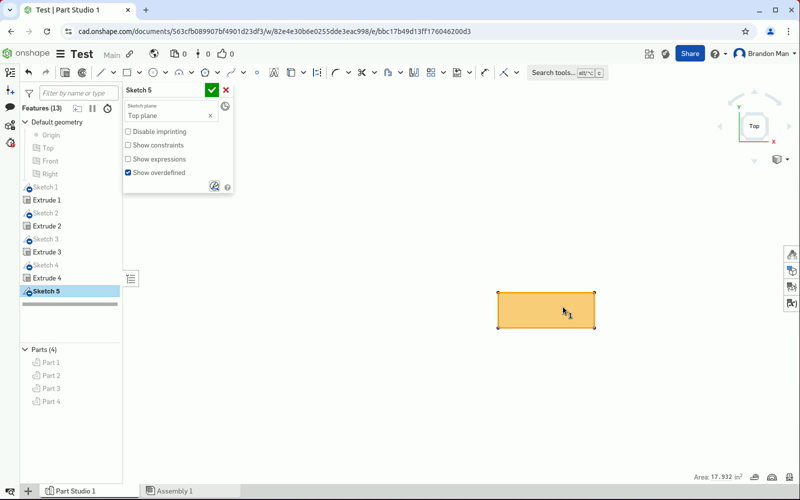
scroll(-6)
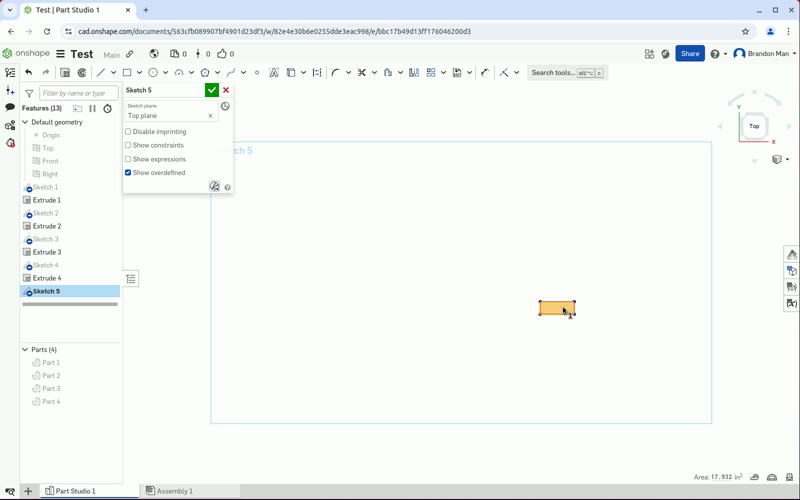
mouse_move(73, 352)
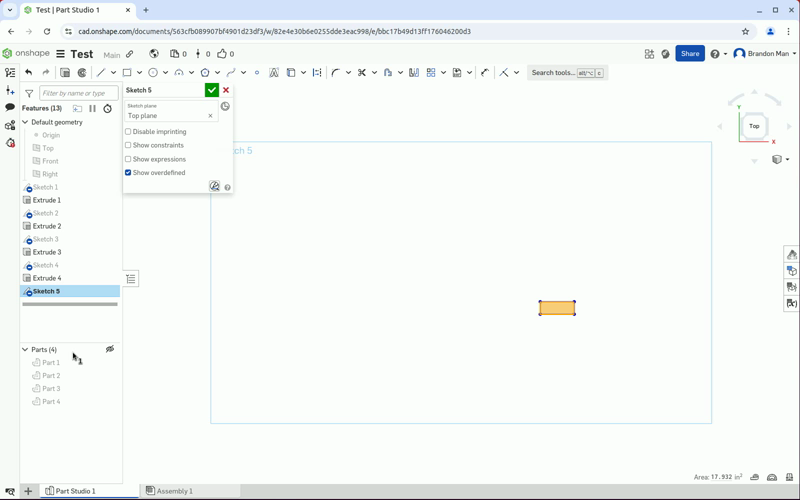
key(shift+y)
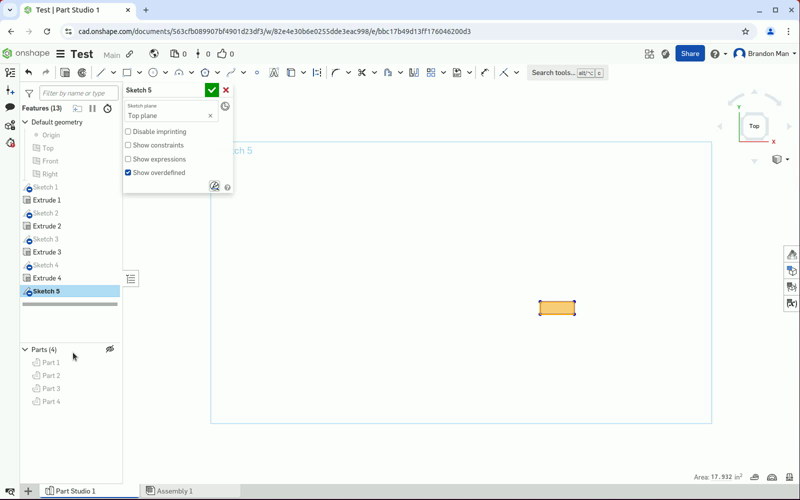
key(shift+e)
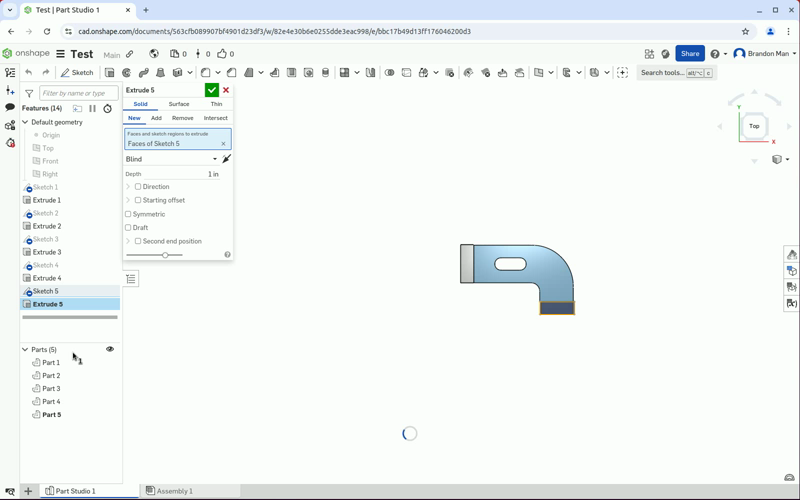
mouse_move(143, 106)
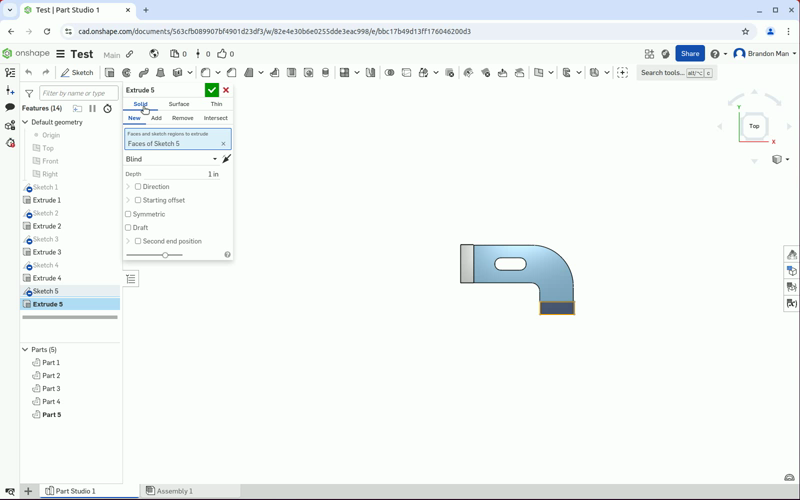
click(143, 106)
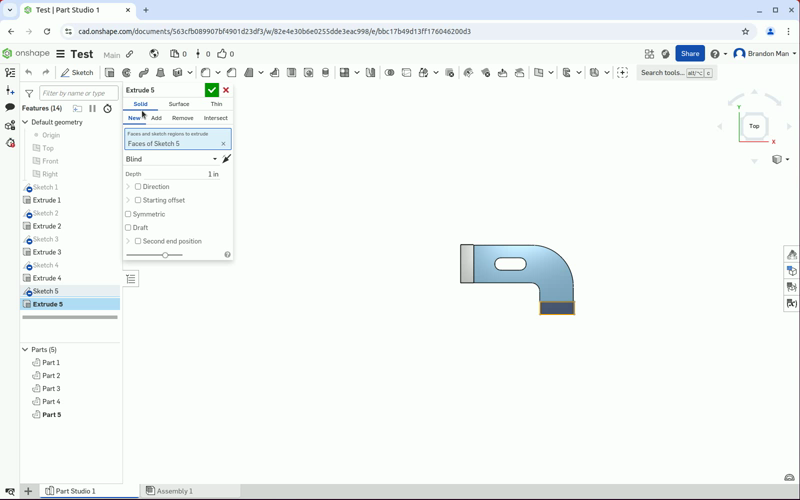
mouse_move(137, 120)
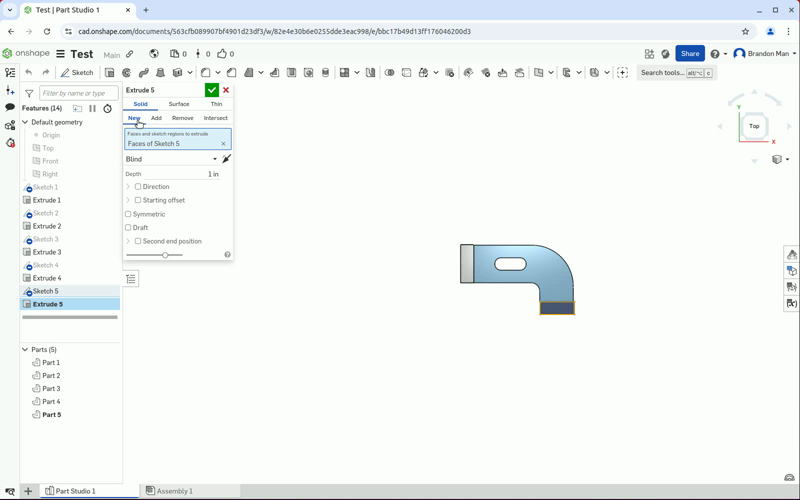
click(137, 120)
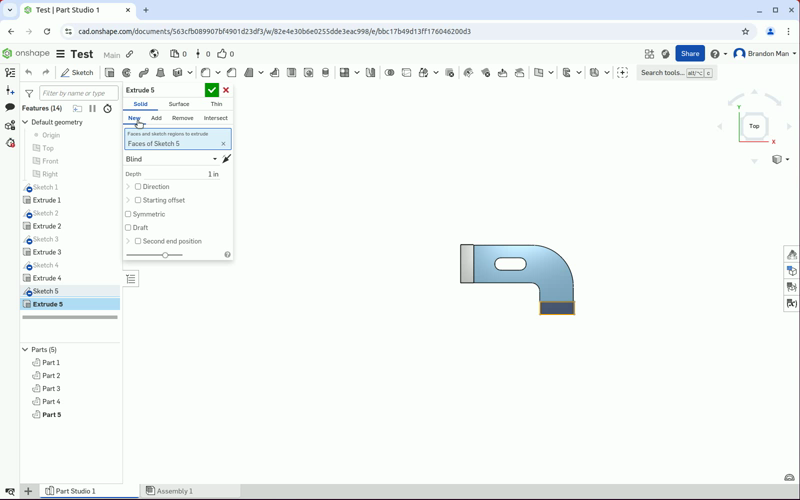
key(tab, 4)
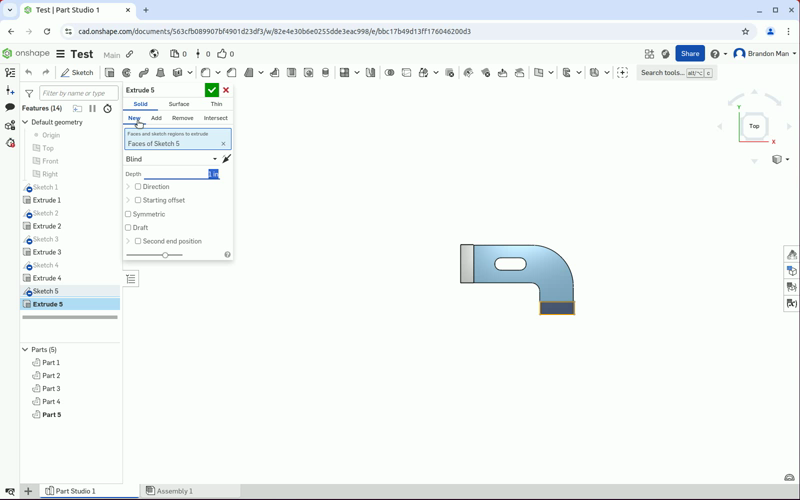
text(-7.221)
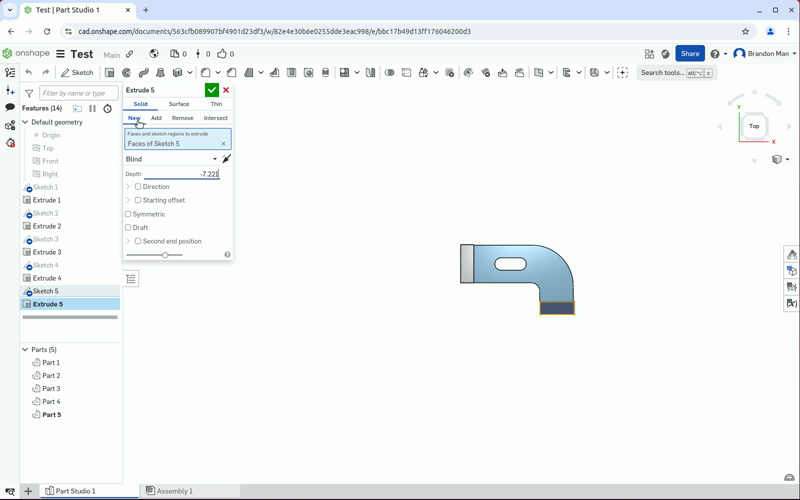
key(enter)
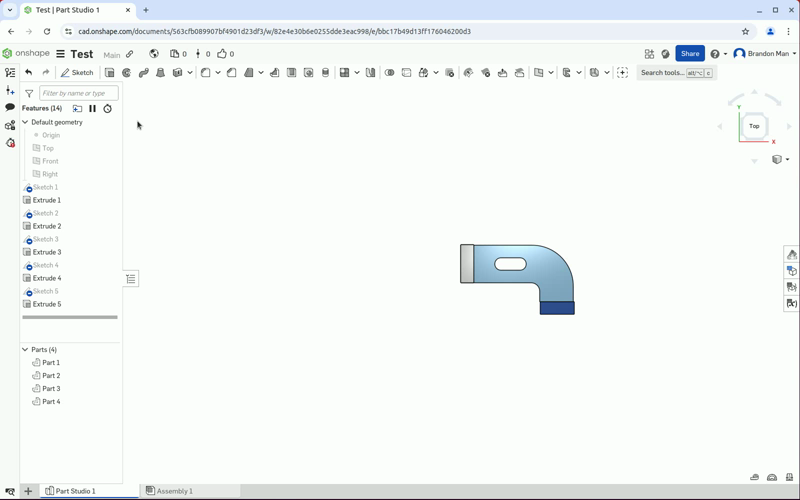
key(shift+h)
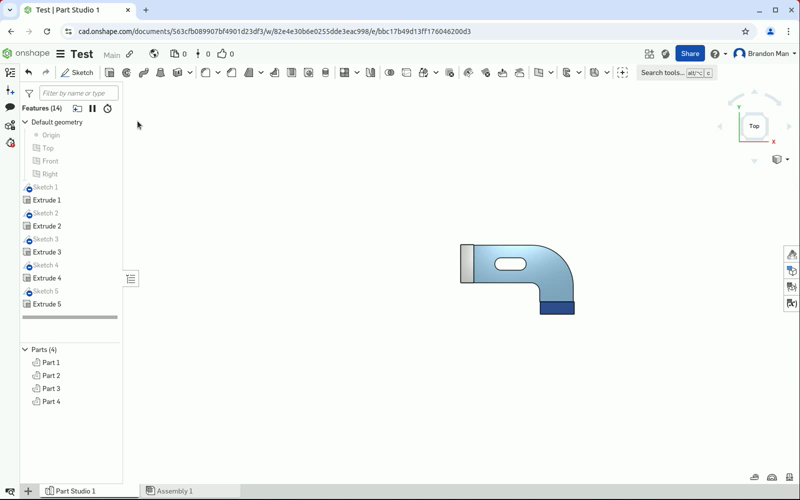
key(shift+h)
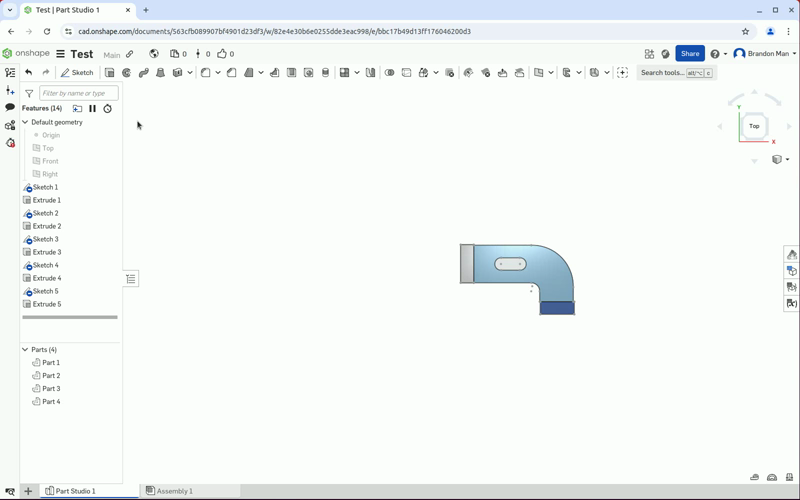
key(shift+7)
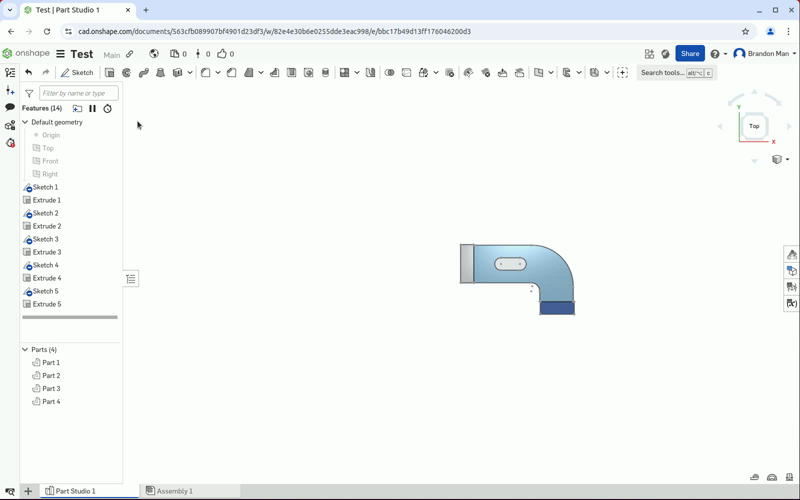
key(up, 3)
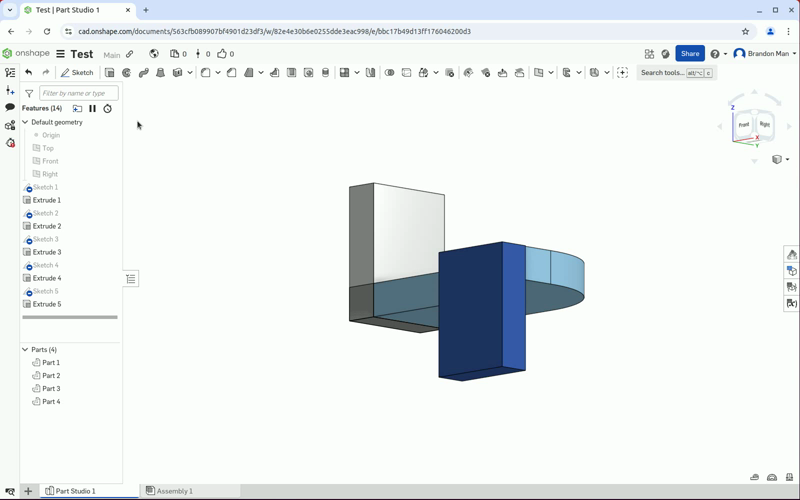
key(left, 3)
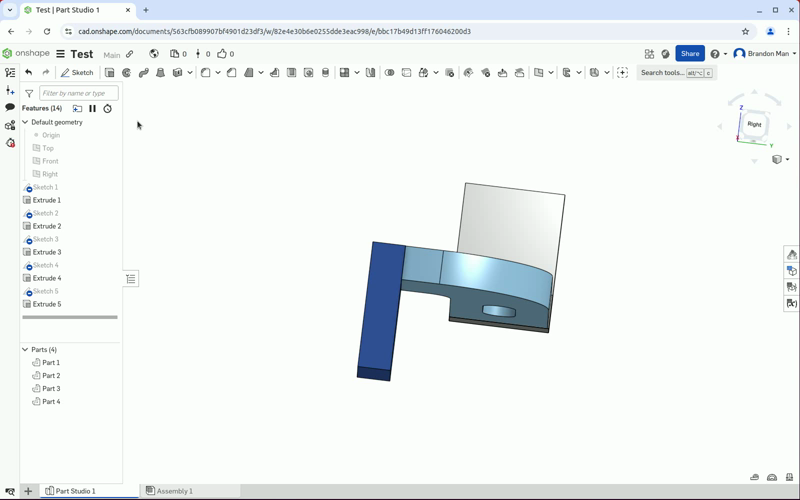
key(right, 3)
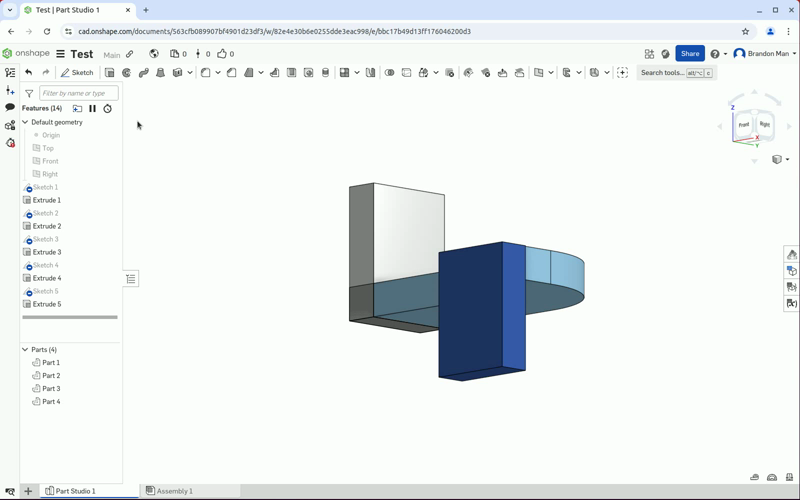
key(down, 3)
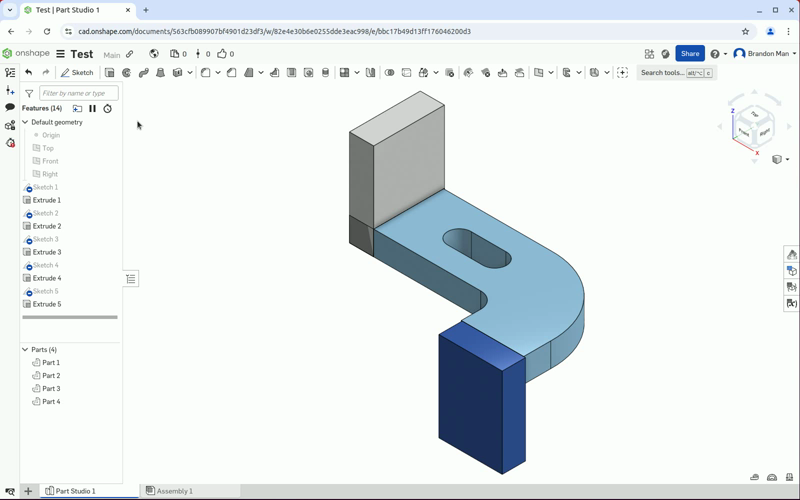
mouse_move(73, 189)
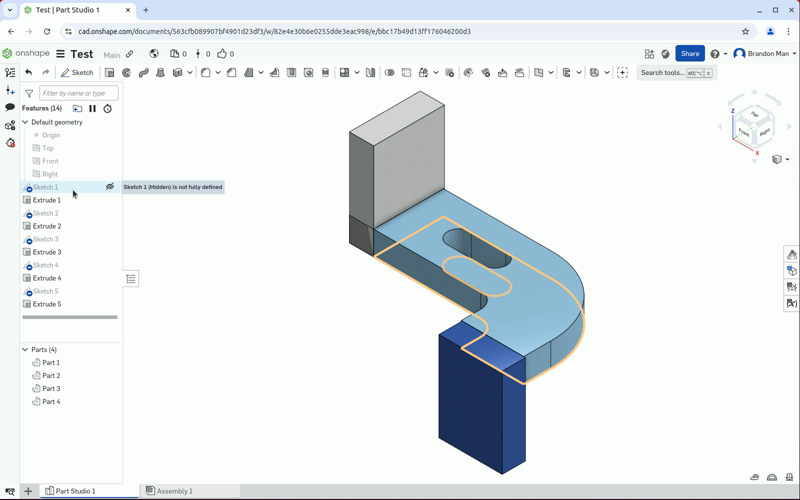
click(73, 189)